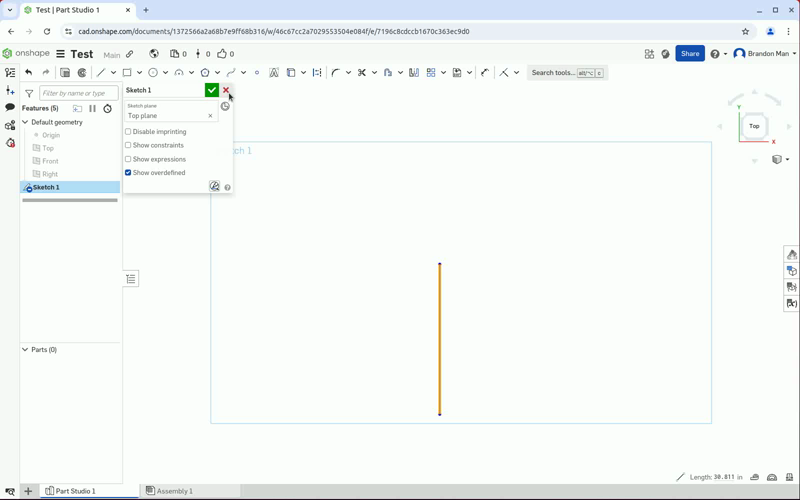
key(shift+h)
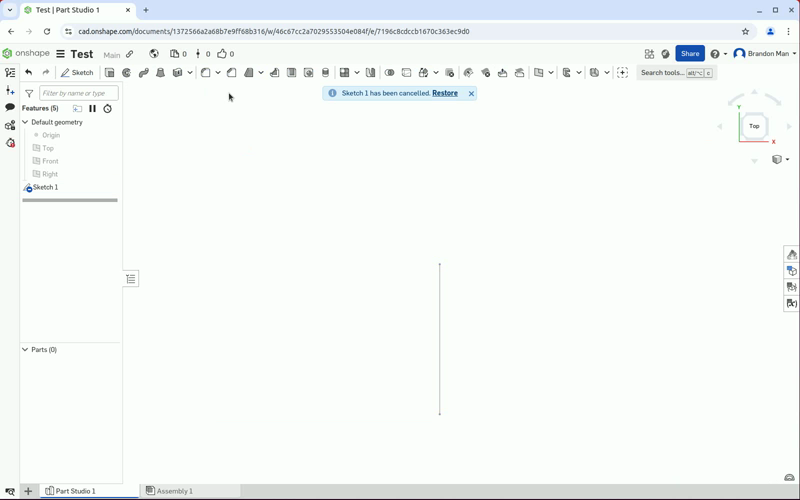
key(shift+s)
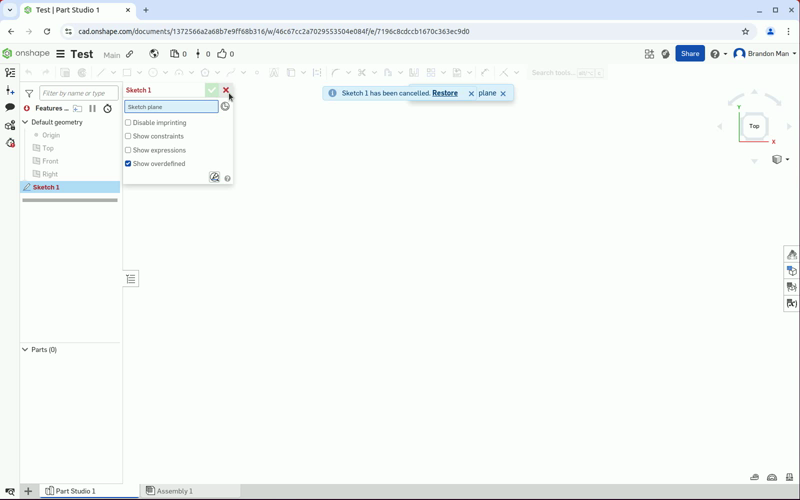
mouse_move(73, 150)
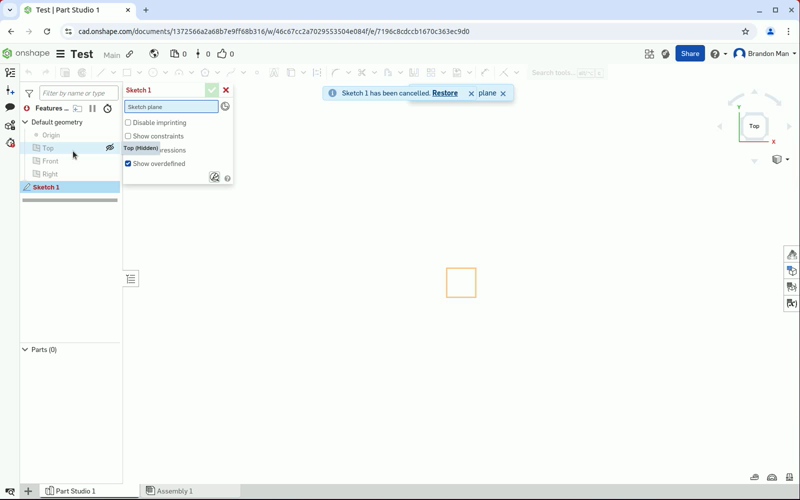
click(73, 150)
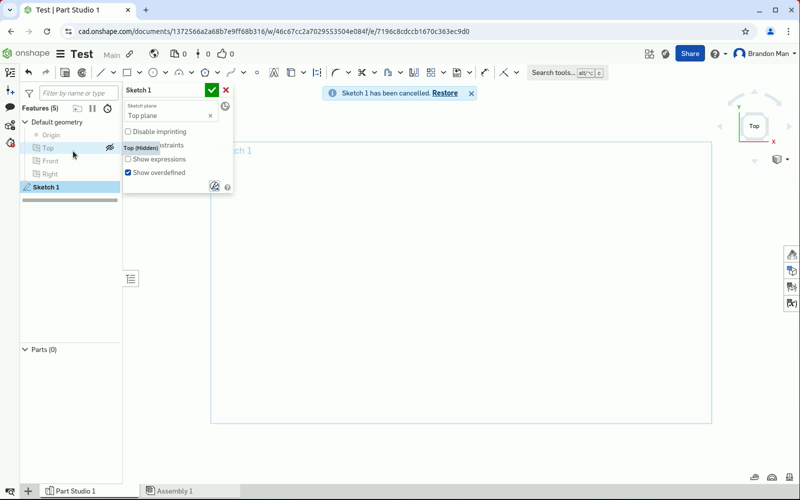
mouse_move(73, 352)
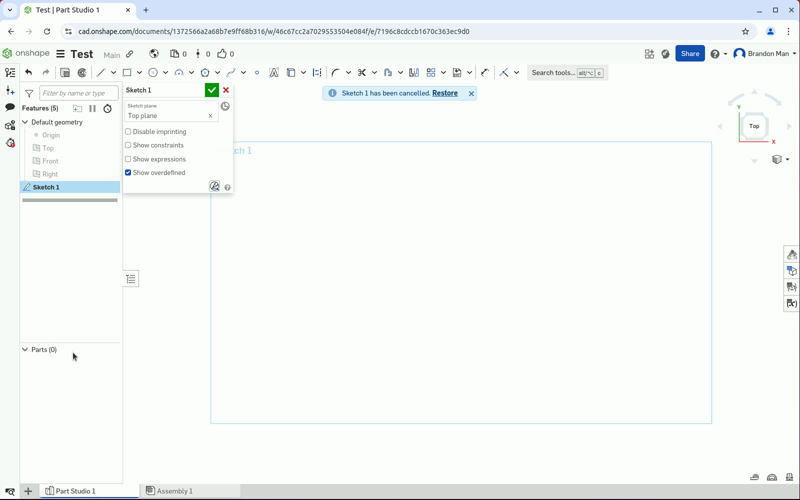
key(y)
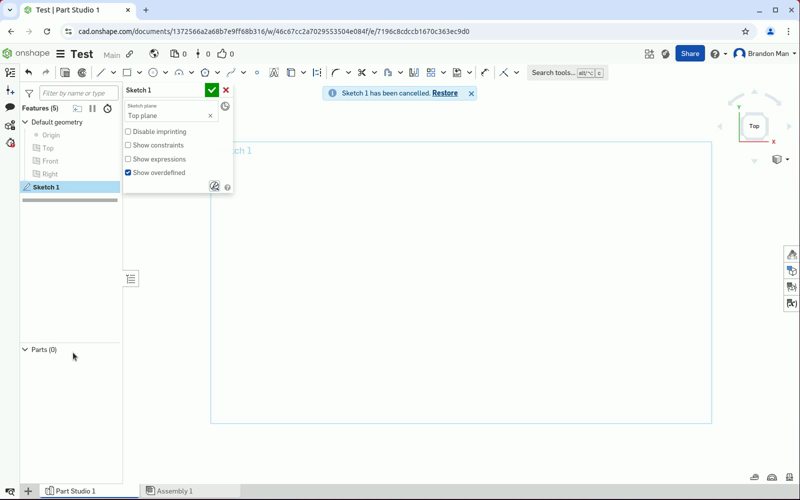
key(l)
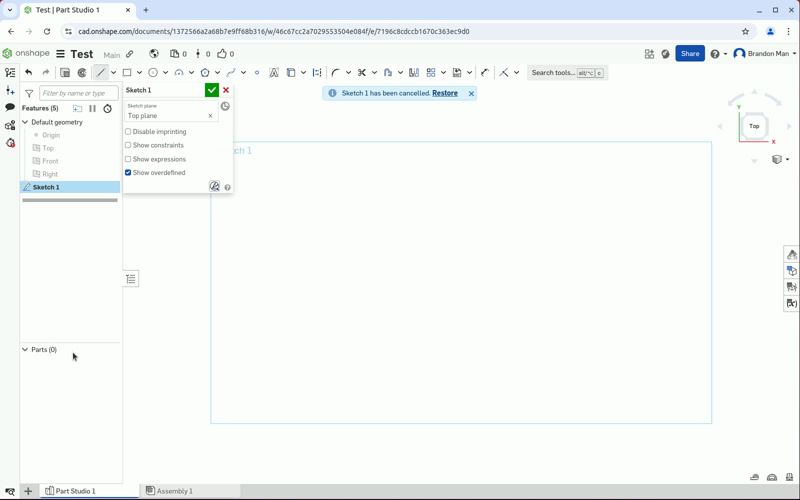
key_down(shift)
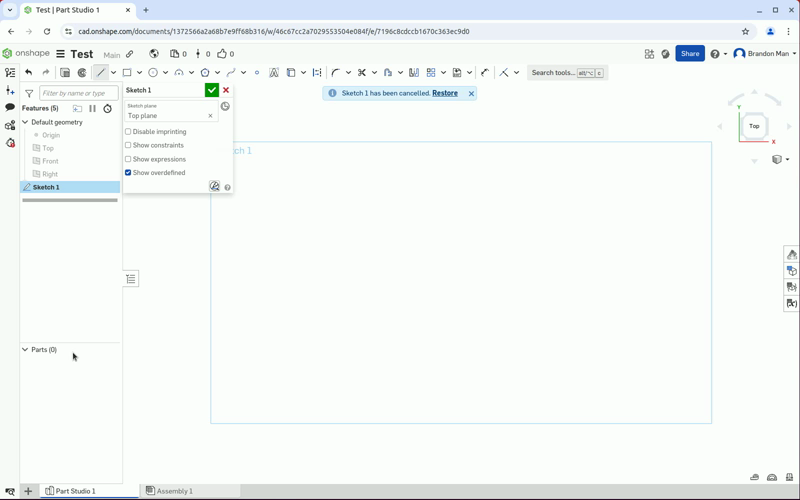
mouse_move(457, 286)
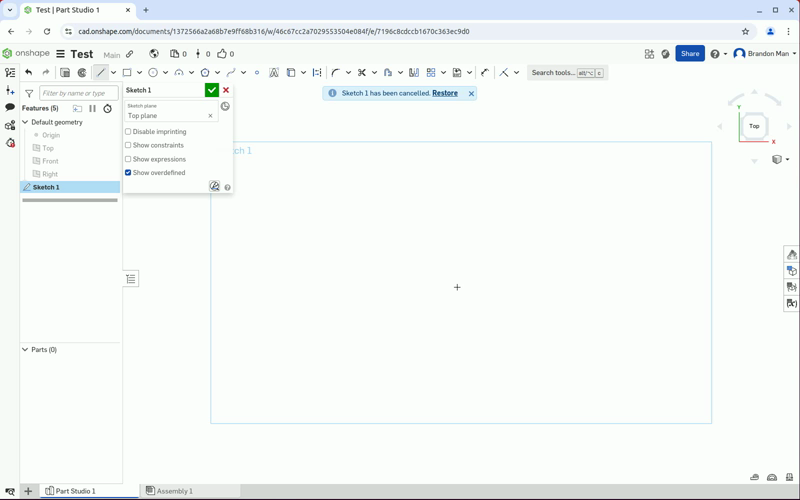
click(457, 286)
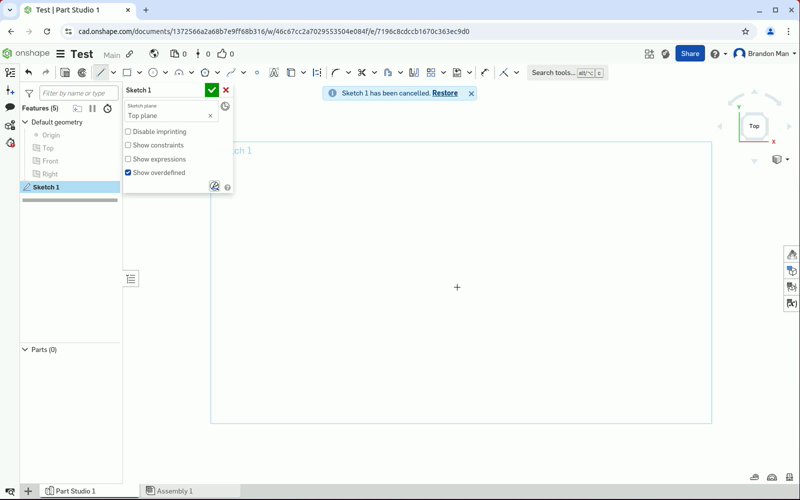
key_up(shift)
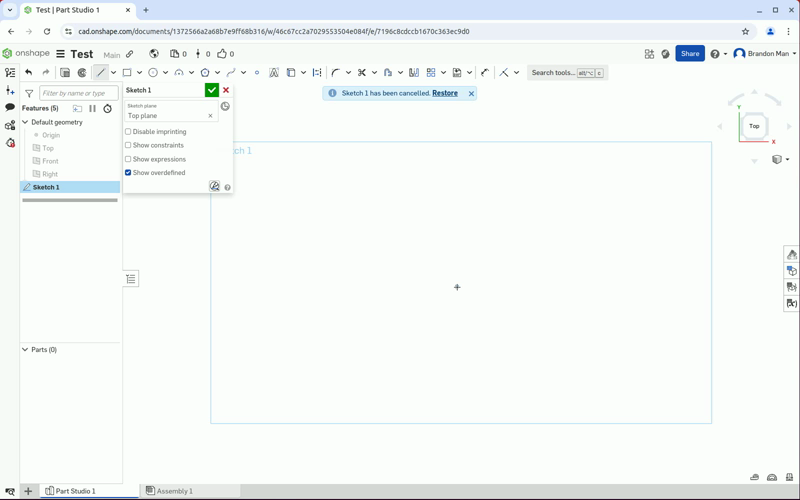
key_down(shift)
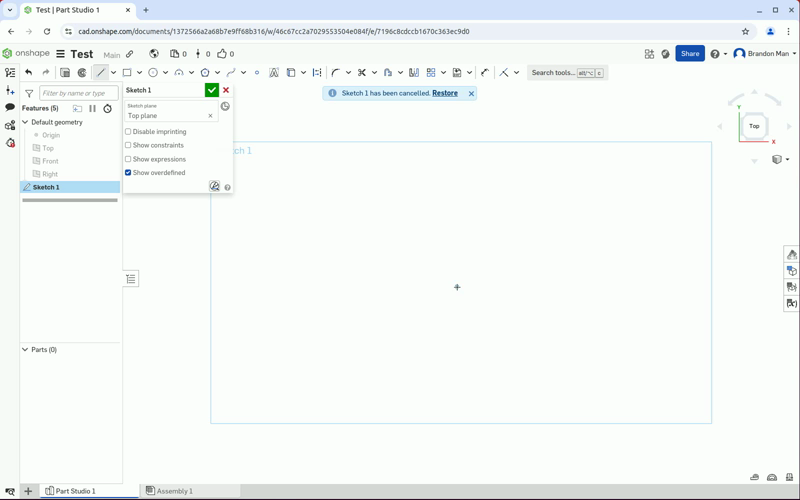
mouse_move(487, 286)
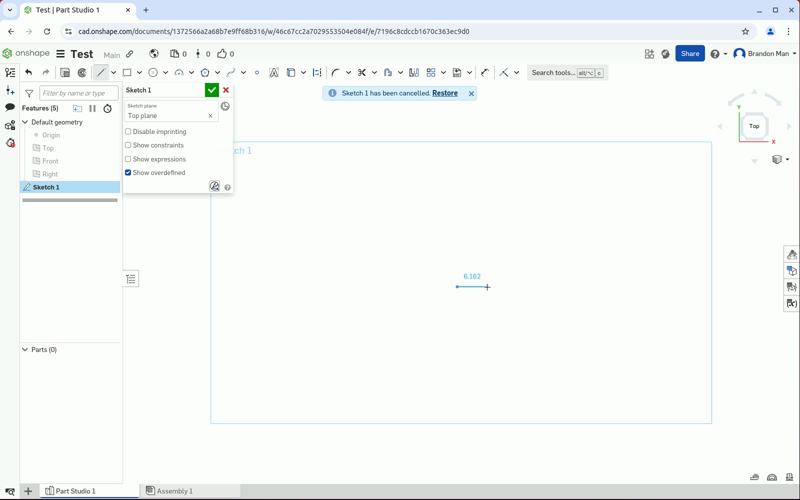
mouse_move(465, 286)
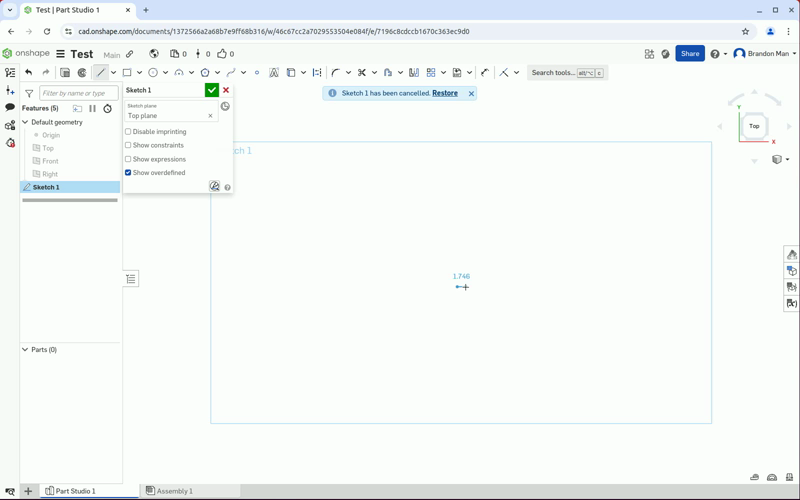
click(465, 286)
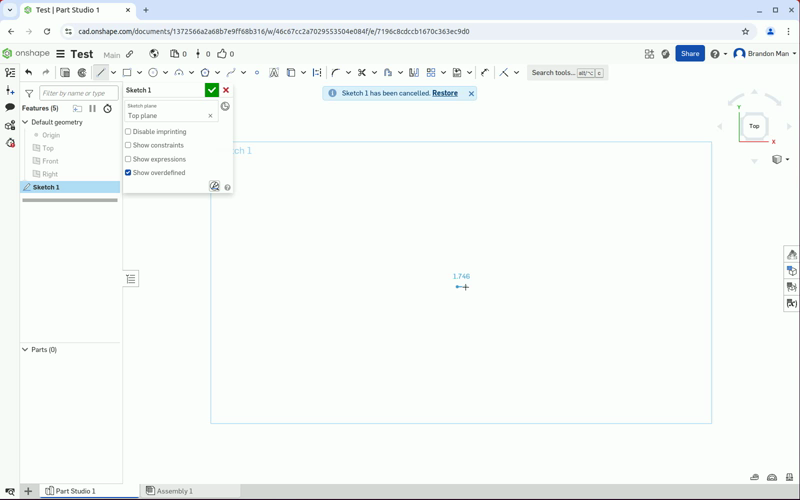
key_up(shift)
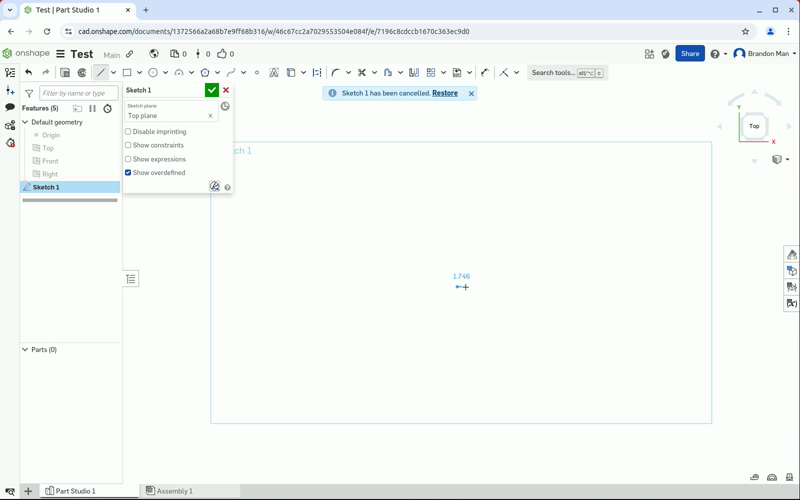
key_down(shift)
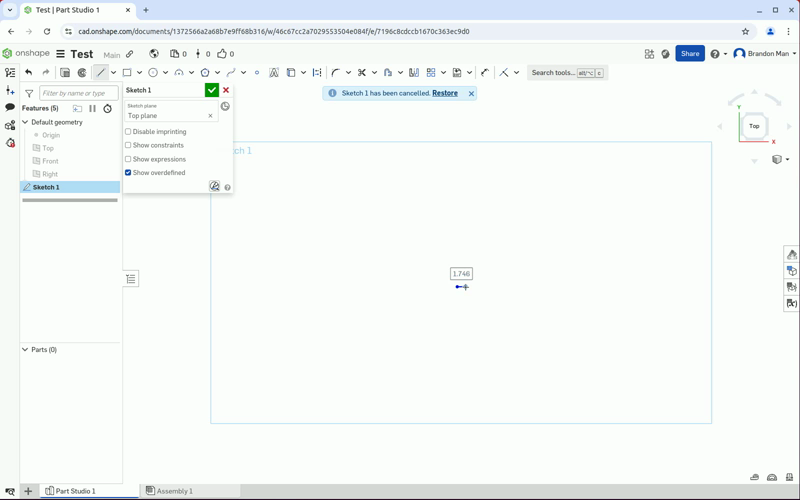
mouse_move(495, 286)
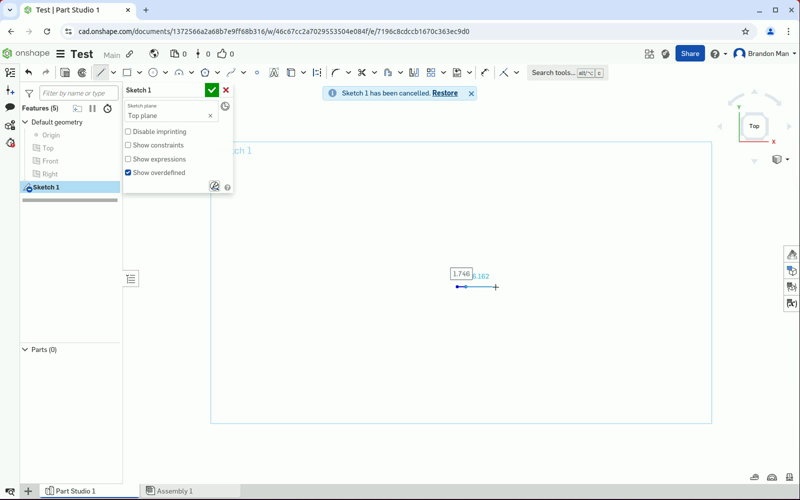
mouse_move(465, 278)
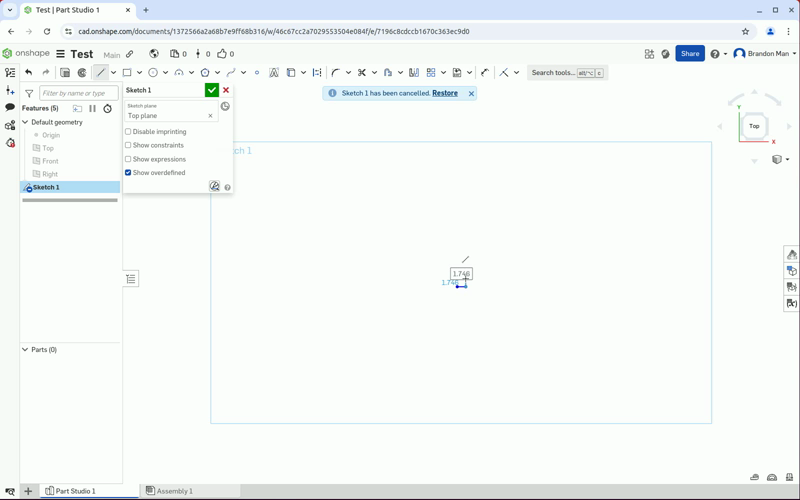
click(465, 278)
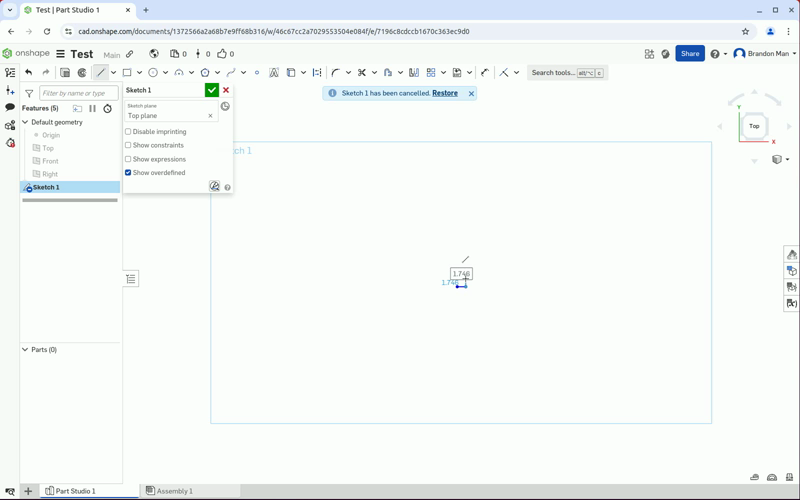
key_up(shift)
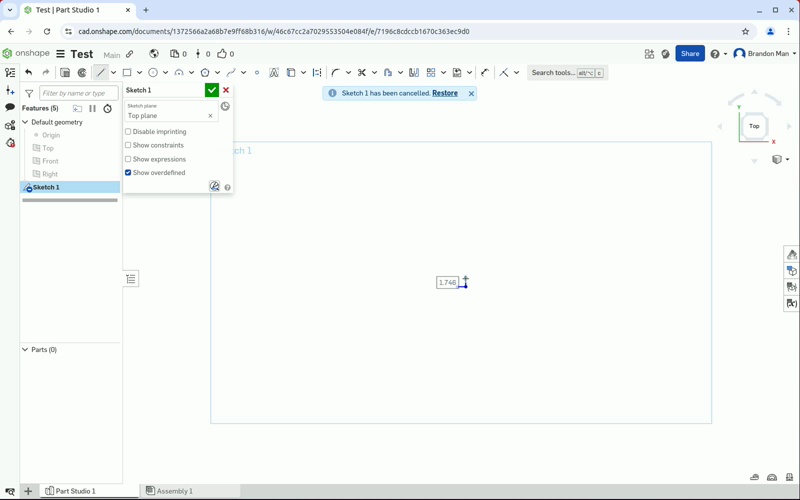
key_down(shift)
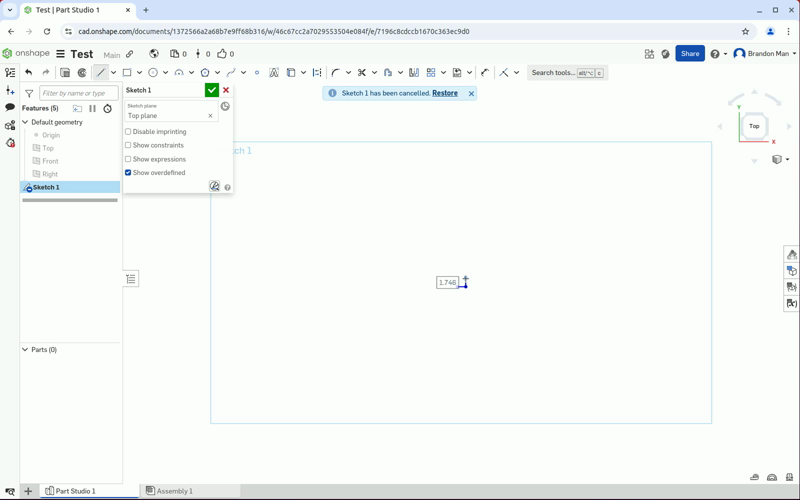
mouse_move(495, 278)
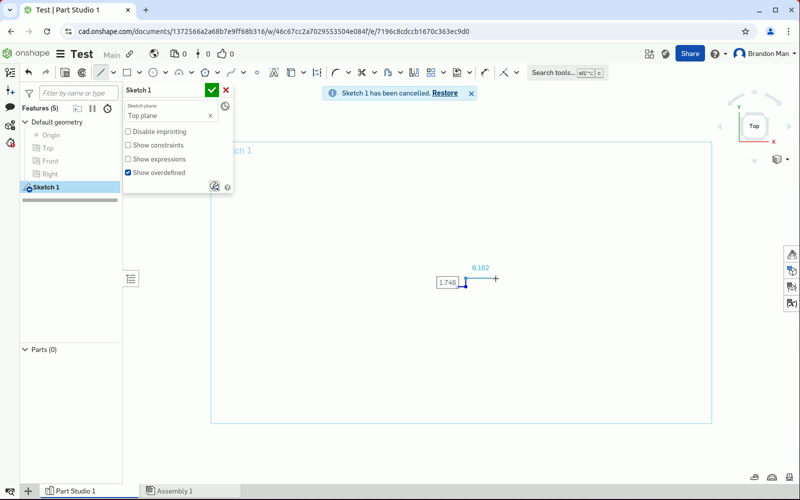
mouse_move(457, 278)
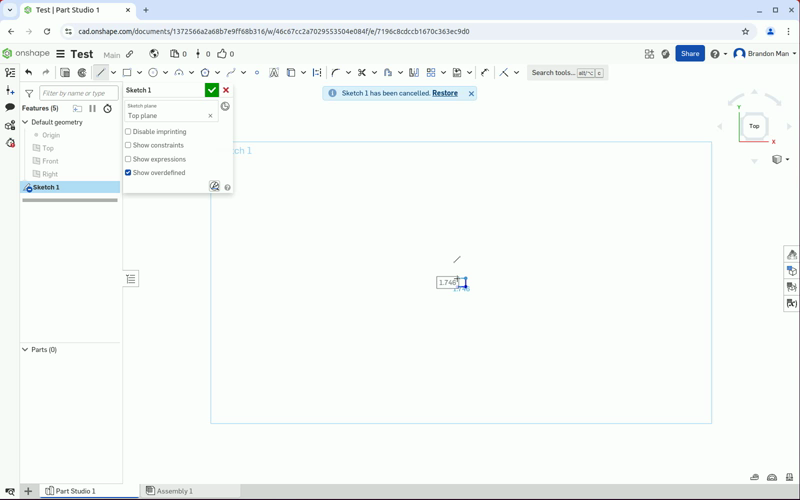
click(457, 278)
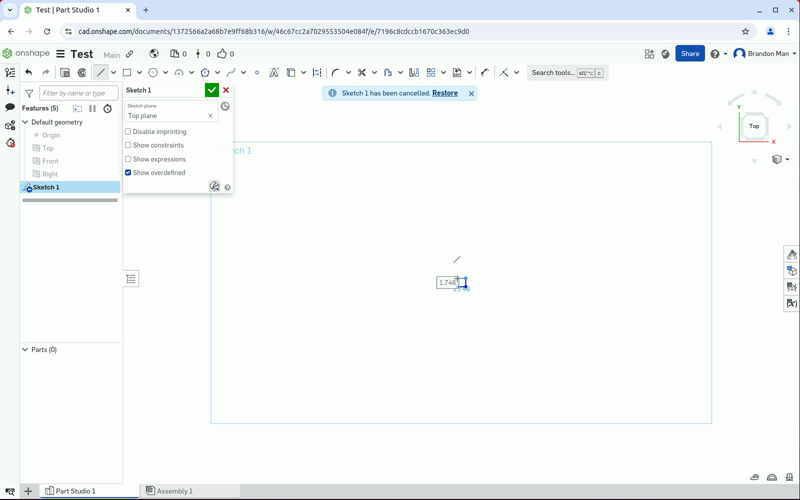
key_up(shift)
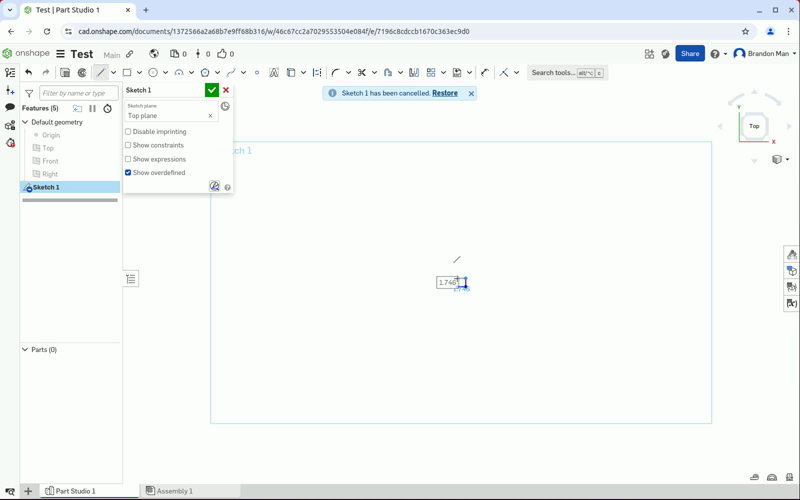
mouse_move(487, 278)
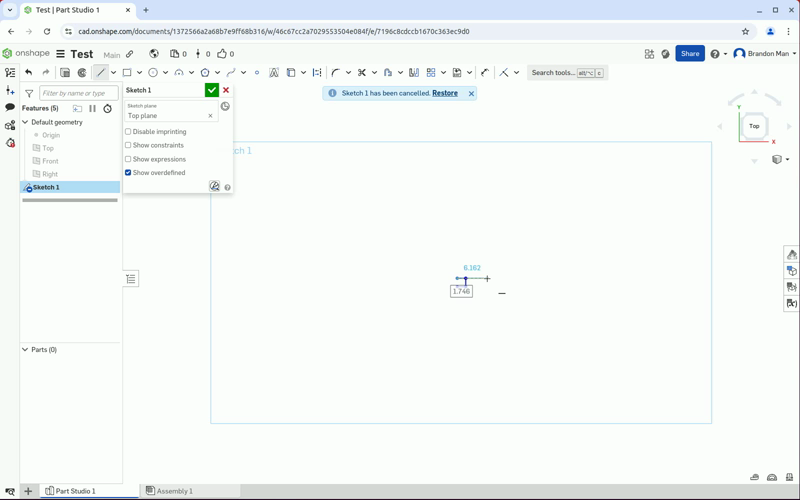
key_down(shift)
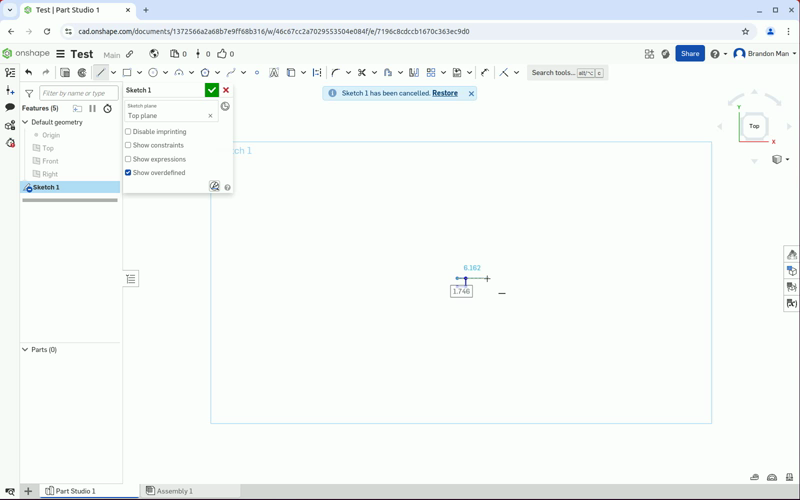
mouse_move(457, 286)
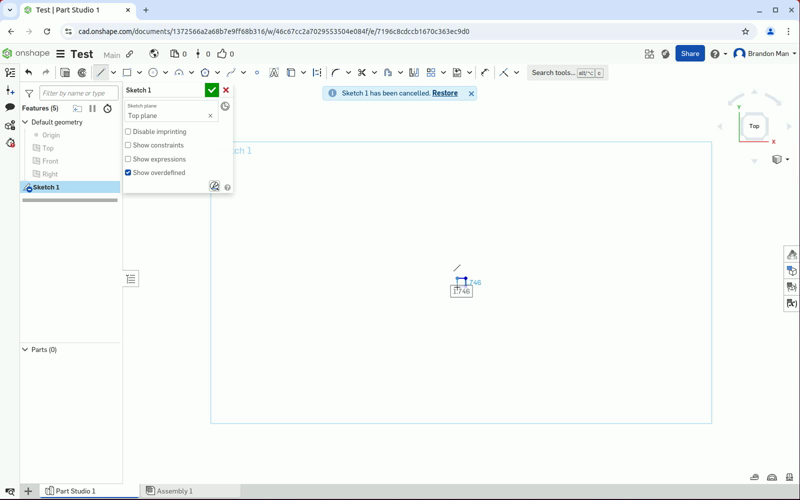
key_up(shift)
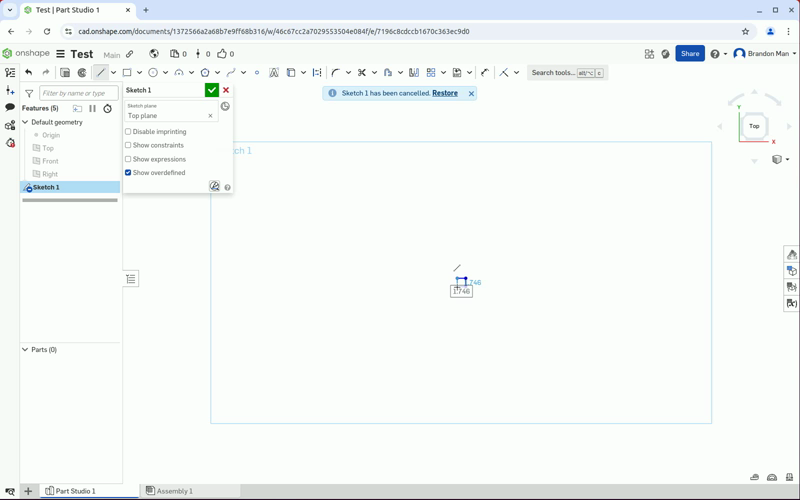
click(457, 286)
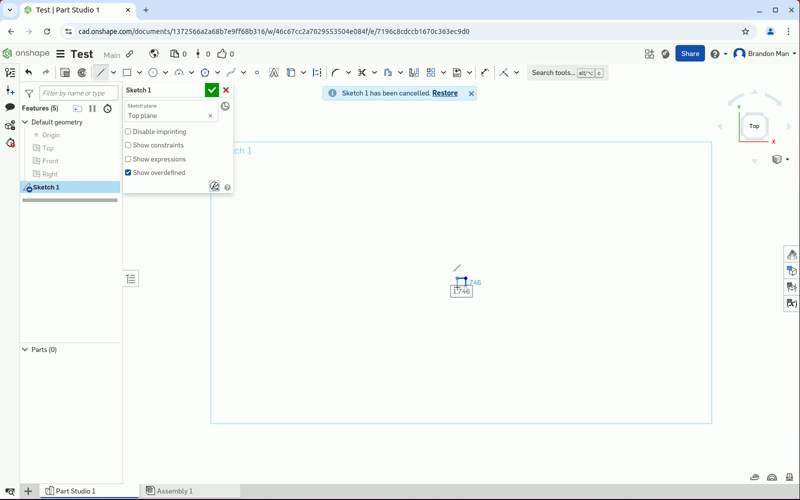
key(esc)
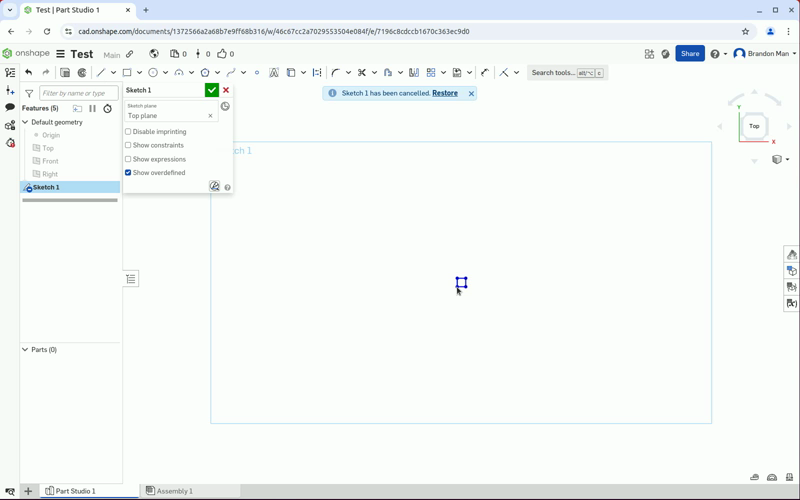
mouse_move(463, 284)
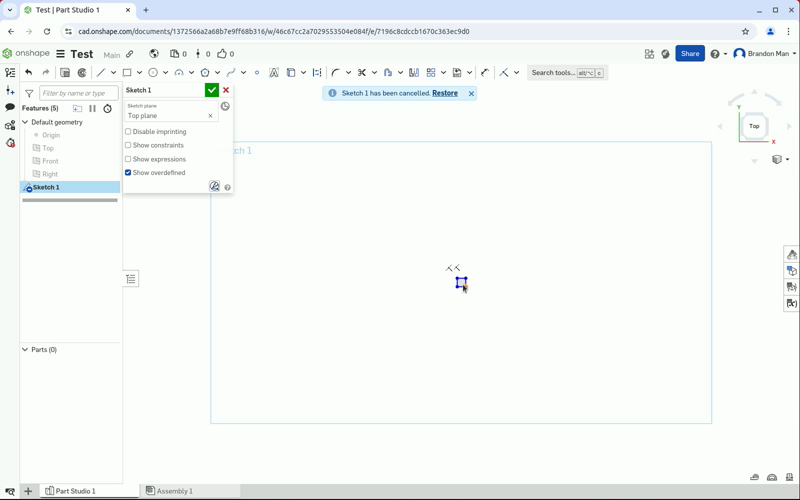
scroll(6)
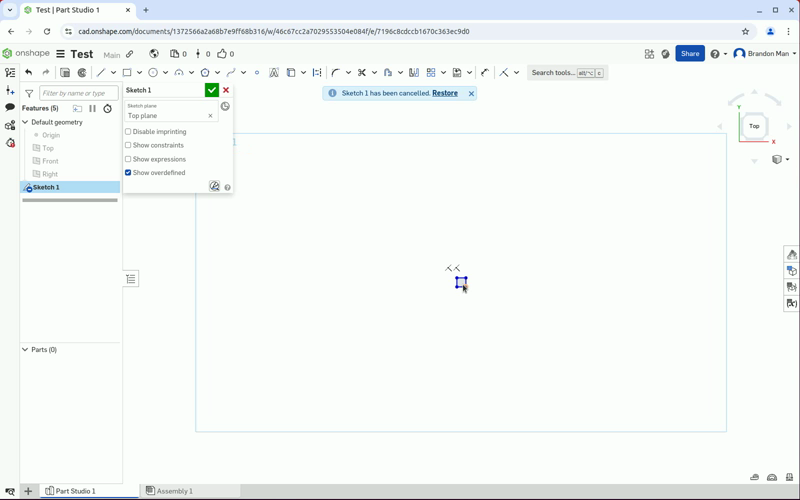
scroll(6)
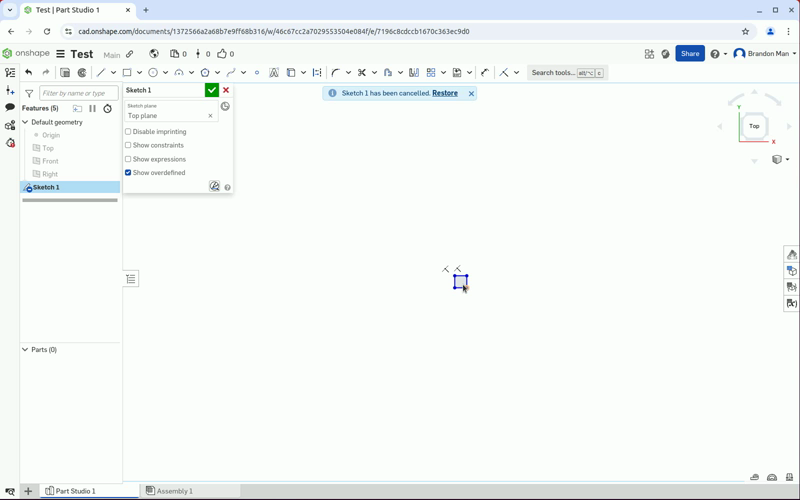
scroll(6)
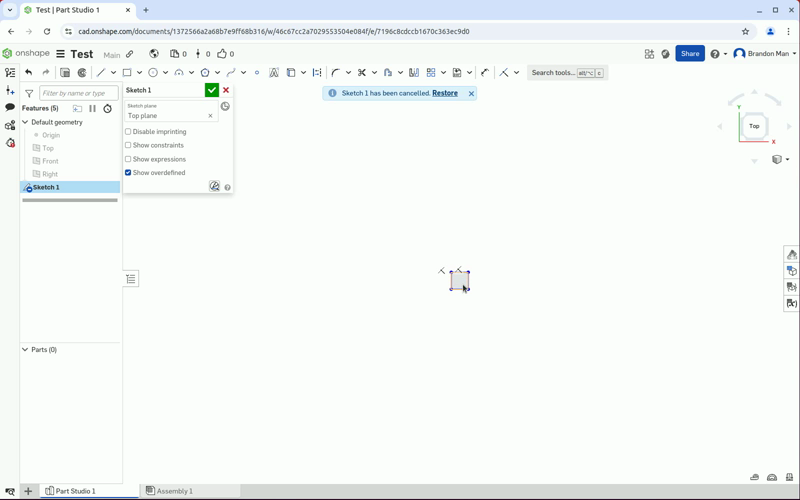
scroll(6)
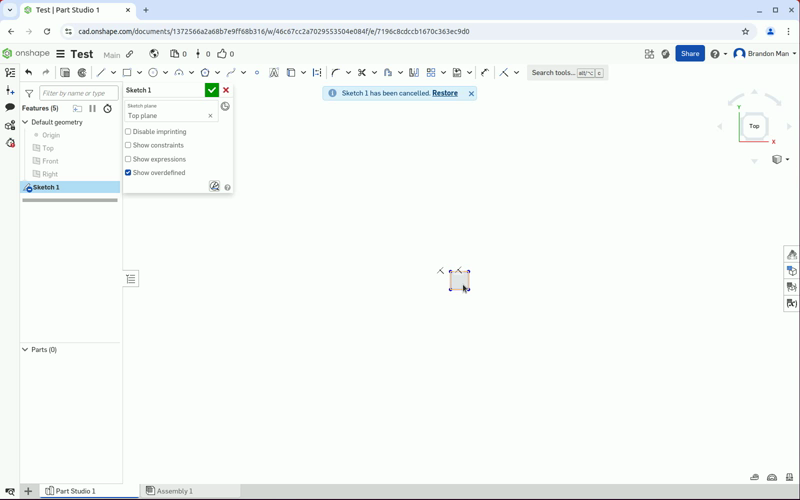
scroll(6)
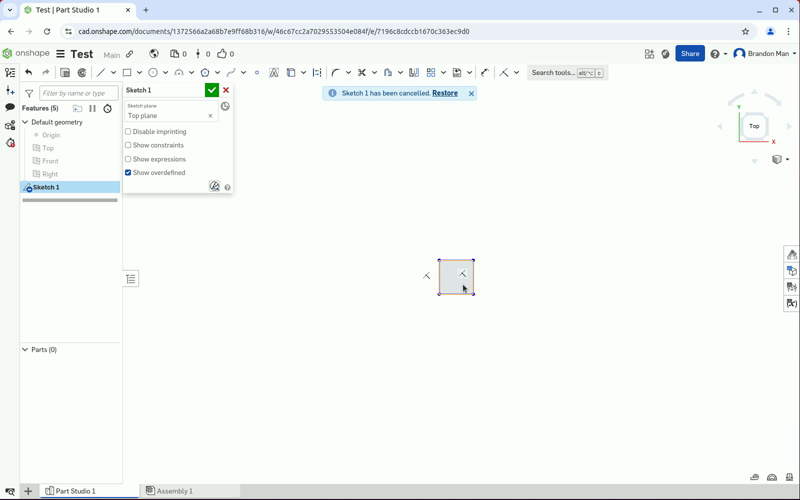
scroll(6)
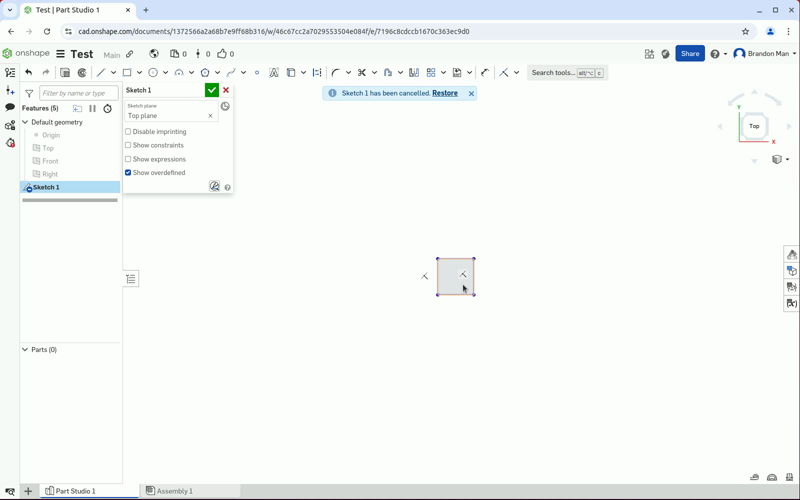
scroll(6)
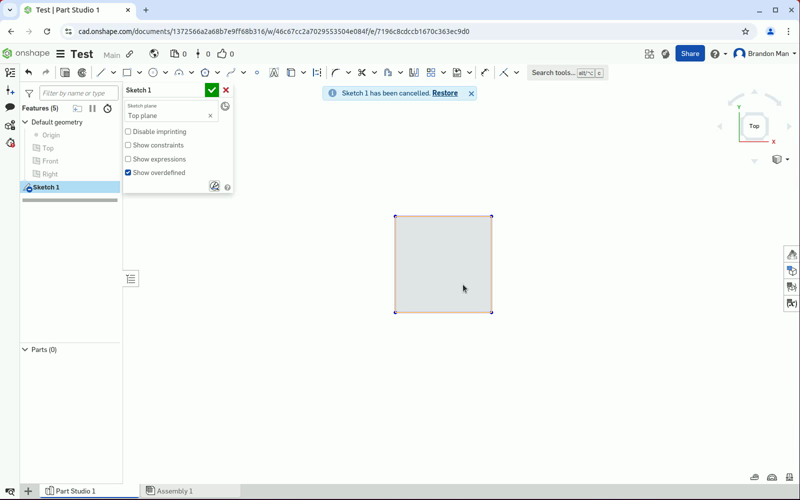
click(463, 284)
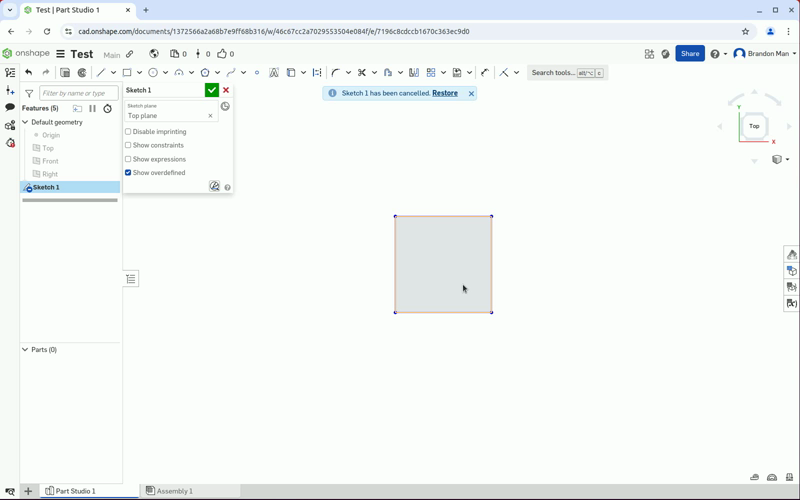
scroll(-6)
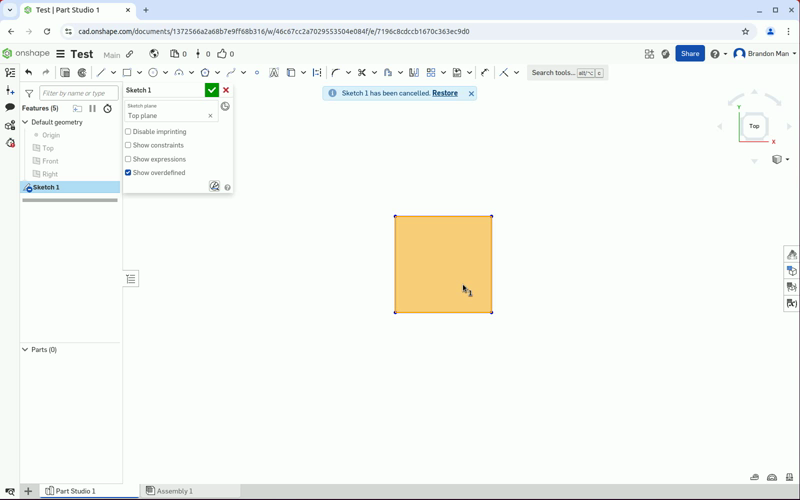
scroll(-6)
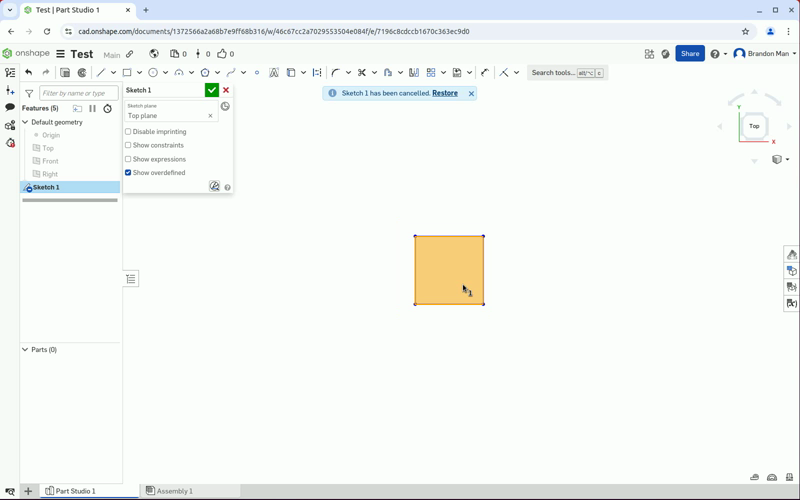
scroll(-6)
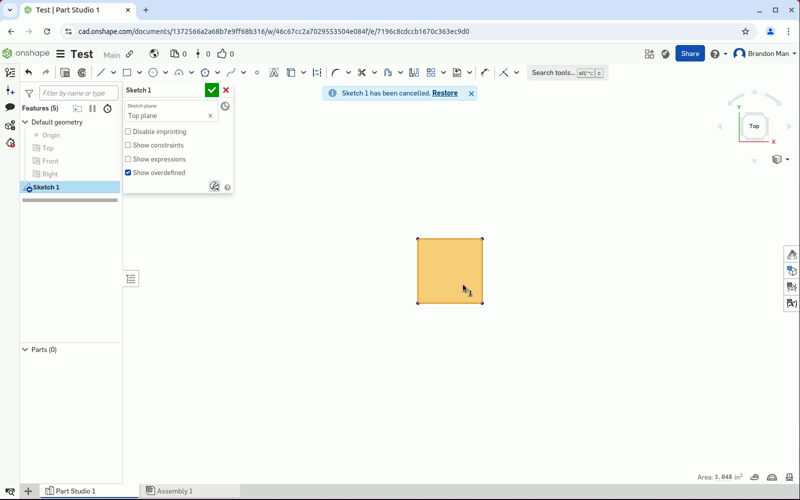
scroll(-6)
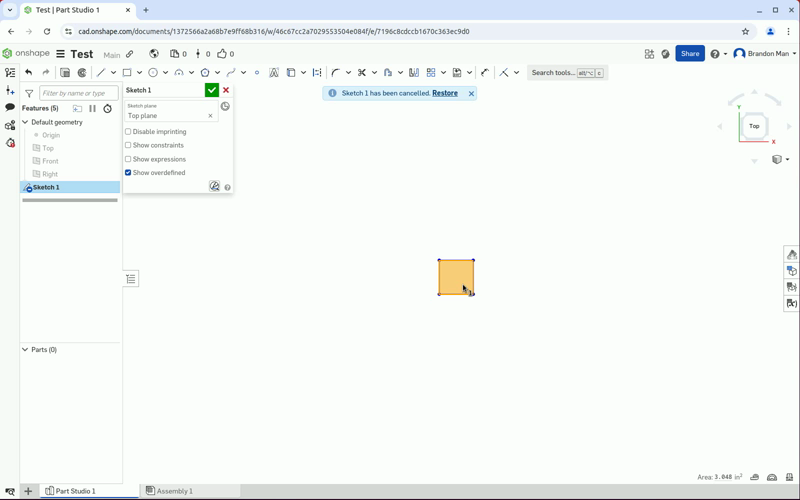
scroll(-6)
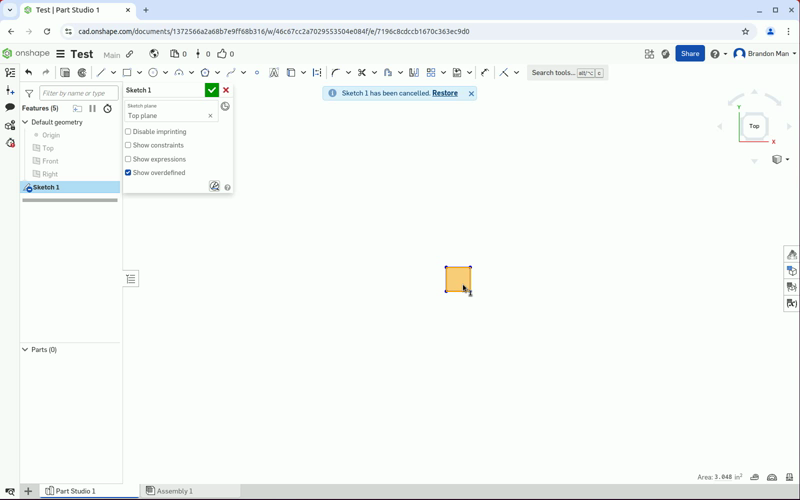
scroll(-6)
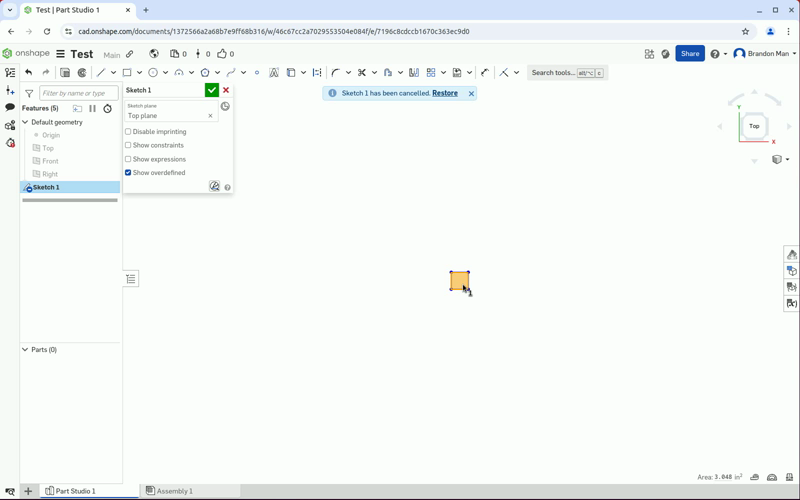
scroll(-6)
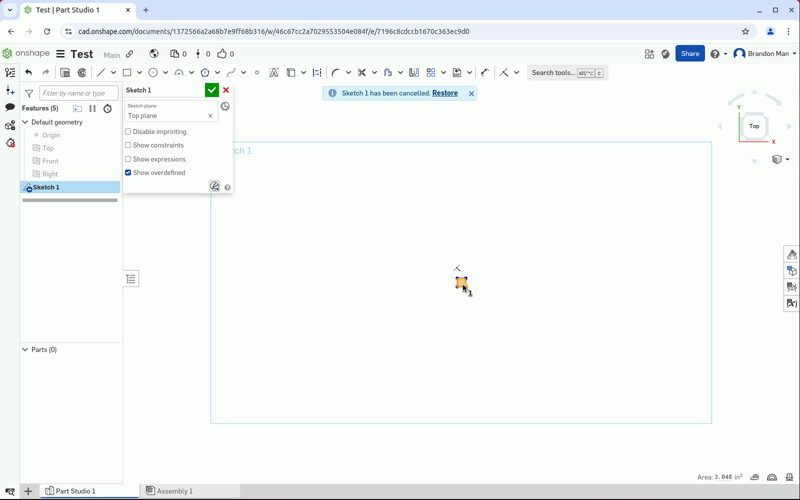
mouse_move(73, 352)
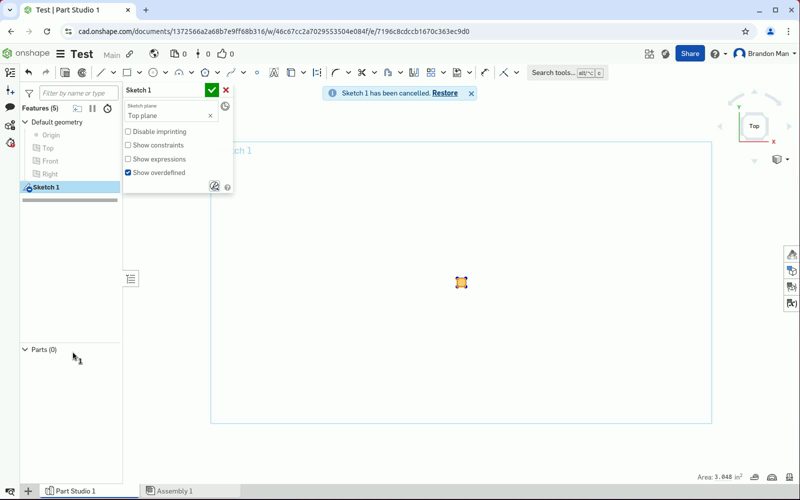
key(shift+y)
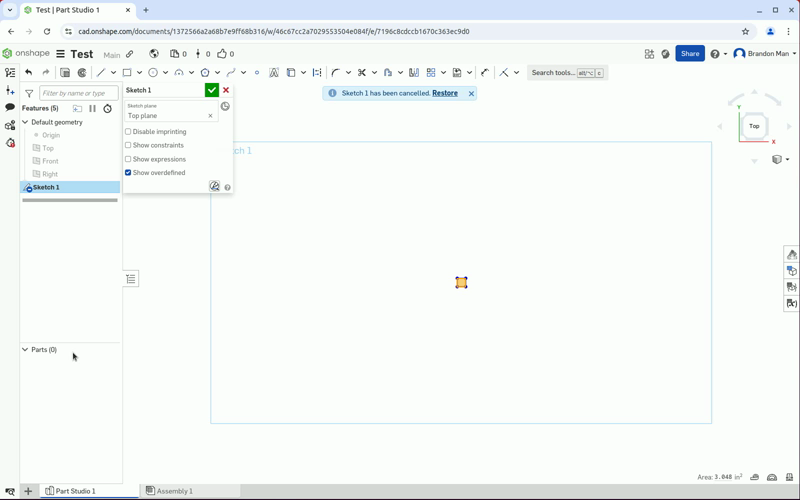
key(shift+e)
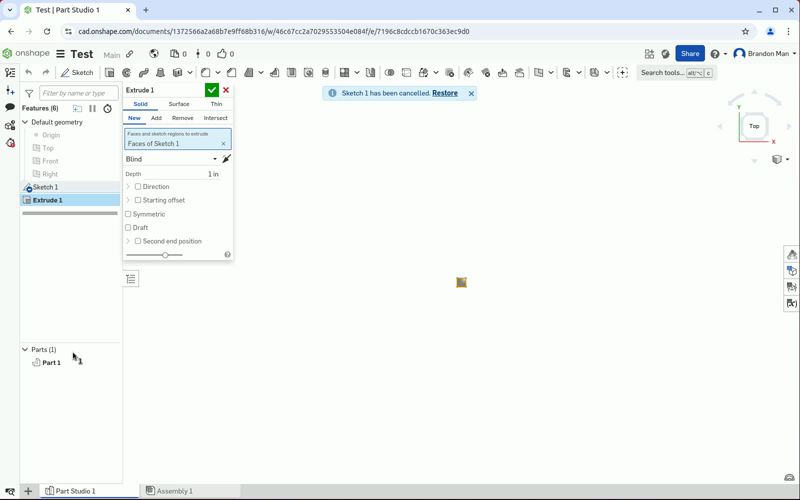
mouse_move(143, 106)
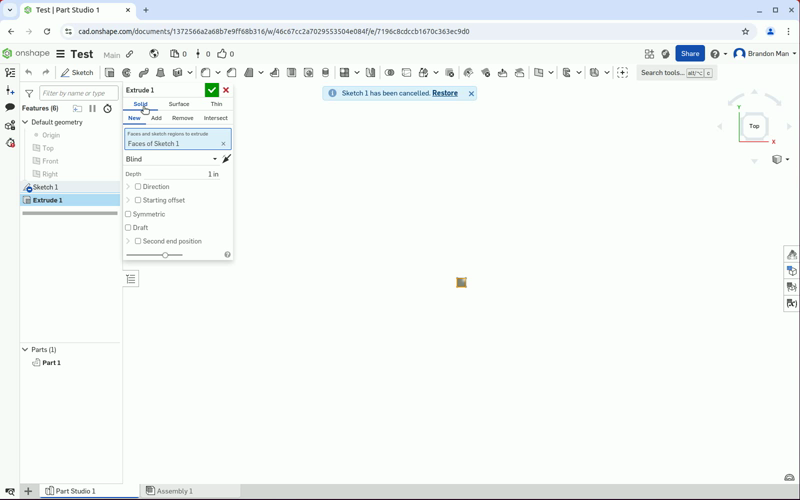
click(143, 106)
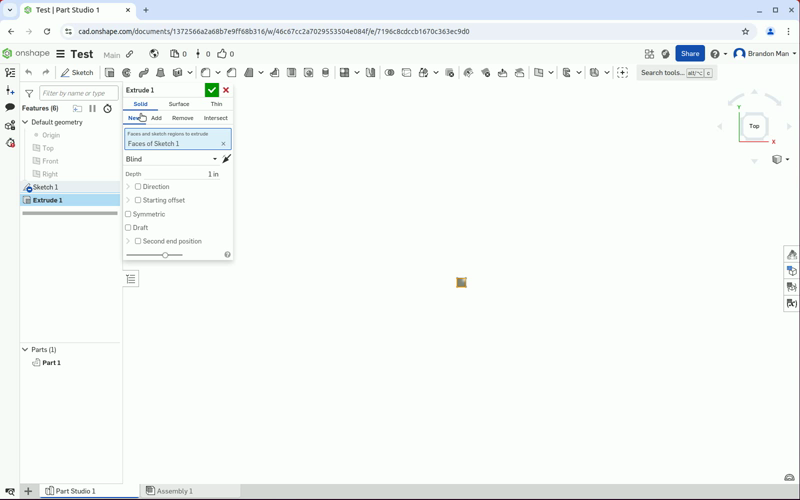
mouse_move(137, 120)
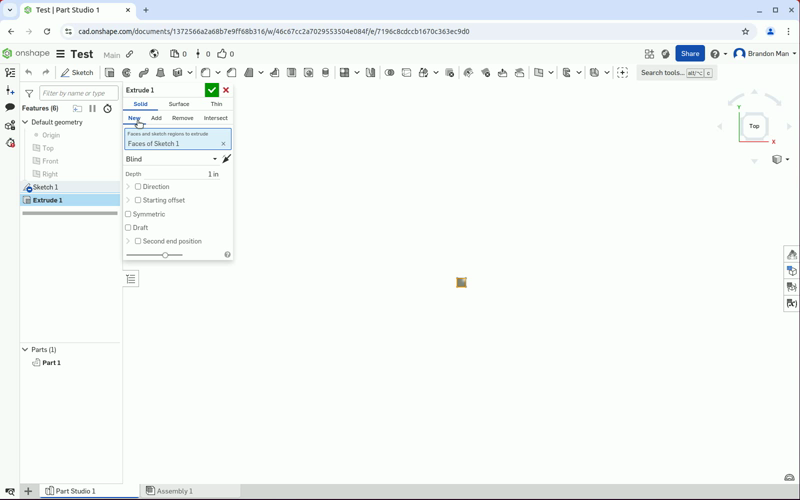
click(137, 120)
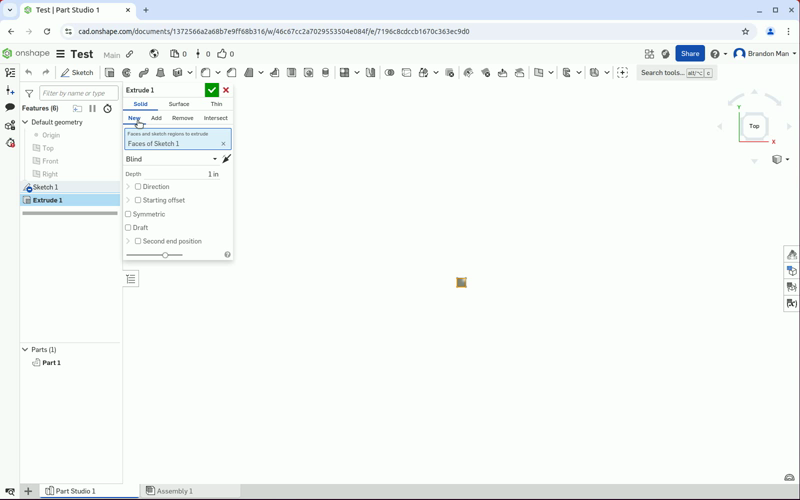
key(tab, 4)
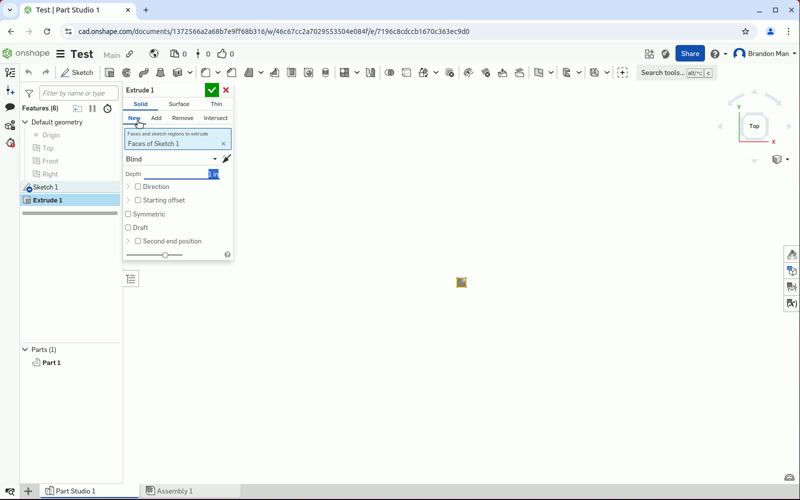
text(-0.241)
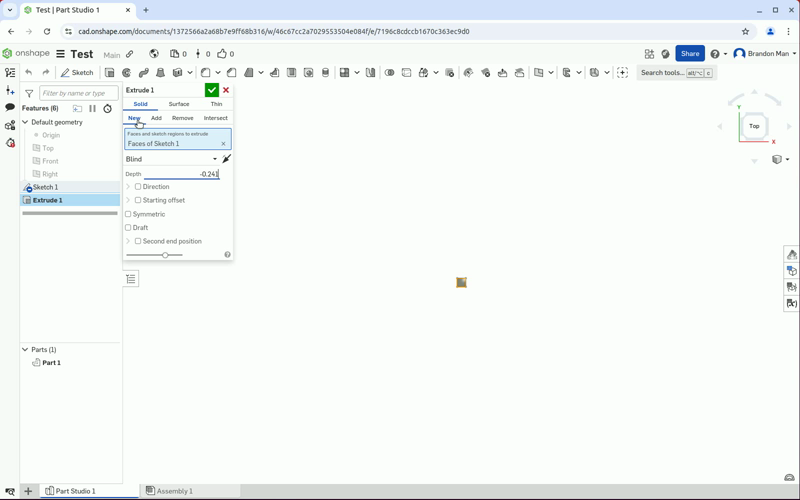
key(enter)
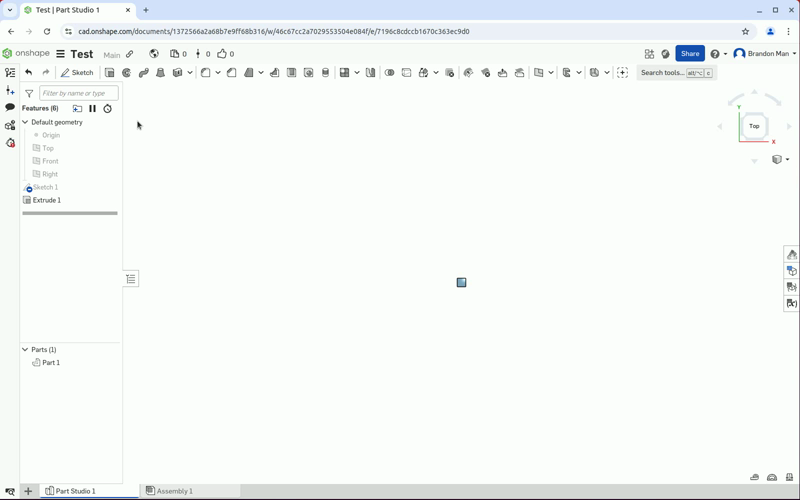
key(shift+h)
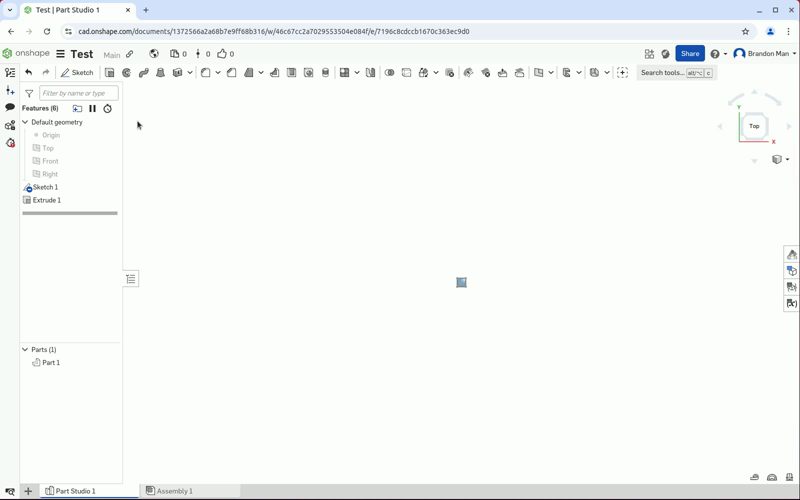
key(shift+h)
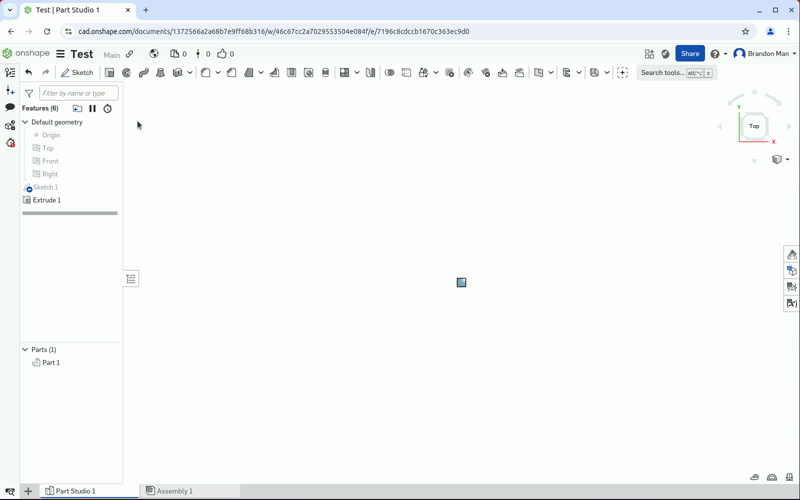
mouse_move(73, 189)
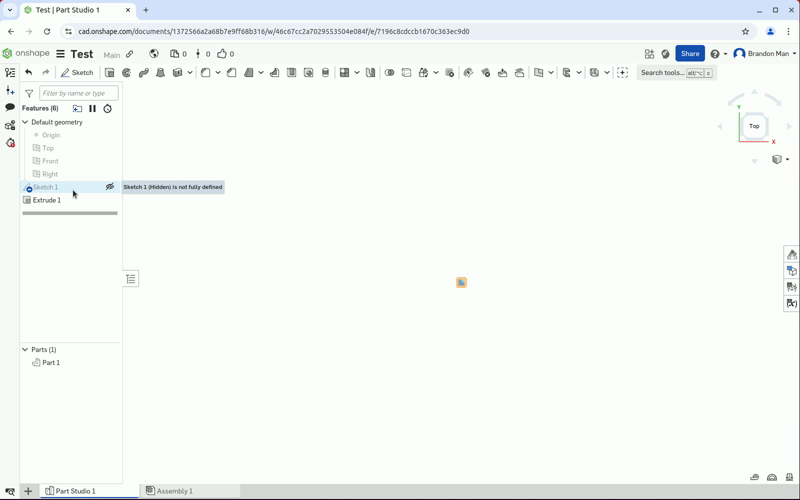
click(73, 189)
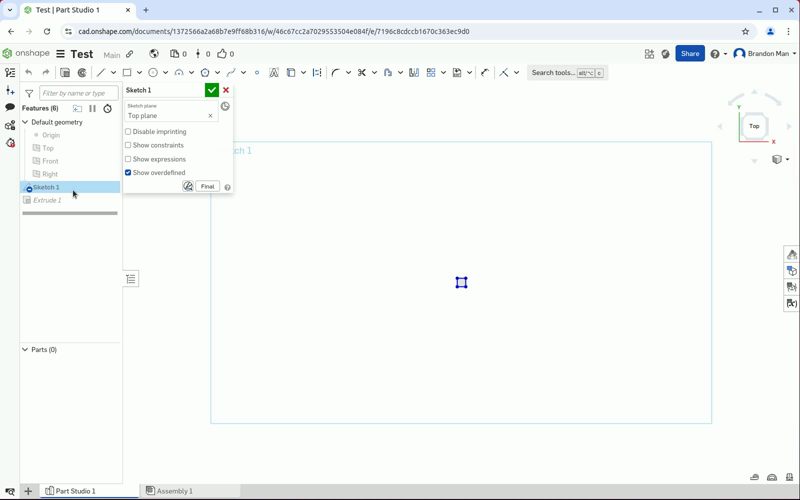
mouse_move(229, 92)
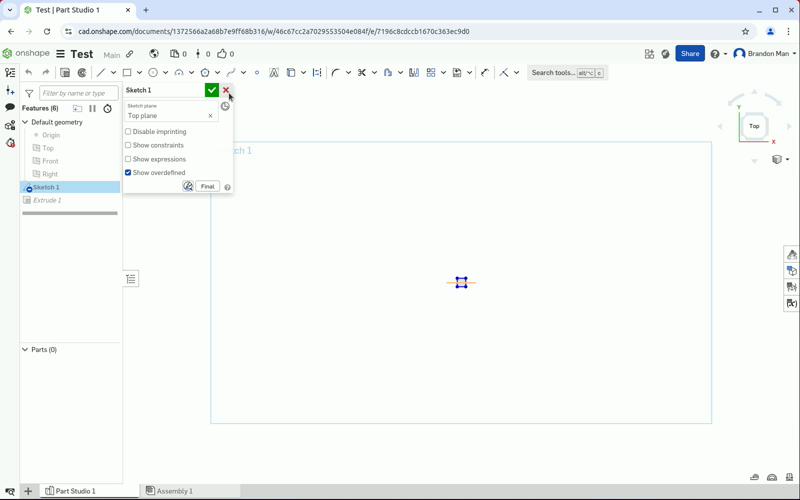
click(229, 92)
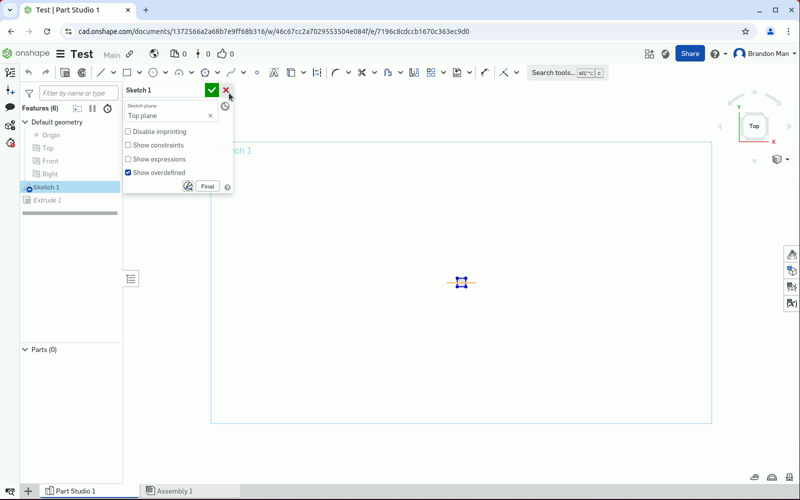
key(shift+s)
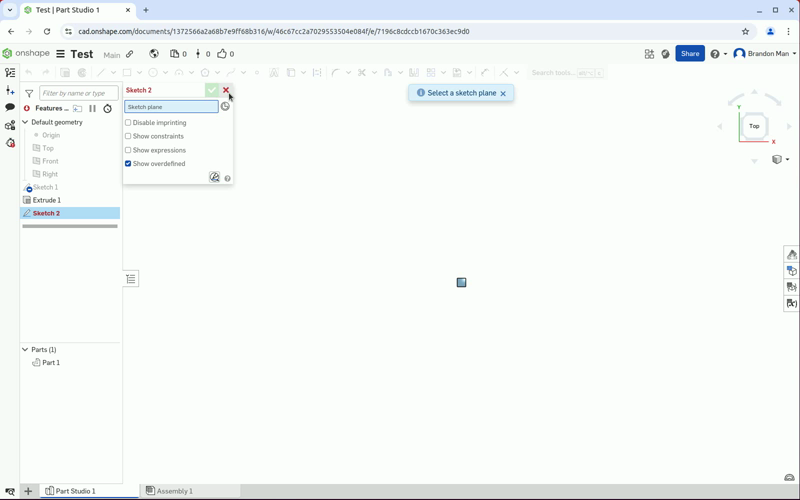
mouse_move(73, 150)
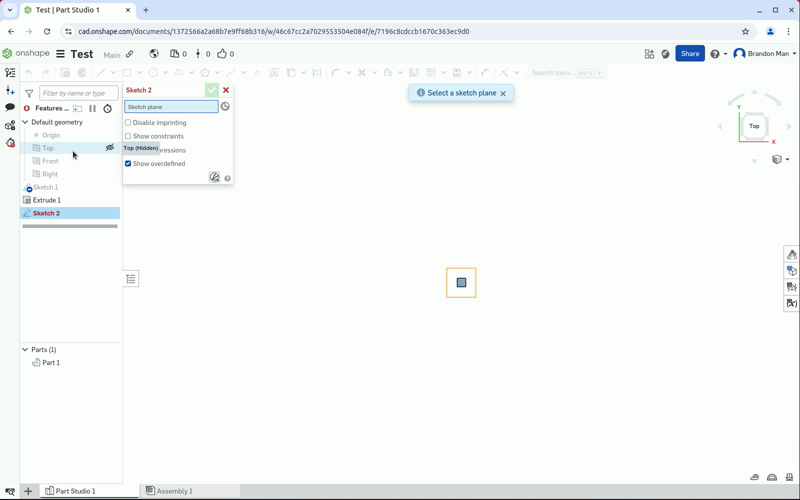
click(73, 150)
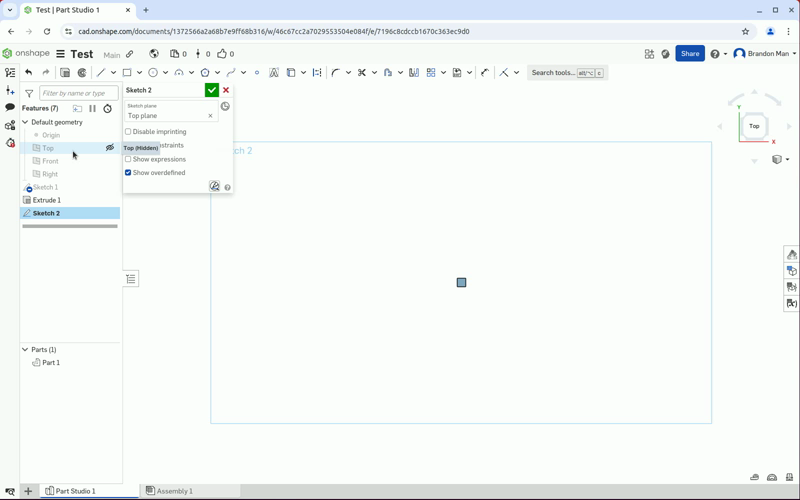
mouse_move(73, 352)
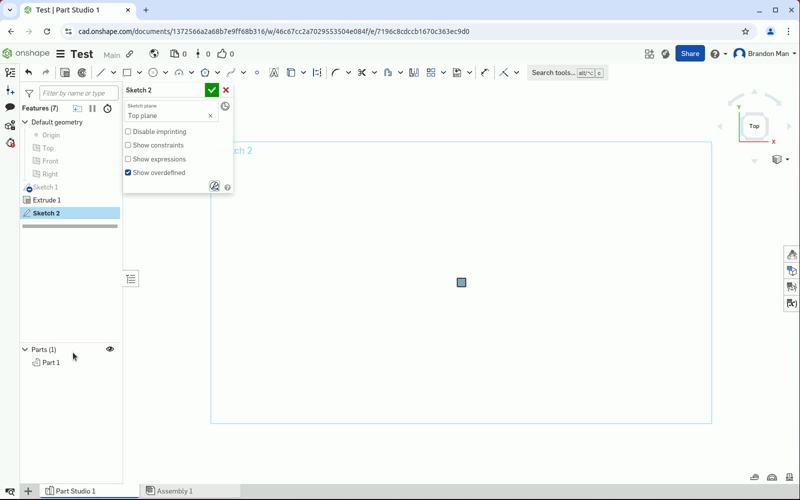
key(y)
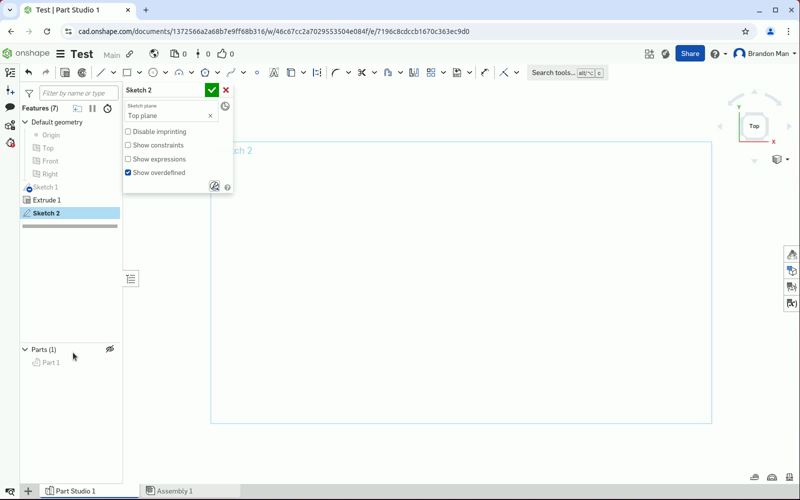
key(l)
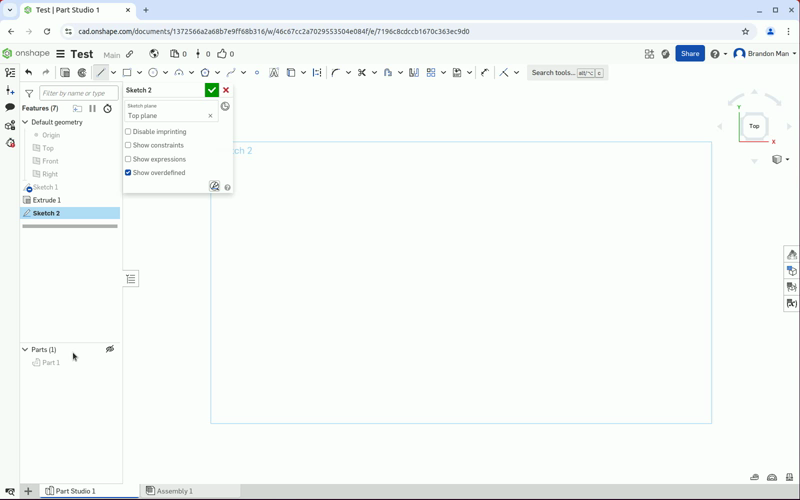
key_down(shift)
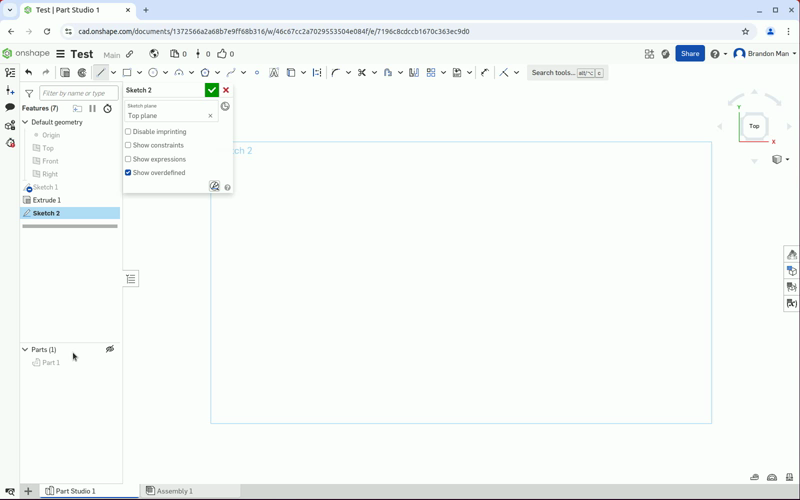
mouse_move(461, 286)
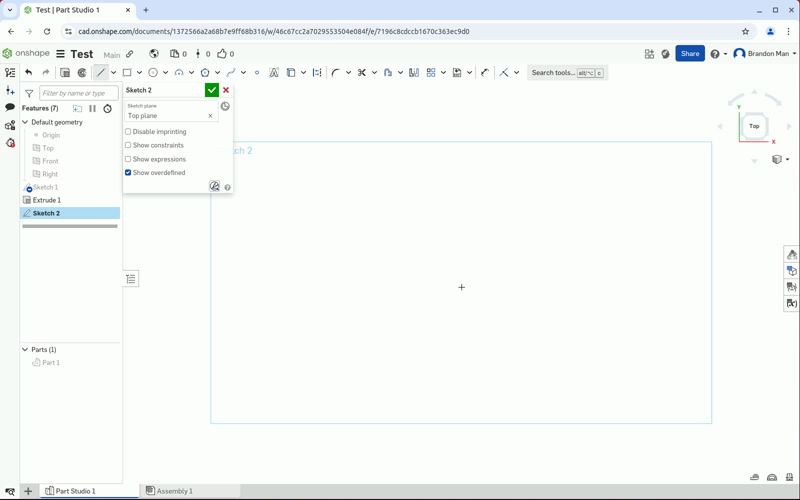
click(461, 286)
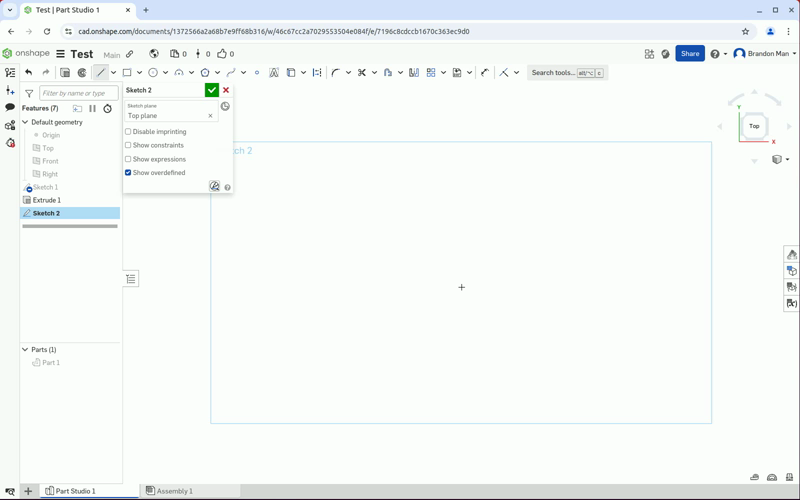
key_up(shift)
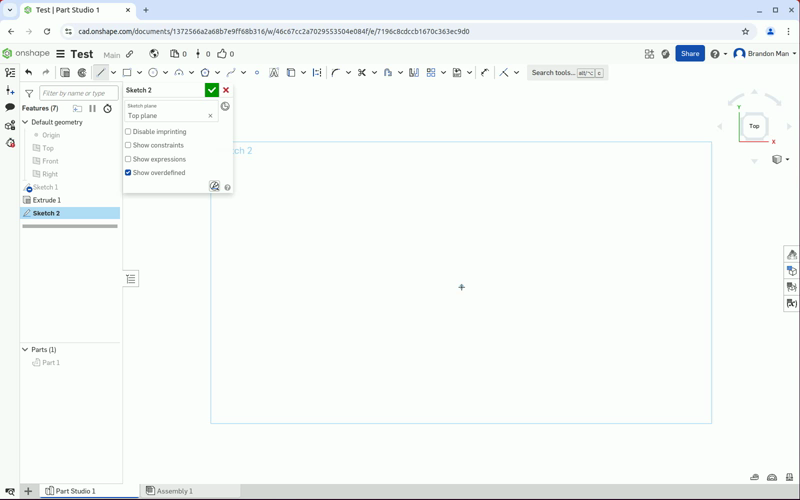
key_down(shift)
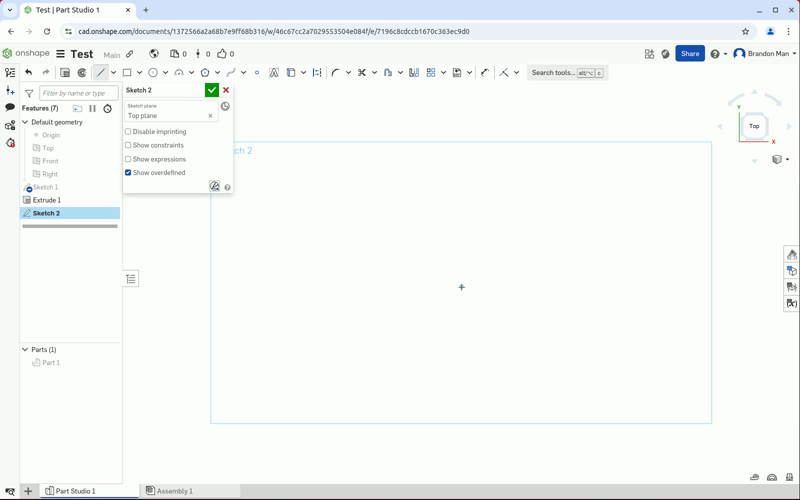
mouse_move(492, 286)
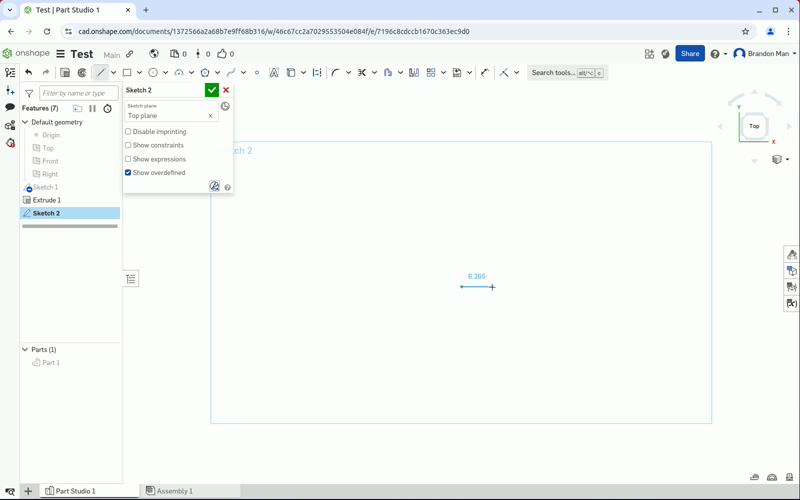
mouse_move(464, 286)
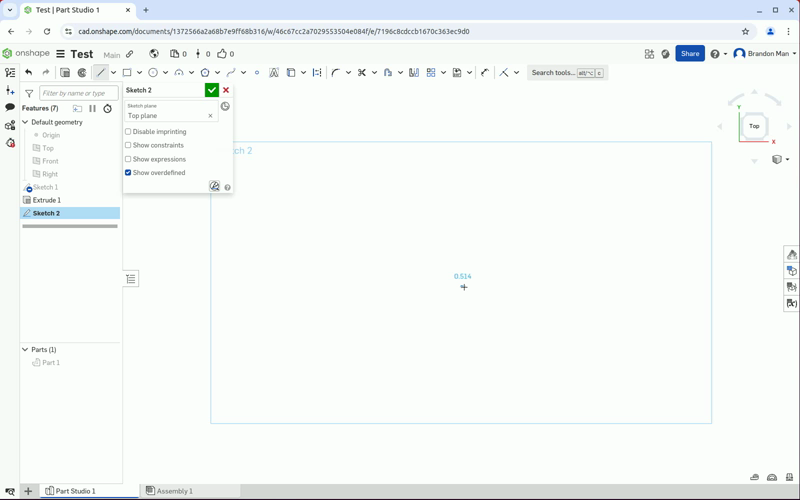
scroll(6)
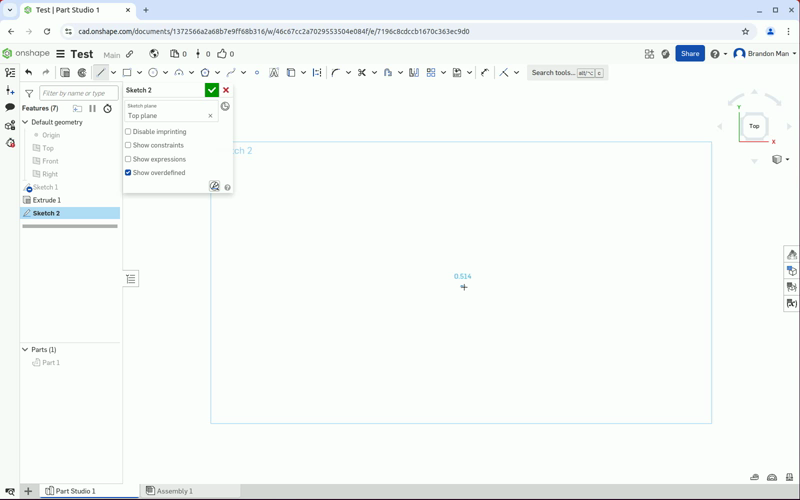
scroll(6)
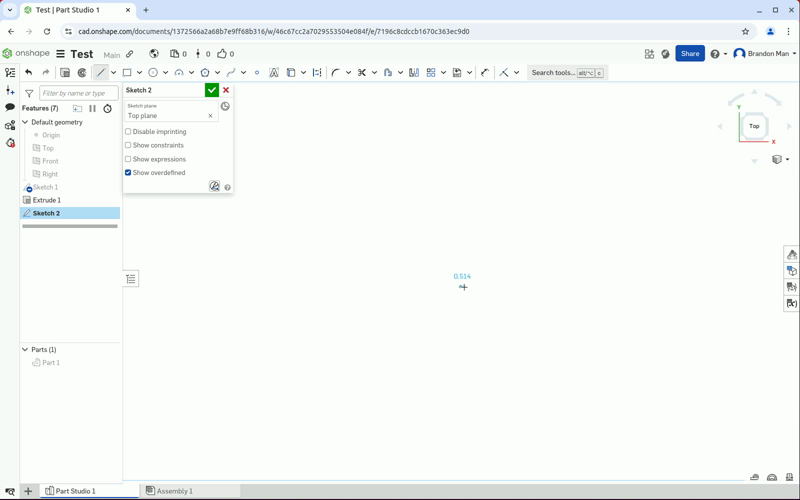
scroll(6)
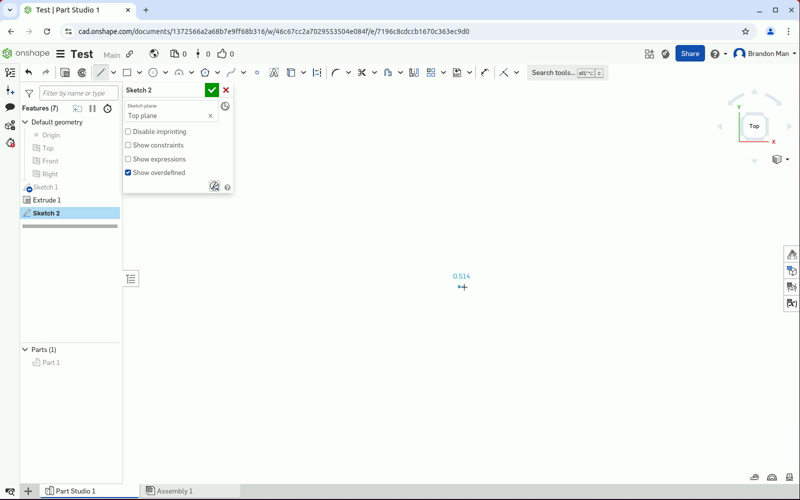
scroll(6)
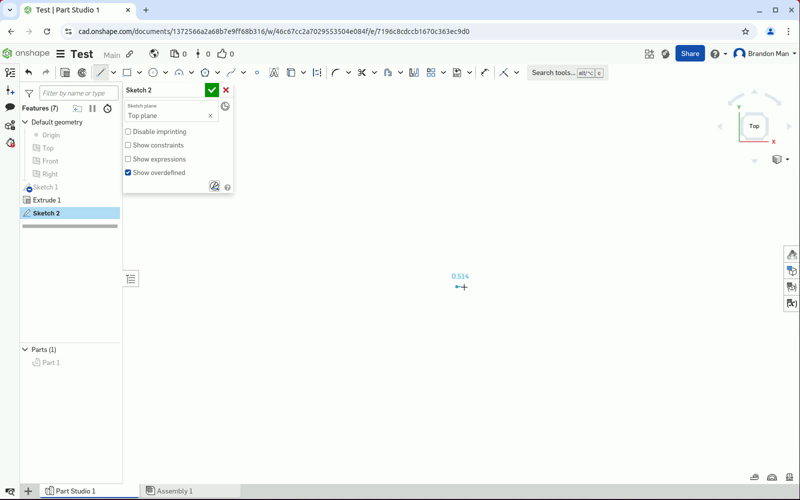
scroll(6)
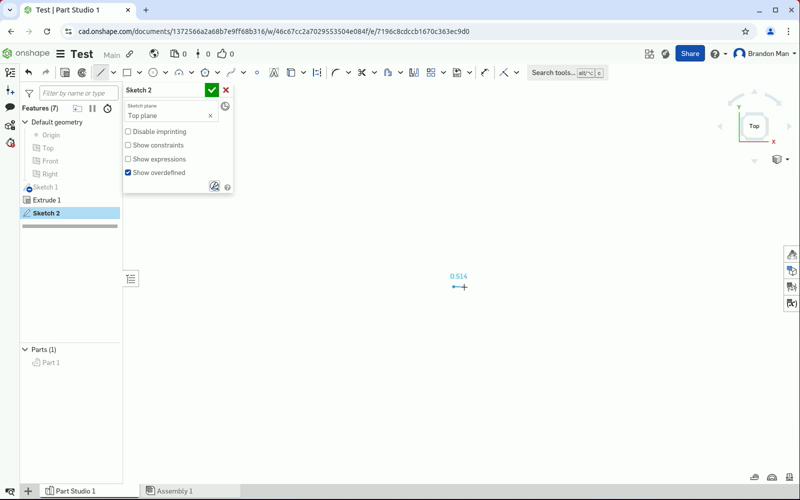
scroll(6)
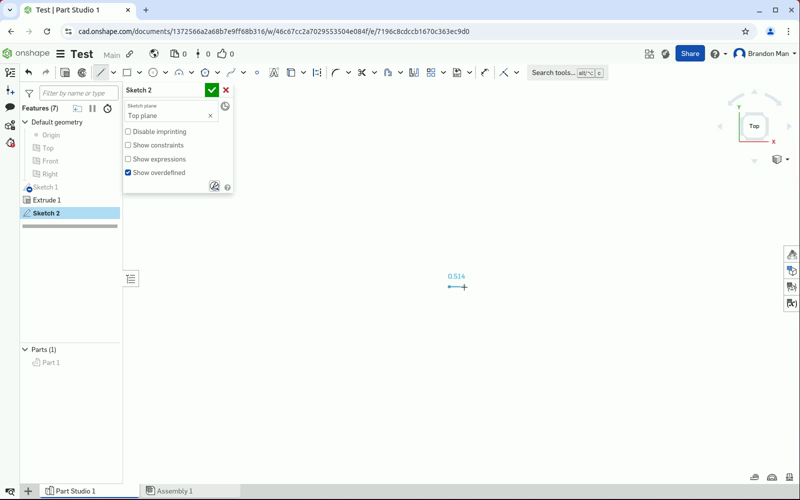
scroll(6)
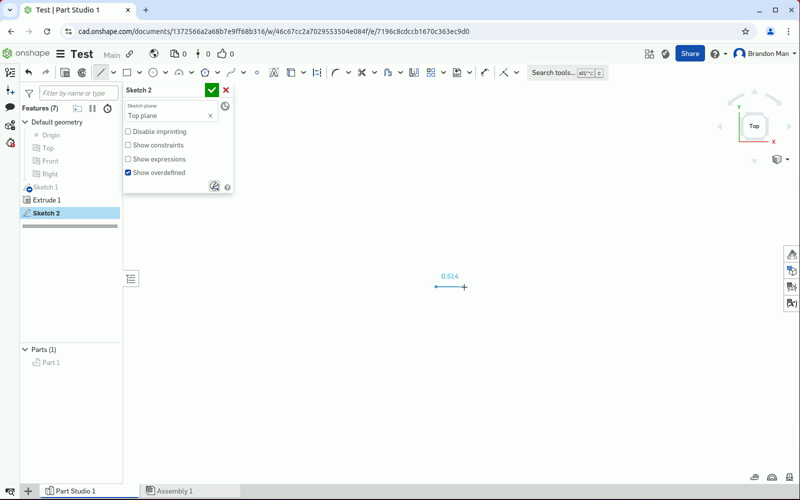
click(464, 286)
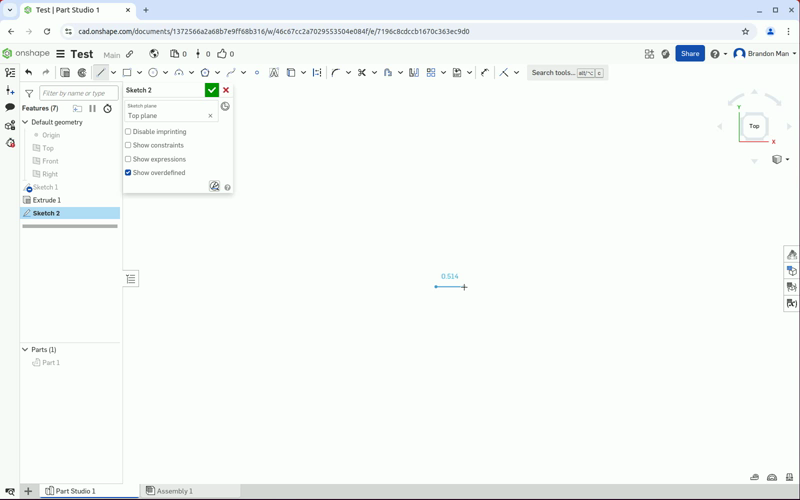
scroll(-6)
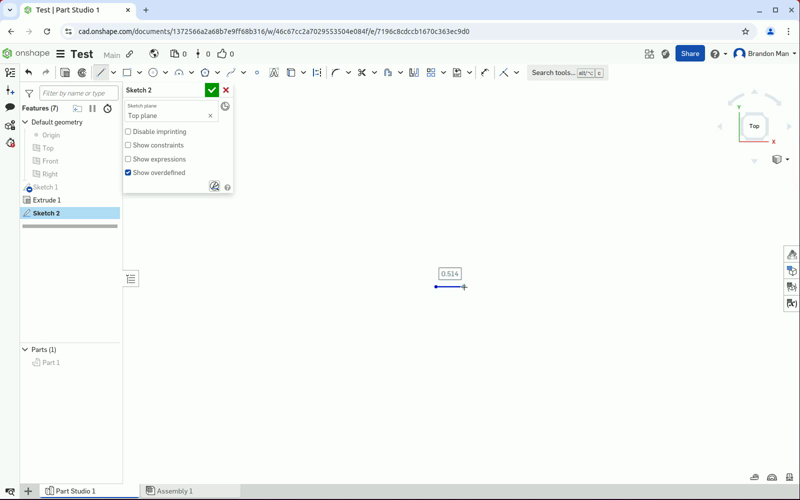
scroll(-6)
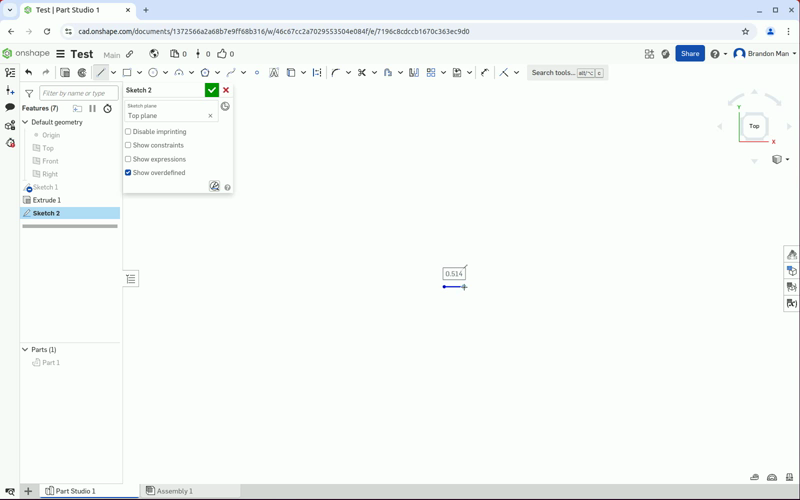
scroll(-6)
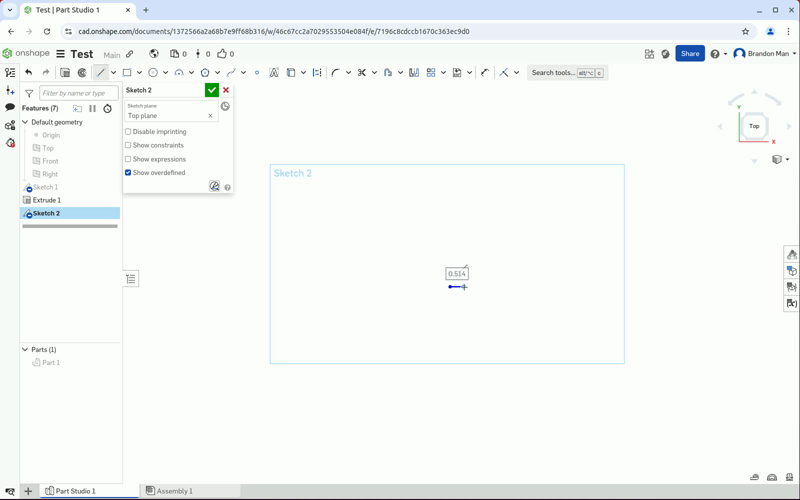
scroll(-6)
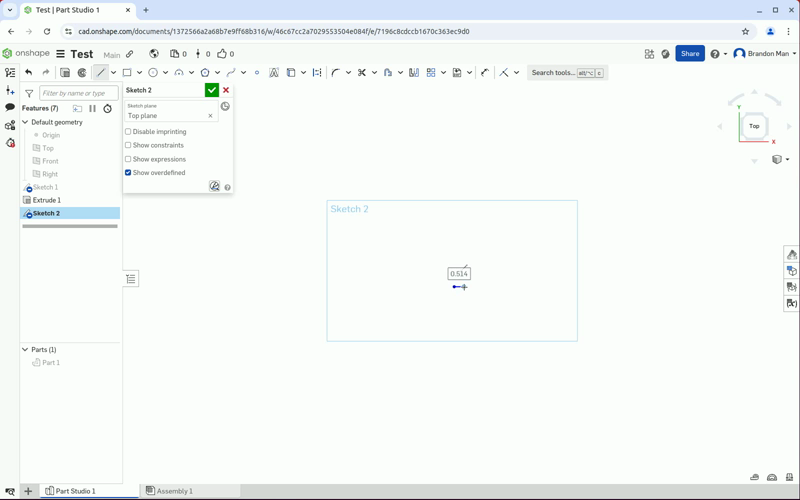
scroll(-6)
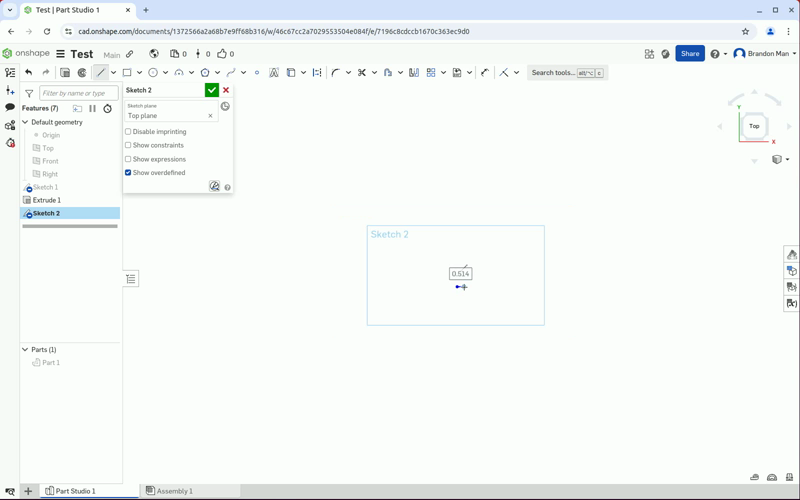
scroll(-6)
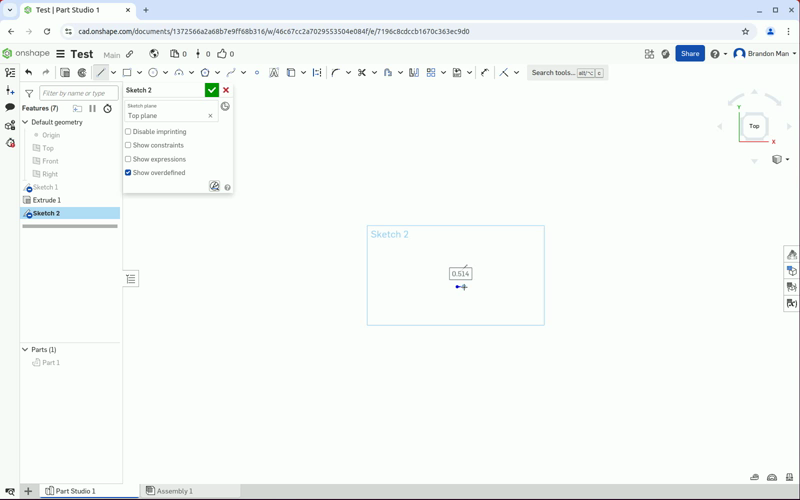
scroll(-6)
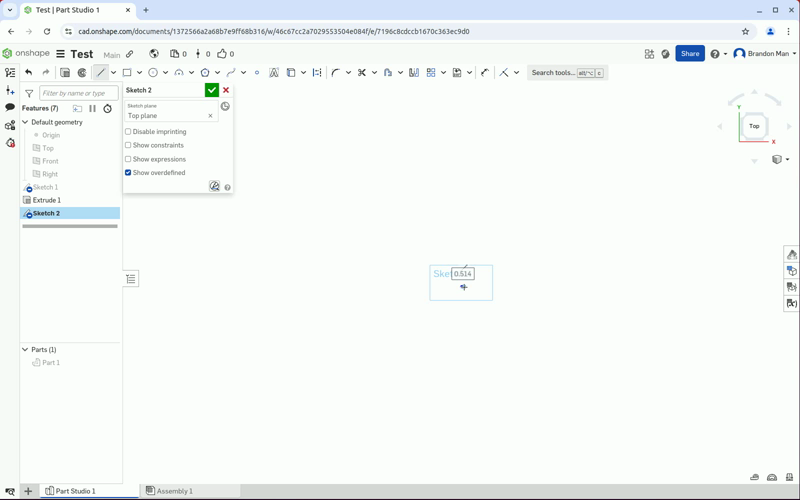
key_up(shift)
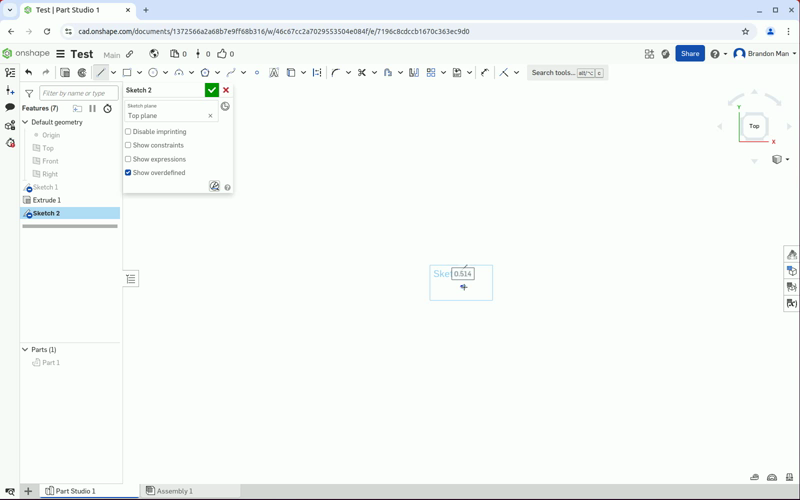
key_down(shift)
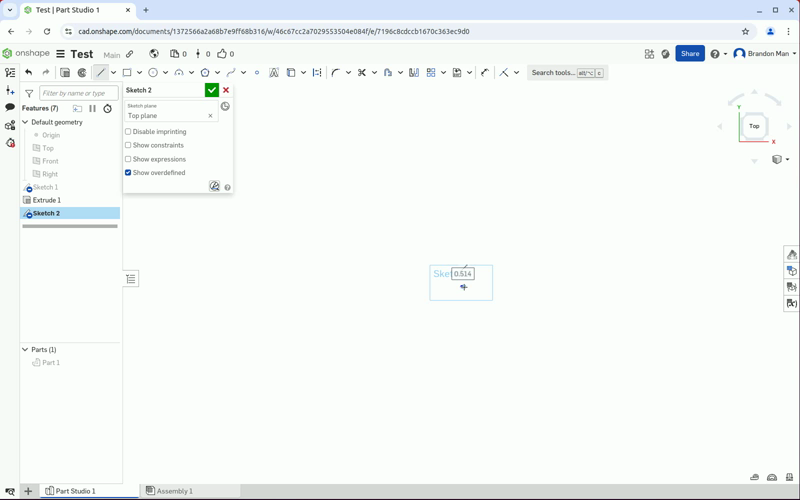
mouse_move(494, 286)
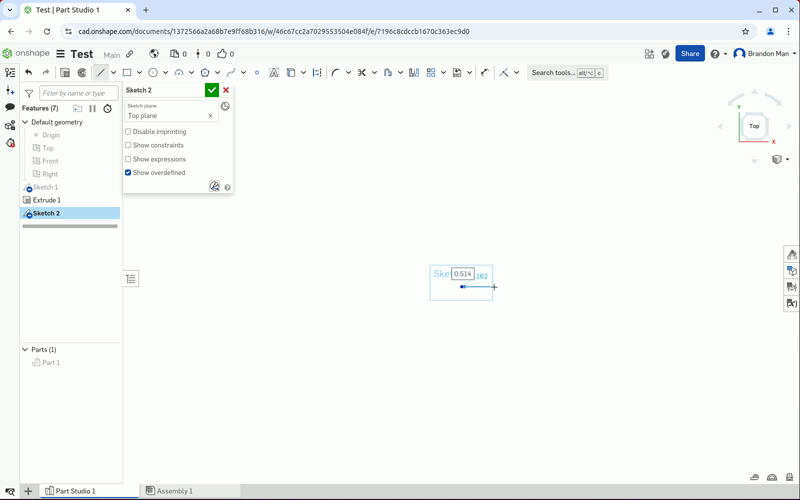
mouse_move(464, 284)
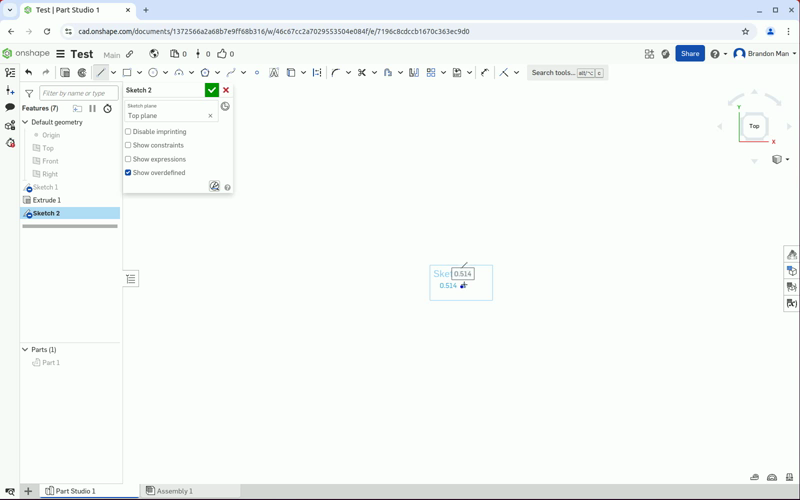
scroll(6)
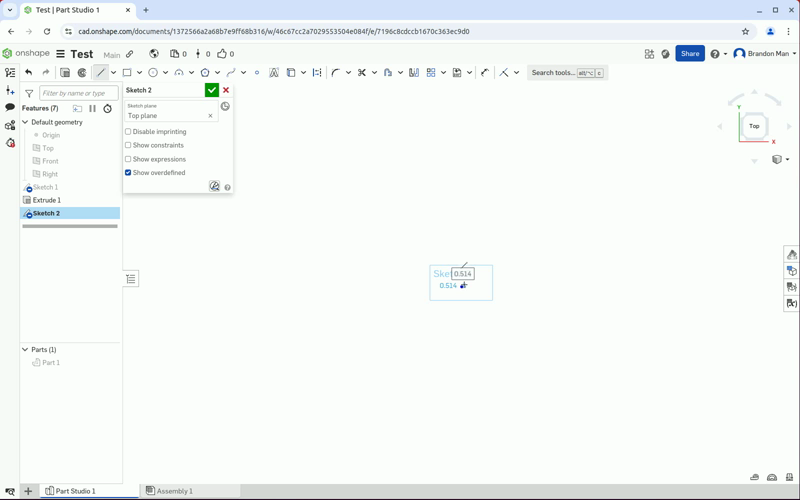
scroll(6)
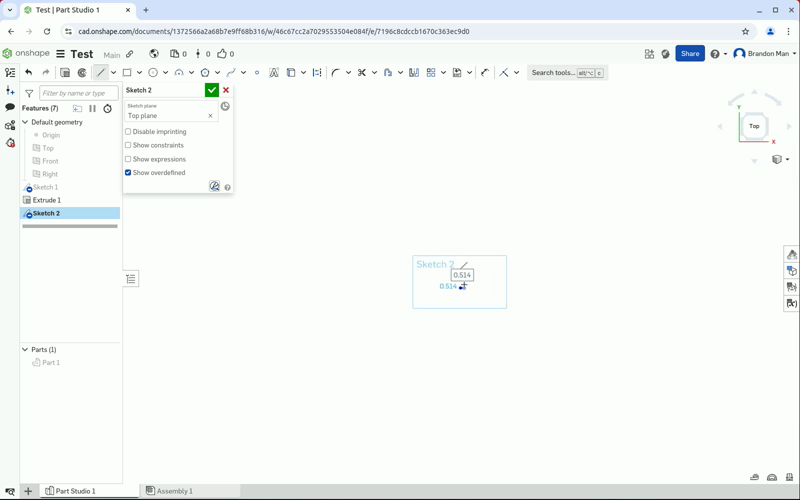
scroll(6)
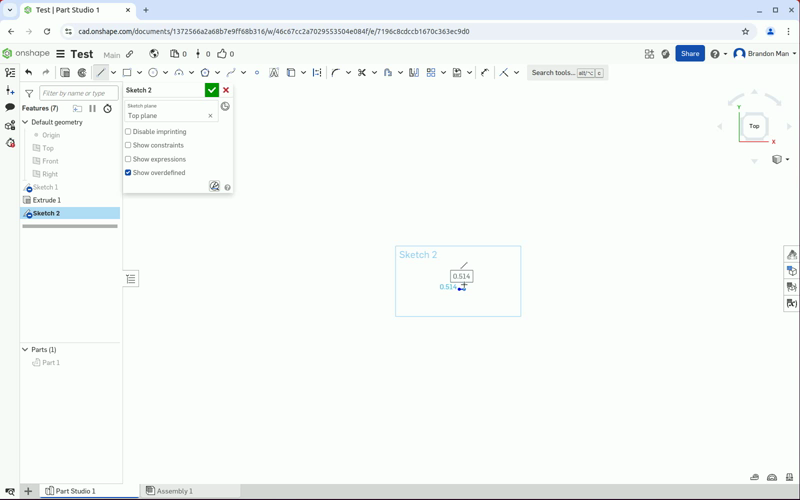
scroll(6)
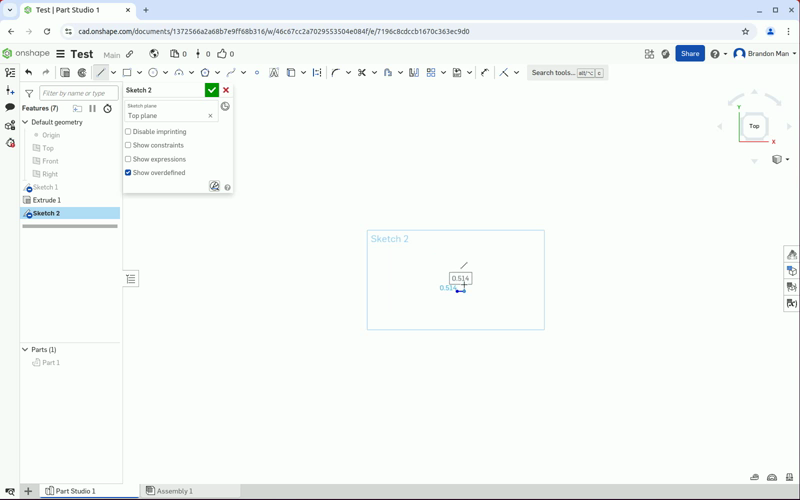
scroll(6)
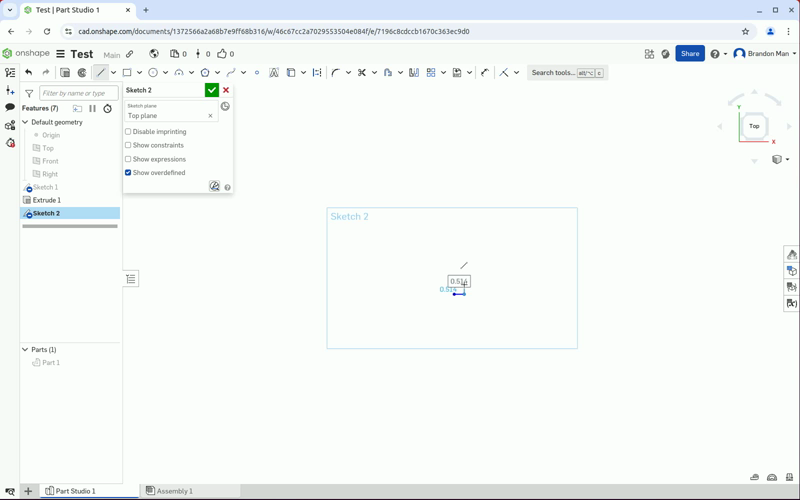
scroll(6)
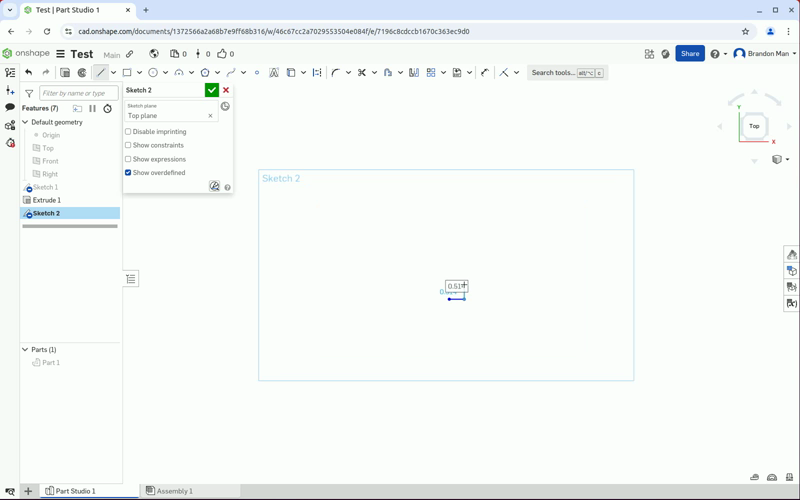
scroll(6)
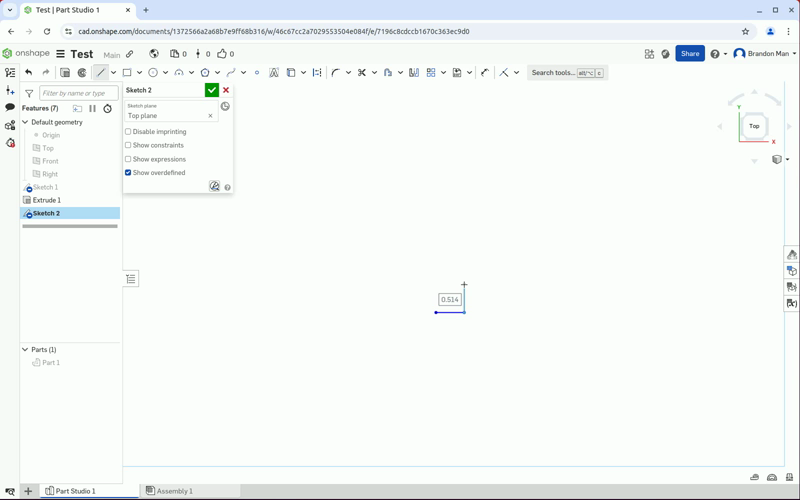
click(464, 284)
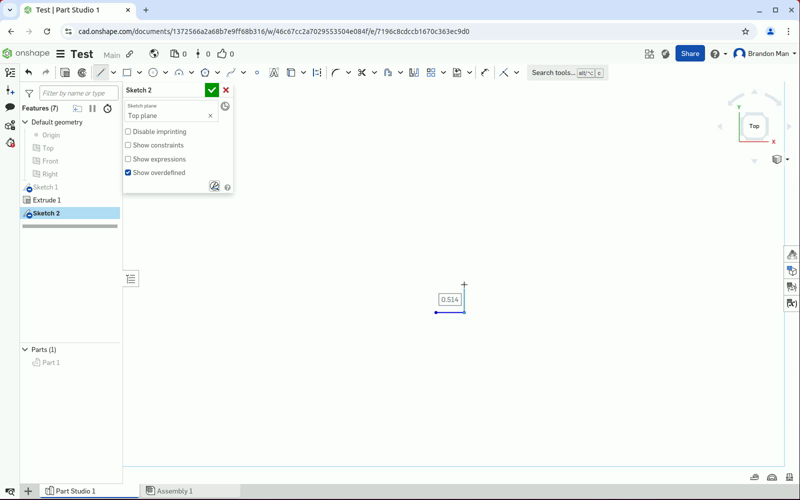
scroll(-6)
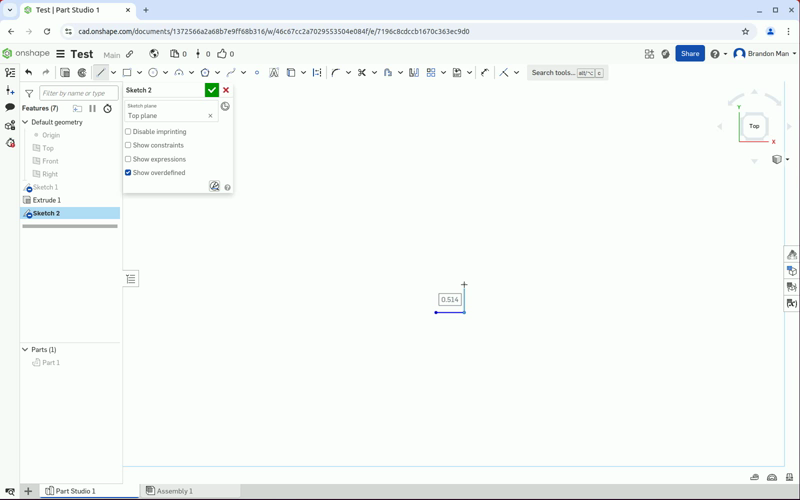
scroll(-6)
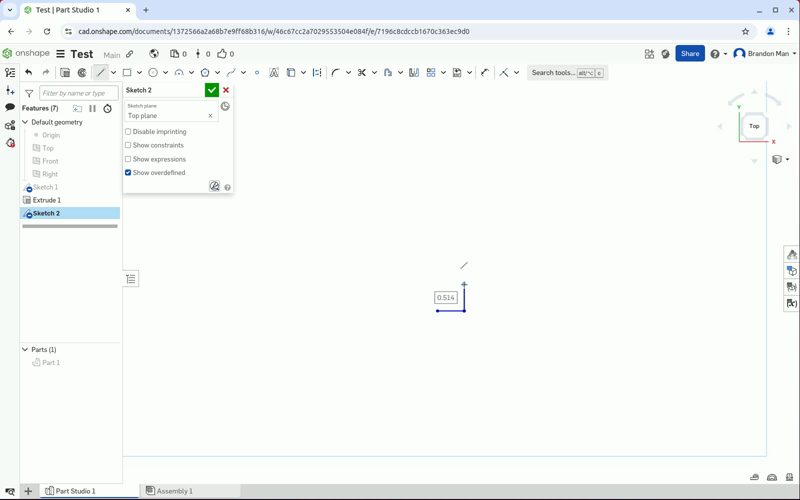
scroll(-6)
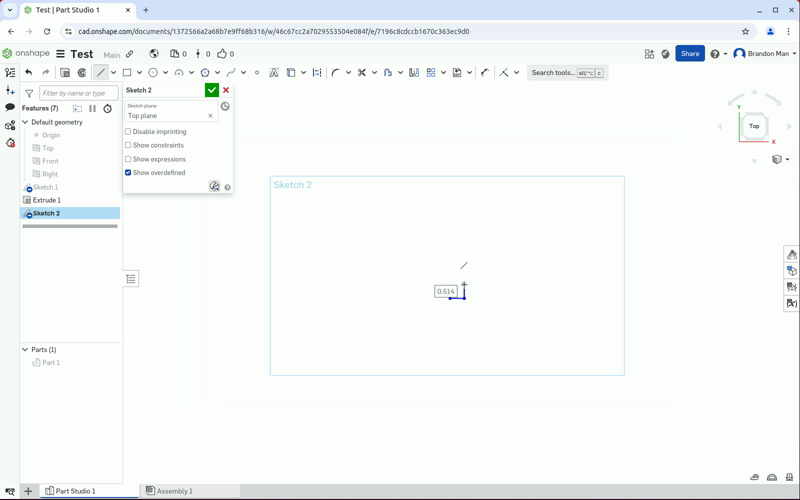
scroll(-6)
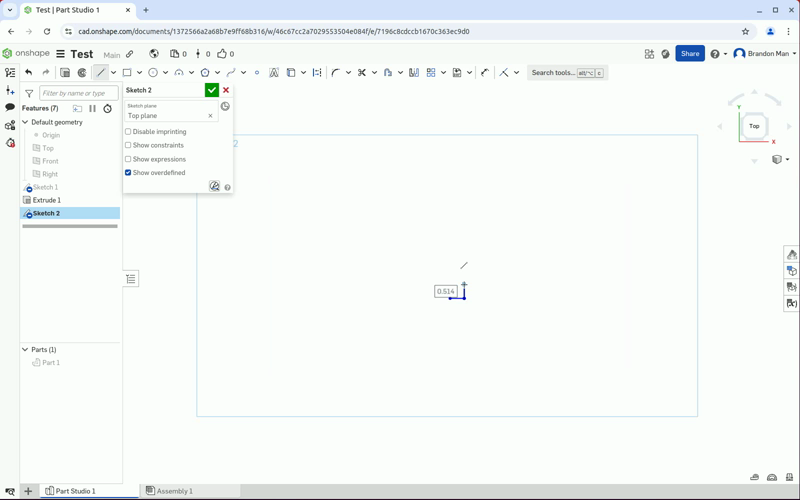
scroll(-6)
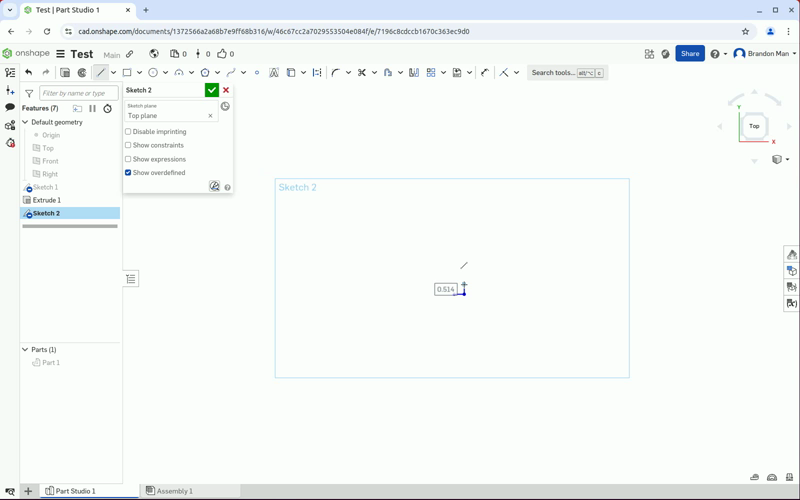
scroll(-6)
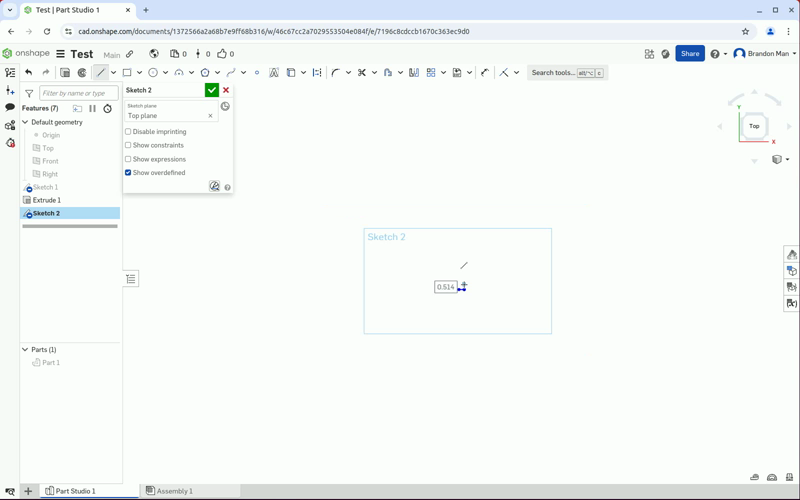
scroll(-6)
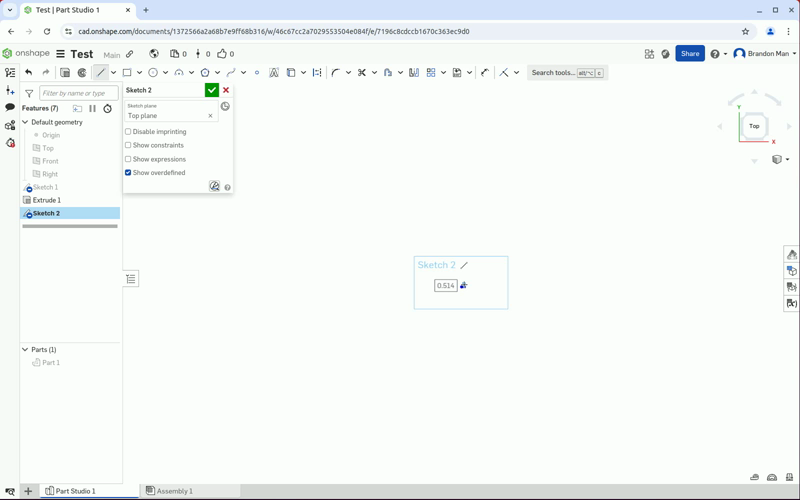
key_up(shift)
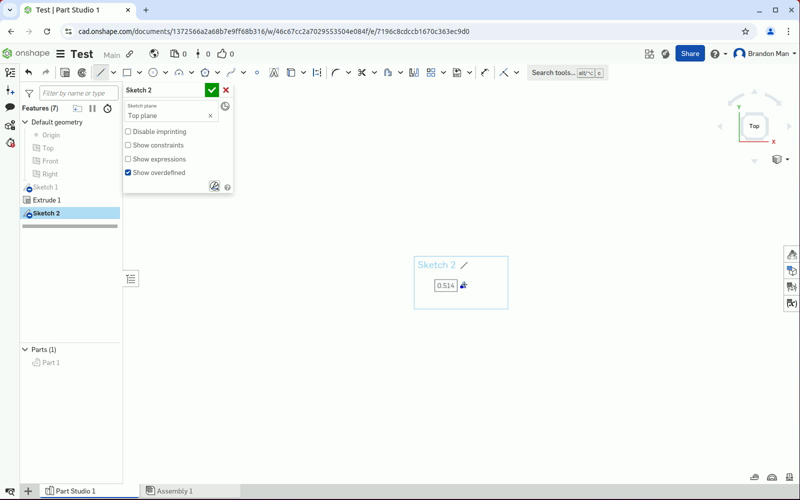
key_down(shift)
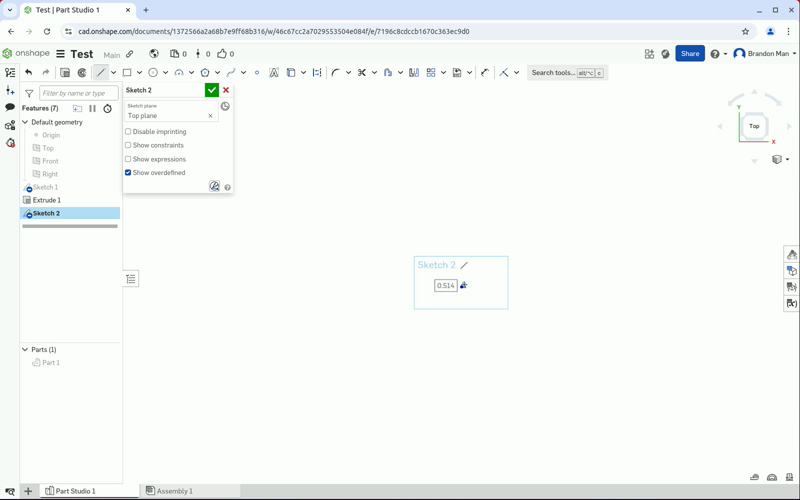
mouse_move(494, 284)
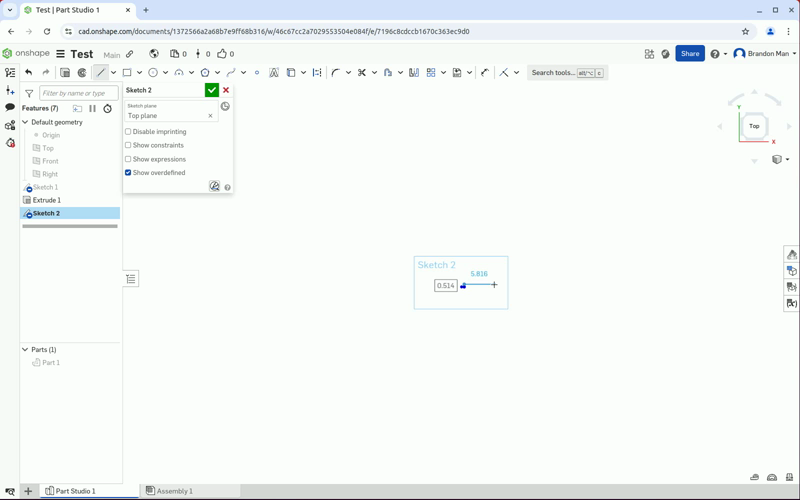
mouse_move(461, 284)
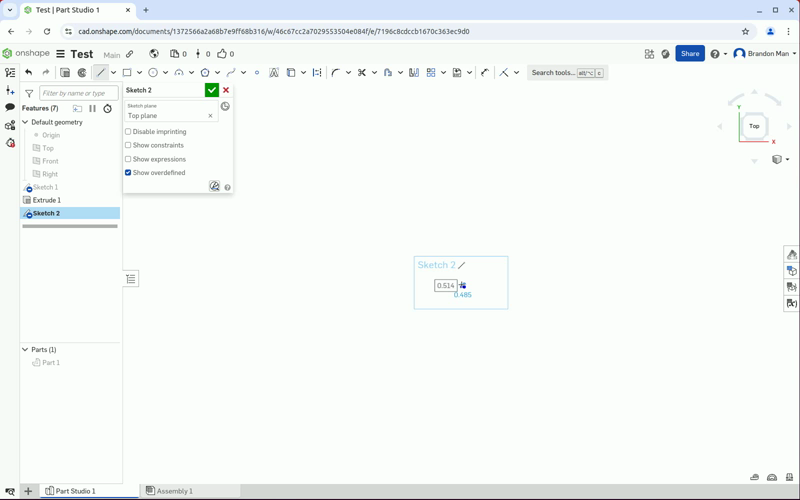
scroll(6)
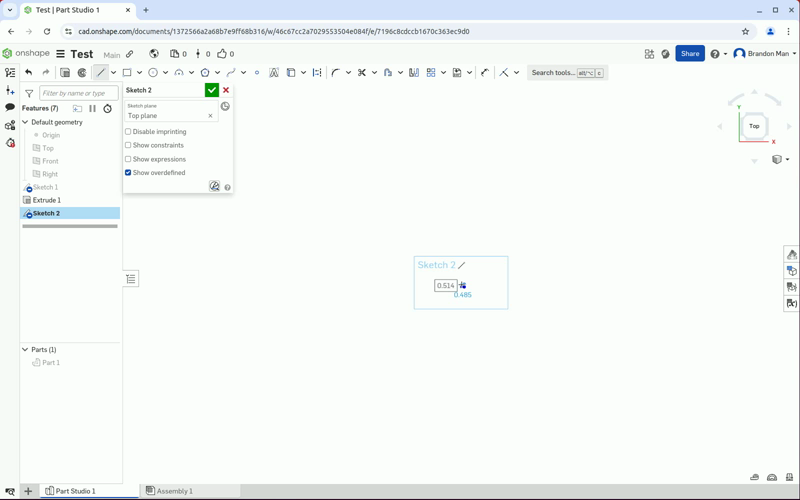
scroll(6)
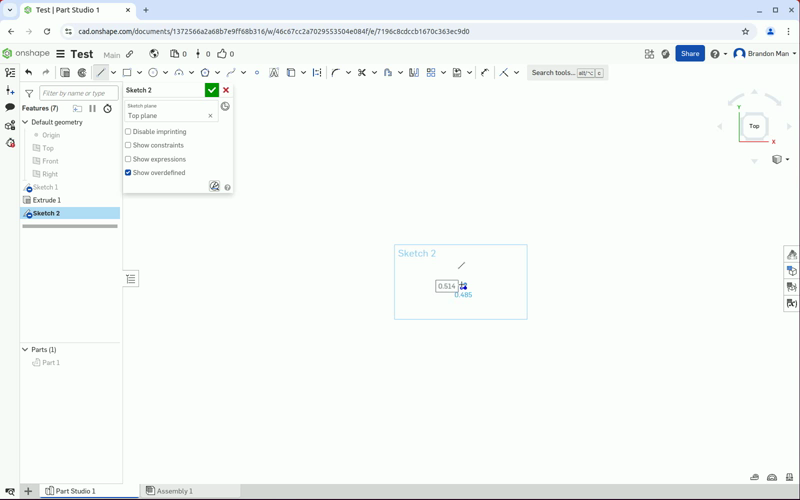
scroll(6)
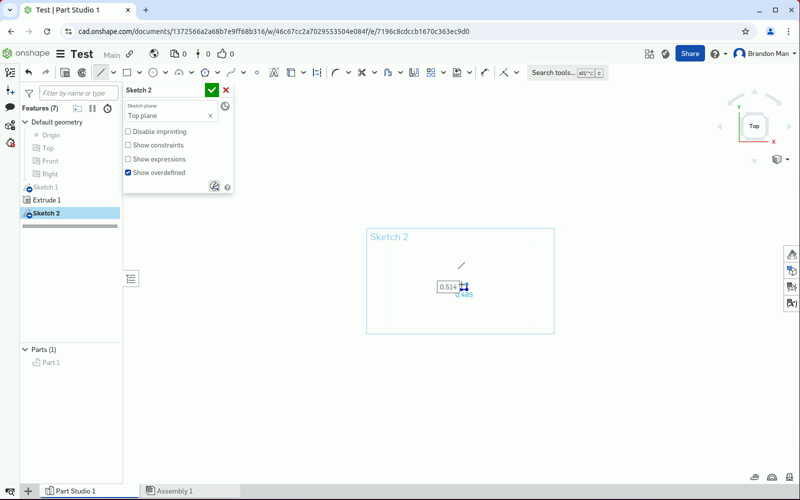
scroll(6)
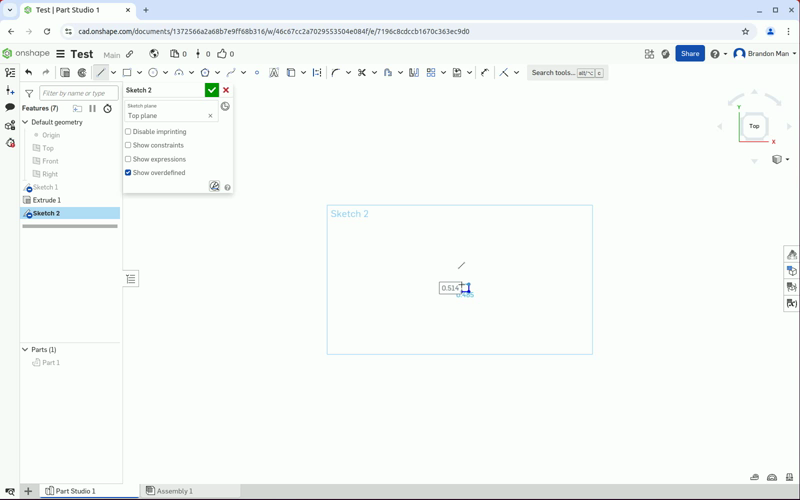
scroll(6)
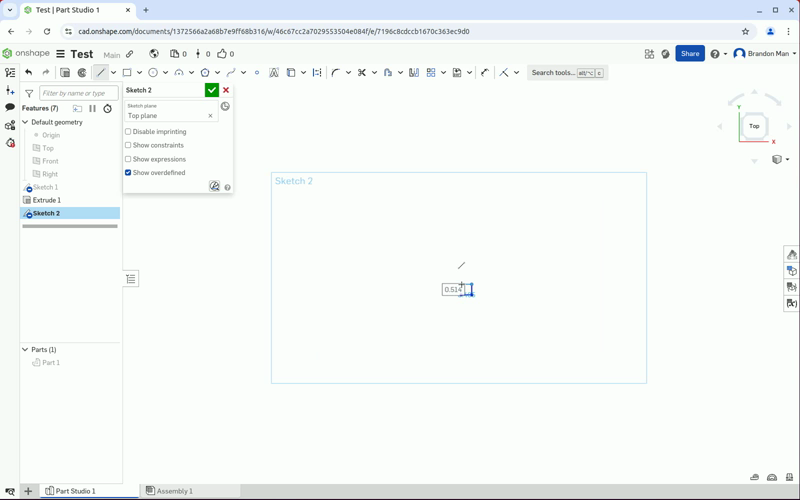
scroll(6)
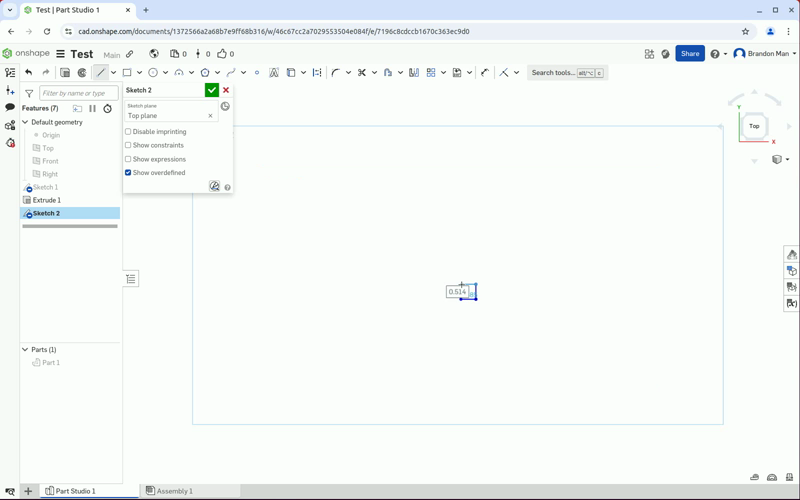
scroll(6)
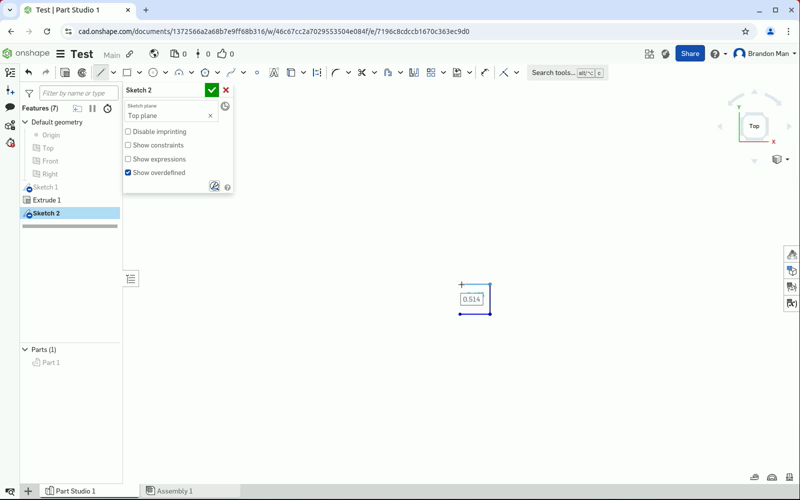
click(461, 284)
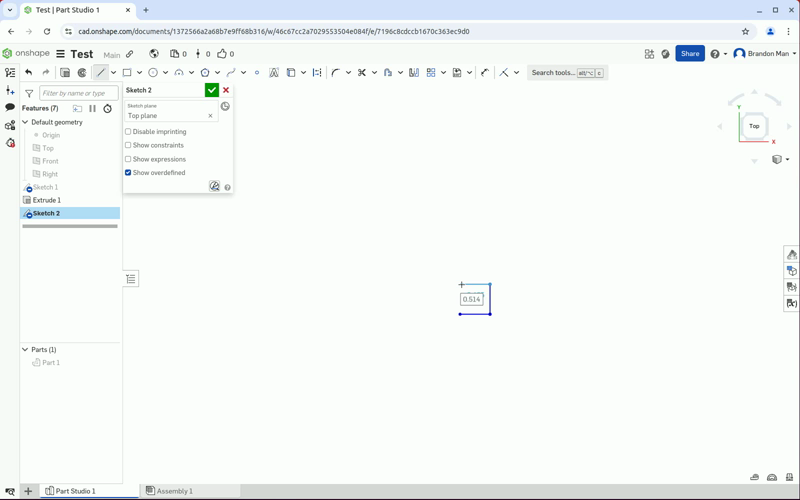
scroll(-6)
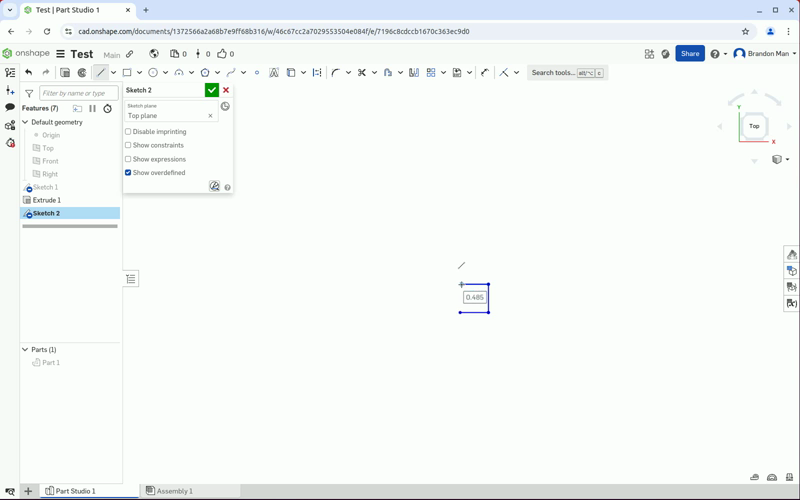
scroll(-6)
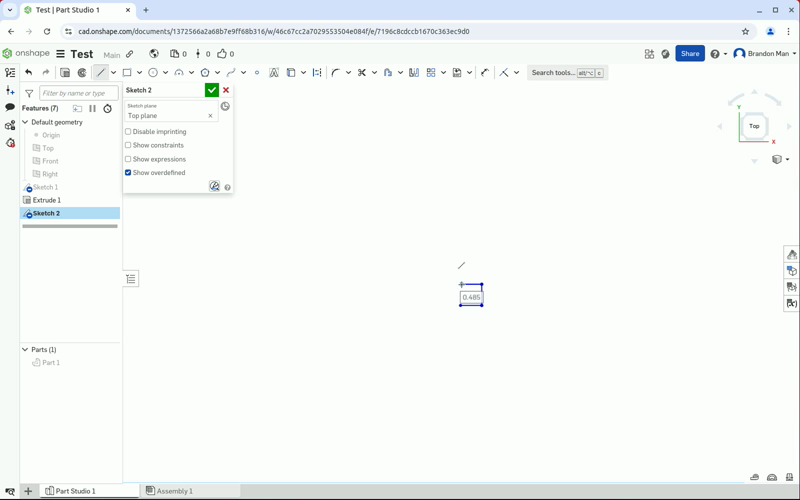
scroll(-6)
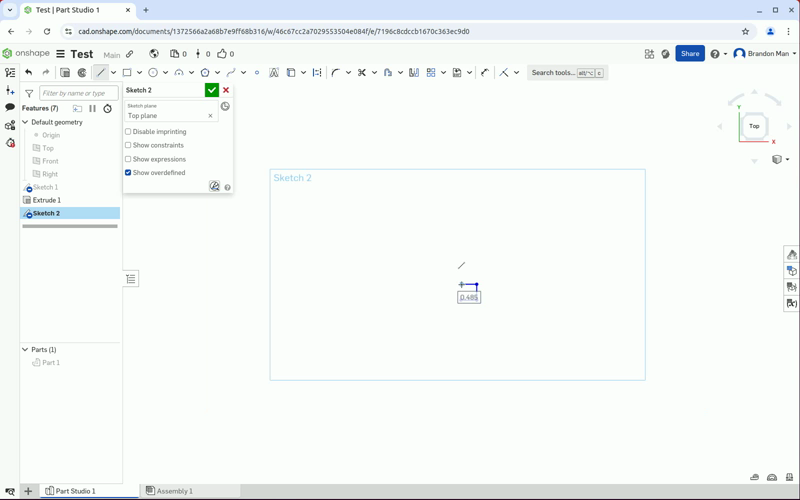
scroll(-6)
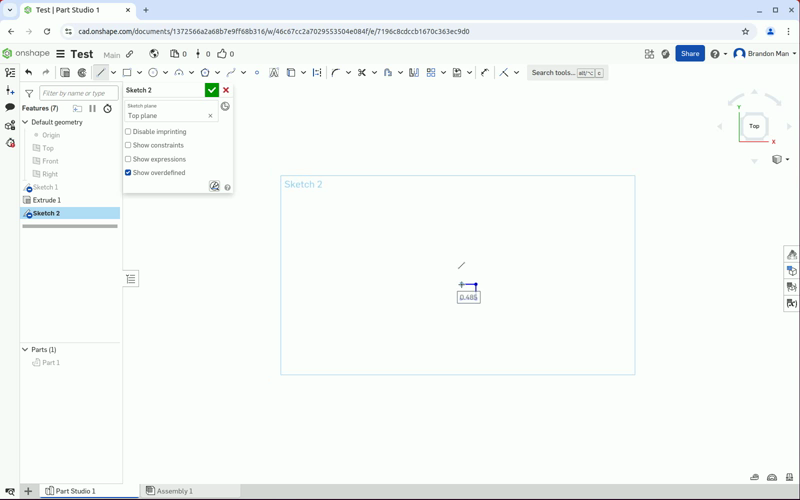
scroll(-6)
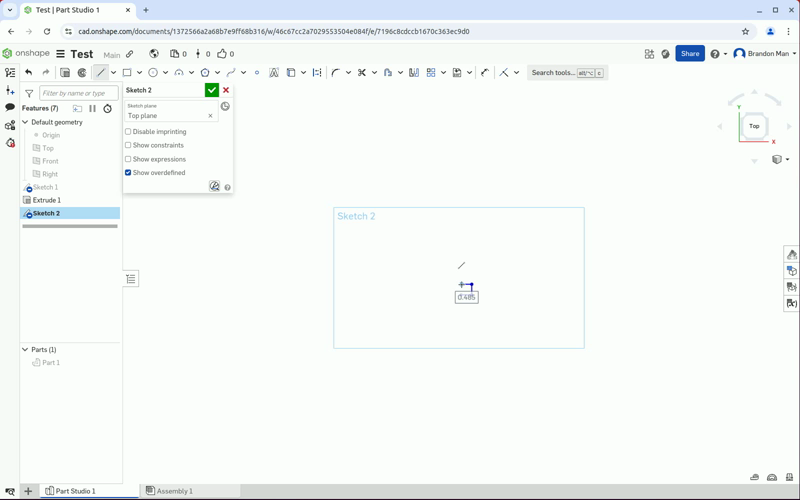
scroll(-6)
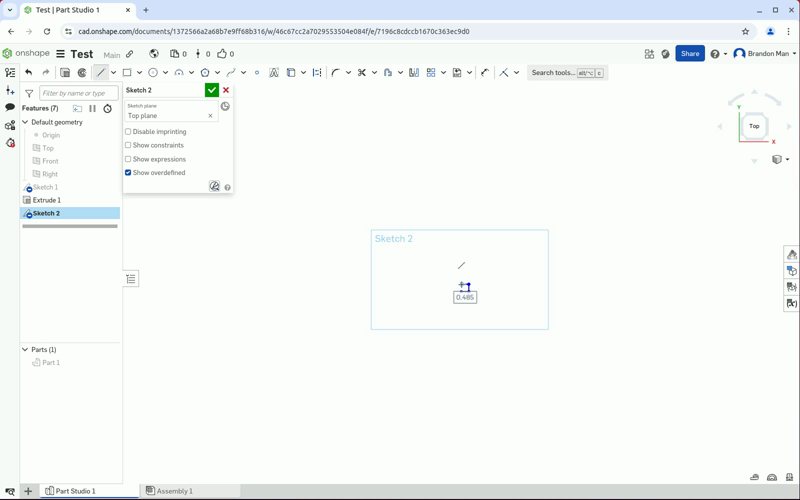
scroll(-6)
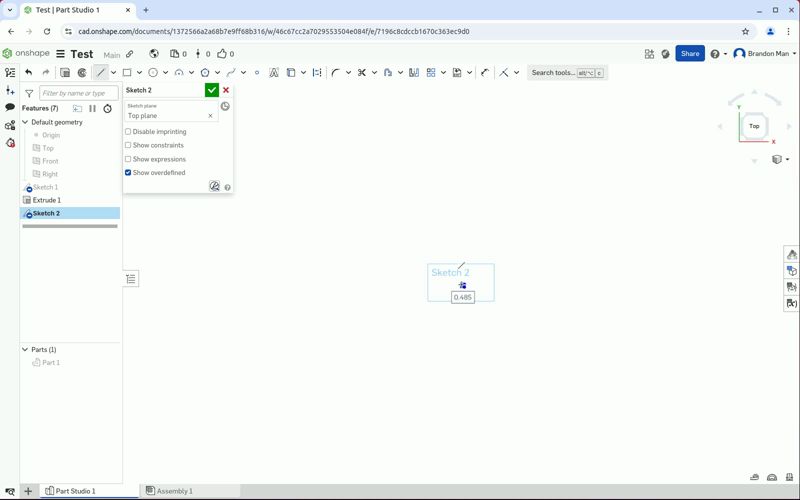
key_up(shift)
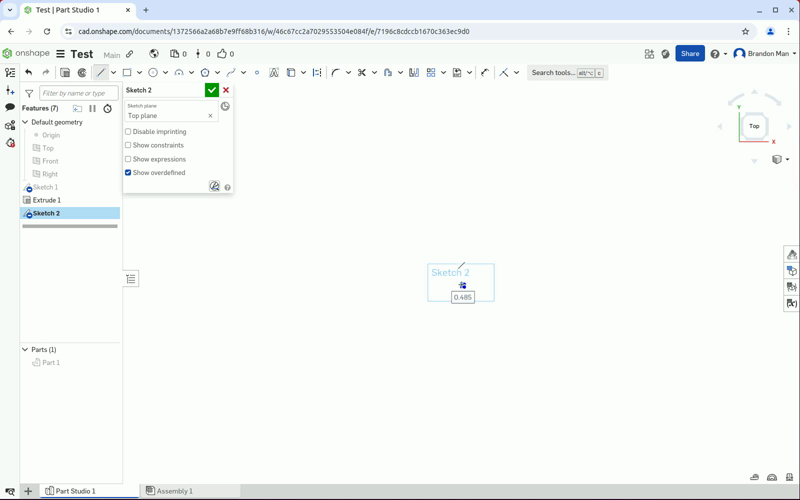
mouse_move(492, 284)
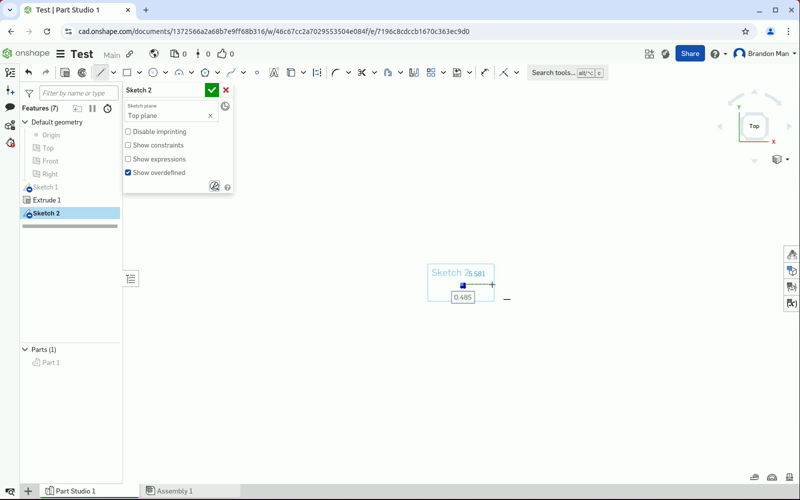
key_down(shift)
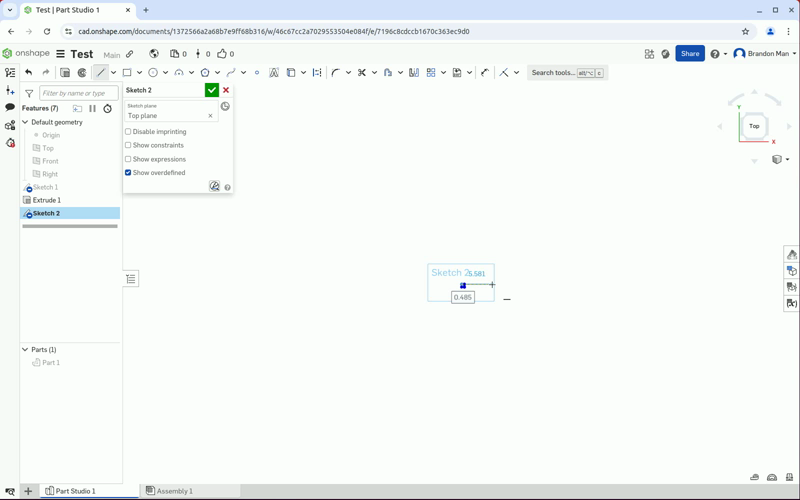
mouse_move(461, 286)
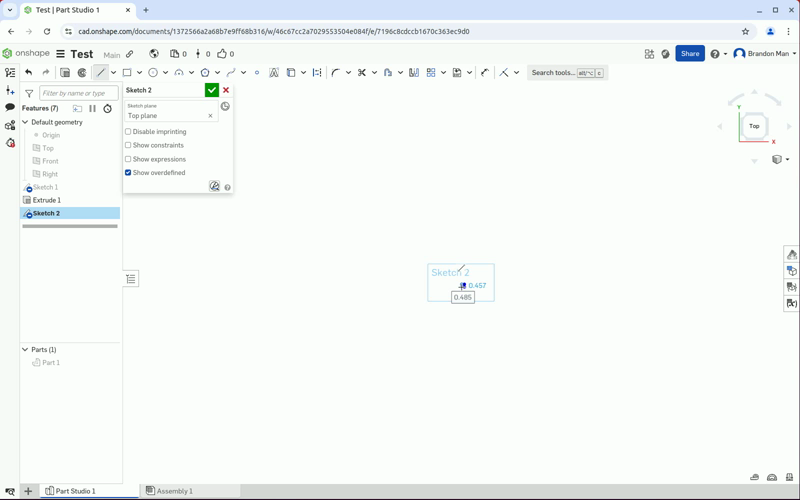
scroll(6)
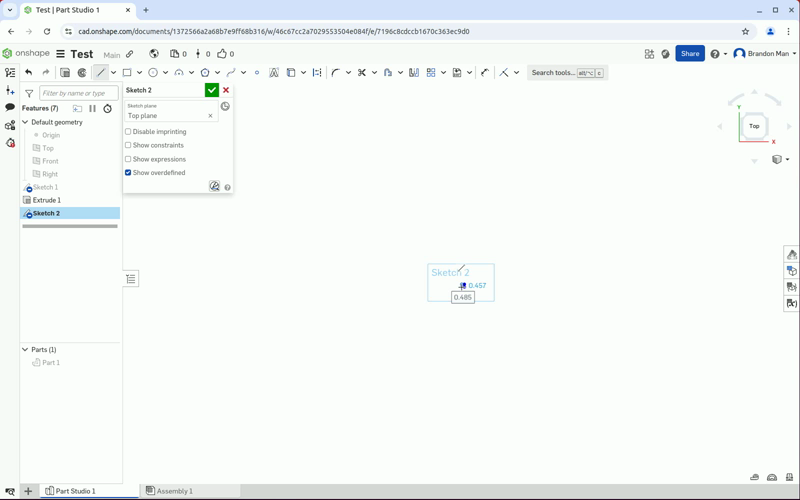
scroll(6)
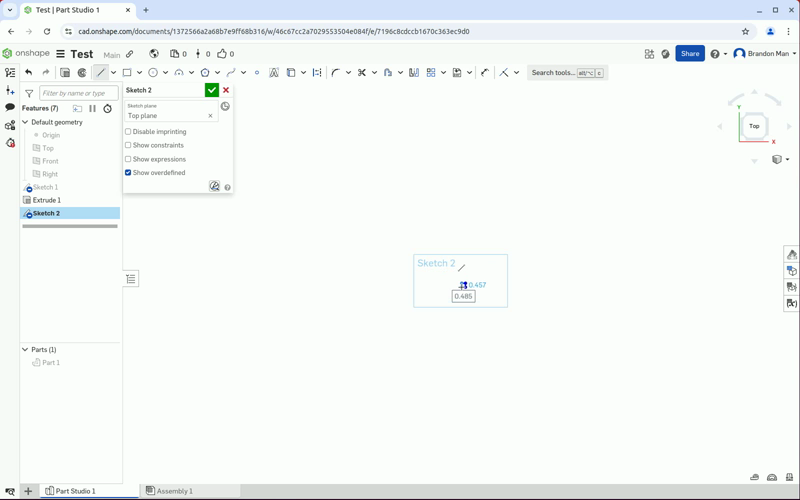
scroll(6)
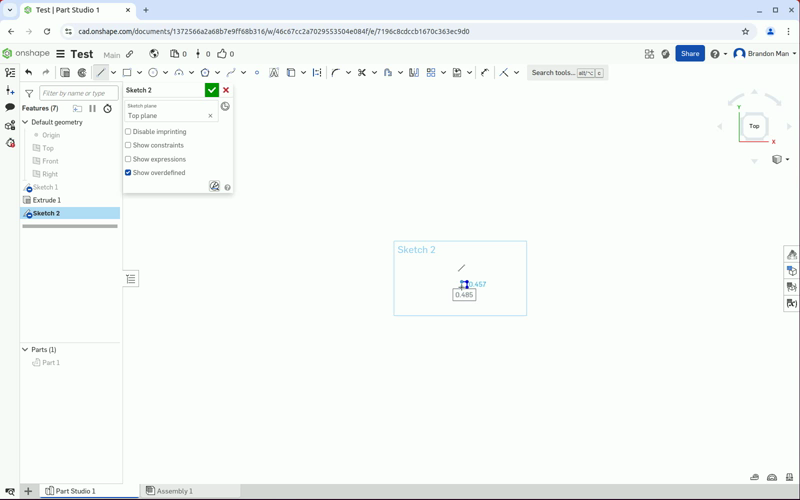
scroll(6)
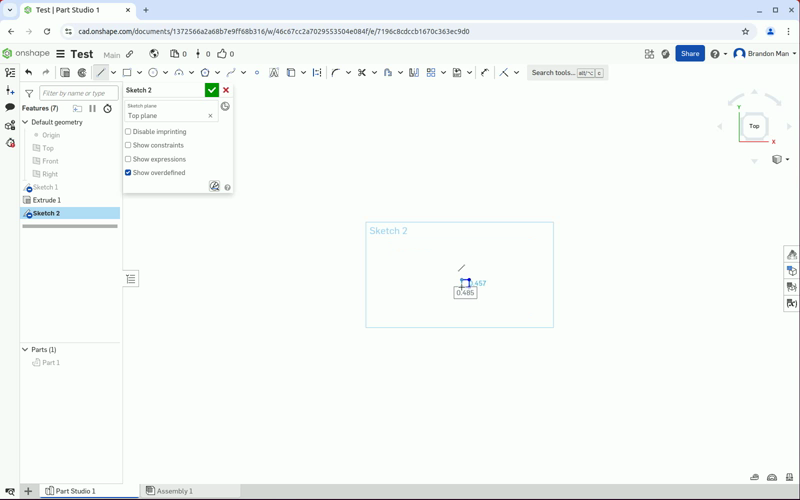
scroll(6)
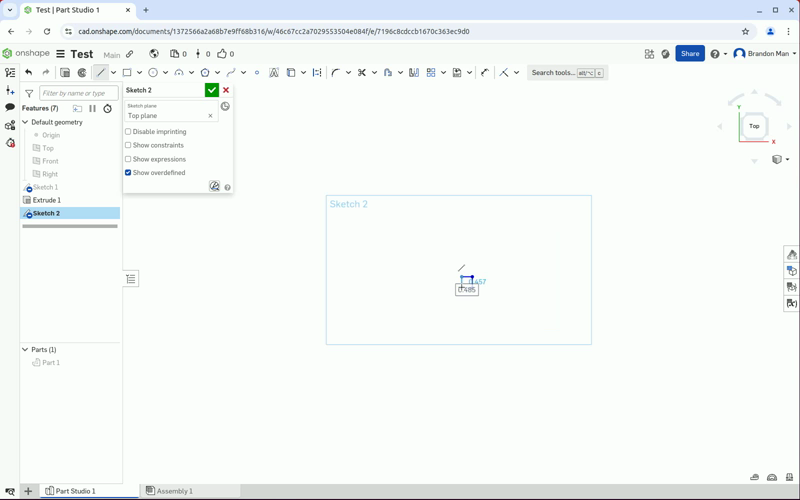
scroll(6)
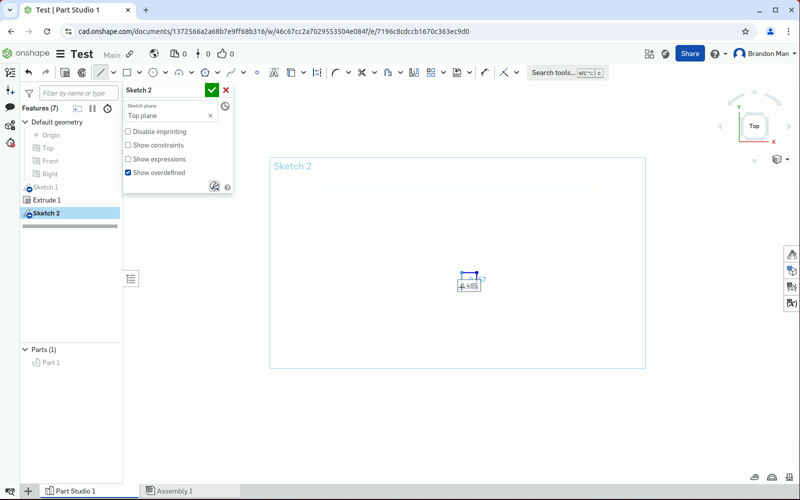
scroll(6)
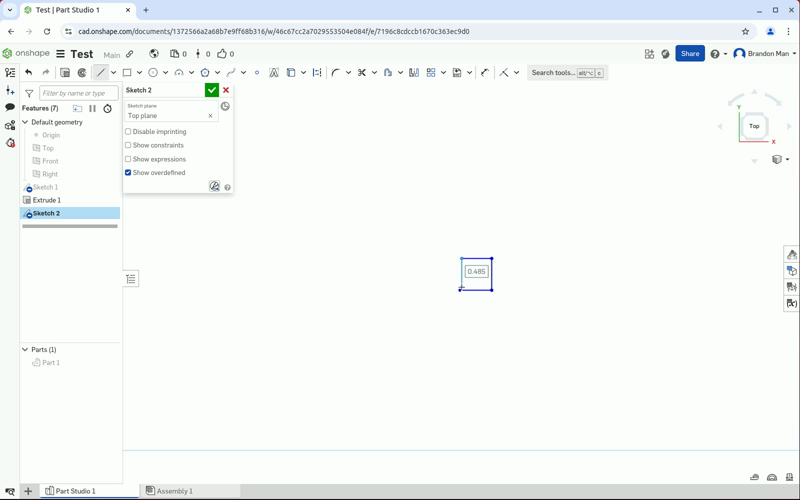
key_up(shift)
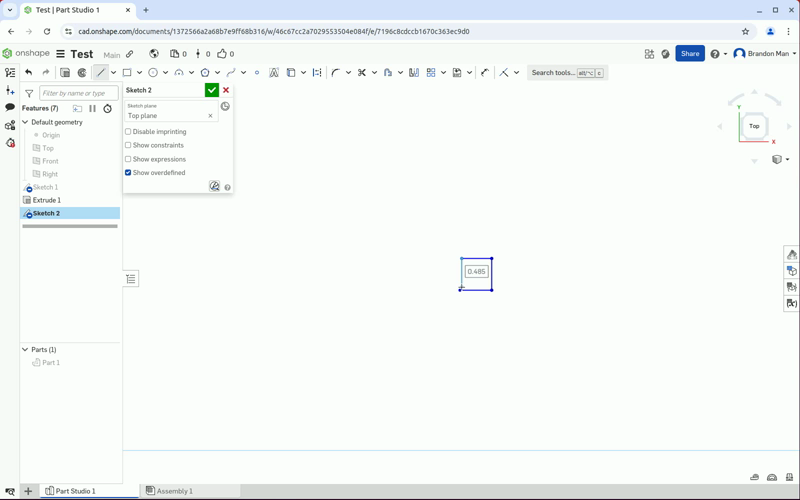
click(461, 286)
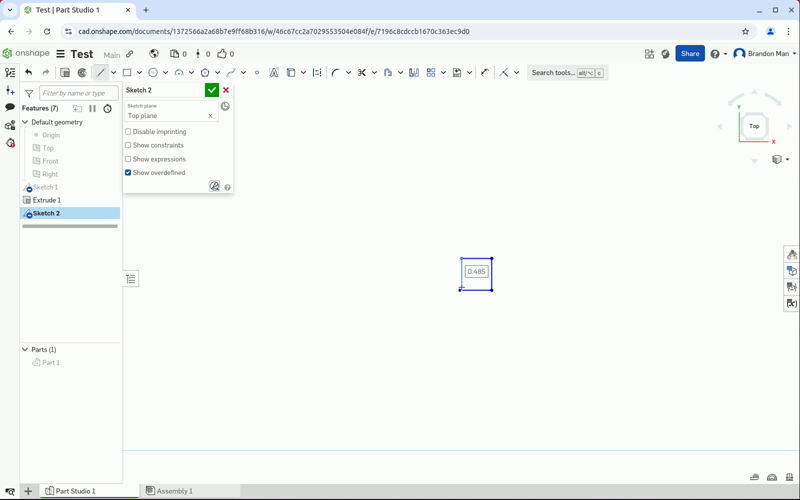
scroll(-6)
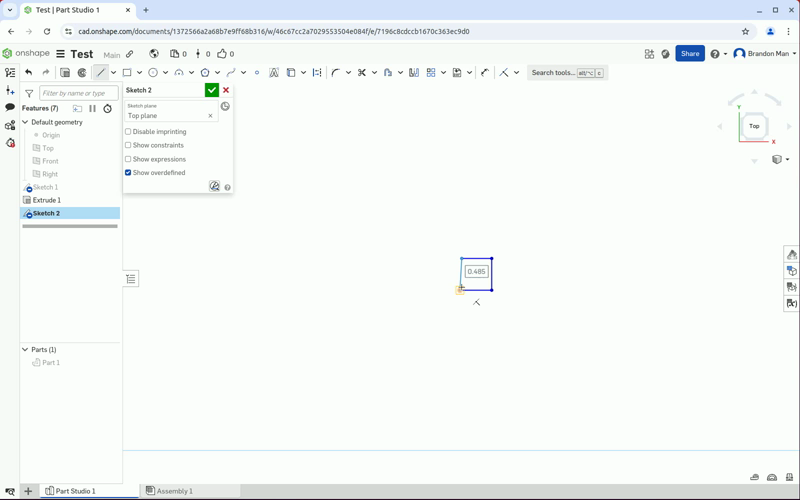
scroll(-6)
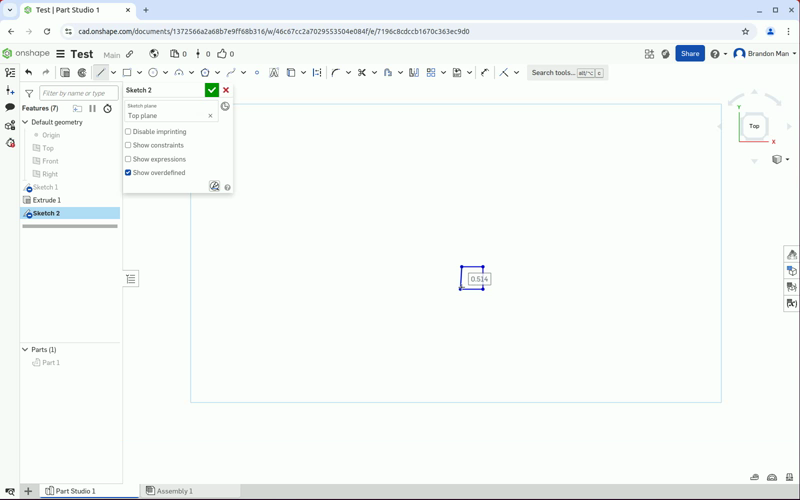
scroll(-6)
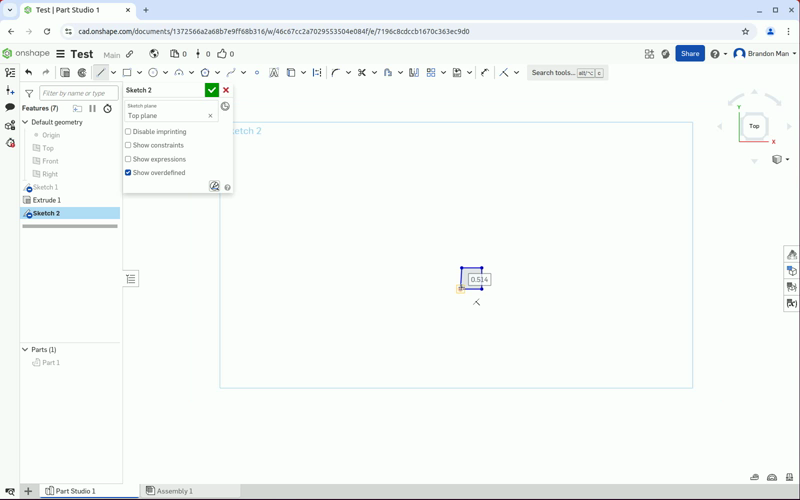
scroll(-6)
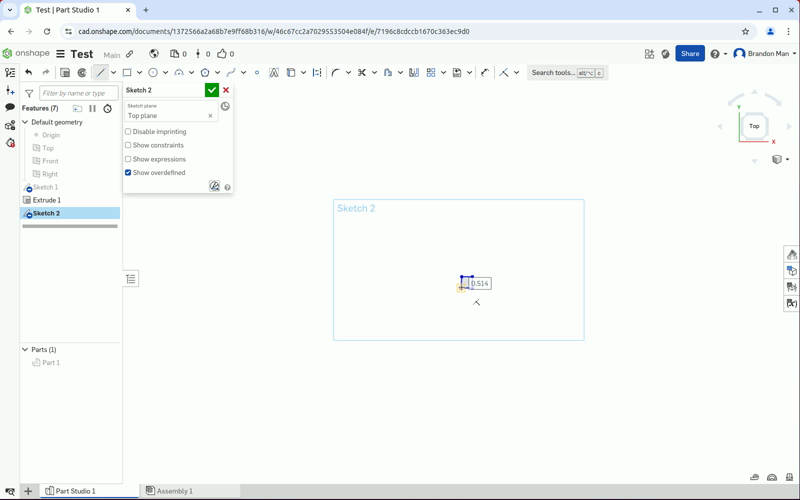
scroll(-6)
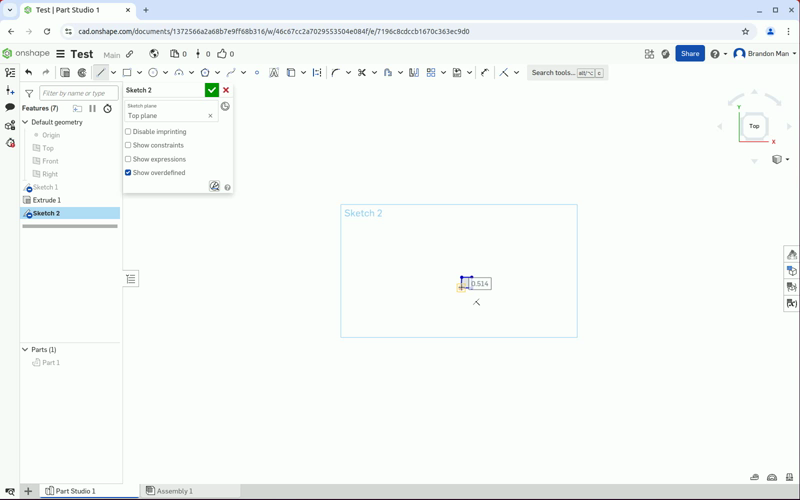
scroll(-6)
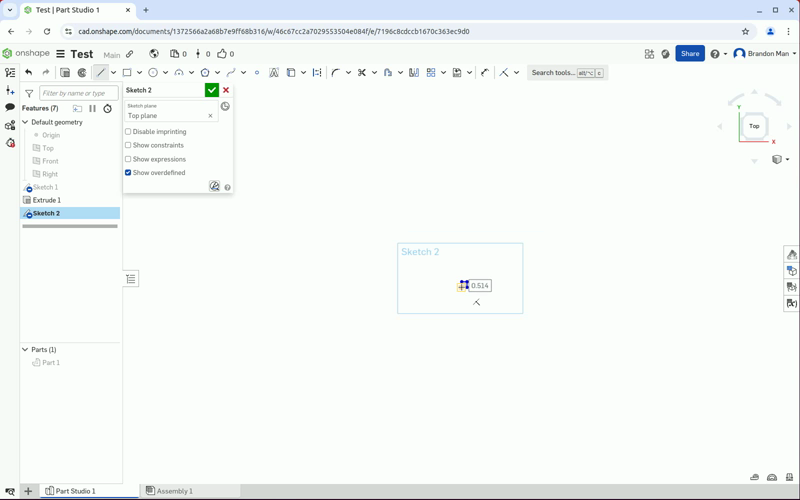
scroll(-6)
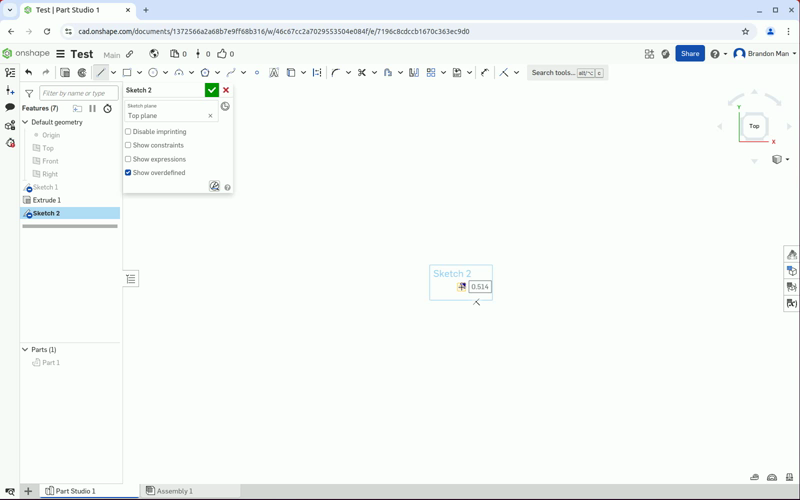
key(esc)
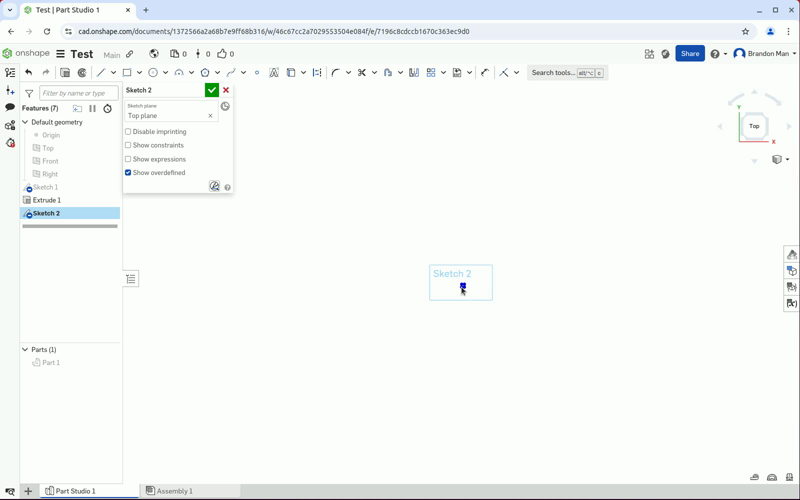
mouse_move(463, 286)
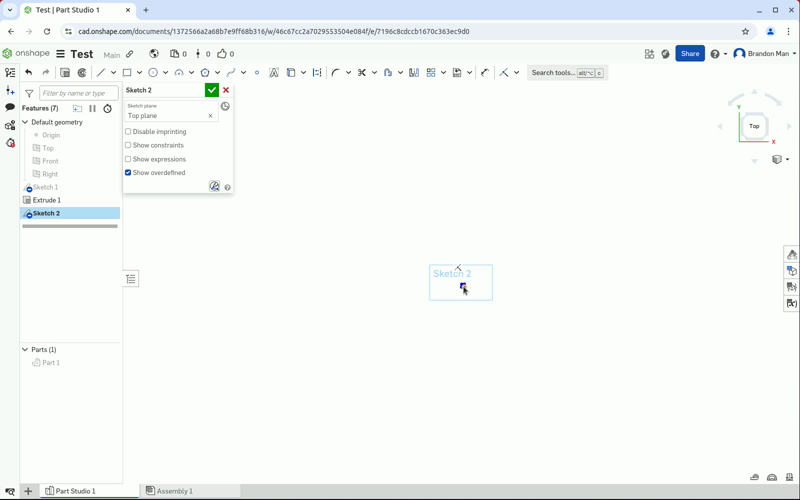
scroll(6)
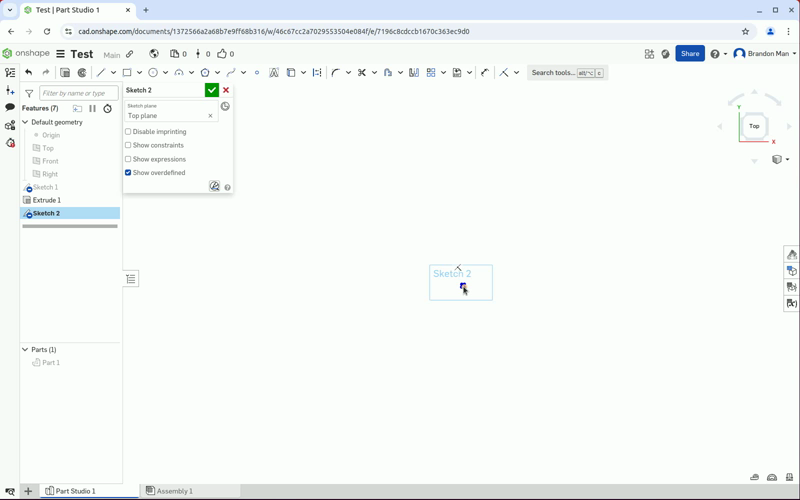
scroll(6)
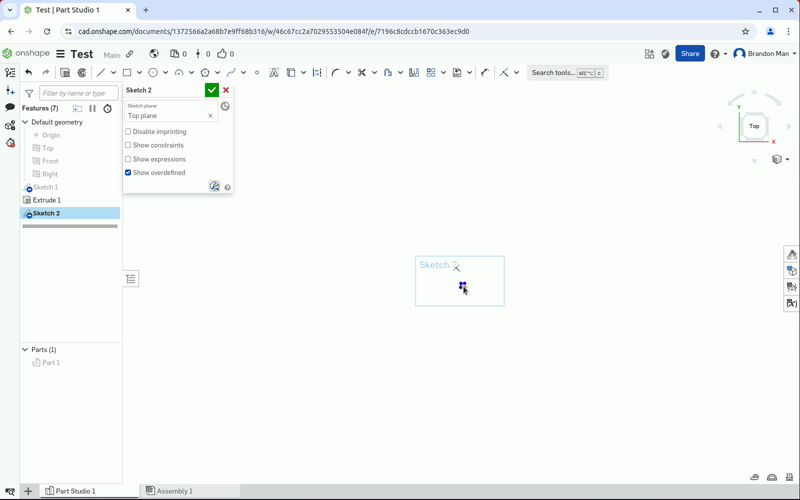
scroll(6)
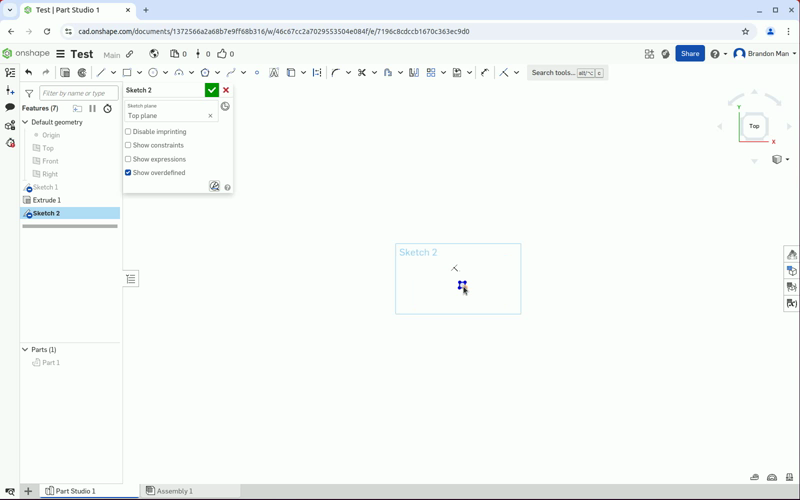
scroll(6)
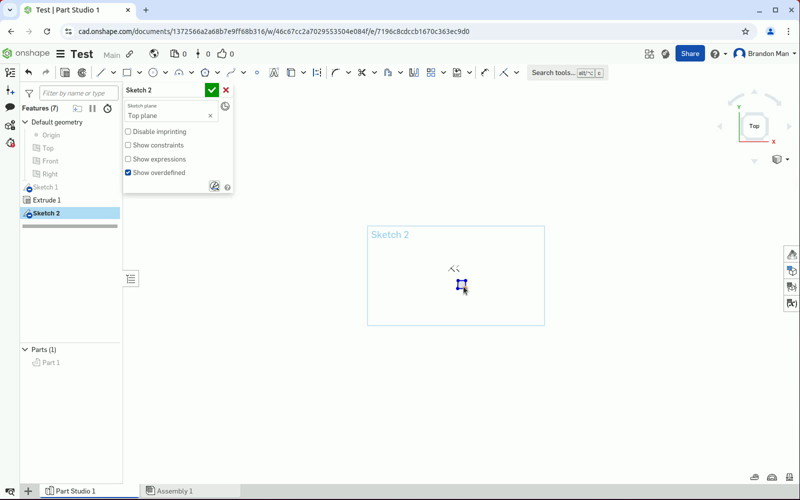
scroll(6)
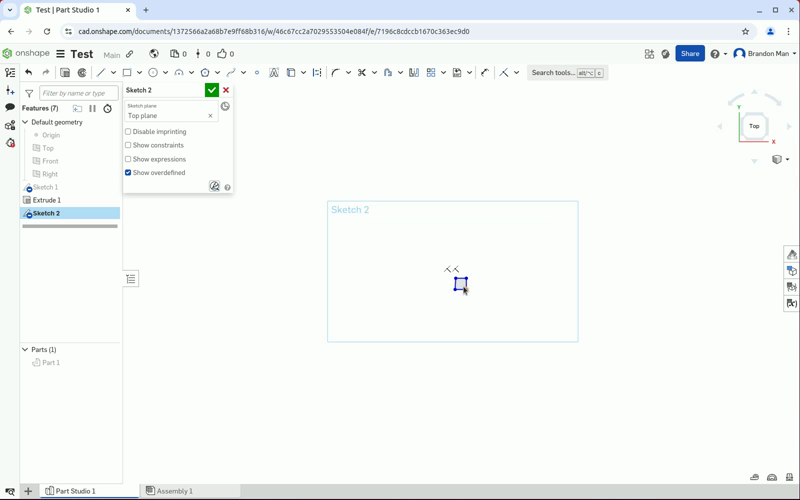
scroll(6)
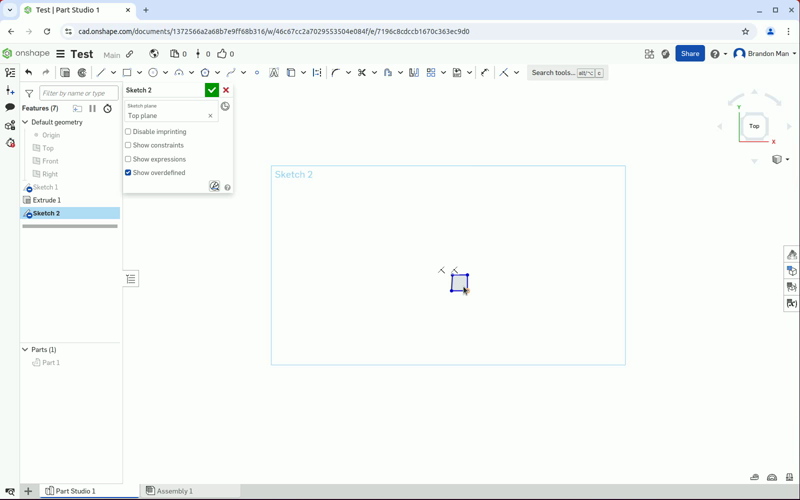
scroll(6)
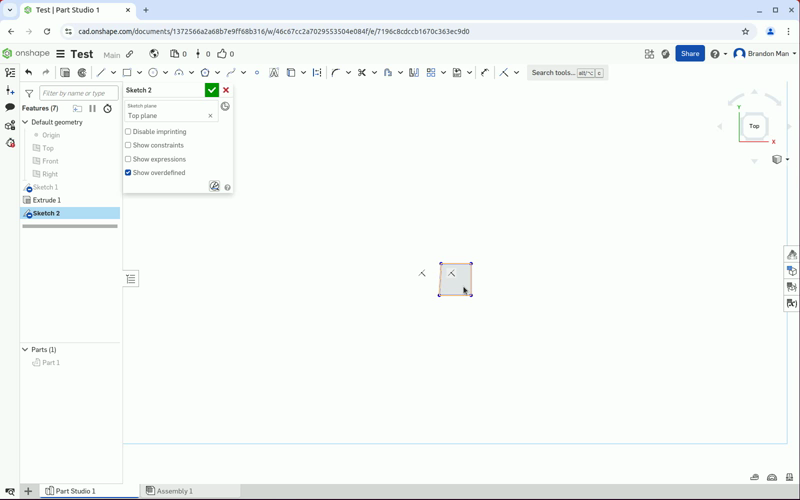
click(463, 286)
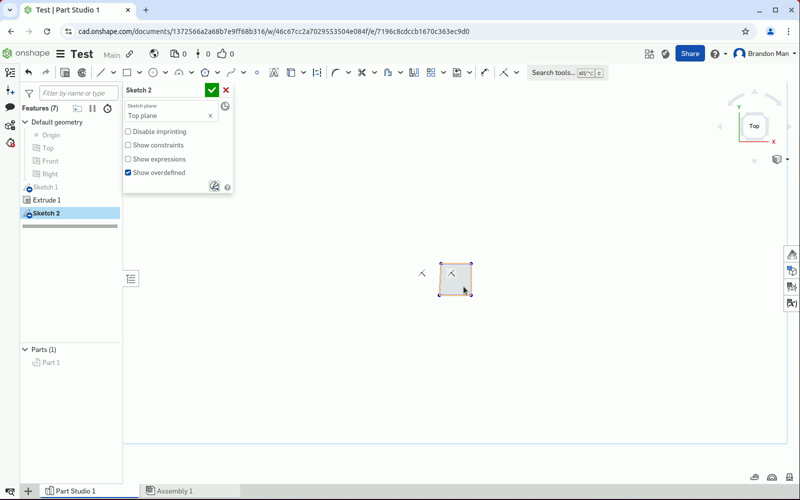
scroll(-6)
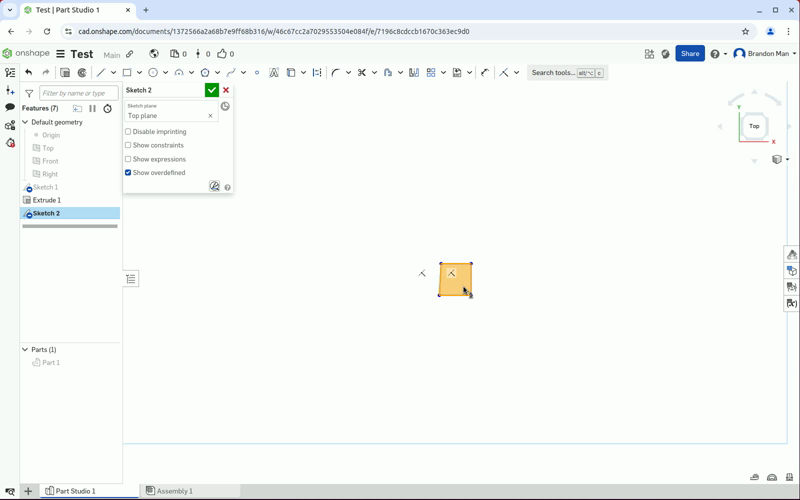
scroll(-6)
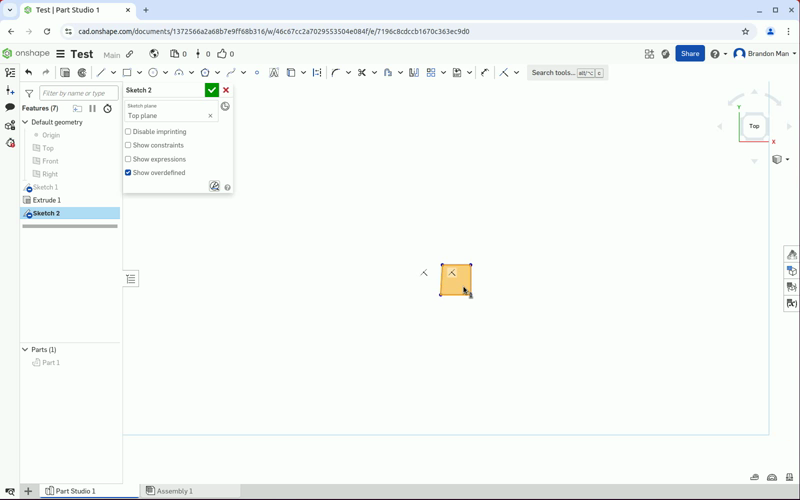
scroll(-6)
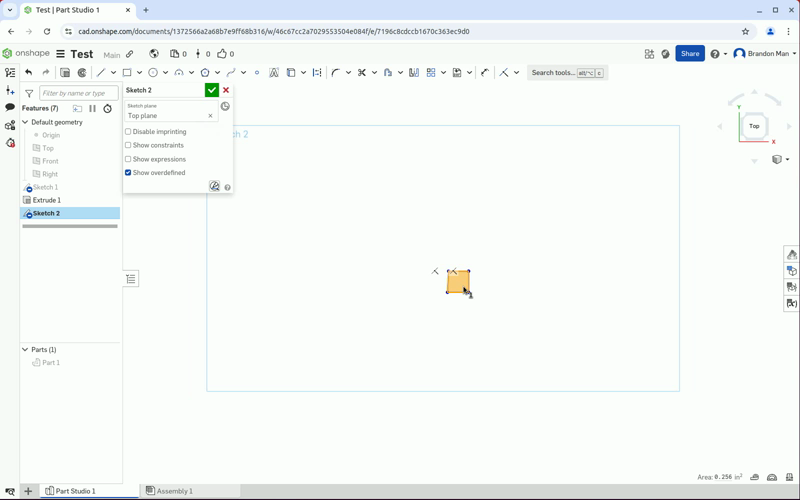
scroll(-6)
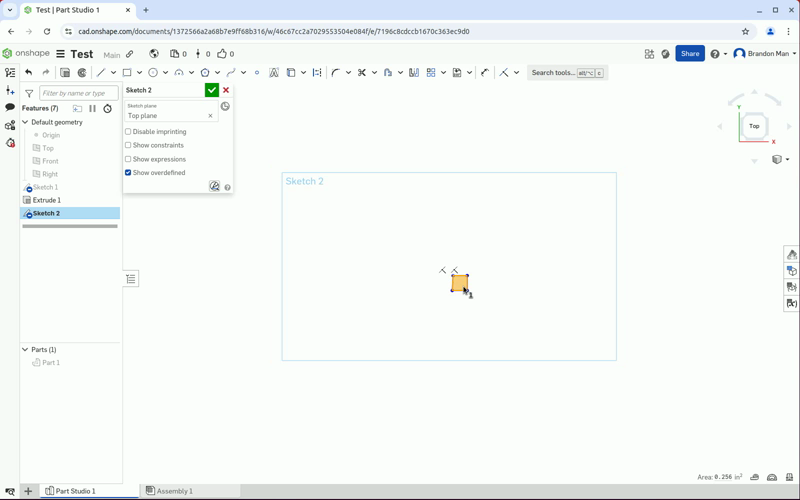
scroll(-6)
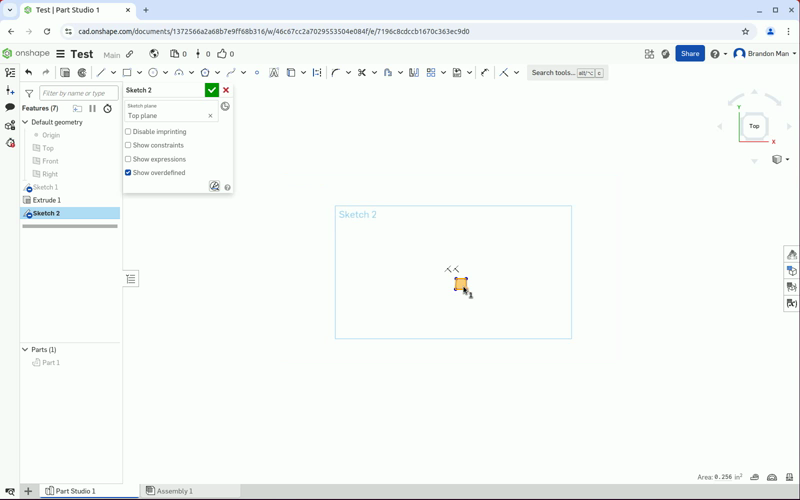
scroll(-6)
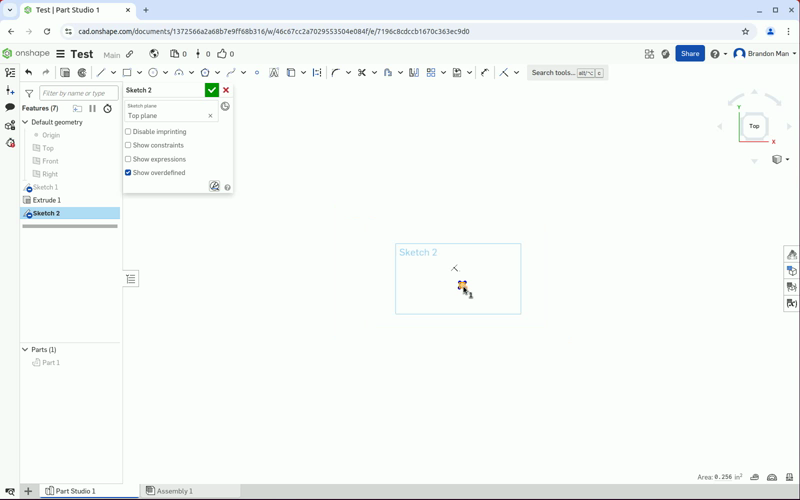
scroll(-6)
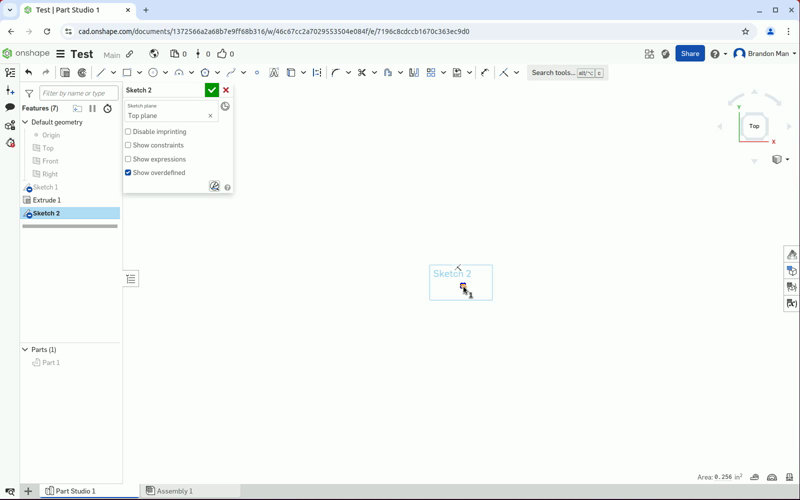
mouse_move(73, 352)
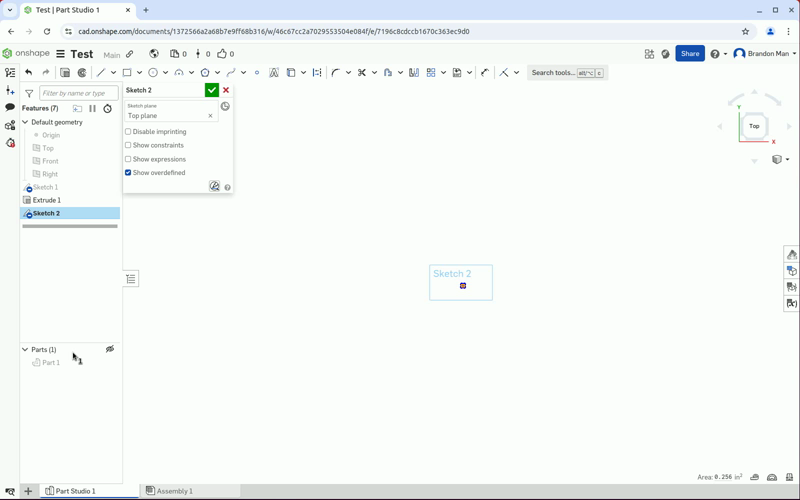
key(shift+y)
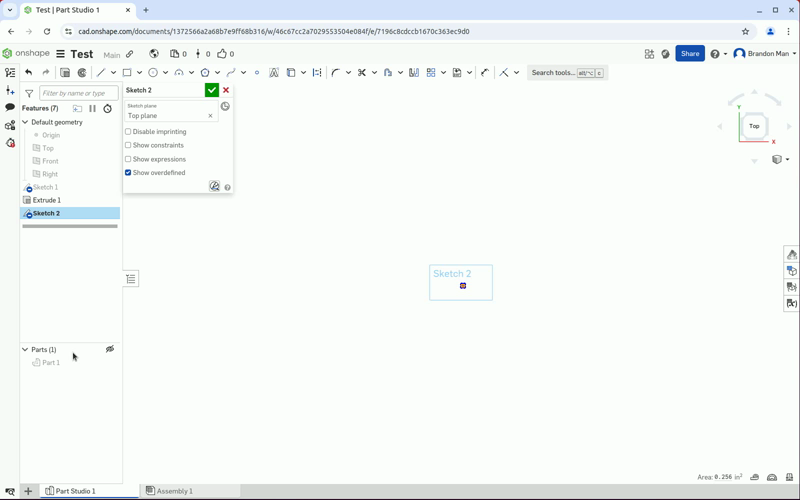
key(shift+e)
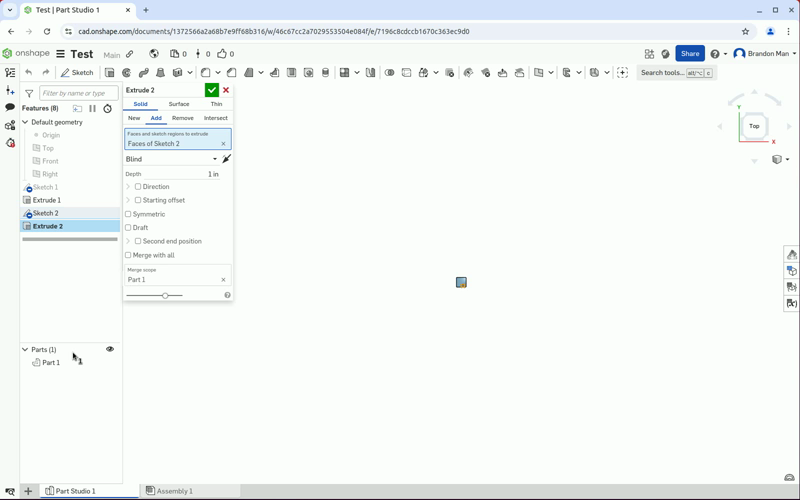
mouse_move(143, 106)
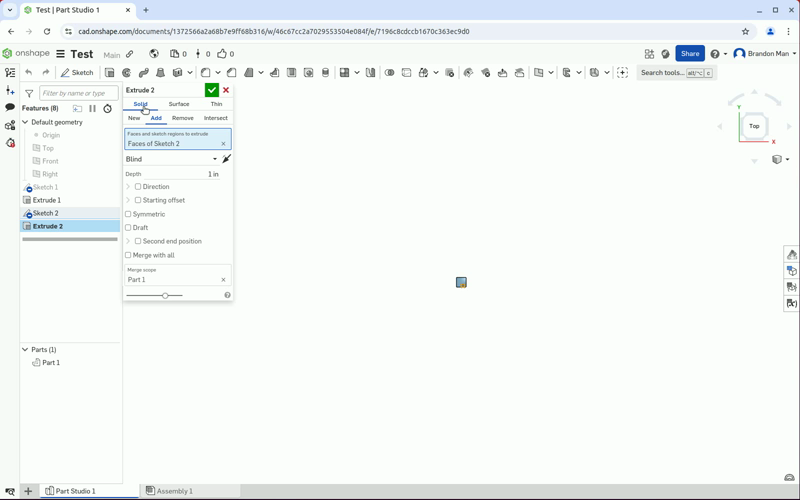
click(143, 106)
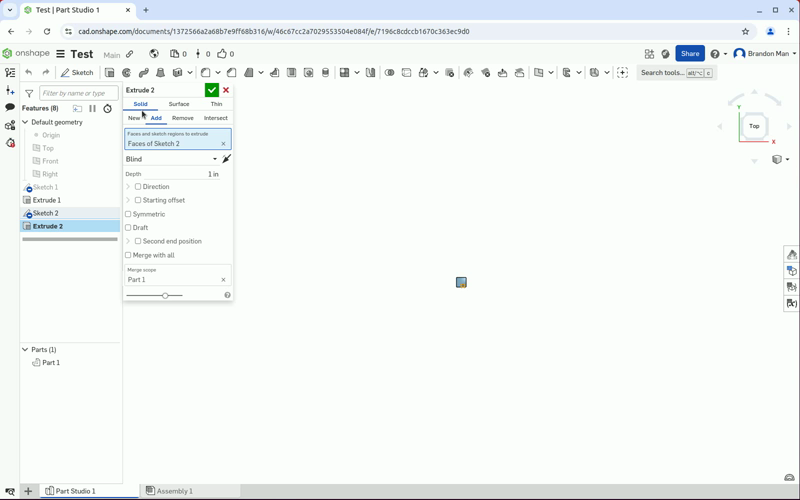
mouse_move(137, 120)
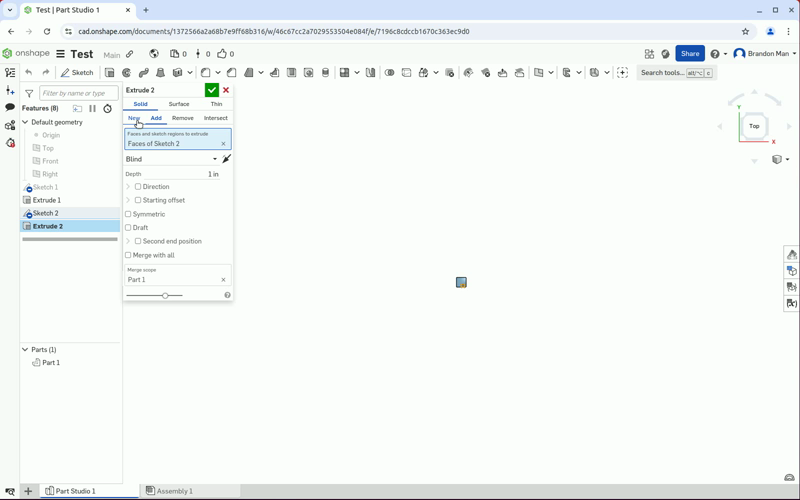
click(137, 120)
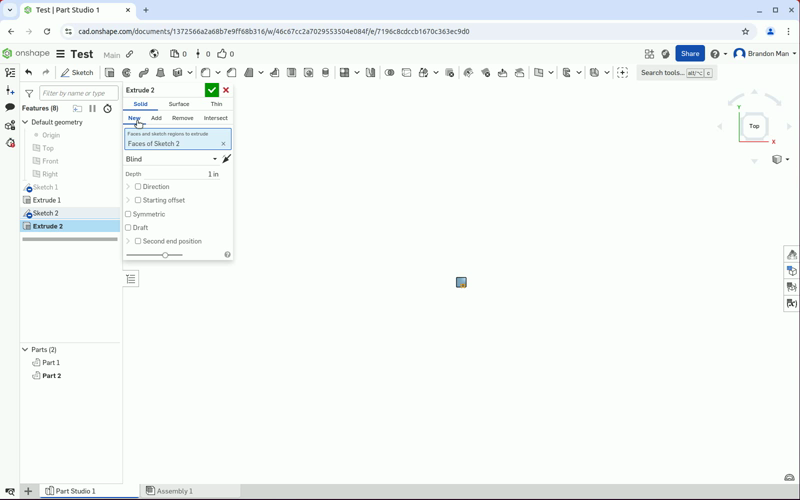
key(tab, 4)
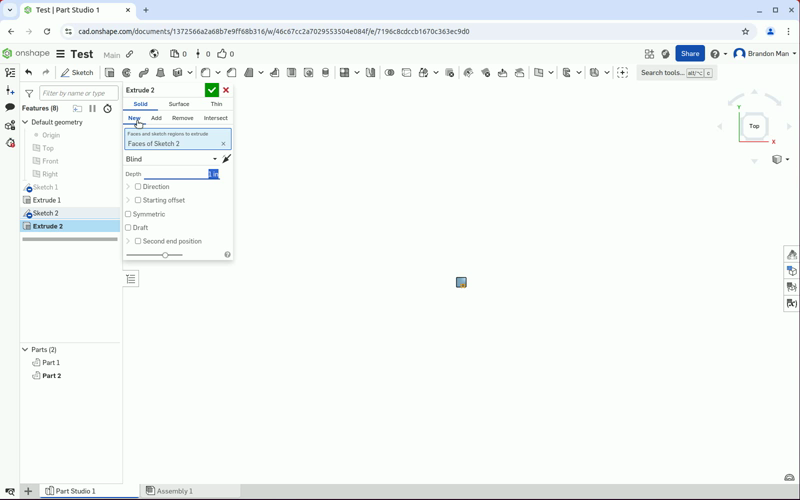
text(22.868)
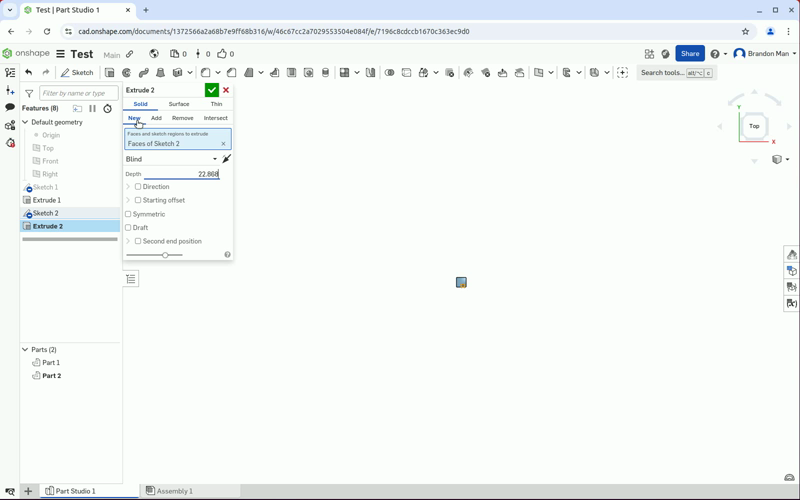
key(enter)
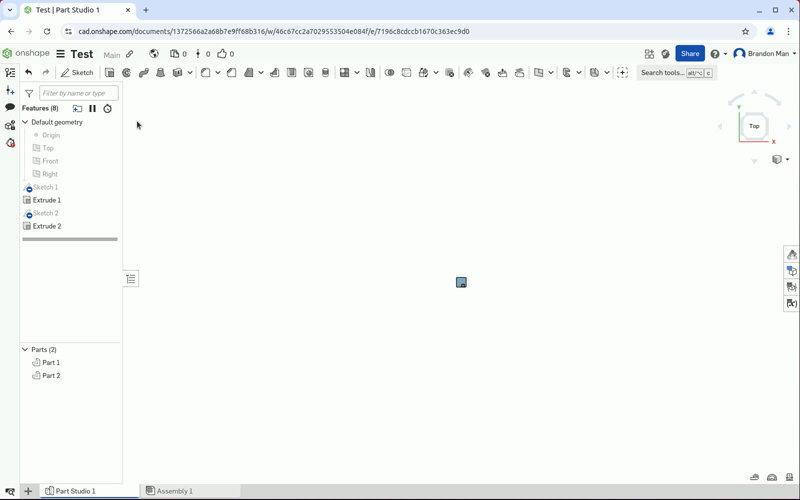
key(shift+h)
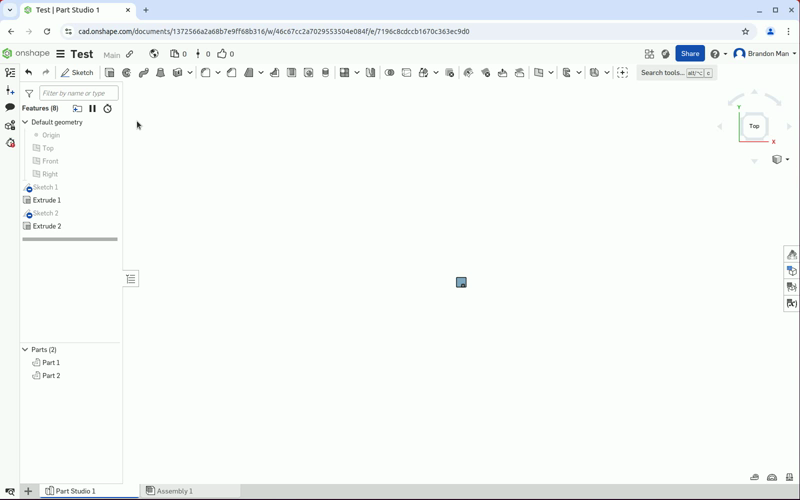
key(shift+h)
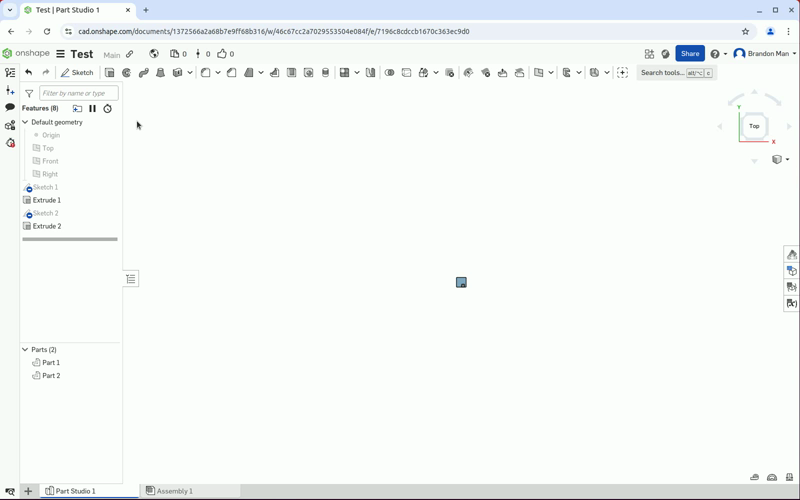
mouse_move(73, 189)
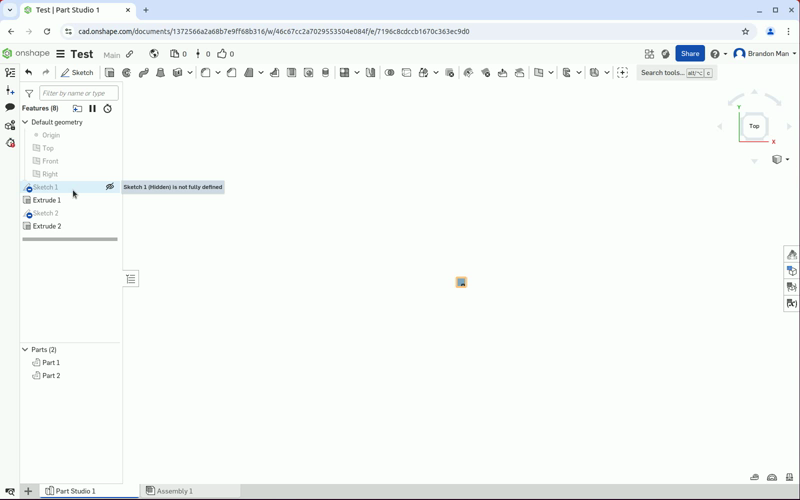
click(73, 189)
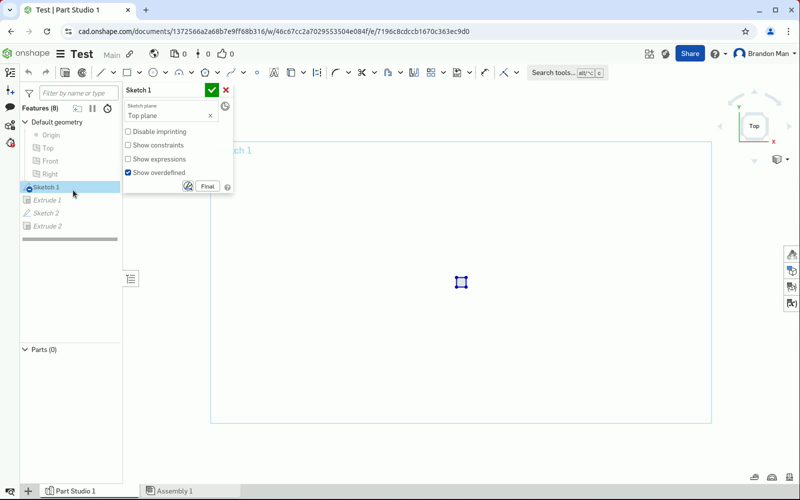
mouse_move(229, 92)
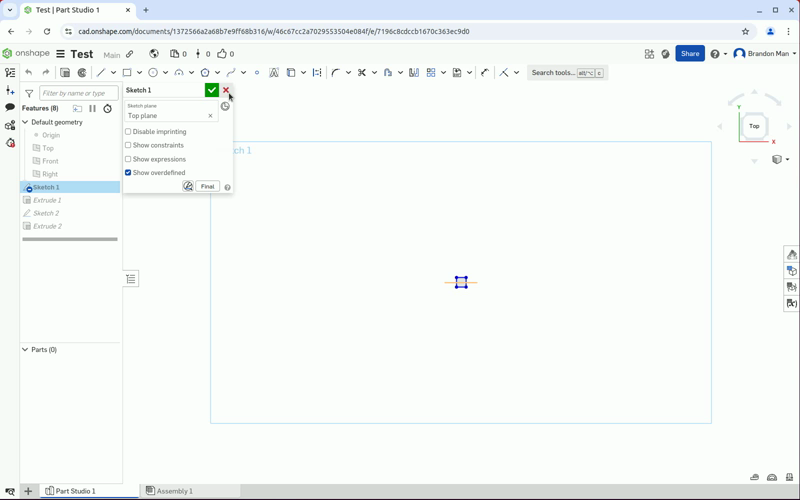
click(229, 92)
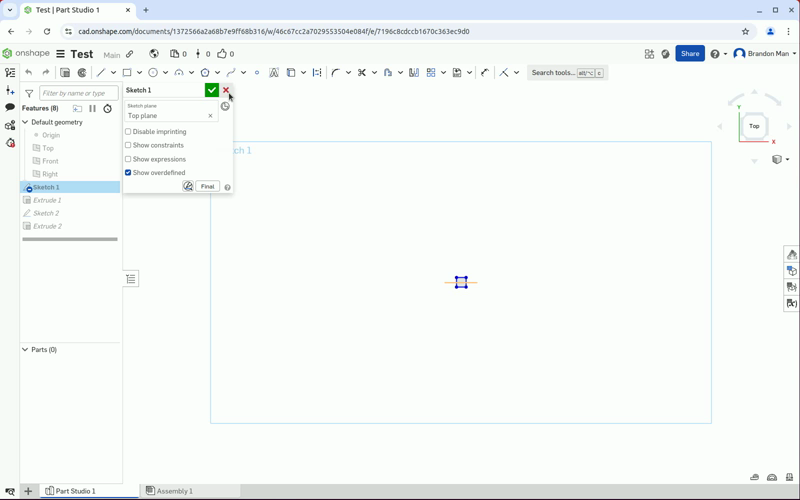
key(shift+s)
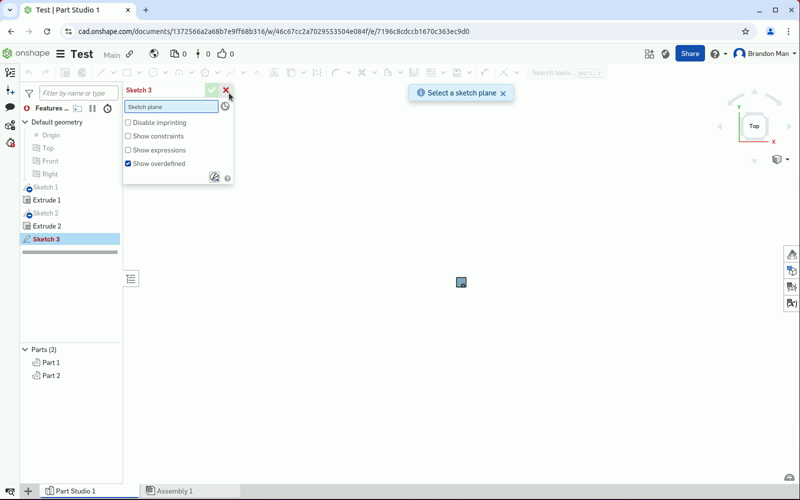
mouse_move(73, 150)
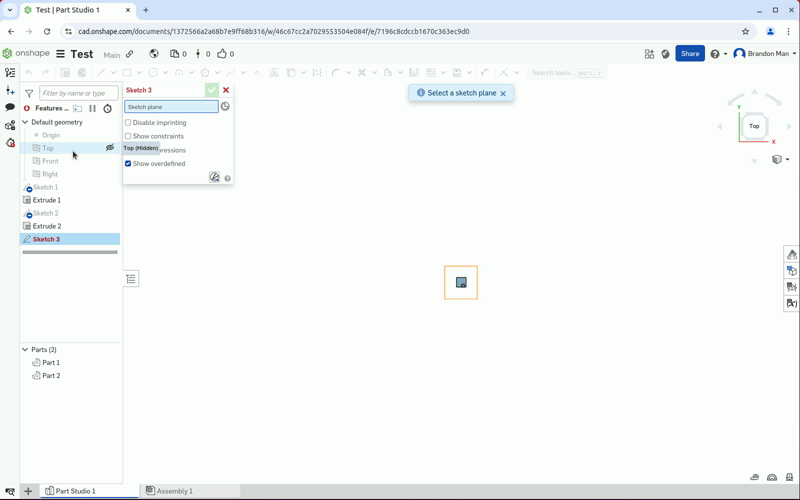
click(73, 150)
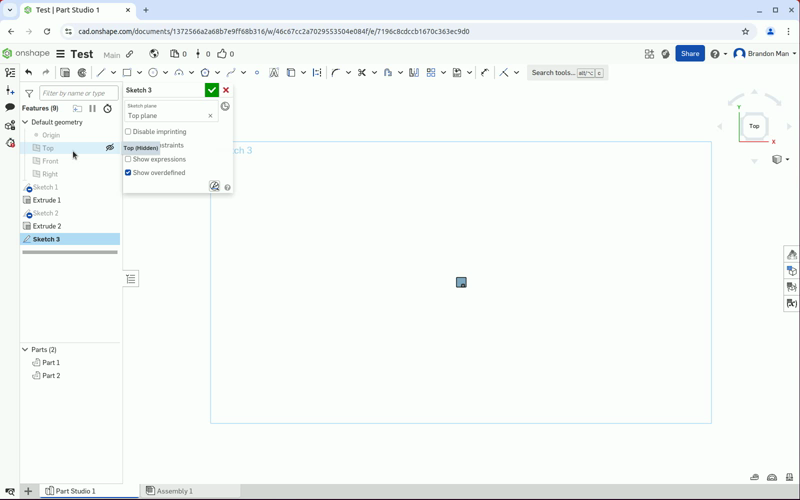
mouse_move(73, 352)
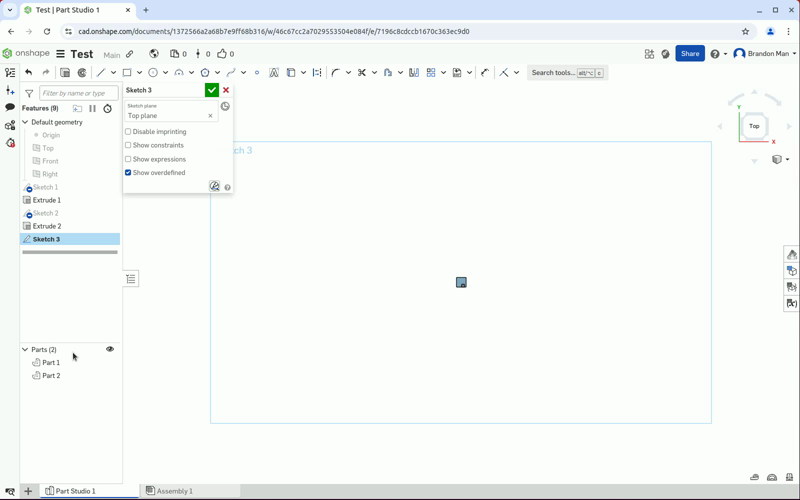
key(y)
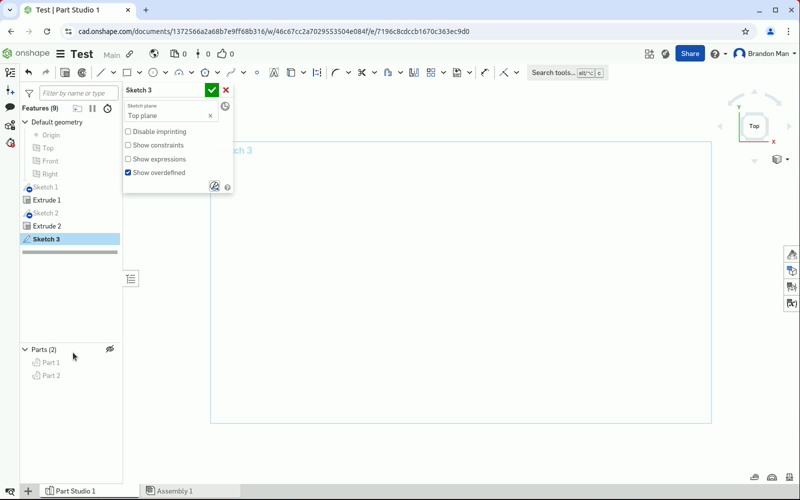
key(l)
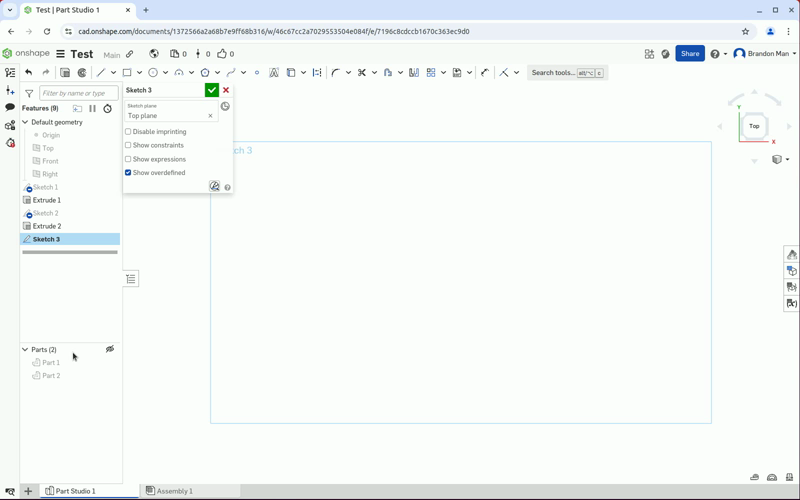
key_down(shift)
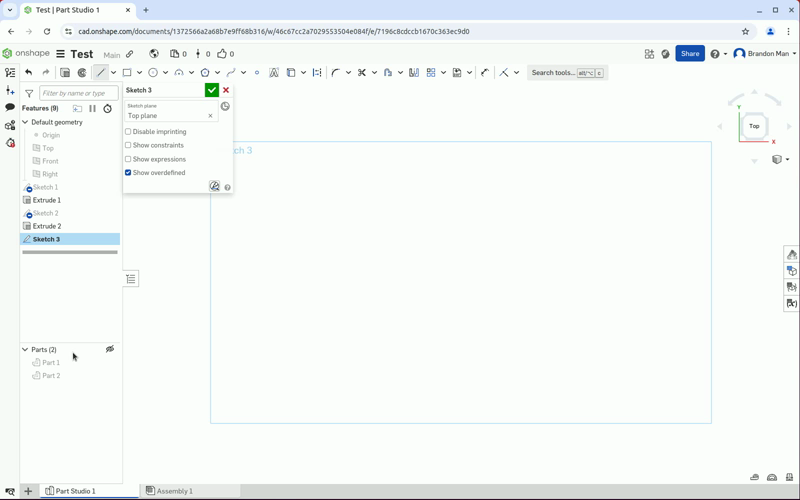
mouse_move(461, 281)
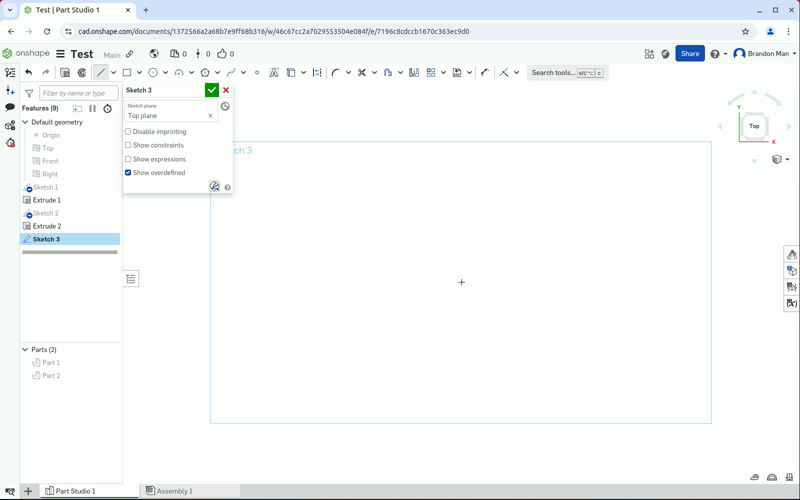
click(461, 281)
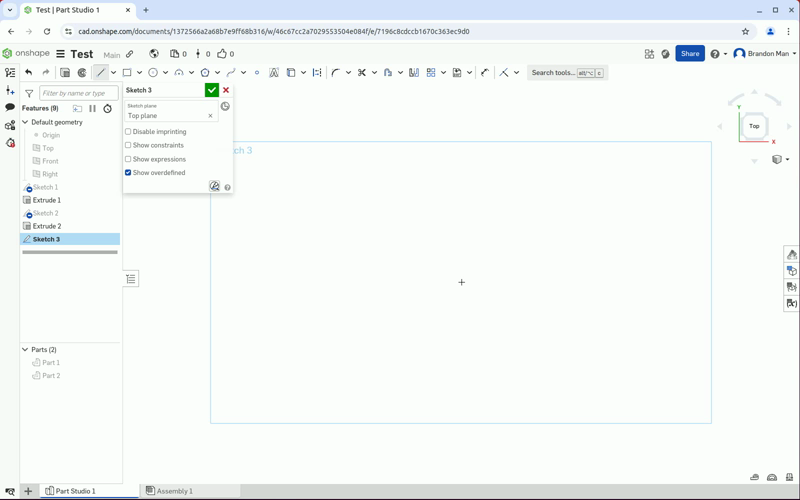
key_up(shift)
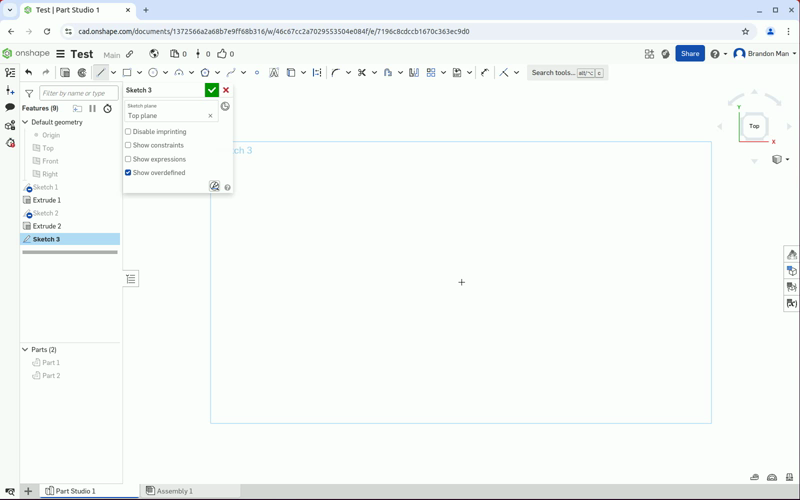
key_down(shift)
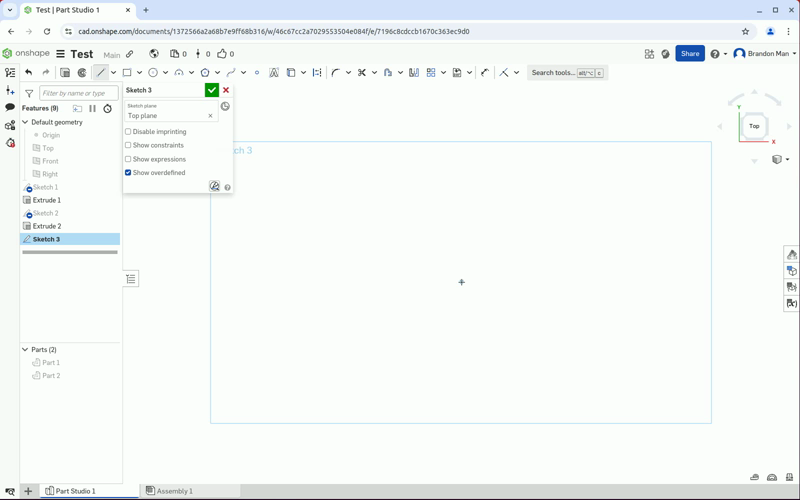
mouse_move(492, 281)
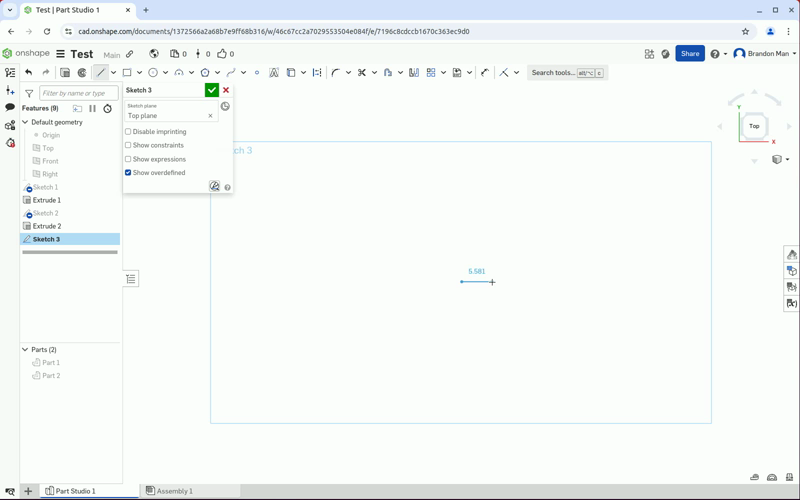
mouse_move(464, 281)
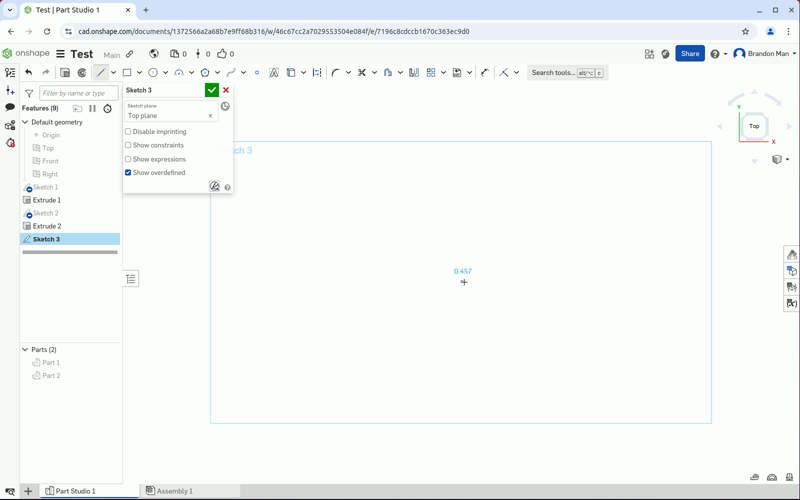
scroll(6)
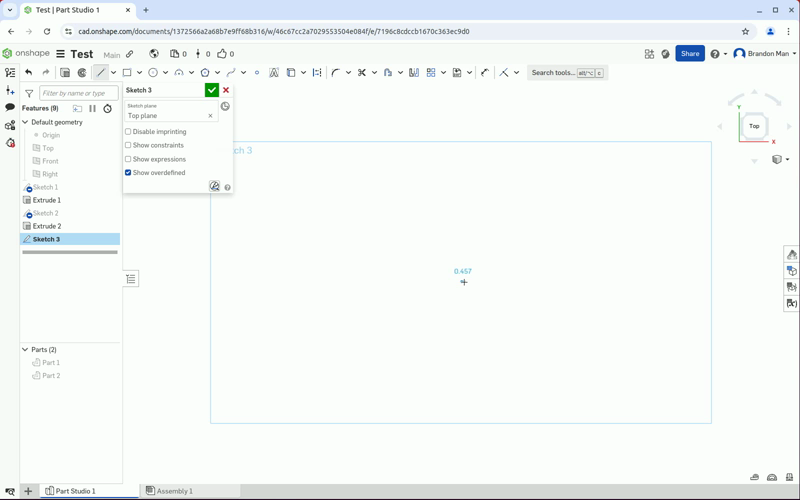
scroll(6)
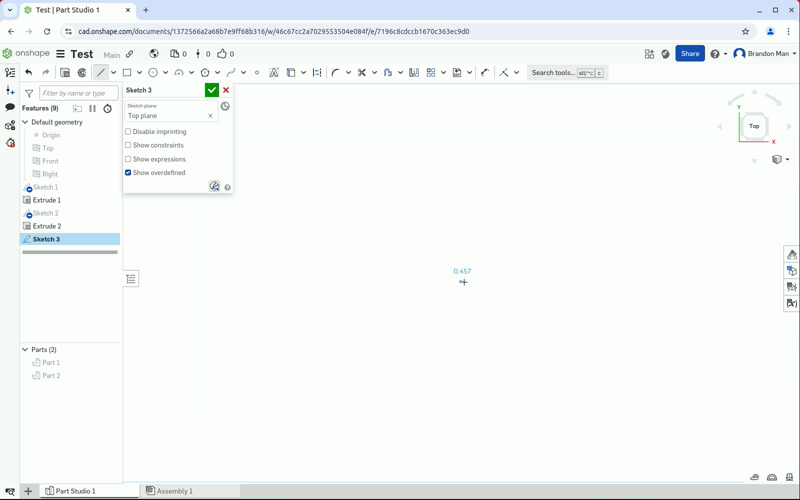
scroll(6)
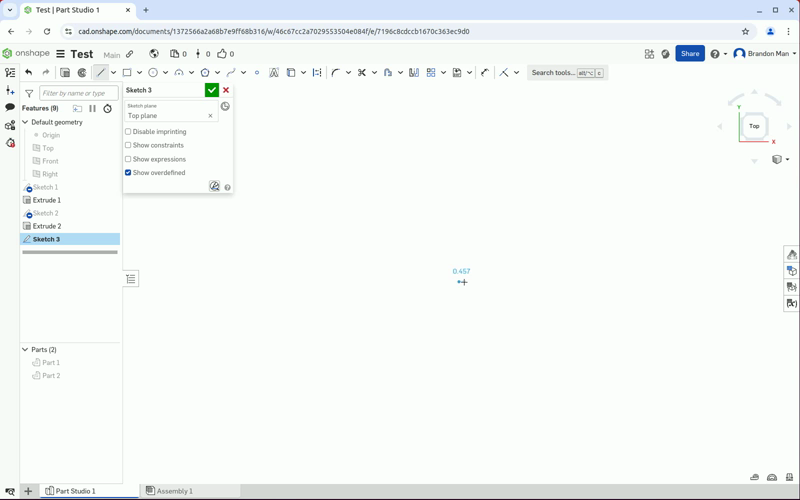
scroll(6)
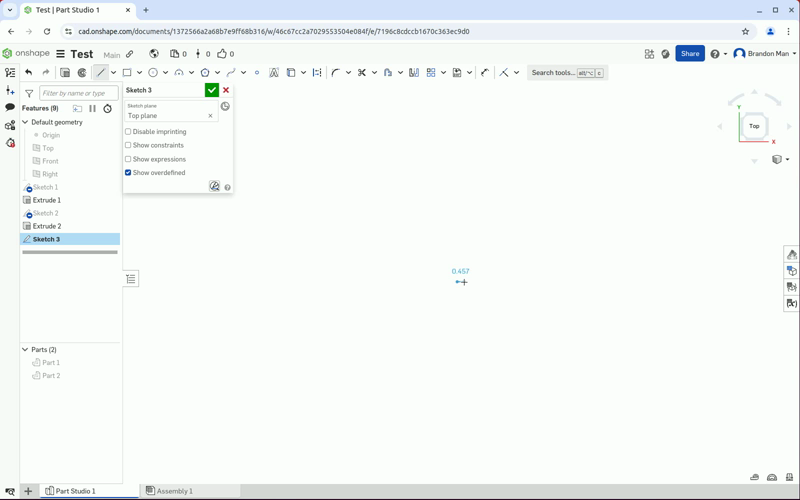
scroll(6)
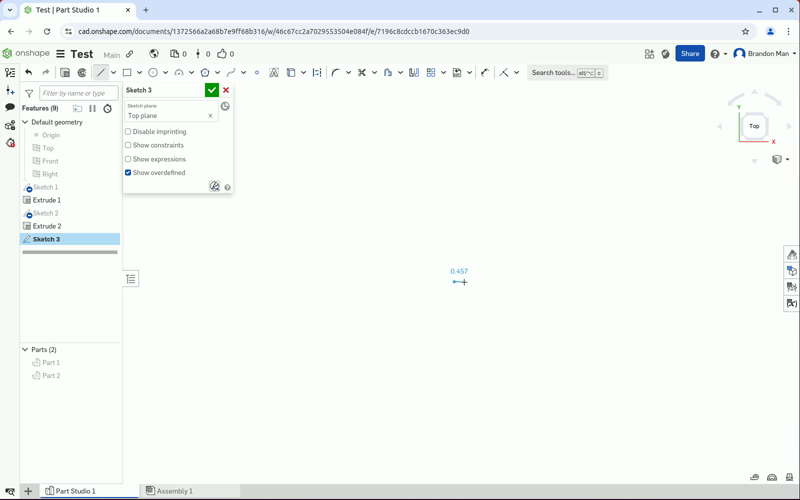
scroll(6)
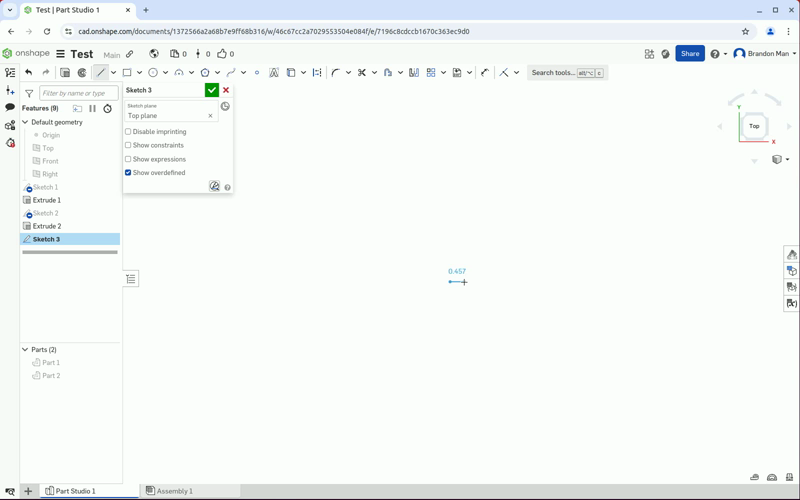
scroll(6)
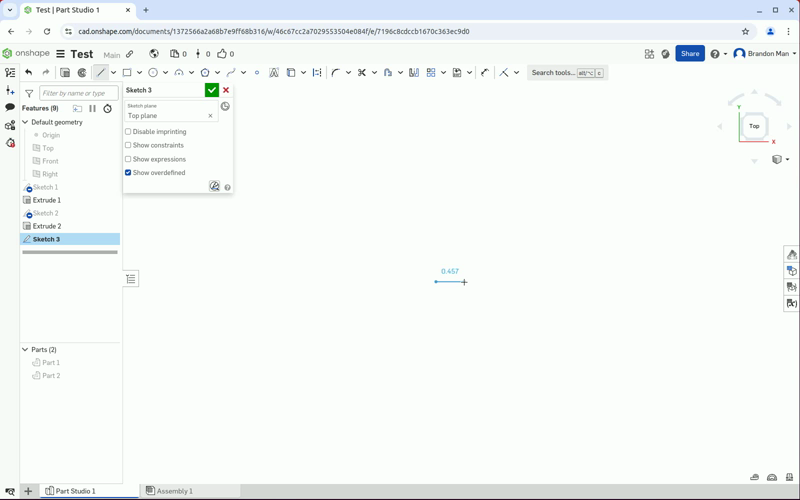
click(464, 281)
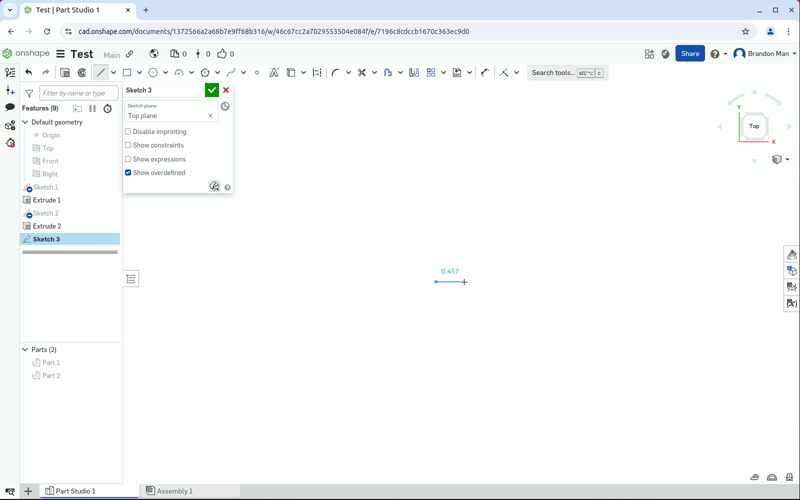
scroll(-6)
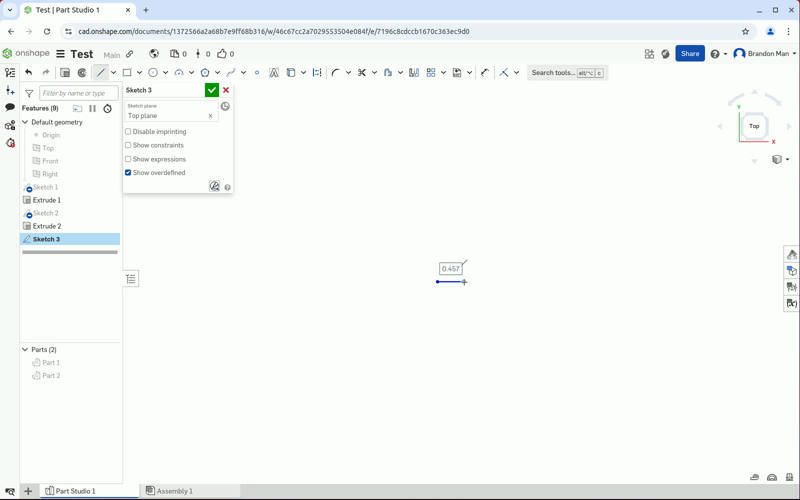
scroll(-6)
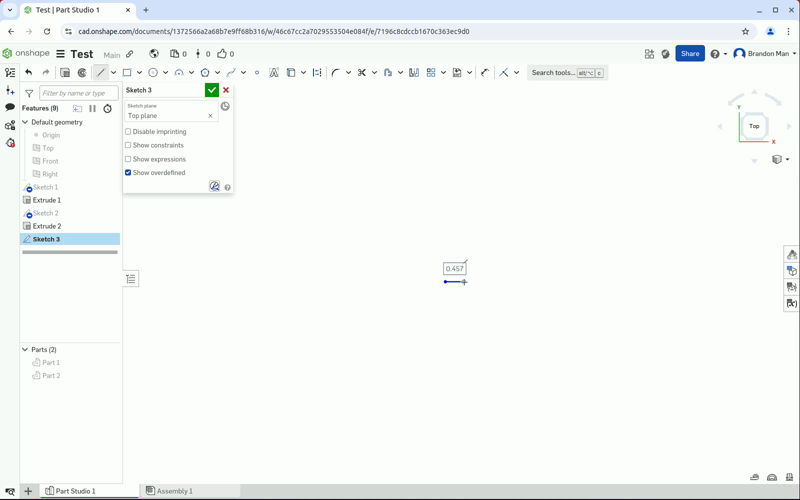
scroll(-6)
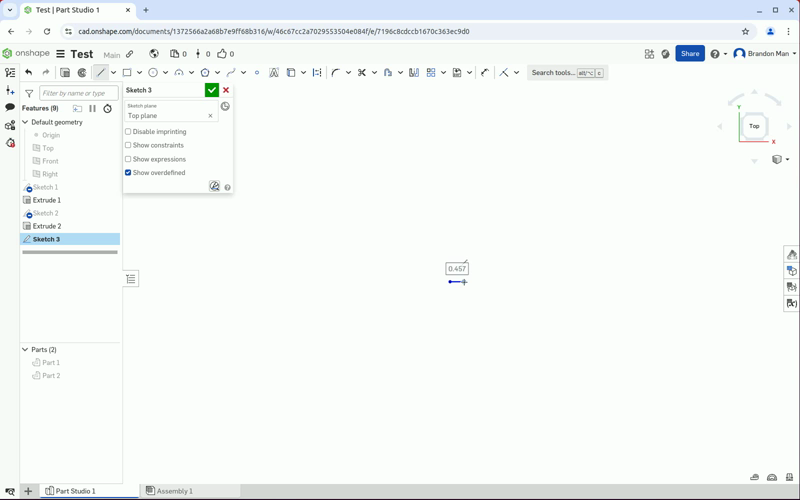
scroll(-6)
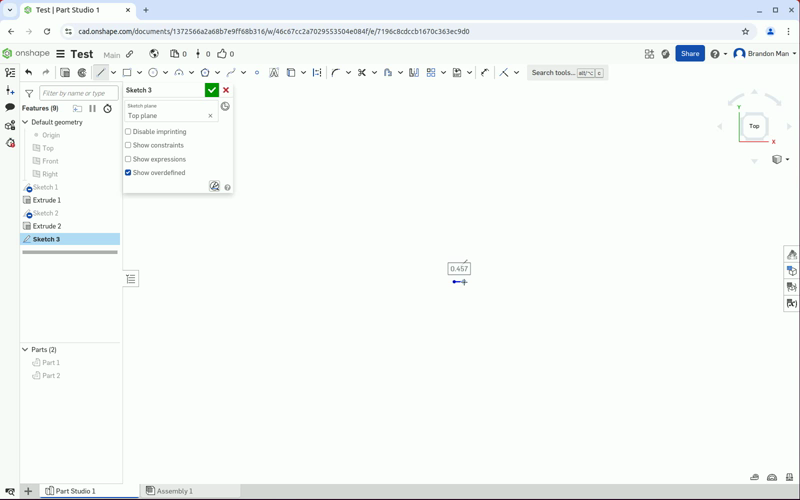
scroll(-6)
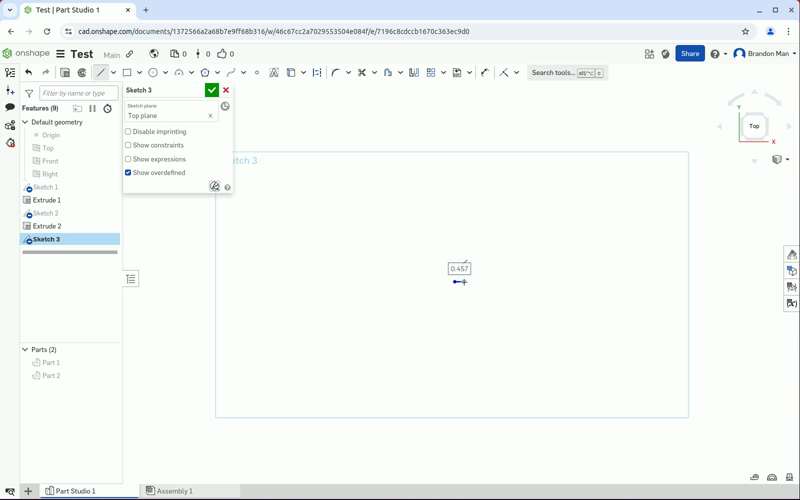
scroll(-6)
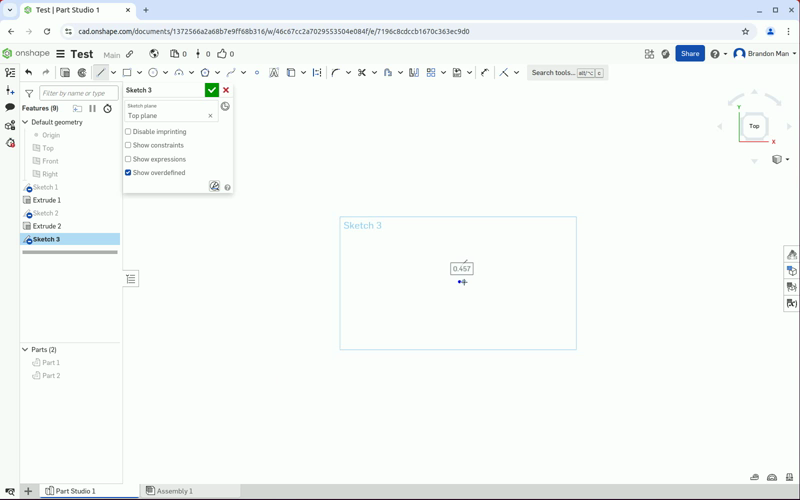
scroll(-6)
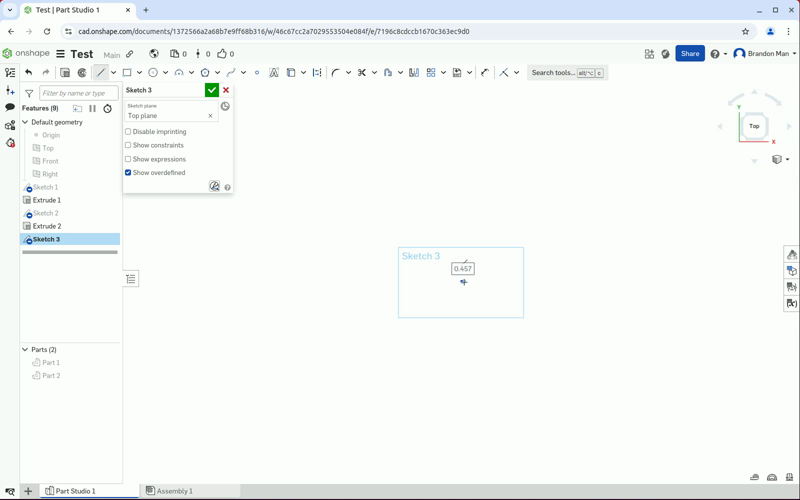
key_up(shift)
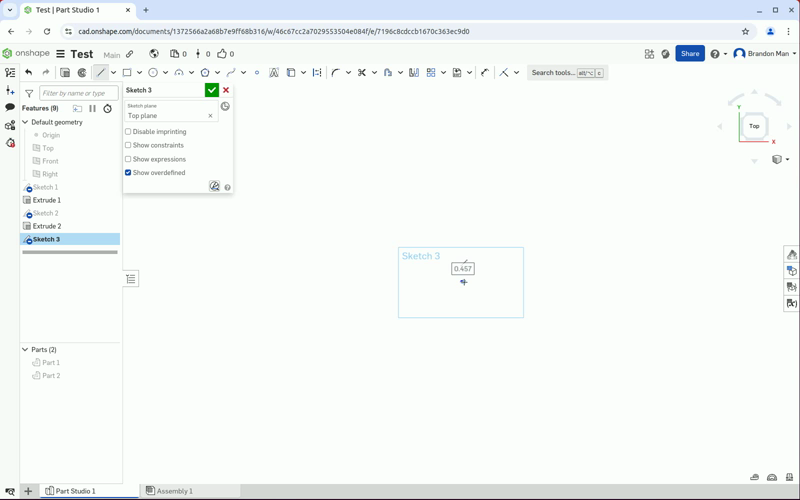
key_down(shift)
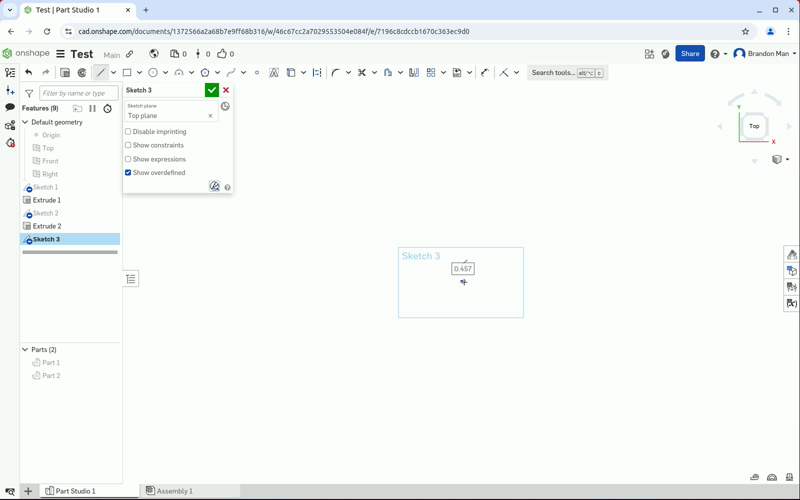
mouse_move(494, 281)
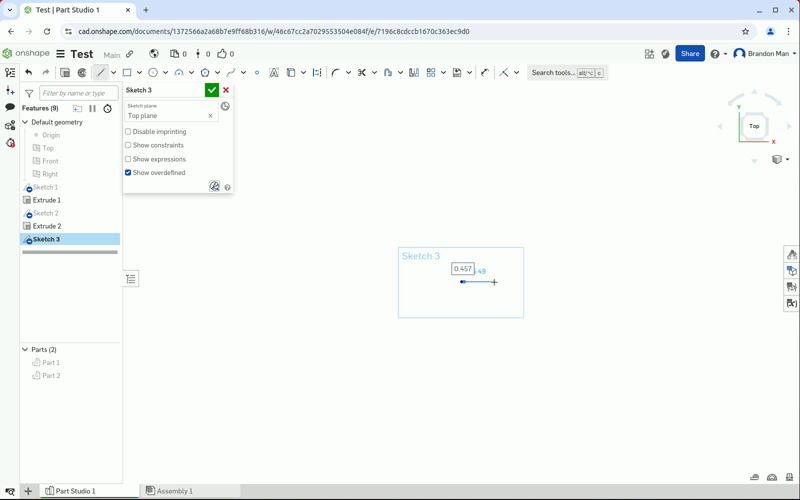
mouse_move(464, 279)
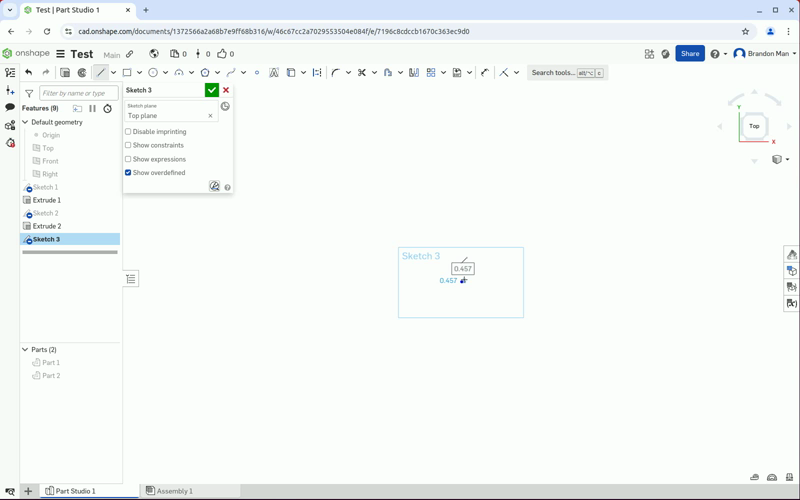
scroll(6)
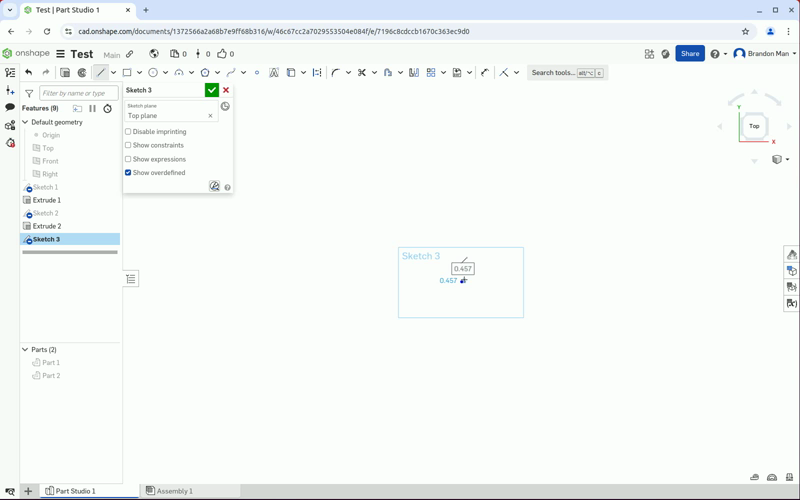
scroll(6)
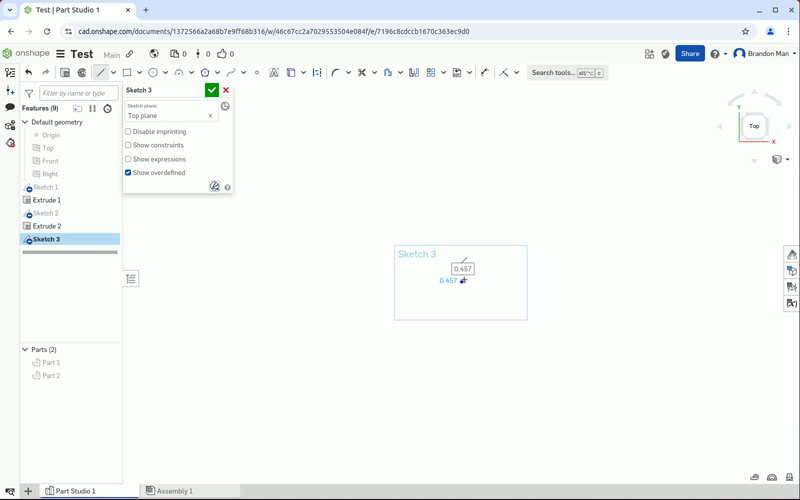
scroll(6)
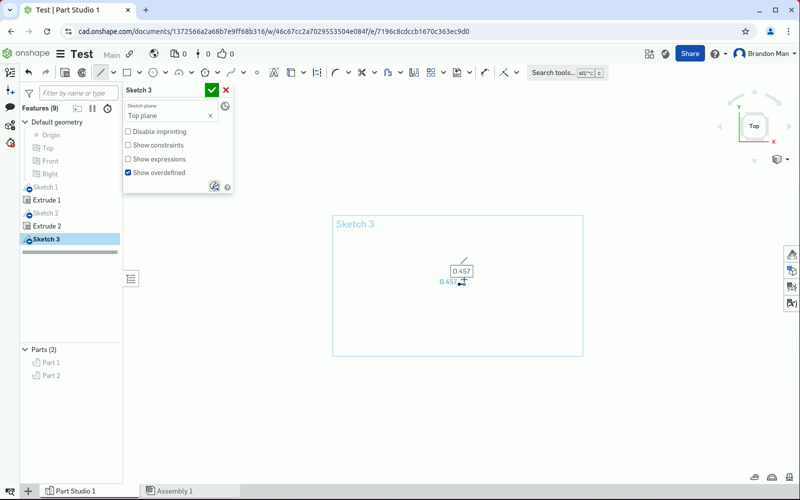
scroll(6)
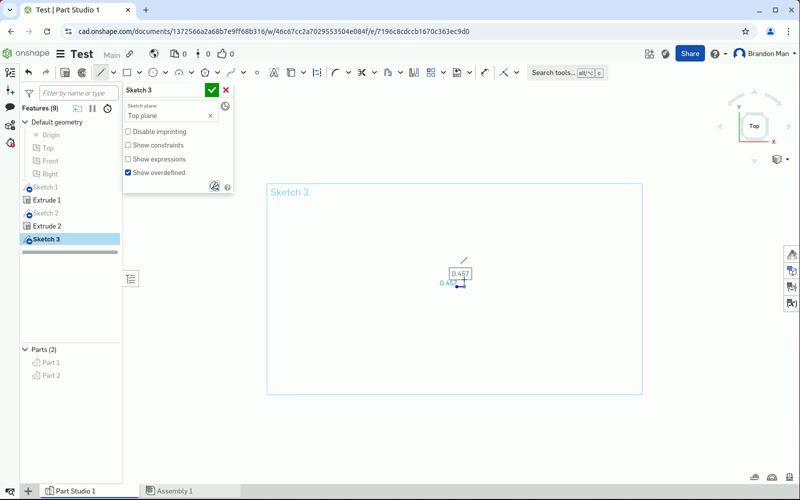
scroll(6)
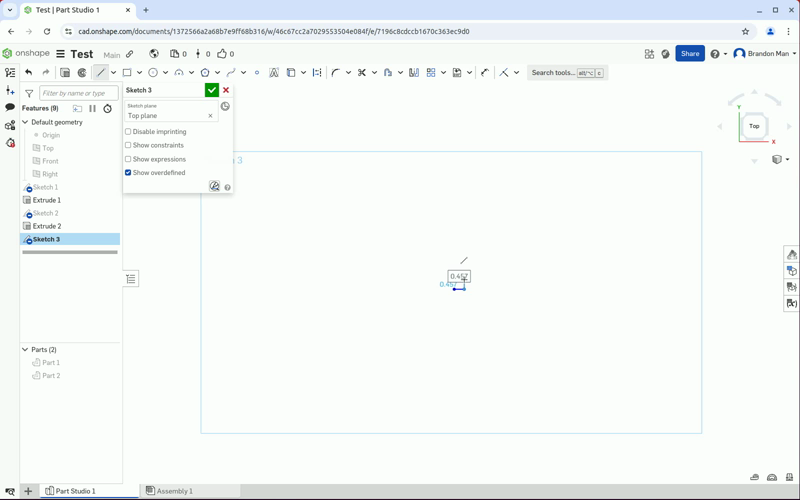
scroll(6)
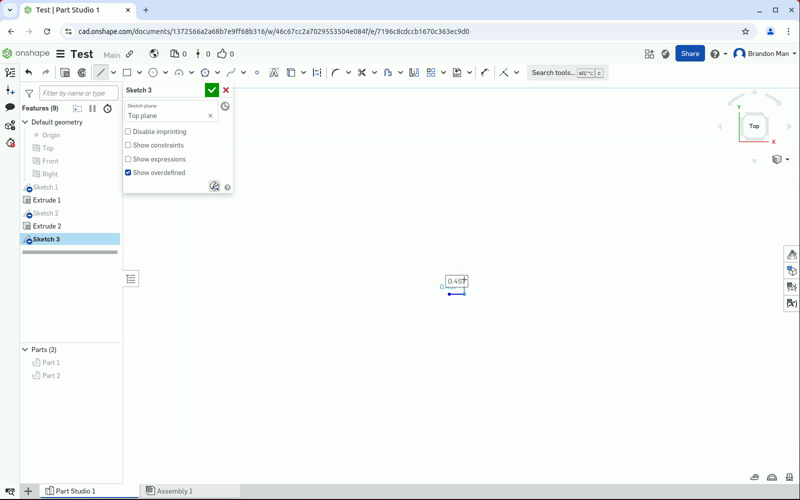
scroll(6)
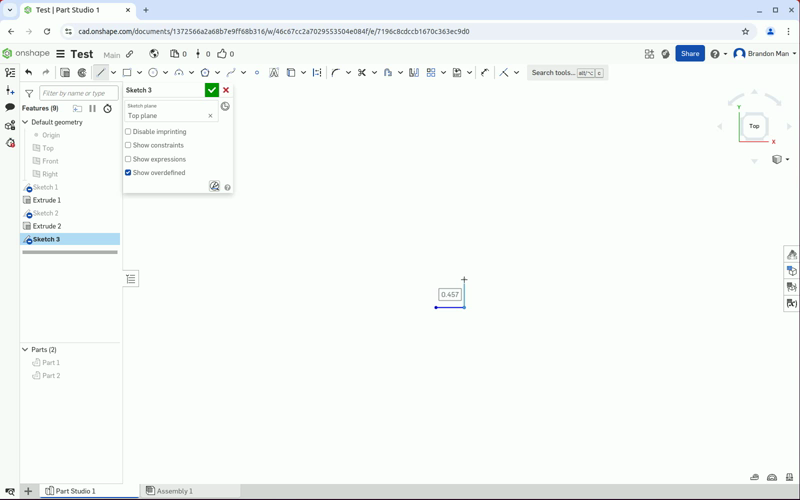
click(464, 279)
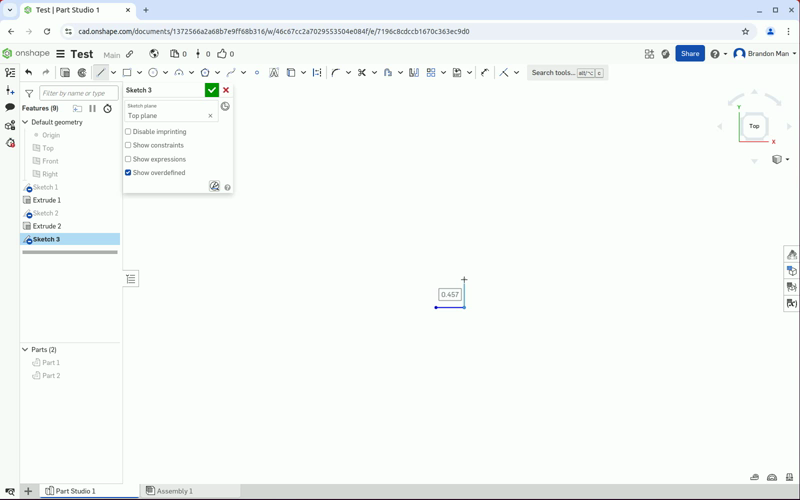
scroll(-6)
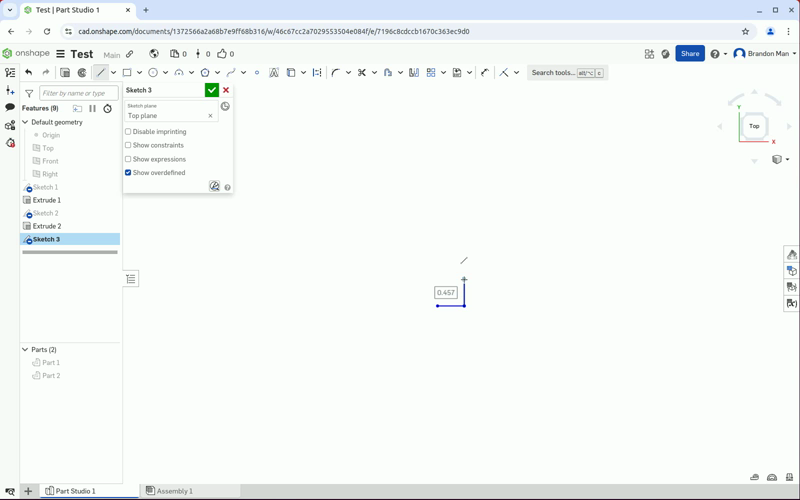
scroll(-6)
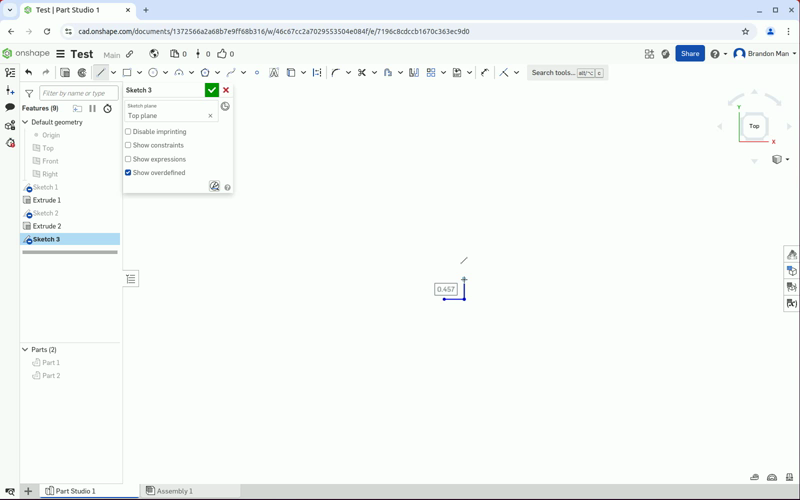
scroll(-6)
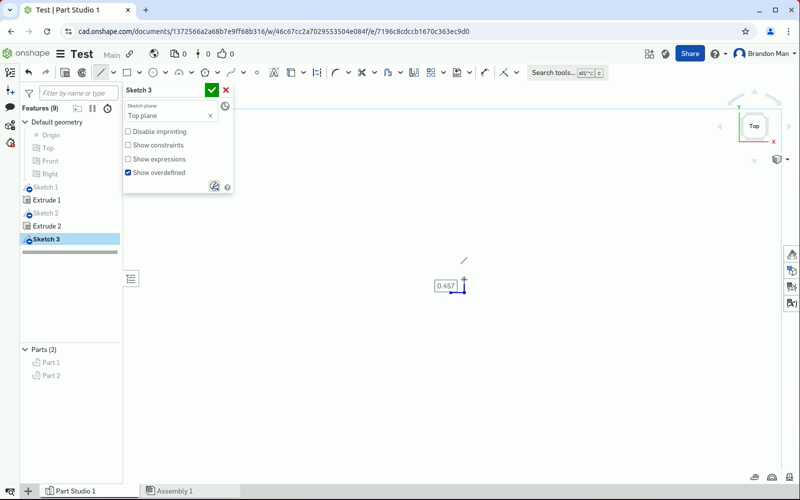
scroll(-6)
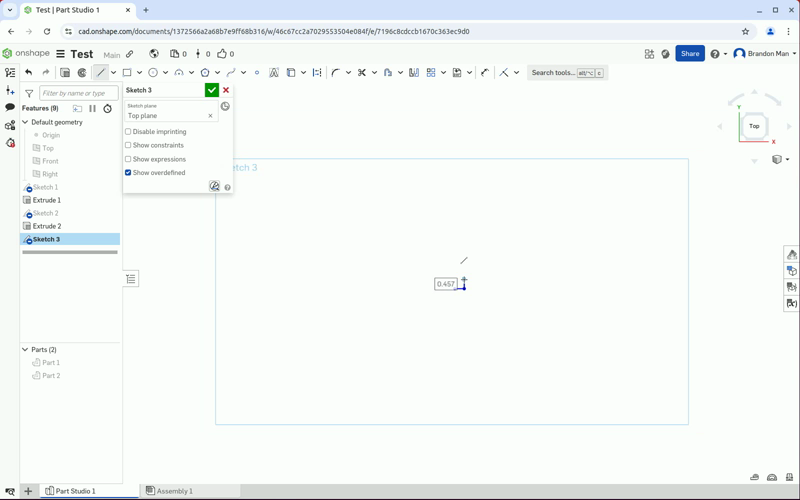
scroll(-6)
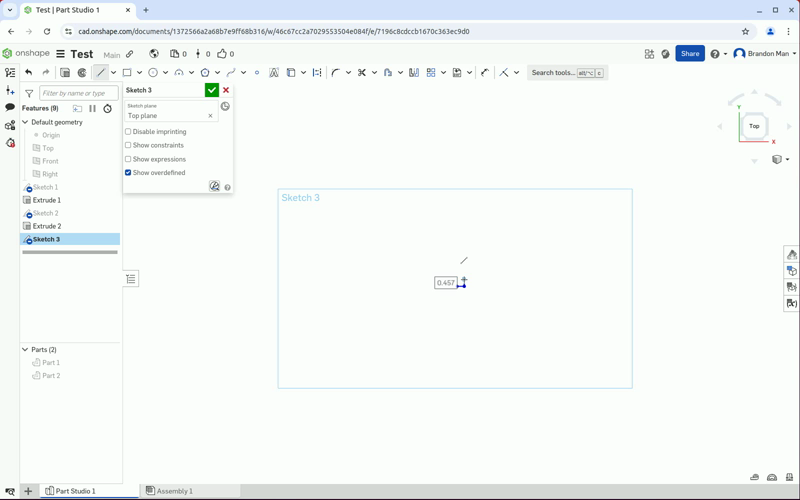
scroll(-6)
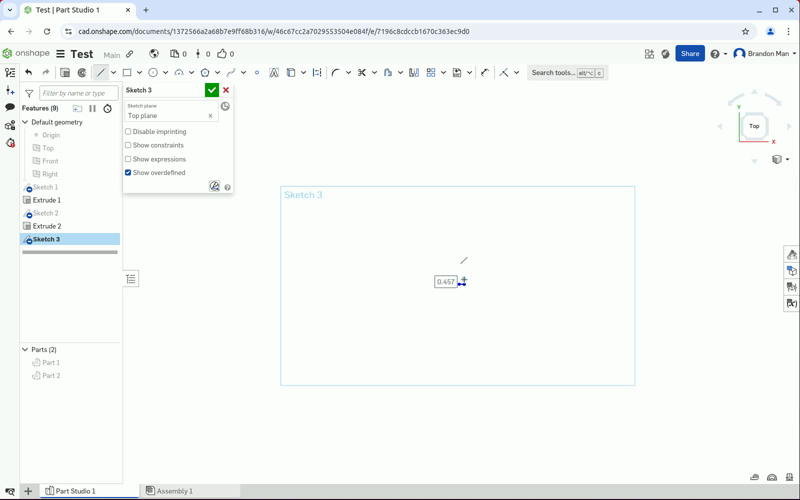
scroll(-6)
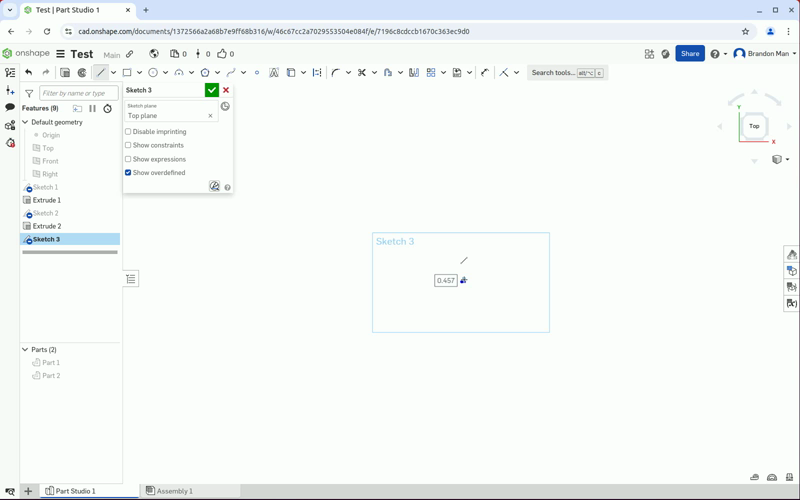
key_up(shift)
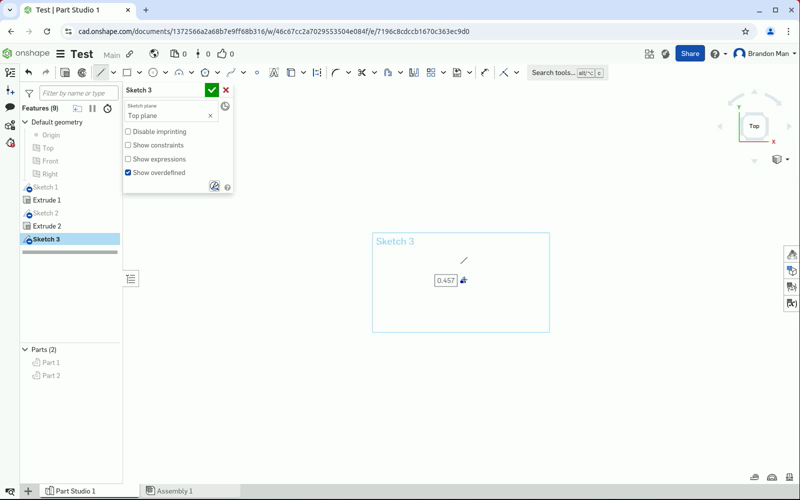
key_down(shift)
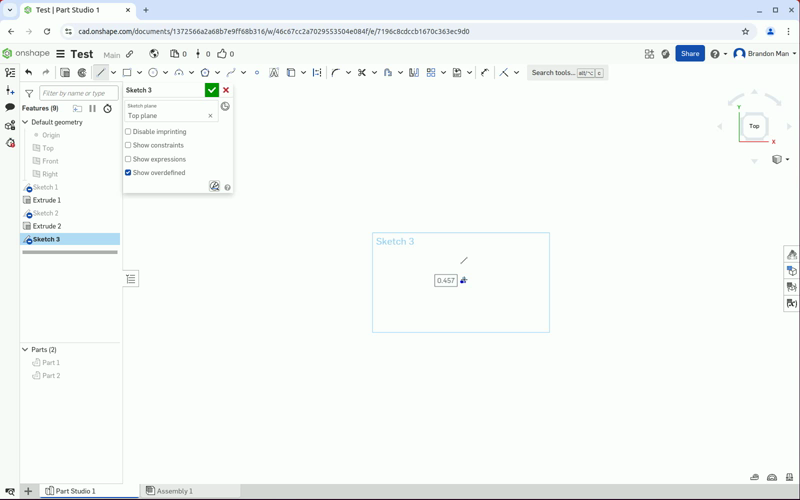
mouse_move(494, 279)
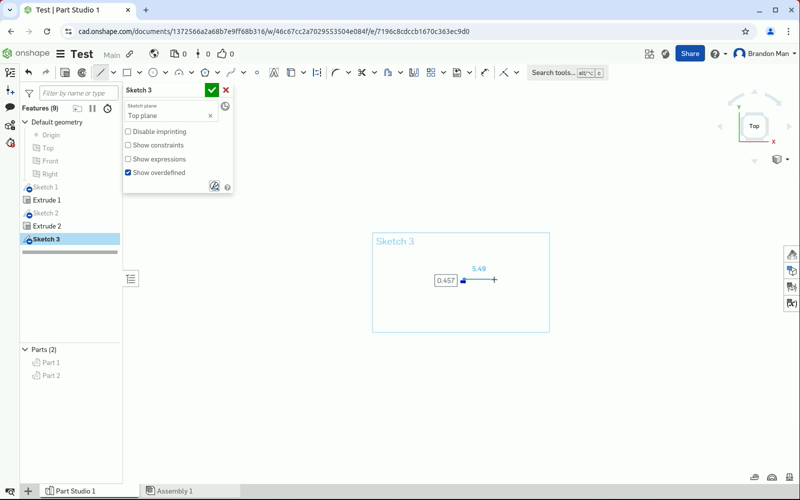
mouse_move(461, 279)
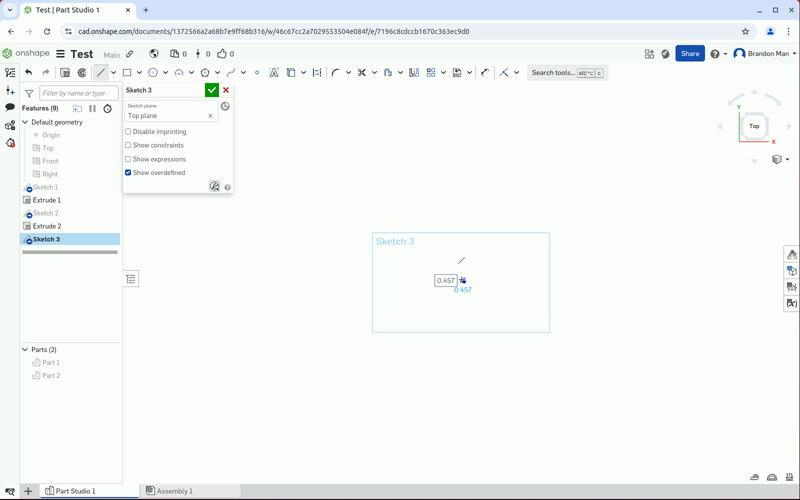
scroll(6)
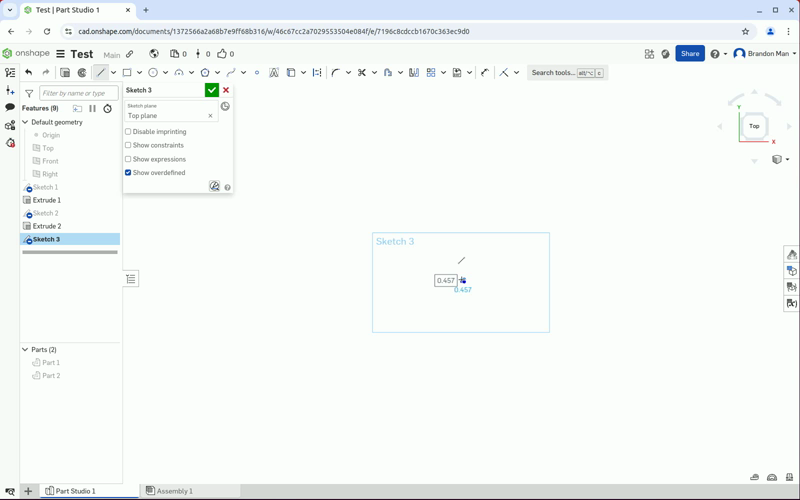
scroll(6)
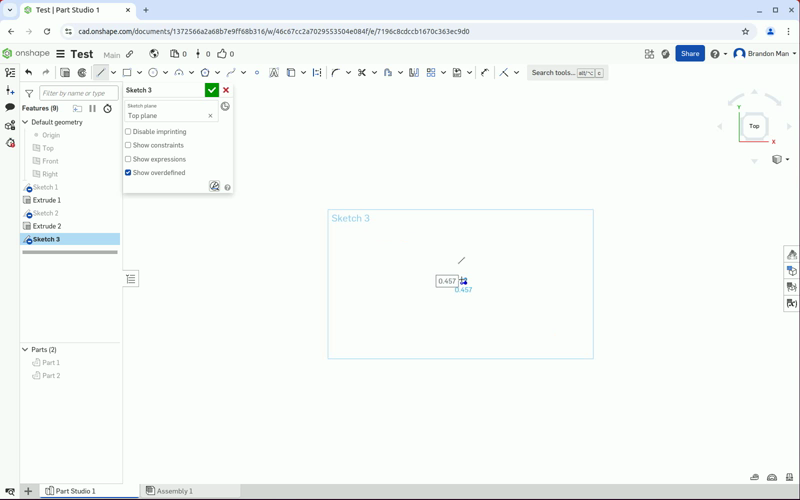
scroll(6)
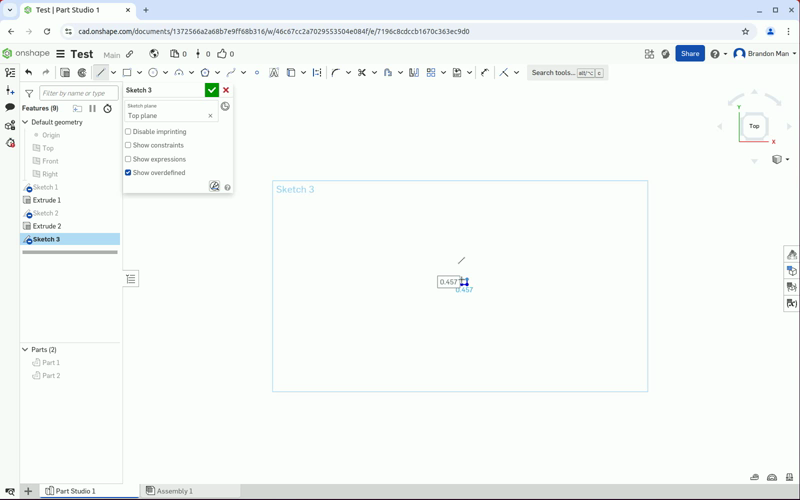
scroll(6)
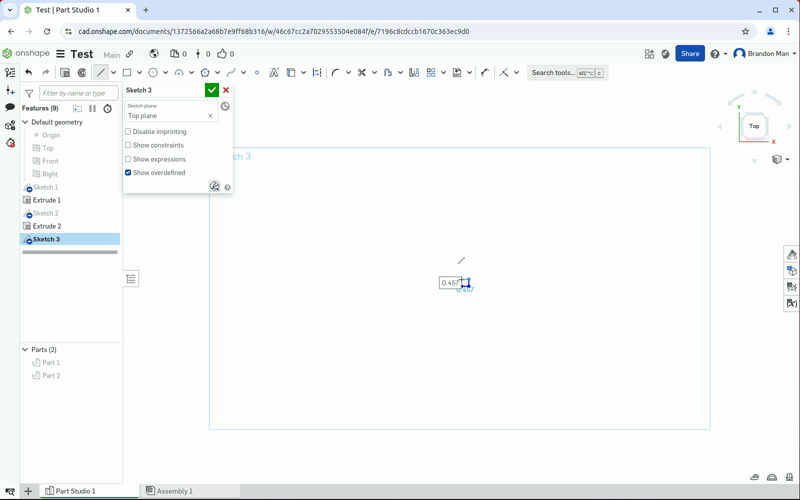
scroll(6)
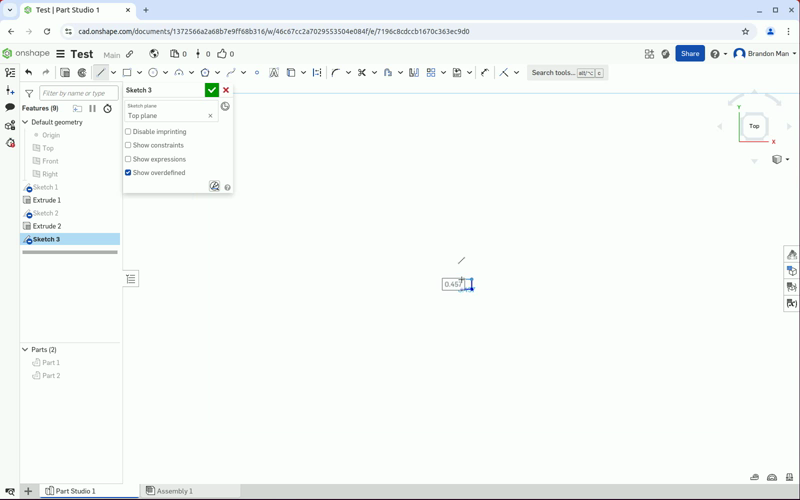
scroll(6)
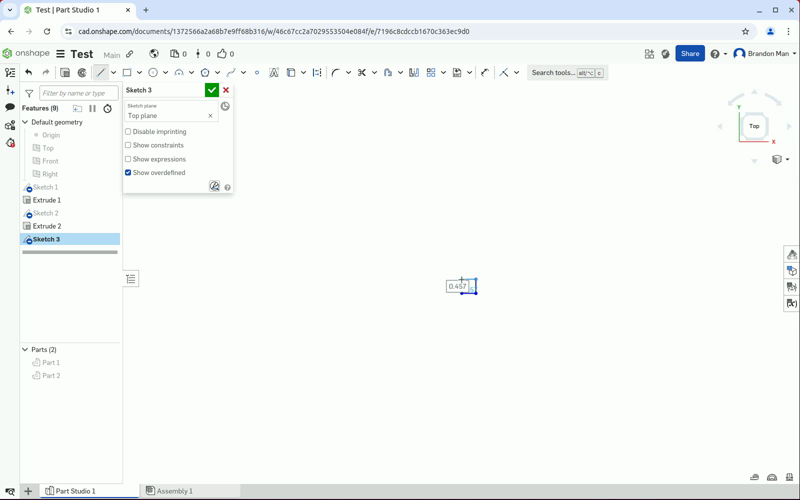
scroll(6)
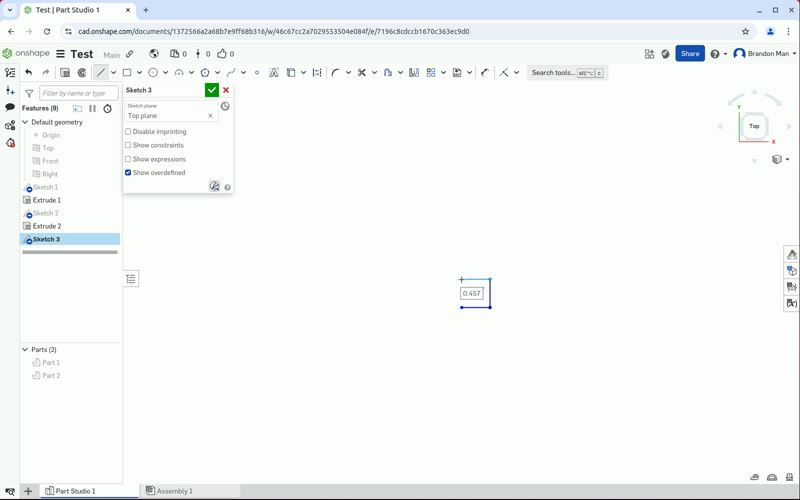
click(461, 279)
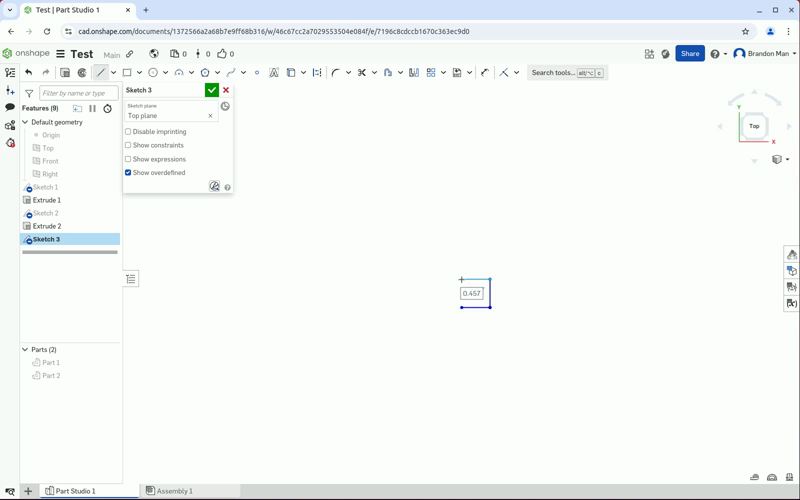
scroll(-6)
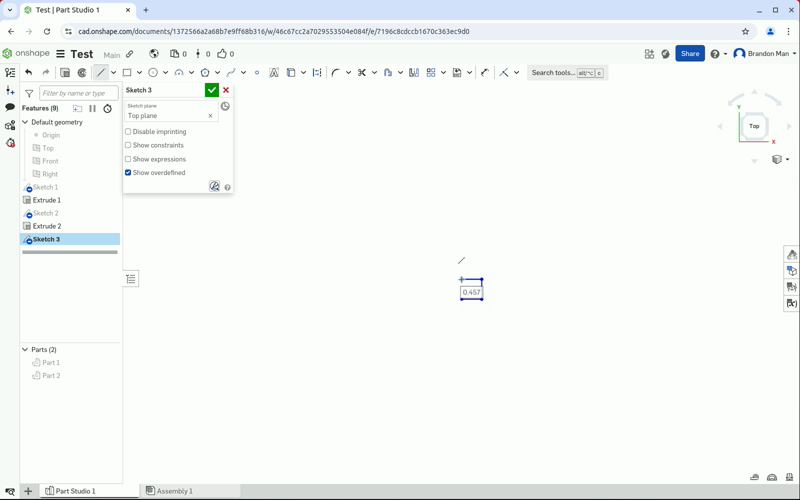
scroll(-6)
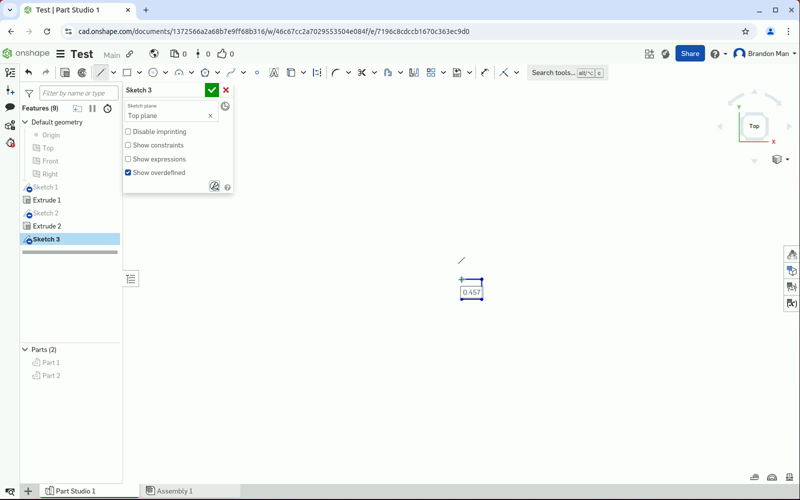
scroll(-6)
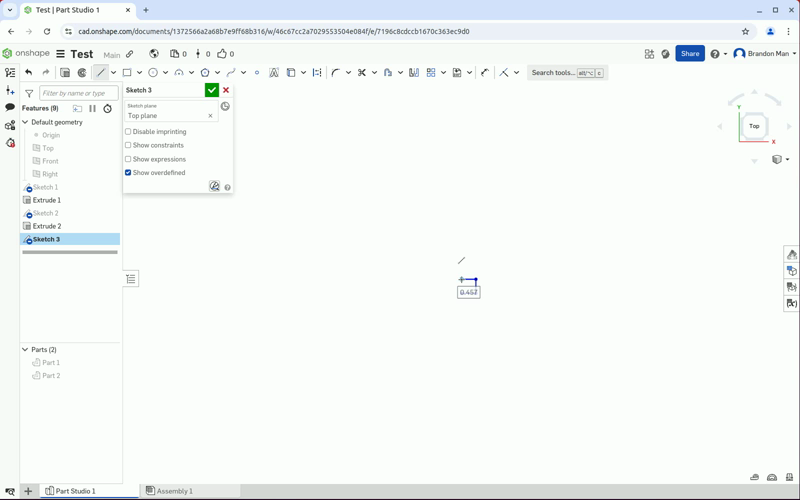
scroll(-6)
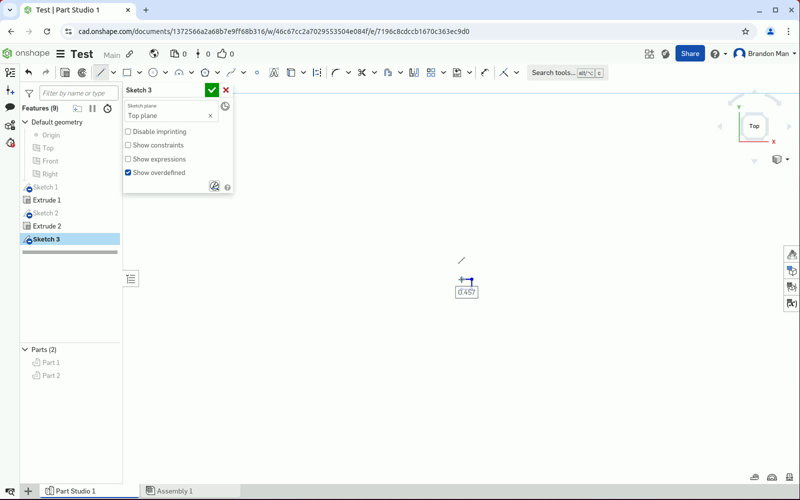
scroll(-6)
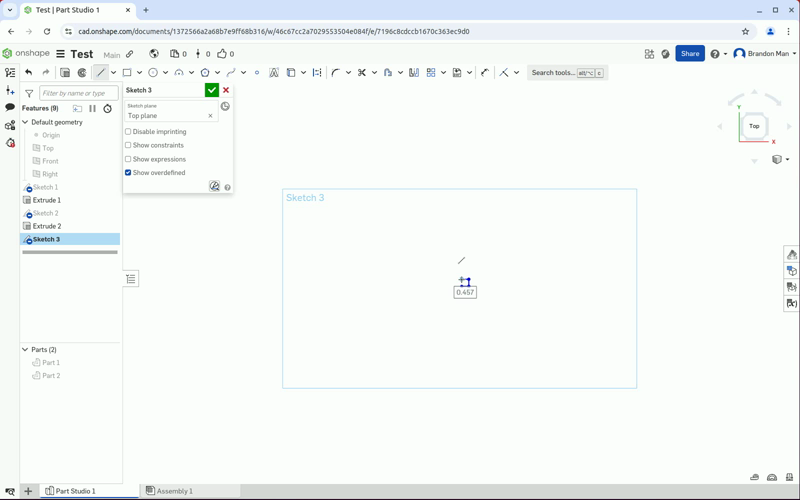
scroll(-6)
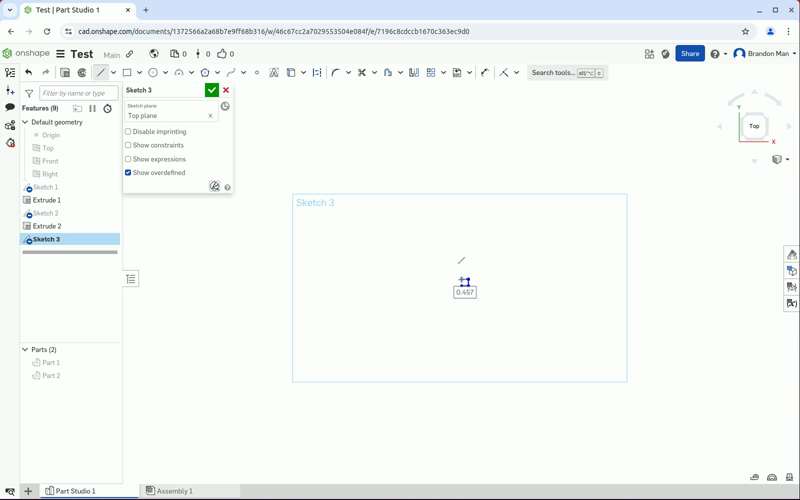
scroll(-6)
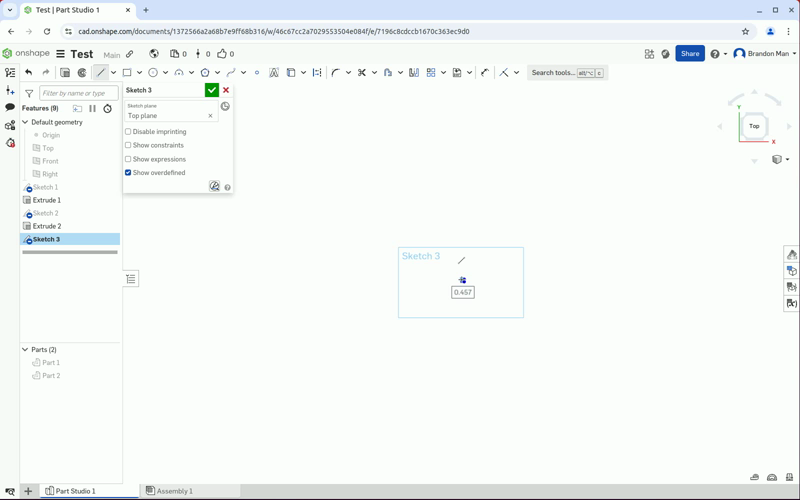
key_up(shift)
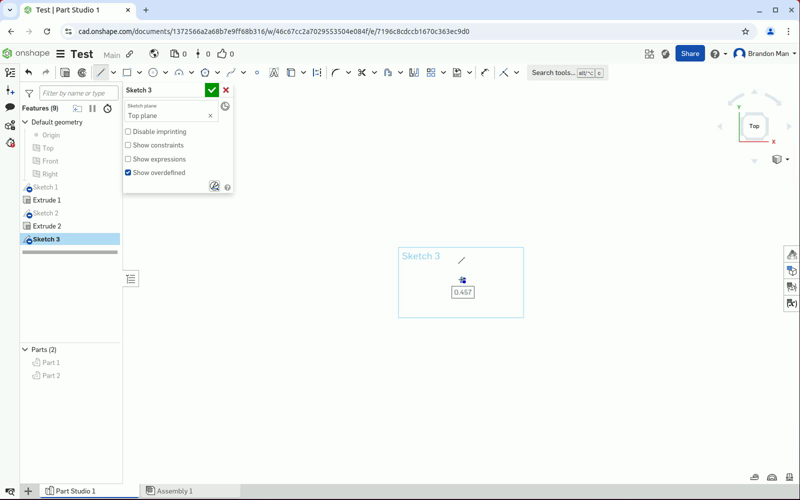
mouse_move(492, 279)
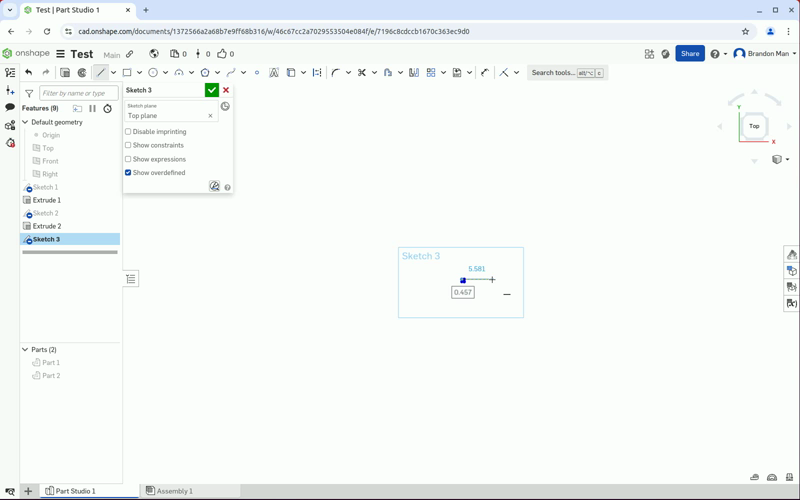
key_down(shift)
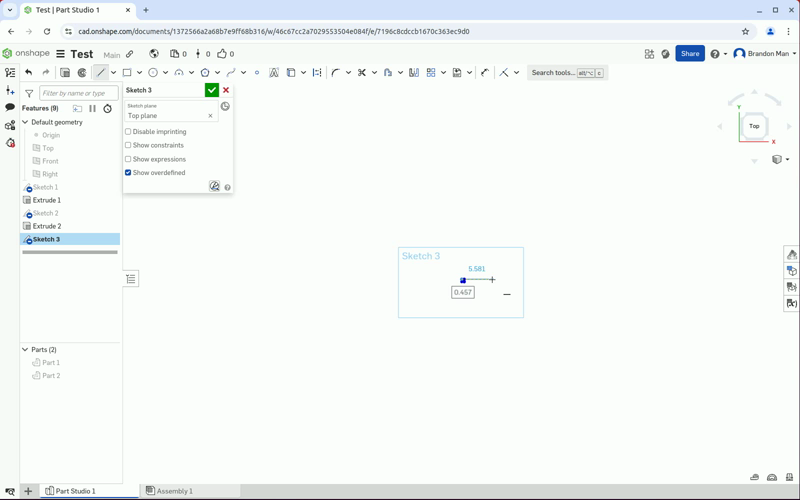
mouse_move(461, 281)
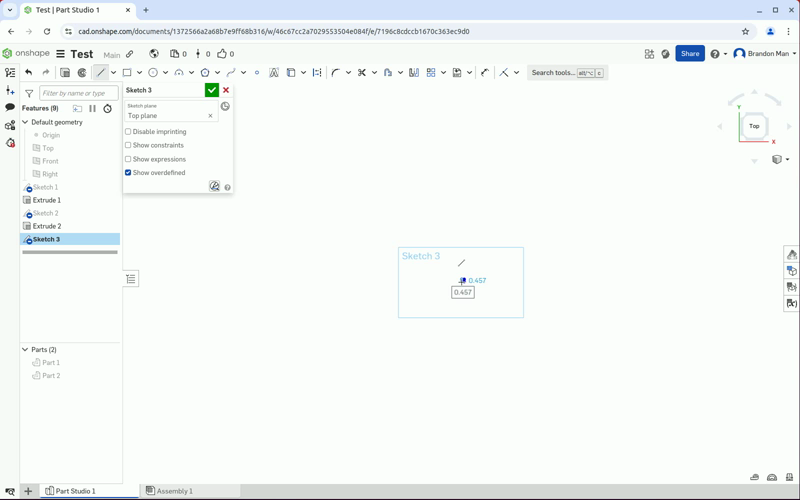
scroll(6)
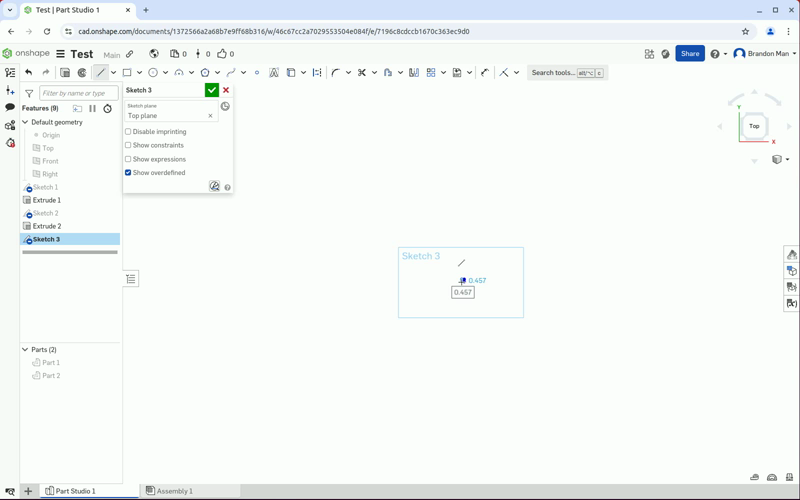
scroll(6)
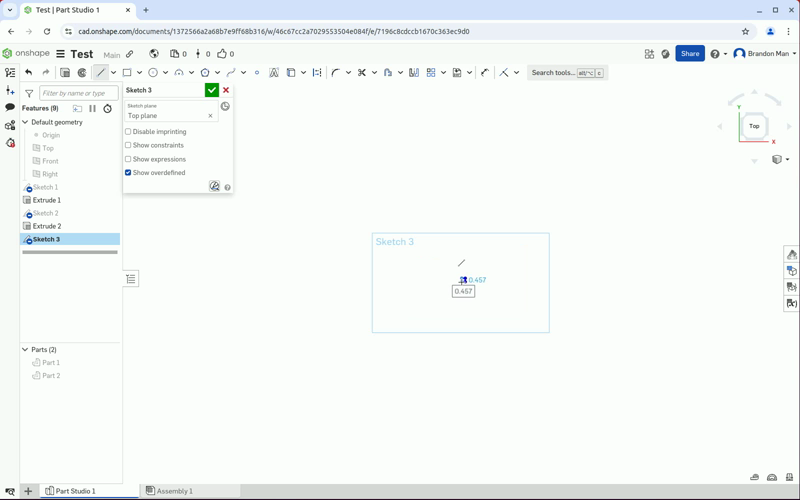
scroll(6)
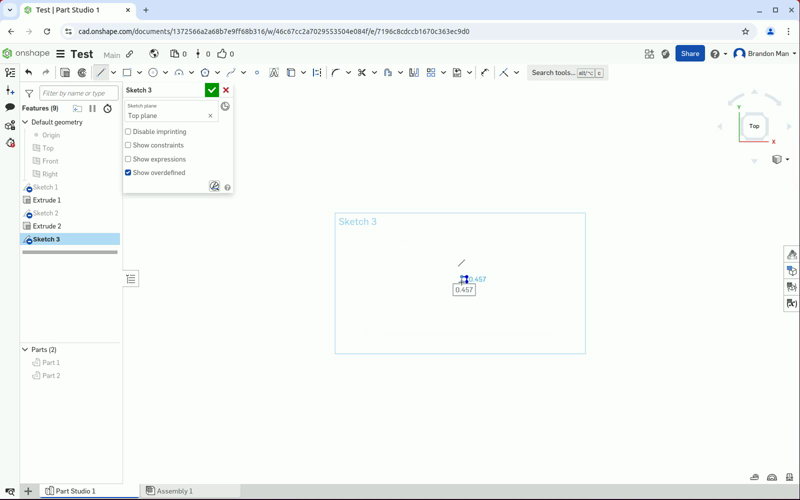
scroll(6)
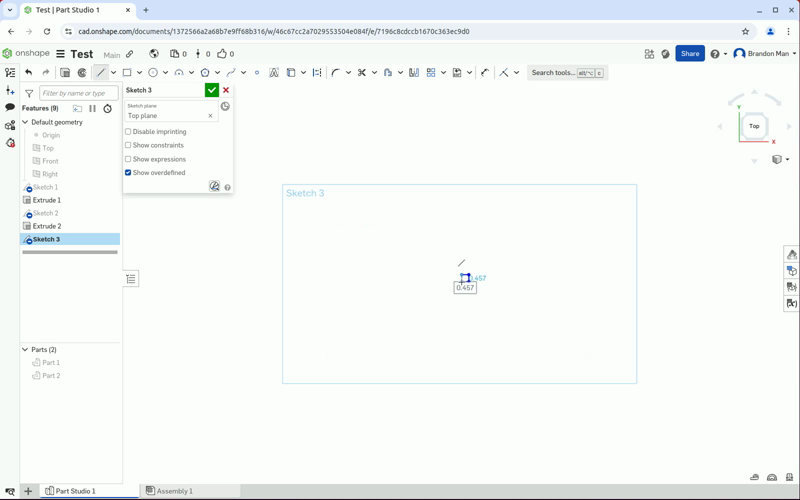
scroll(6)
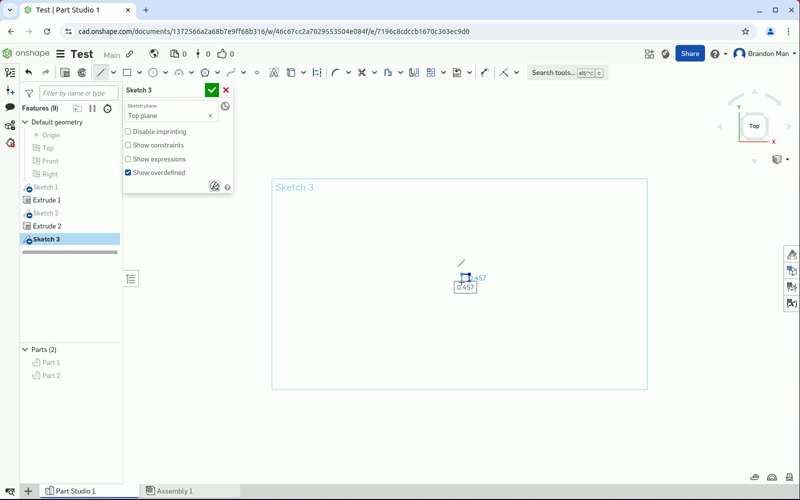
scroll(6)
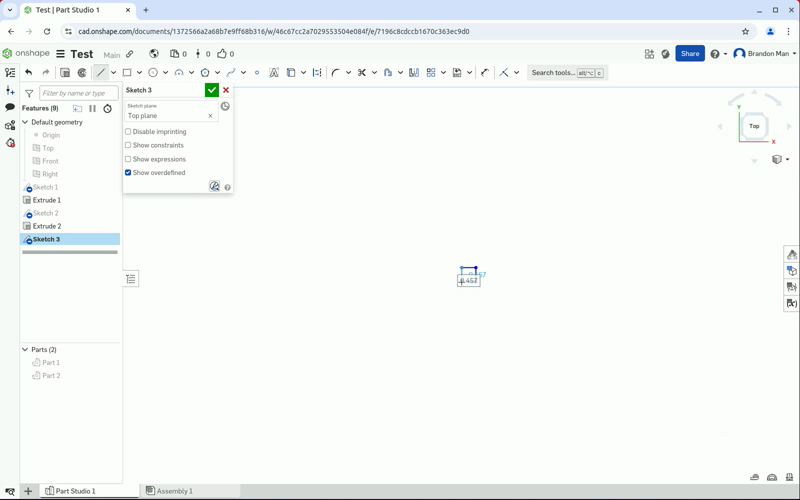
scroll(6)
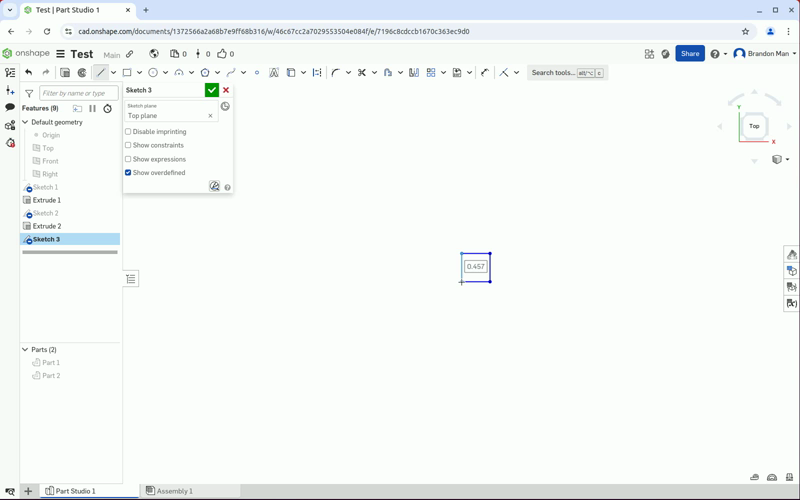
key_up(shift)
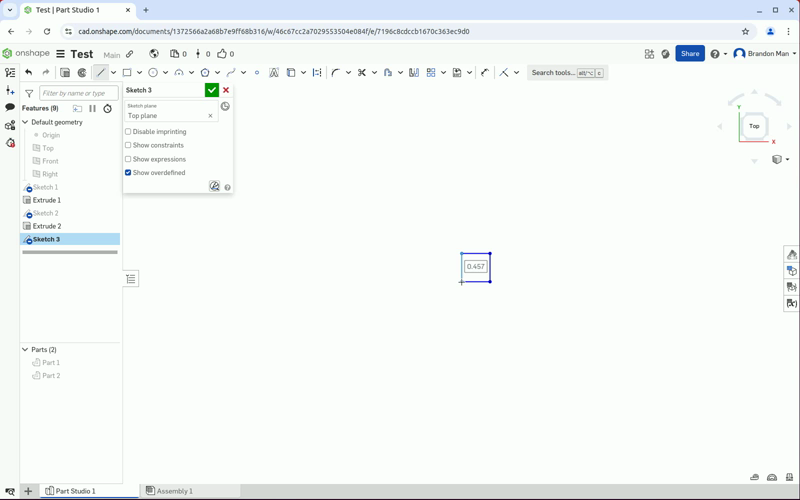
click(461, 281)
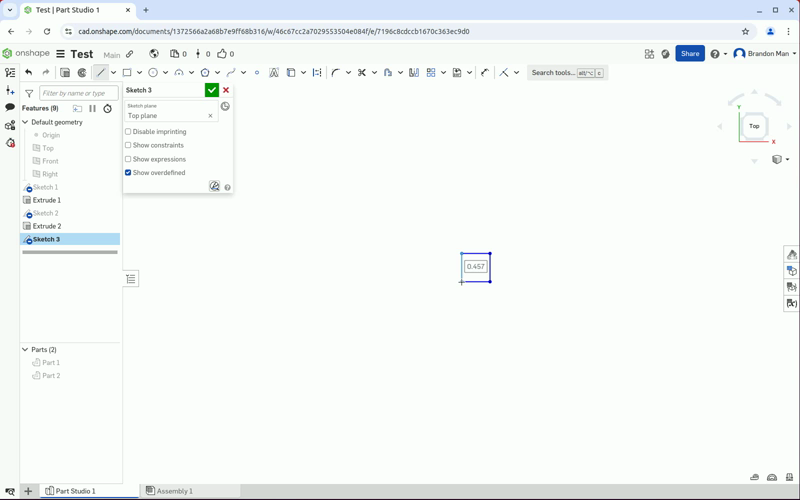
scroll(-6)
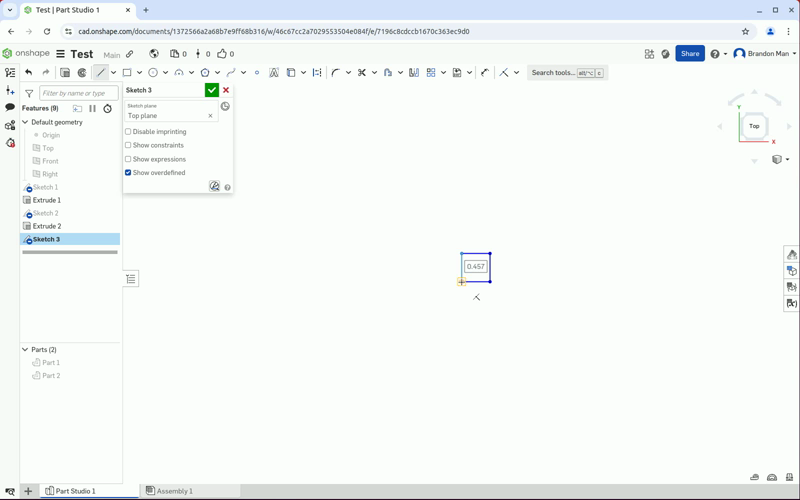
scroll(-6)
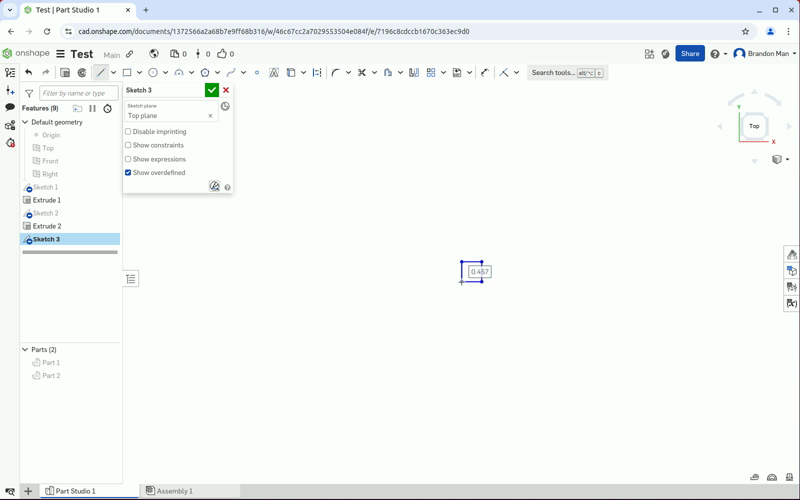
scroll(-6)
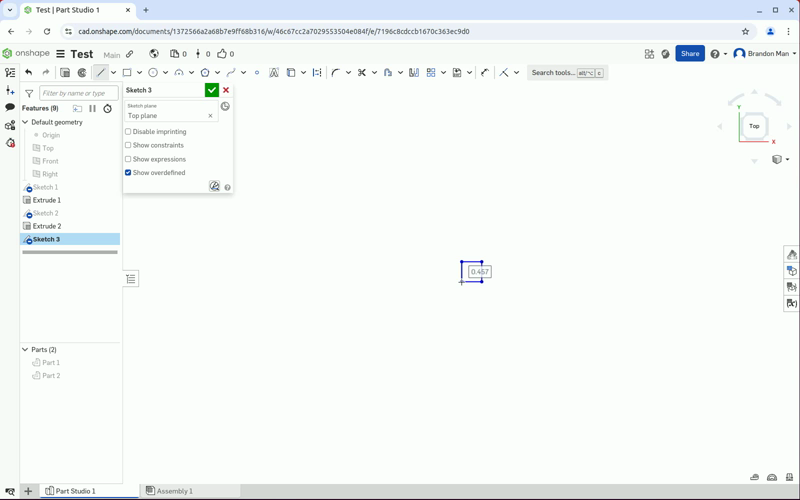
scroll(-6)
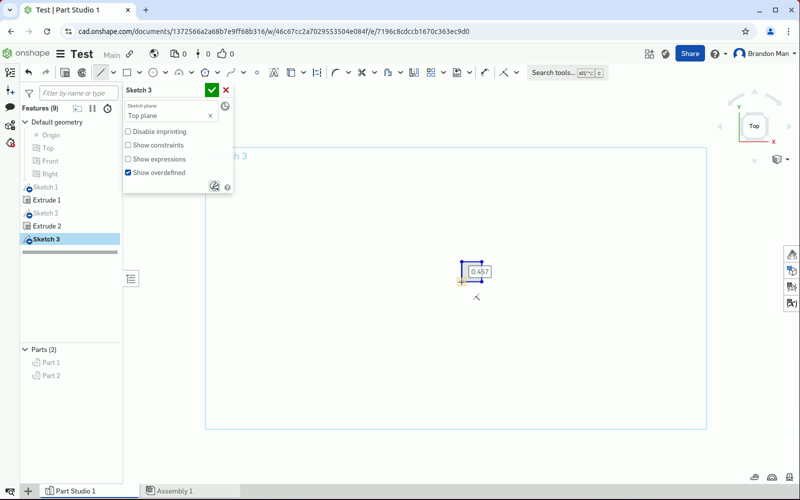
scroll(-6)
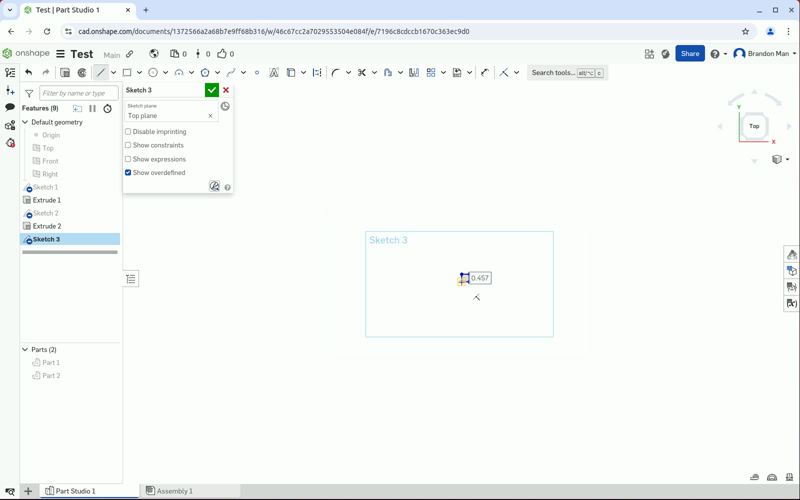
scroll(-6)
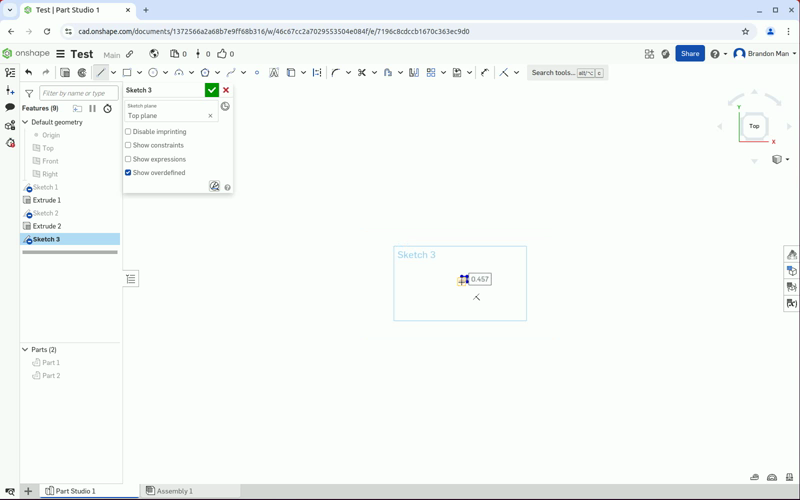
scroll(-6)
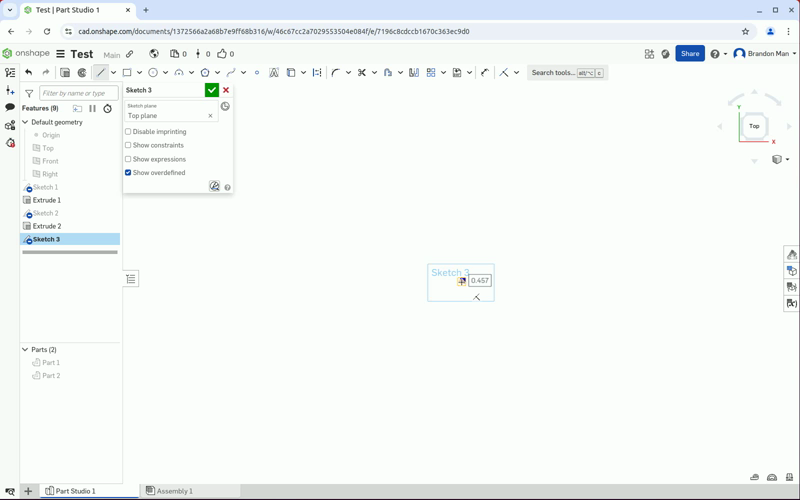
key(esc)
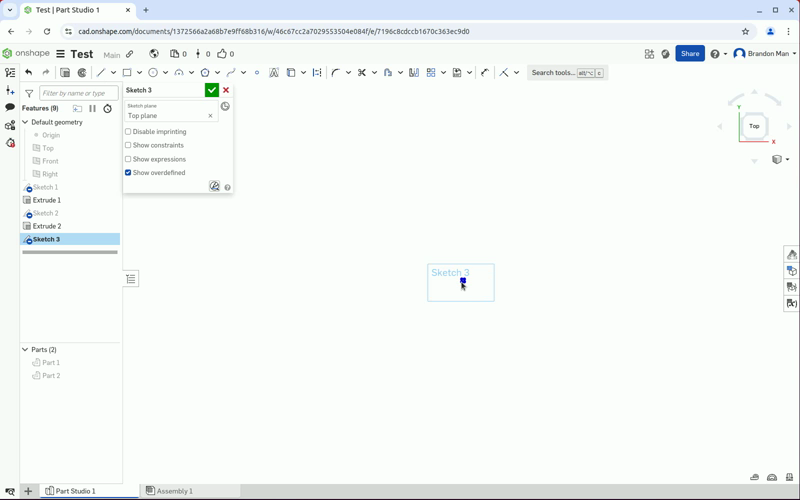
mouse_move(462, 281)
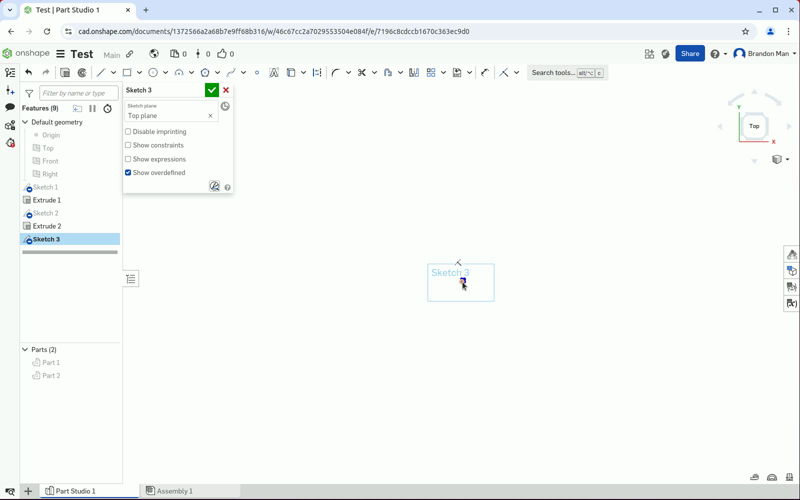
scroll(6)
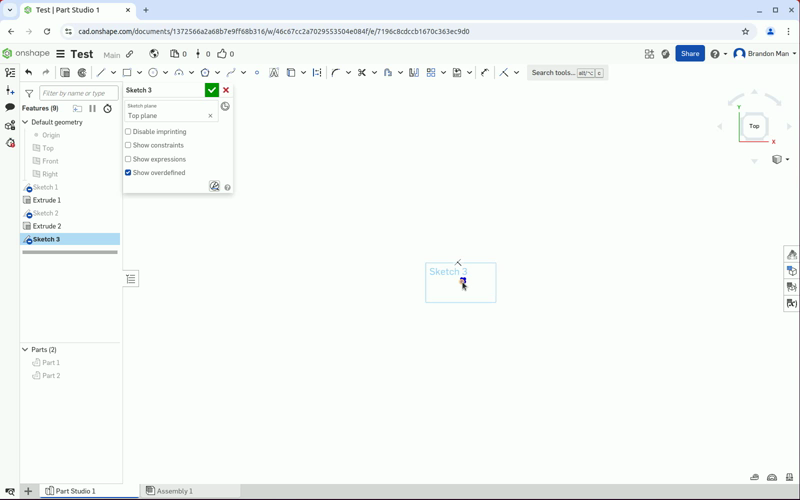
scroll(6)
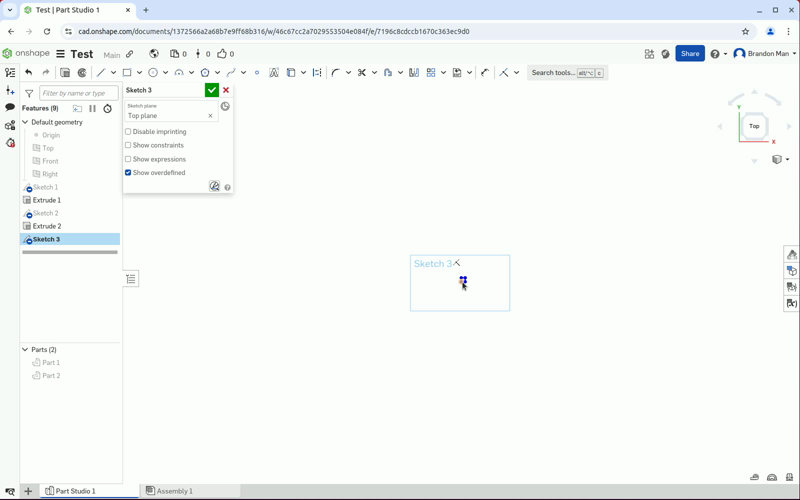
scroll(6)
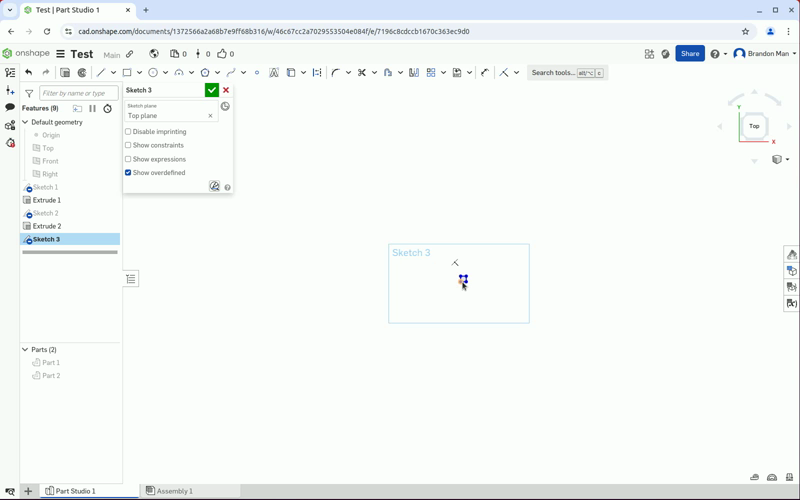
scroll(6)
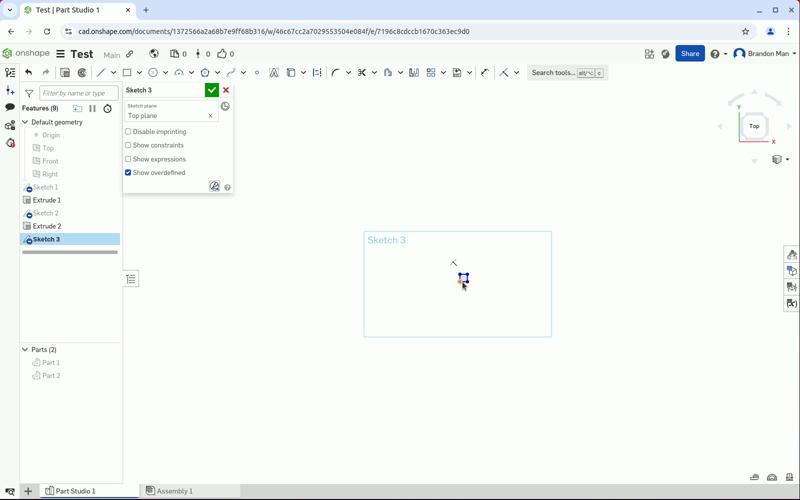
scroll(6)
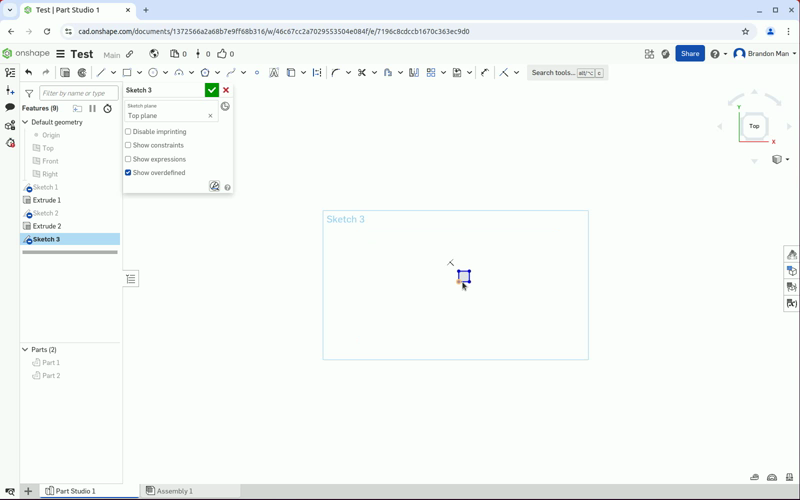
scroll(6)
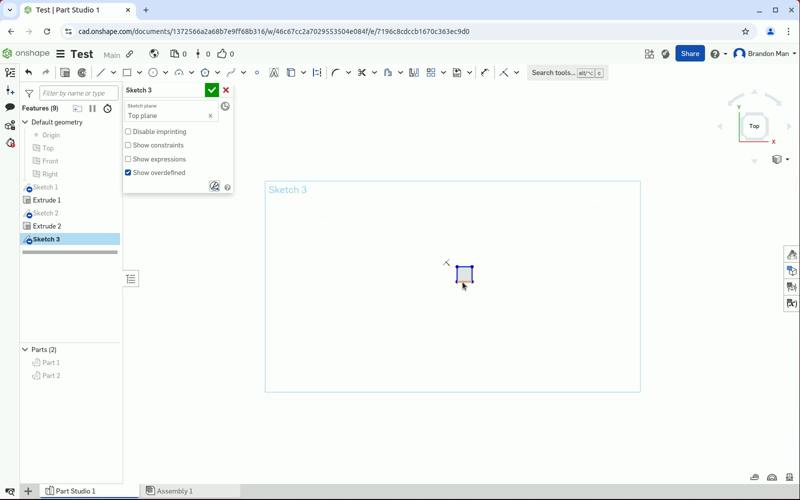
scroll(6)
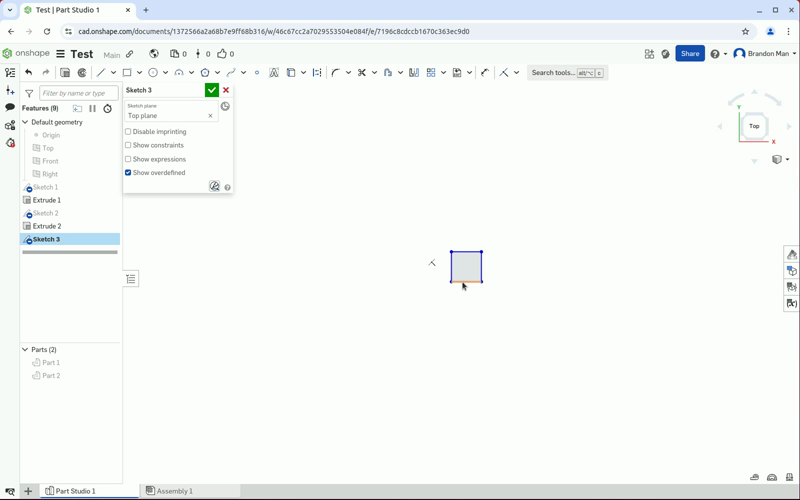
click(462, 281)
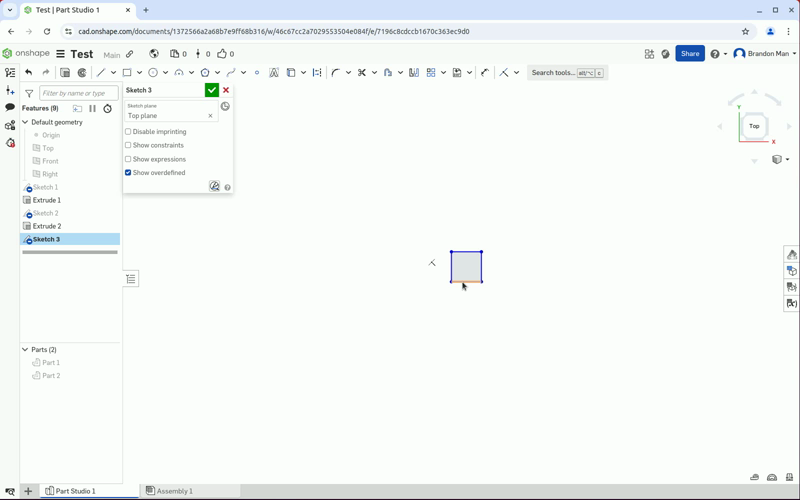
scroll(-6)
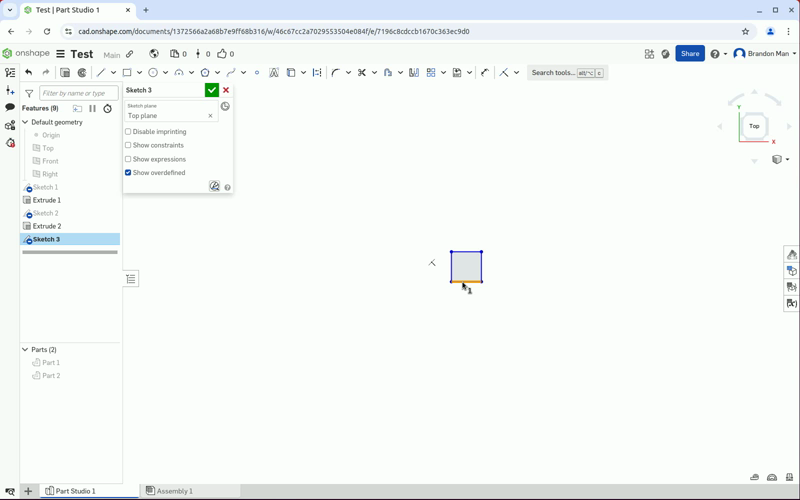
scroll(-6)
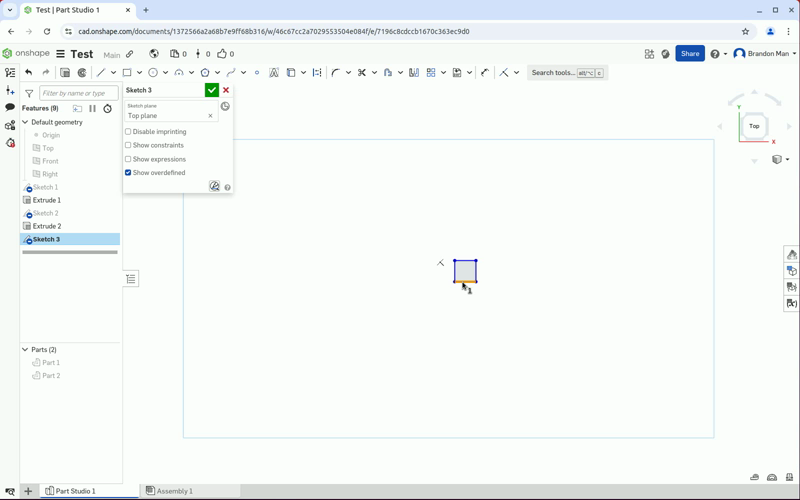
scroll(-6)
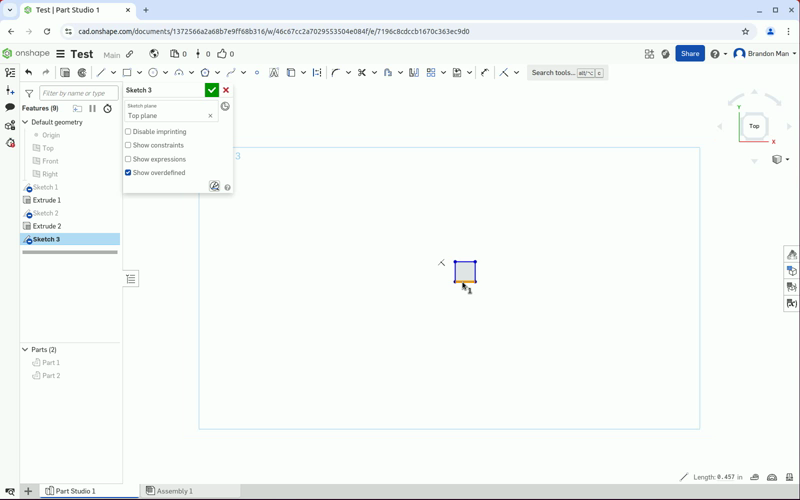
scroll(-6)
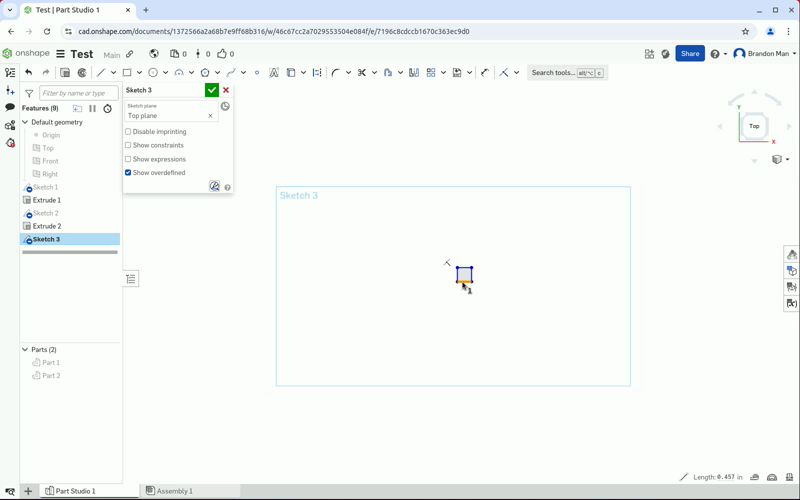
scroll(-6)
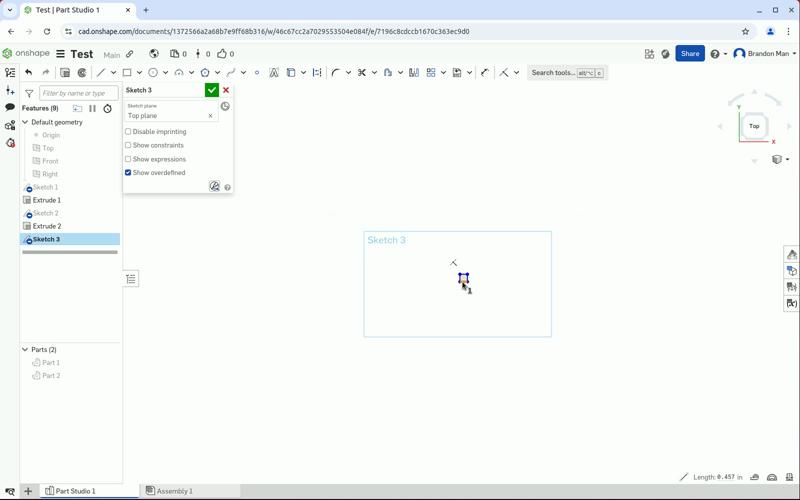
scroll(-6)
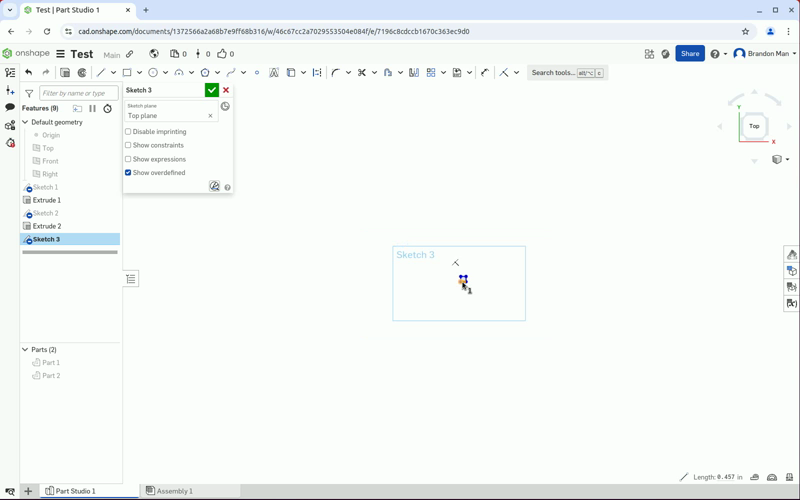
scroll(-6)
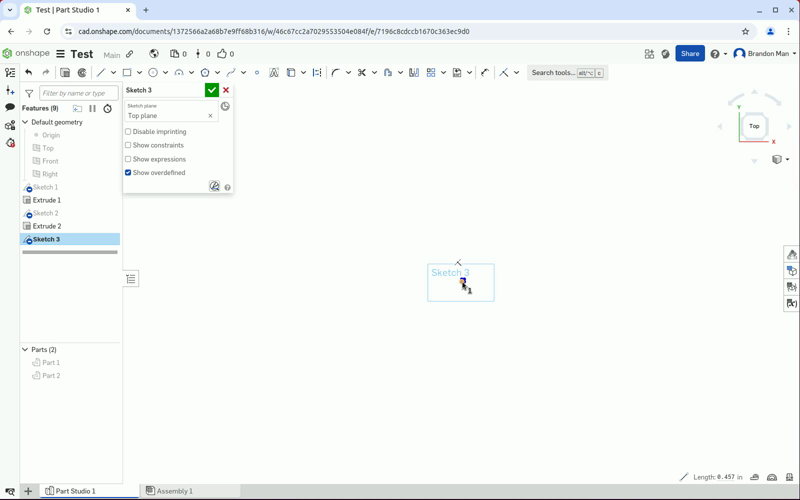
mouse_move(73, 352)
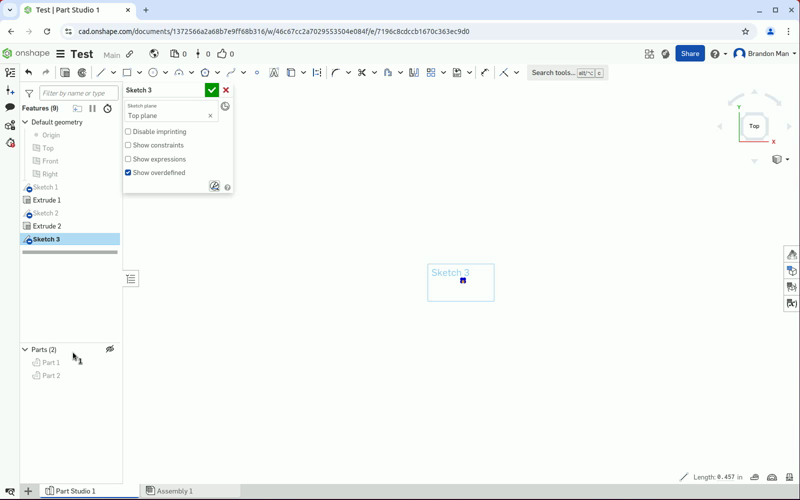
key(shift+y)
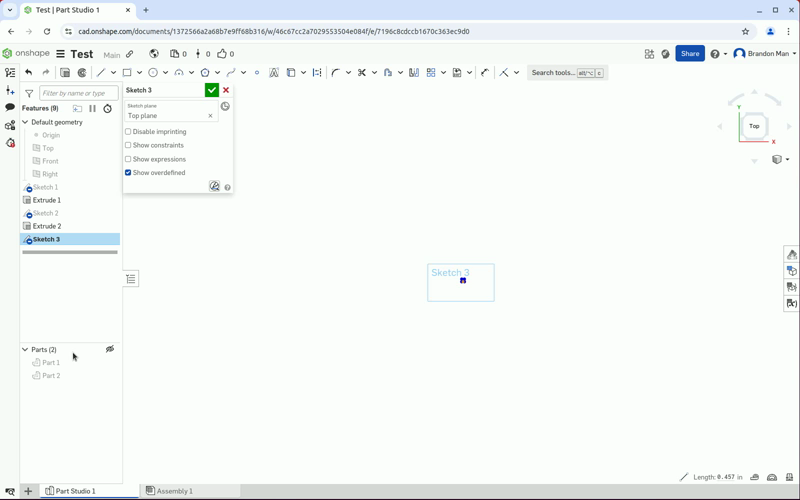
key(shift+e)
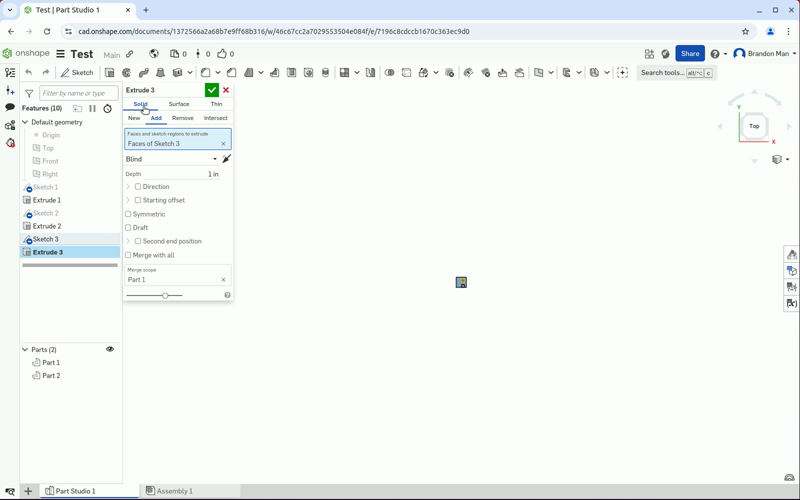
mouse_move(143, 106)
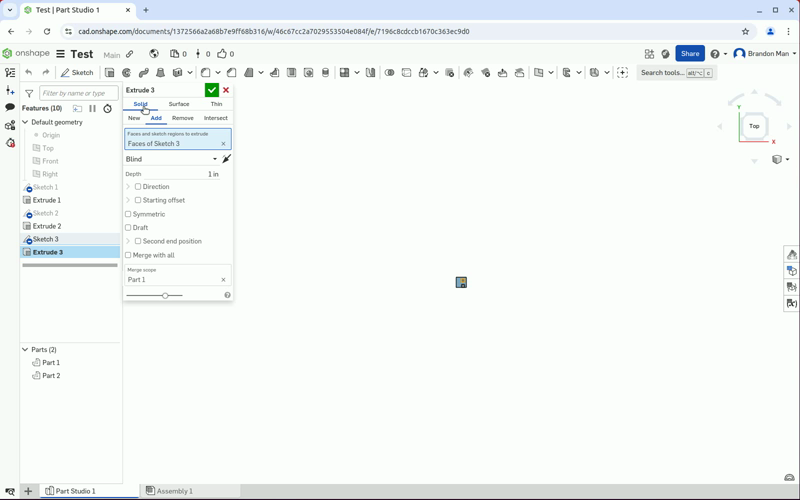
click(143, 106)
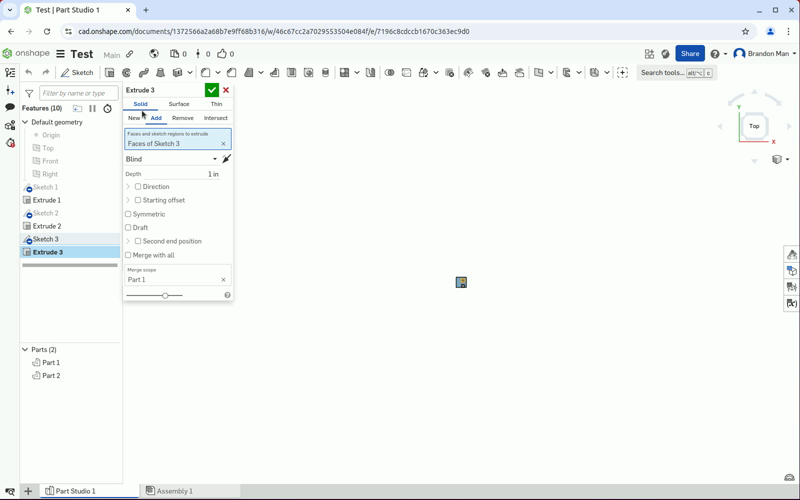
mouse_move(137, 120)
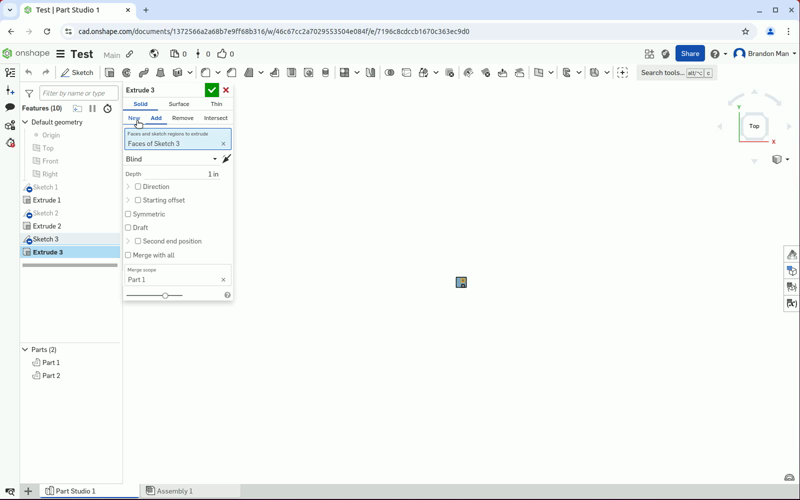
click(137, 120)
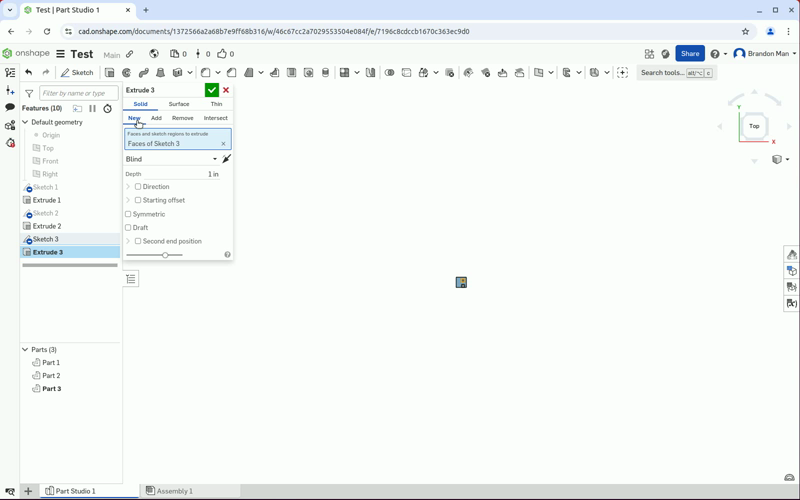
key(tab, 4)
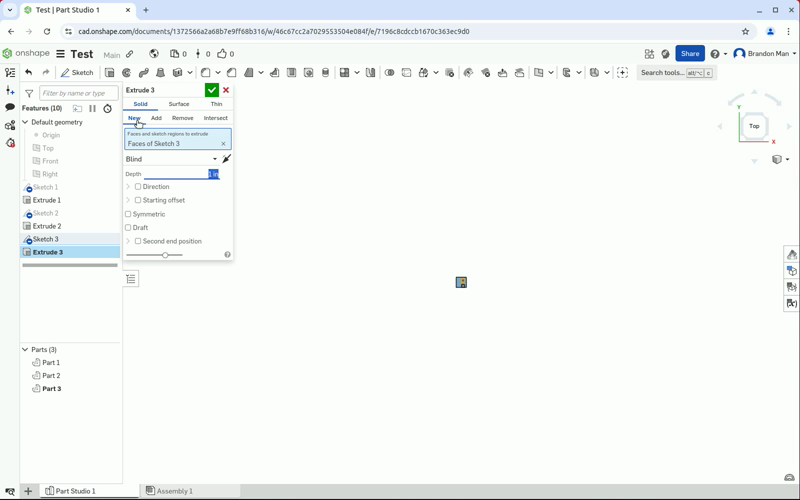
text(22.868)
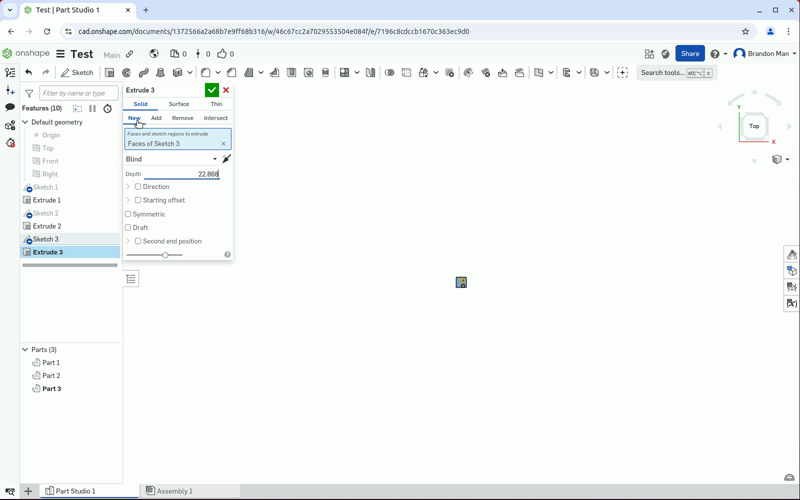
key(enter)
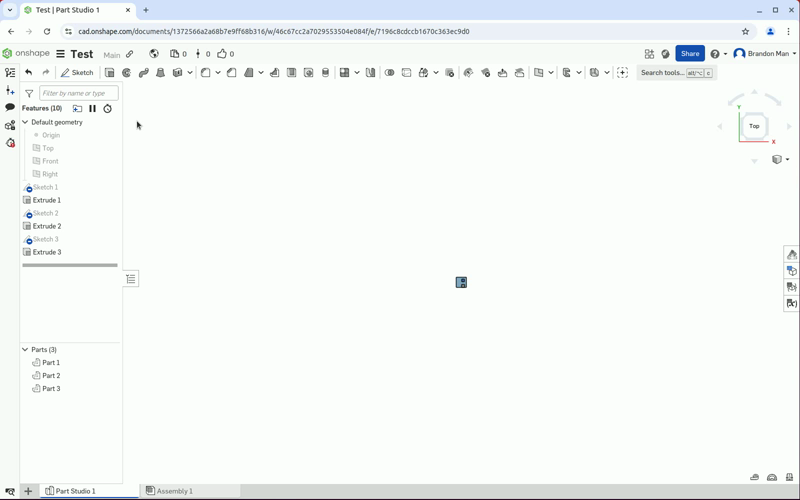
key(shift+h)
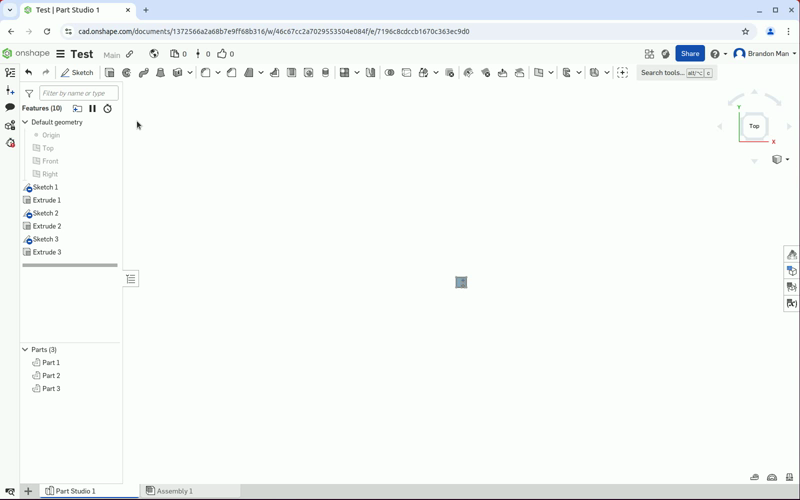
key(shift+h)
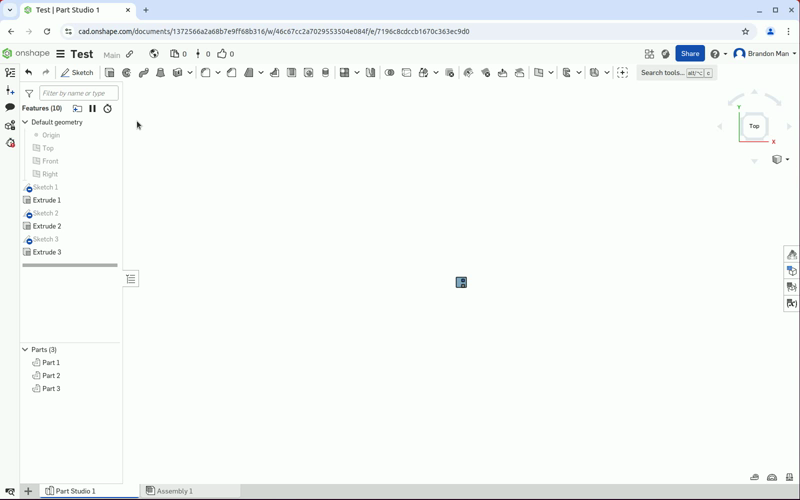
mouse_move(73, 189)
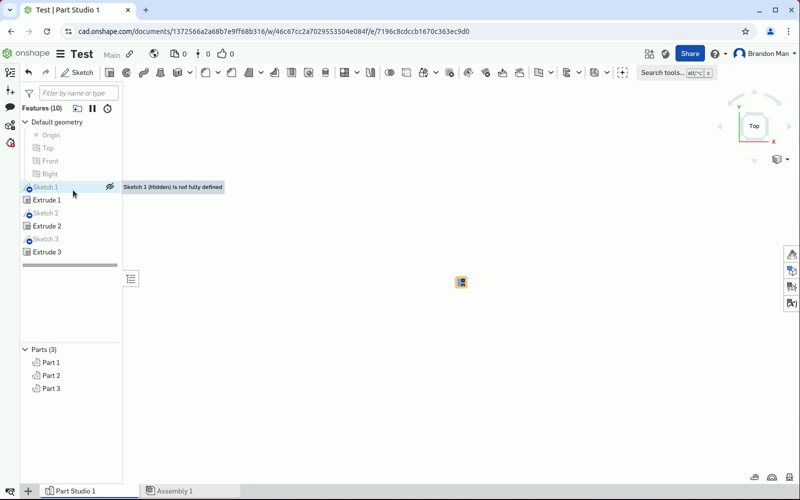
click(73, 189)
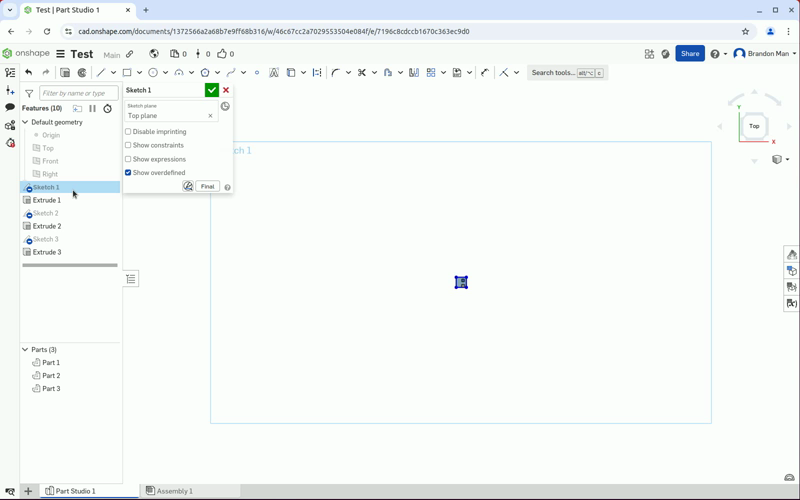
mouse_move(229, 92)
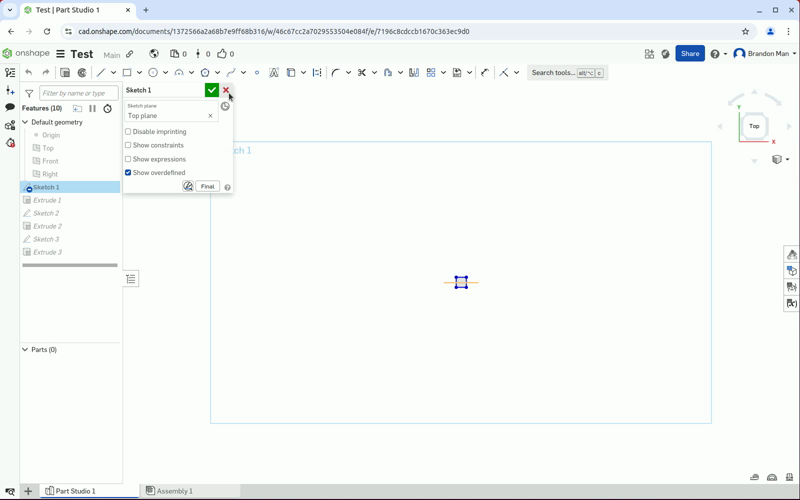
click(229, 92)
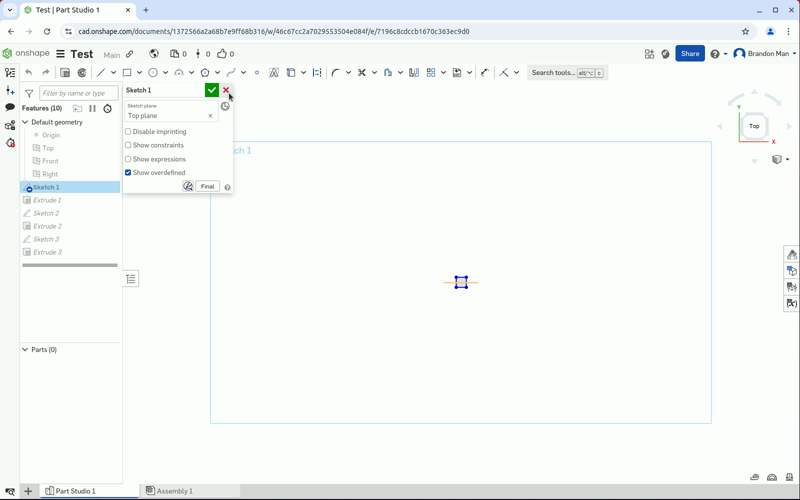
key(shift+s)
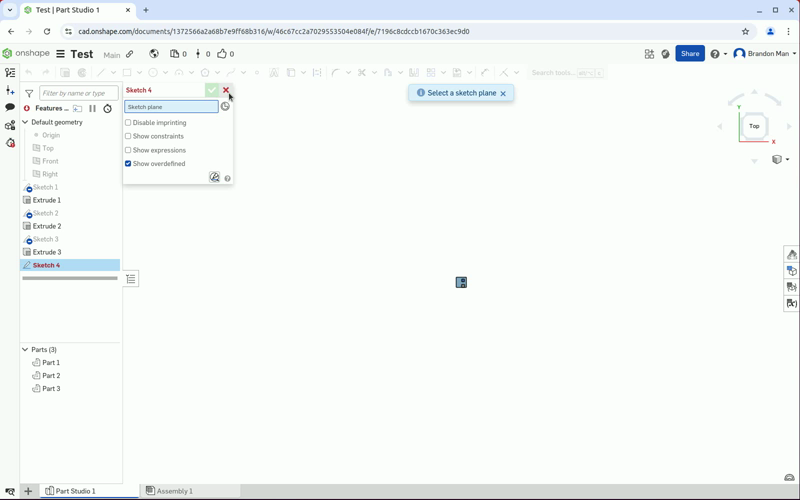
mouse_move(73, 150)
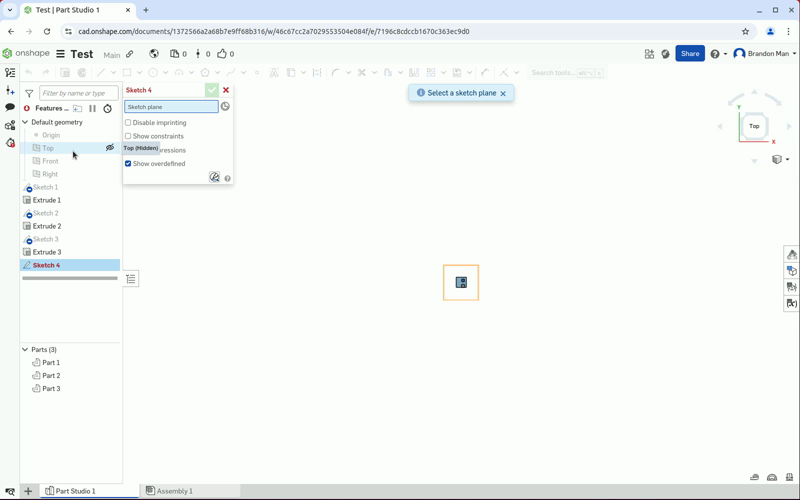
click(73, 150)
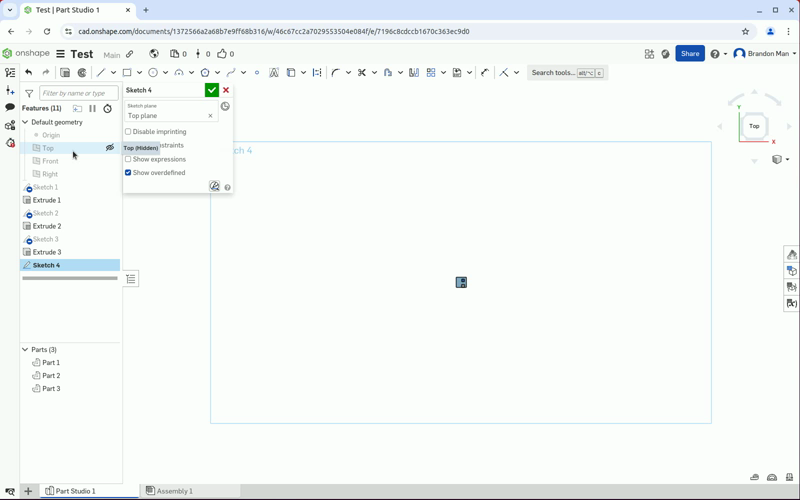
mouse_move(73, 352)
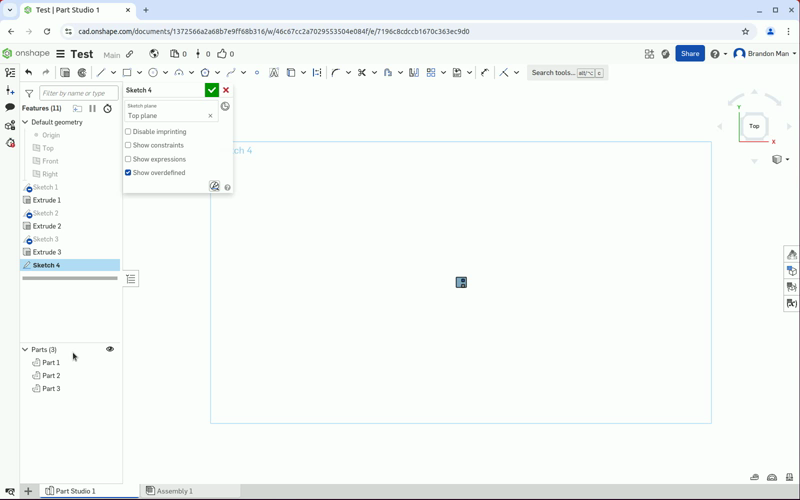
key(y)
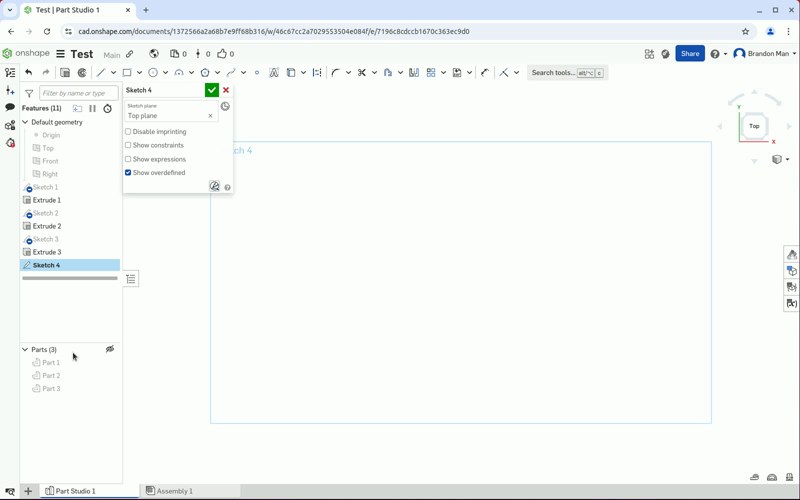
key(l)
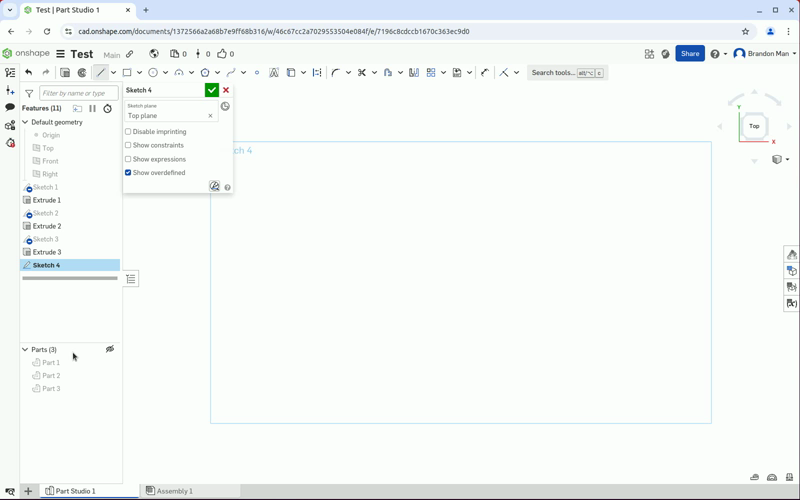
key_down(shift)
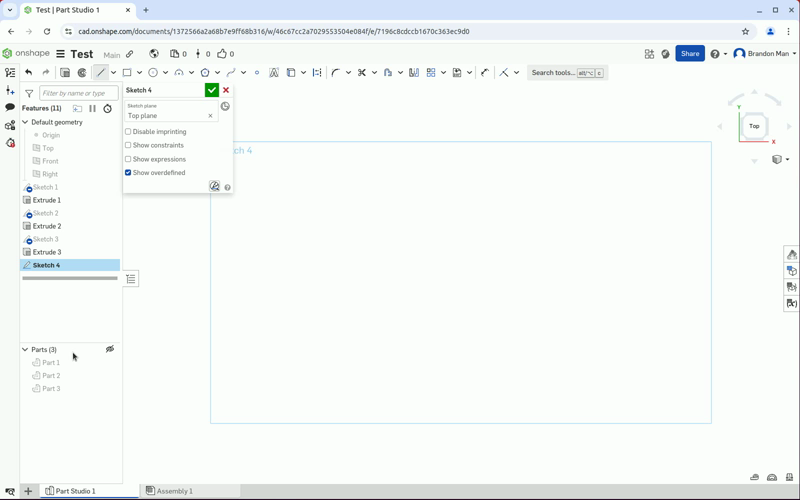
mouse_move(457, 286)
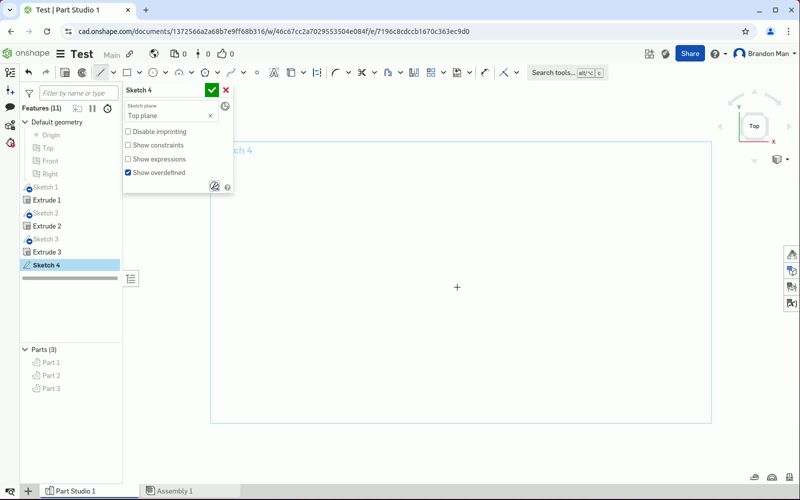
click(457, 286)
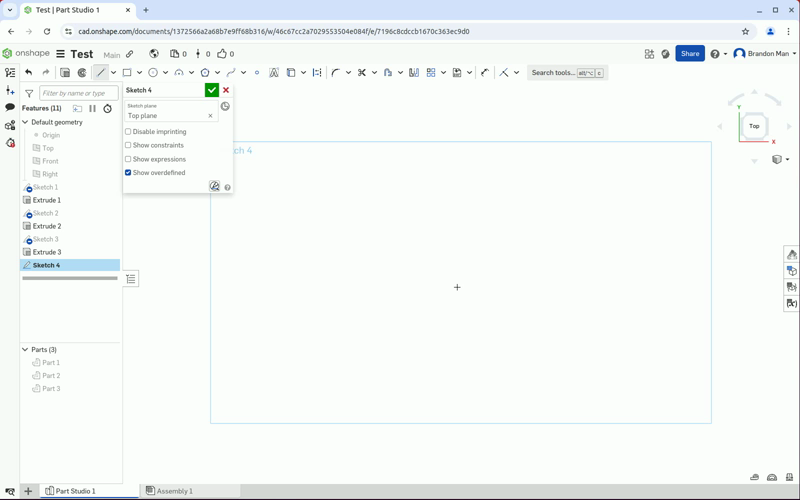
key_up(shift)
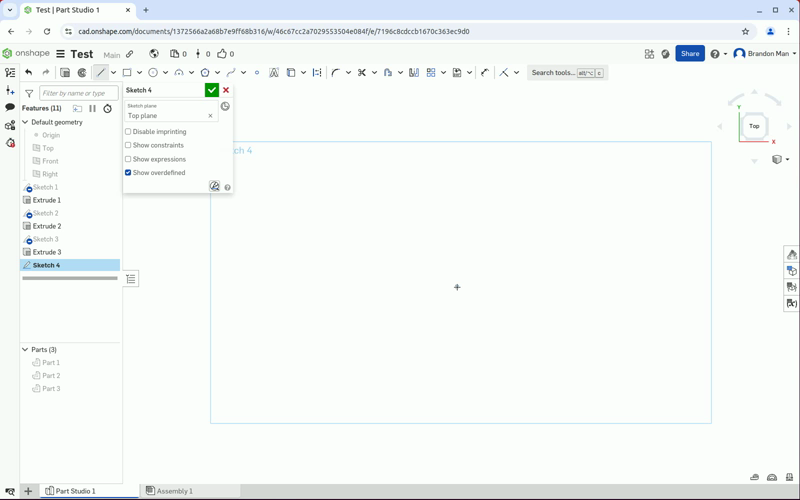
key_down(shift)
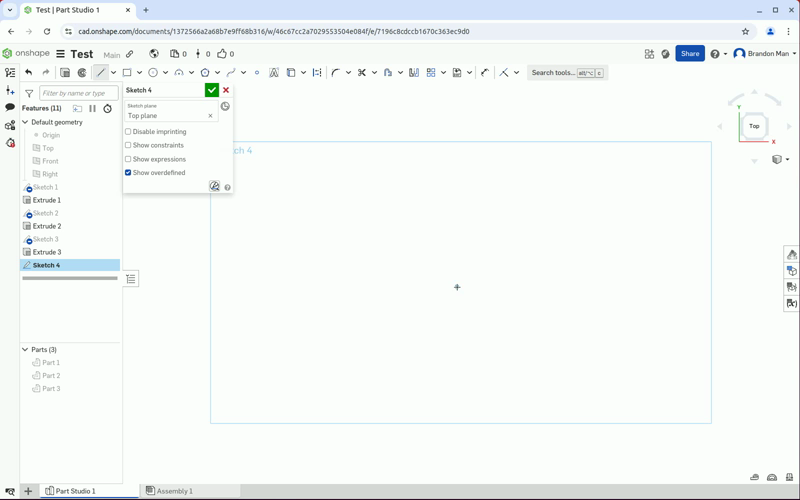
mouse_move(487, 286)
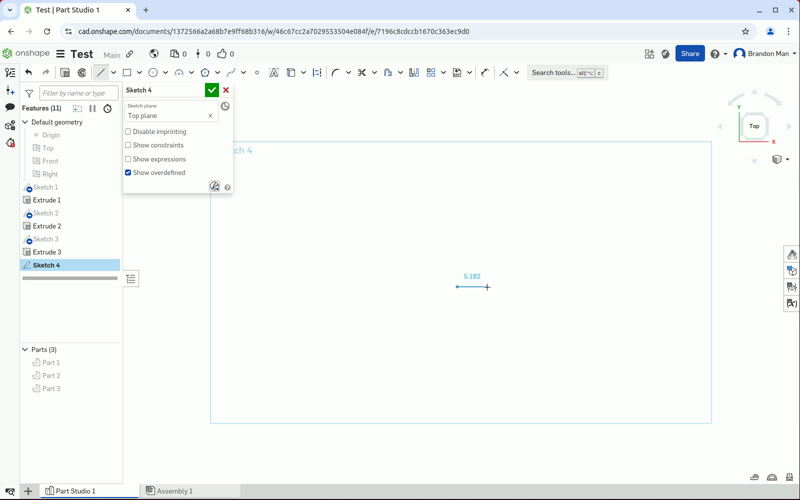
mouse_move(459, 286)
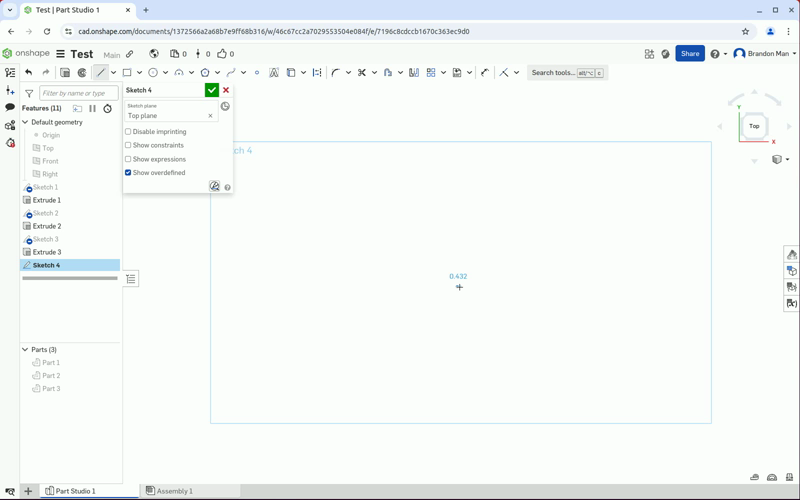
scroll(6)
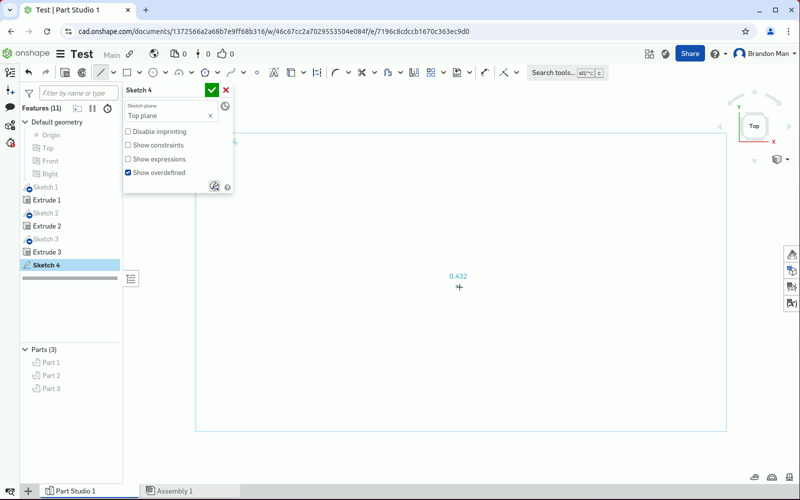
scroll(6)
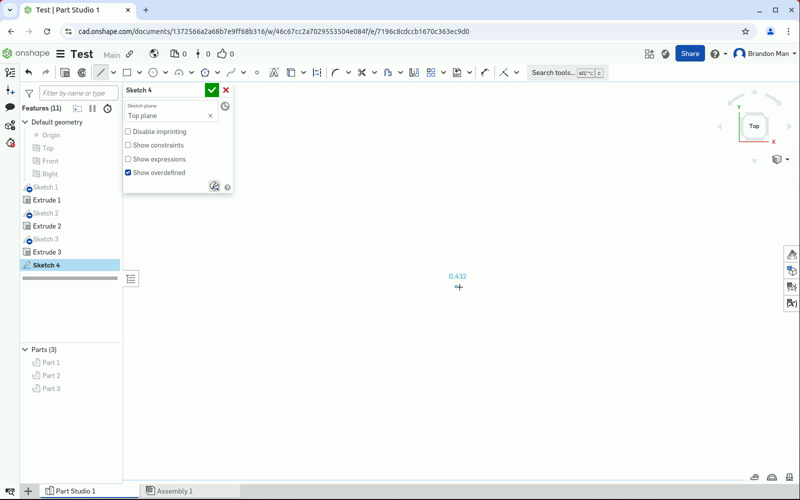
scroll(6)
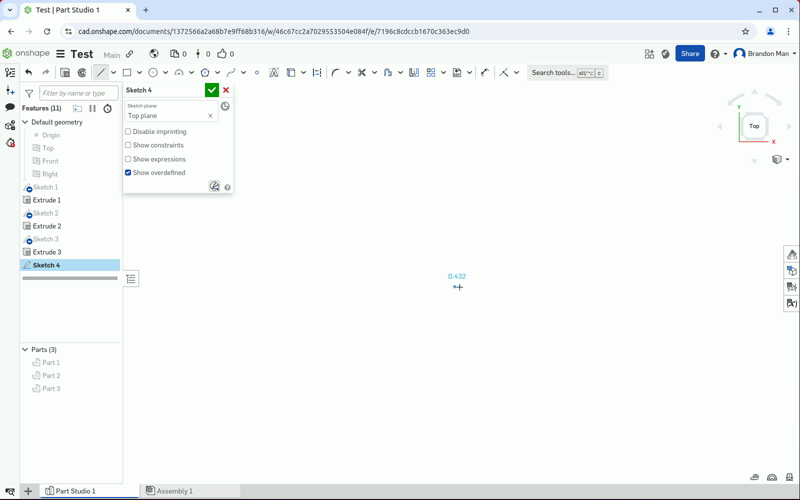
scroll(6)
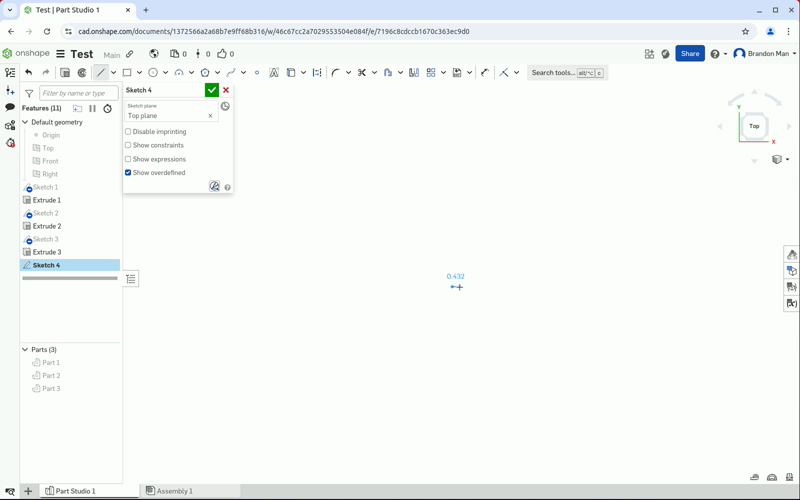
scroll(6)
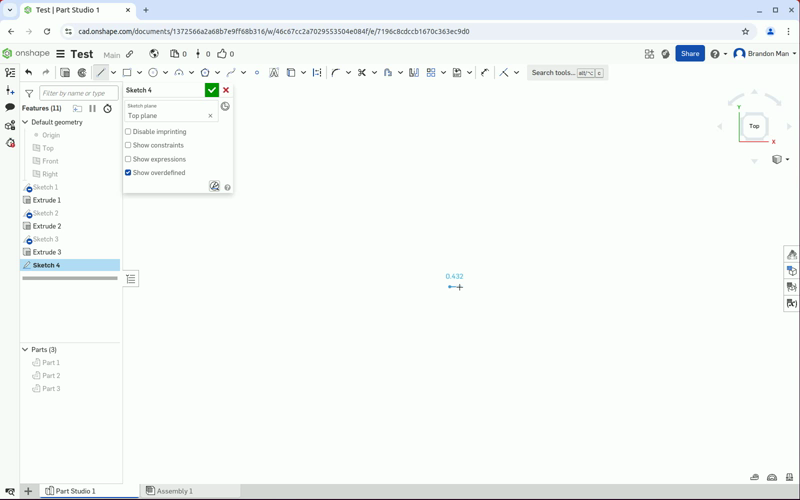
scroll(6)
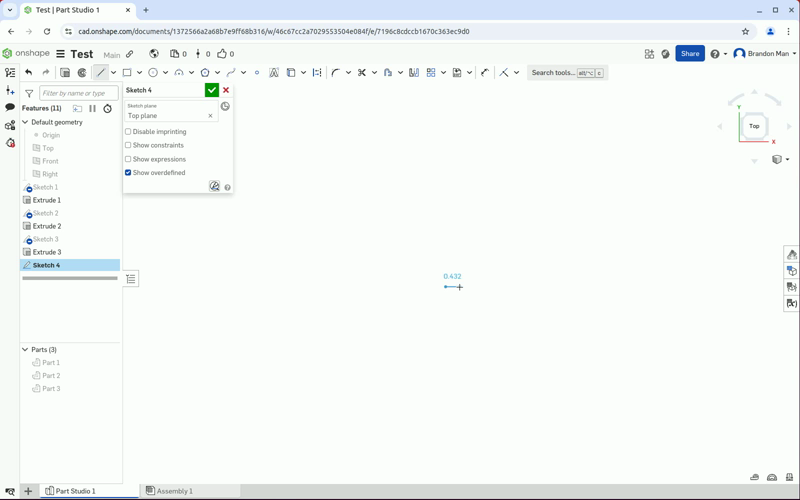
scroll(6)
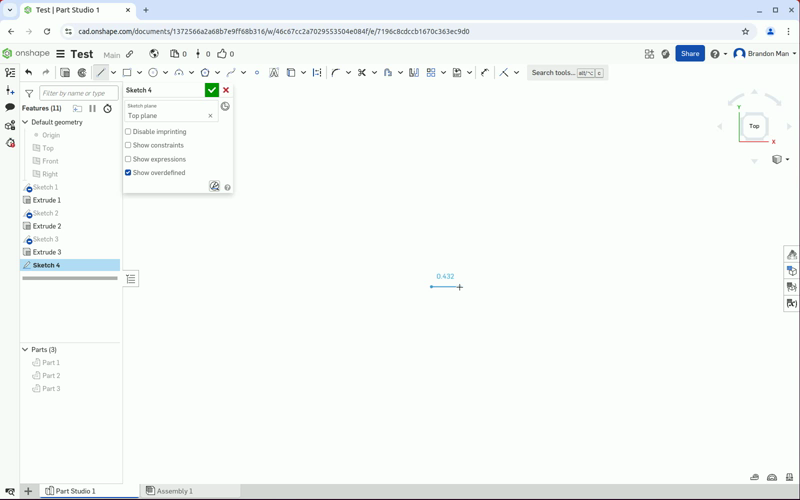
click(459, 286)
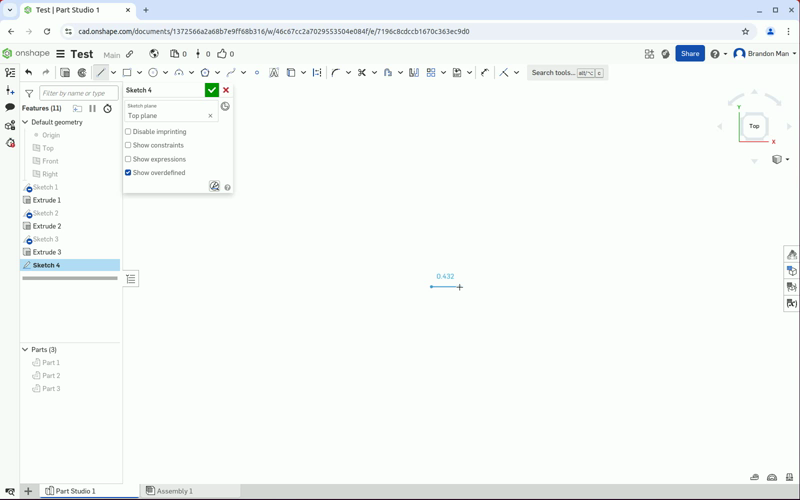
scroll(-6)
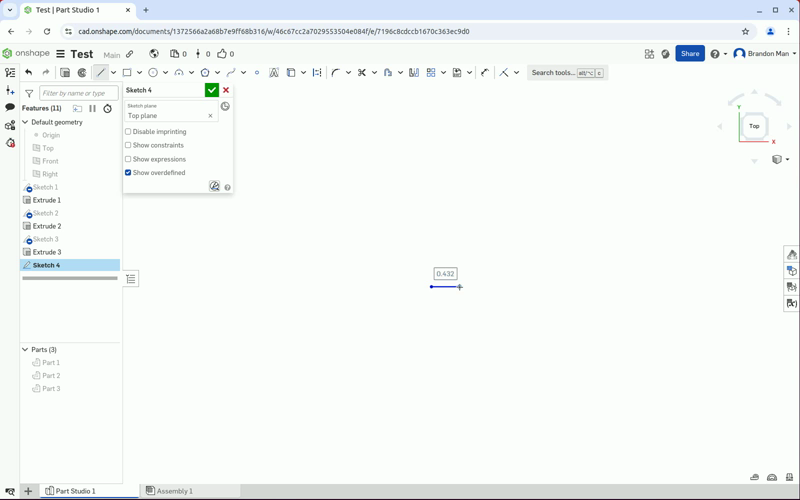
scroll(-6)
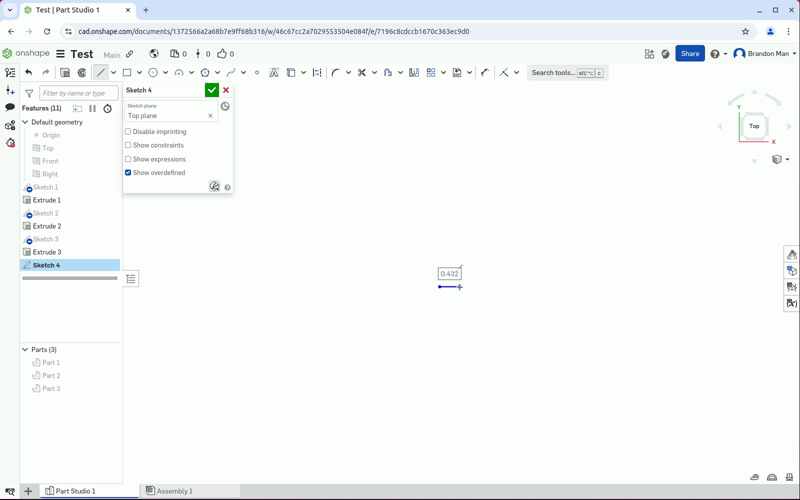
scroll(-6)
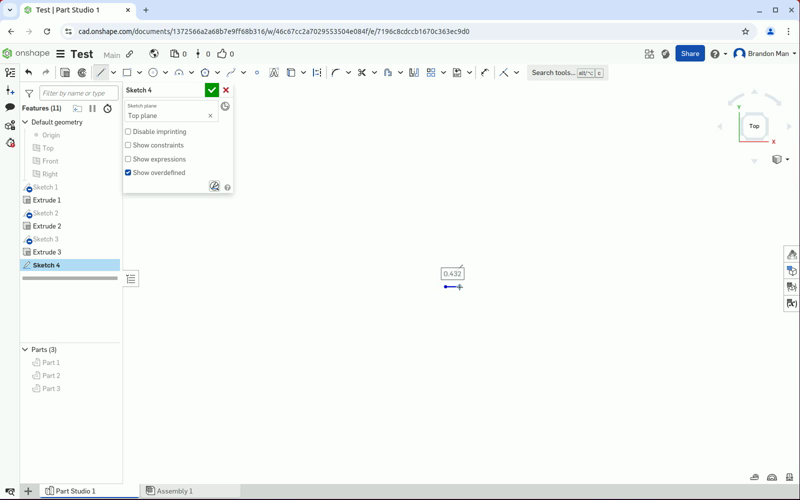
scroll(-6)
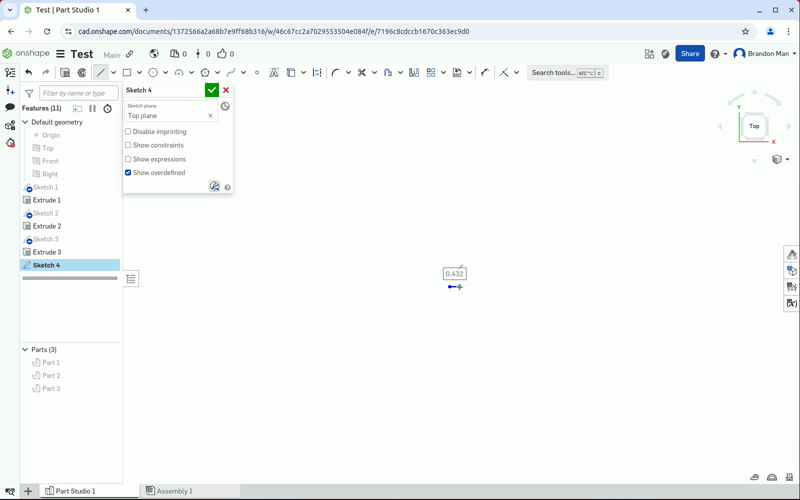
scroll(-6)
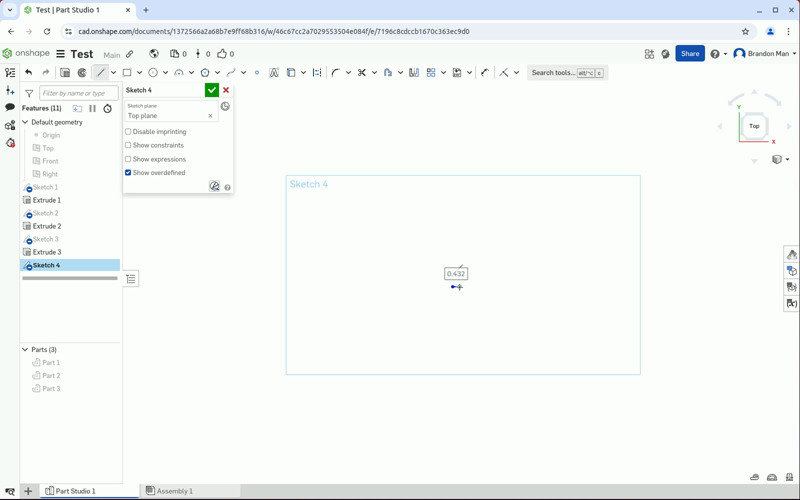
scroll(-6)
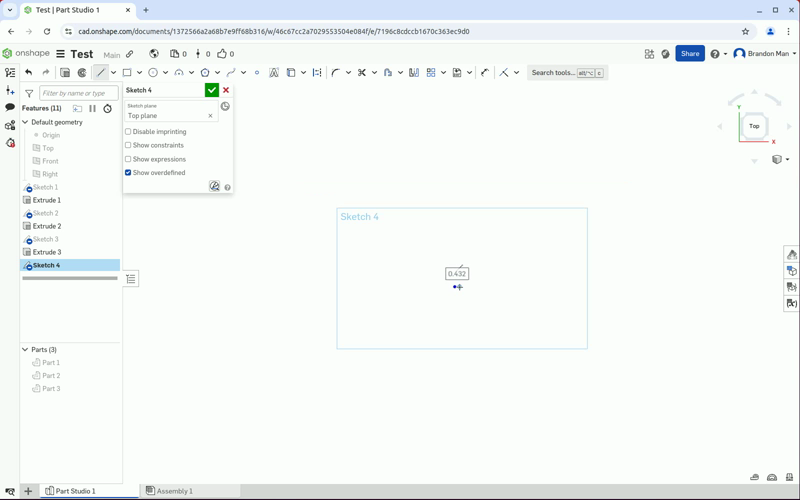
scroll(-6)
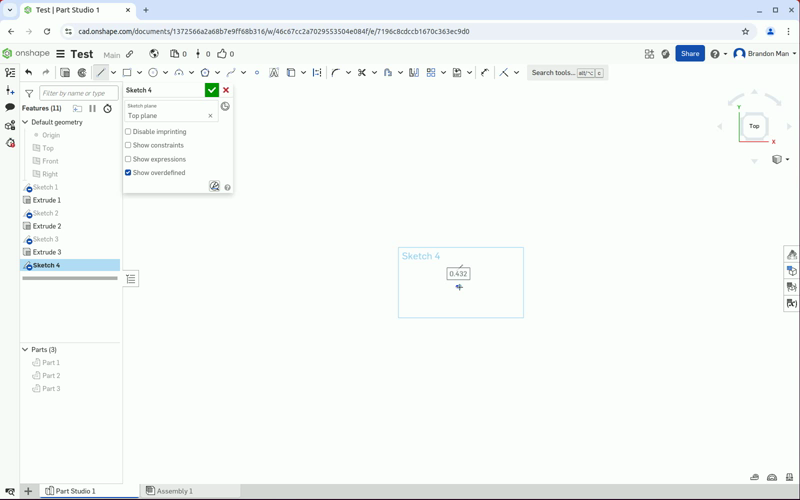
key_up(shift)
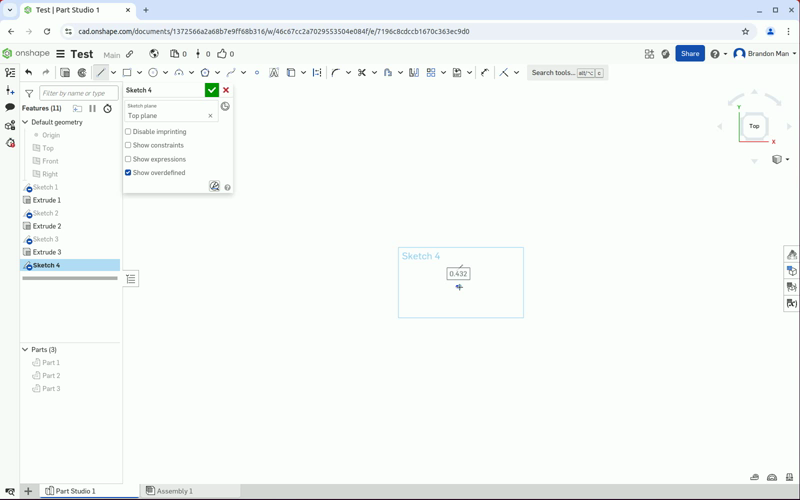
key_down(shift)
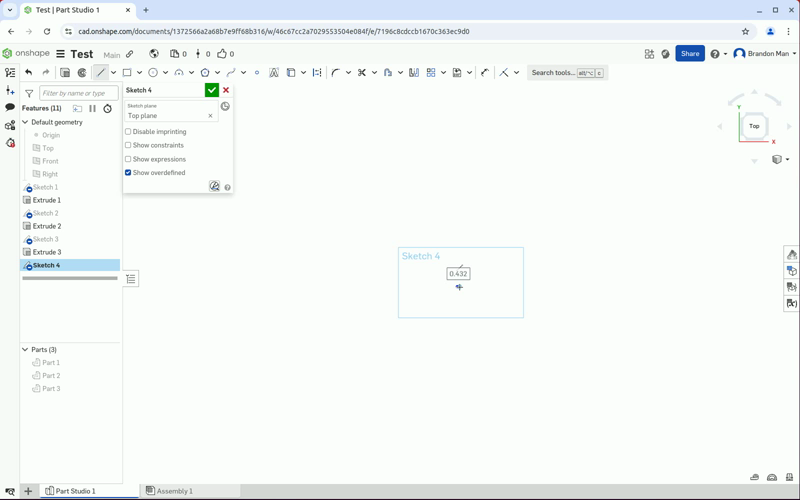
mouse_move(489, 286)
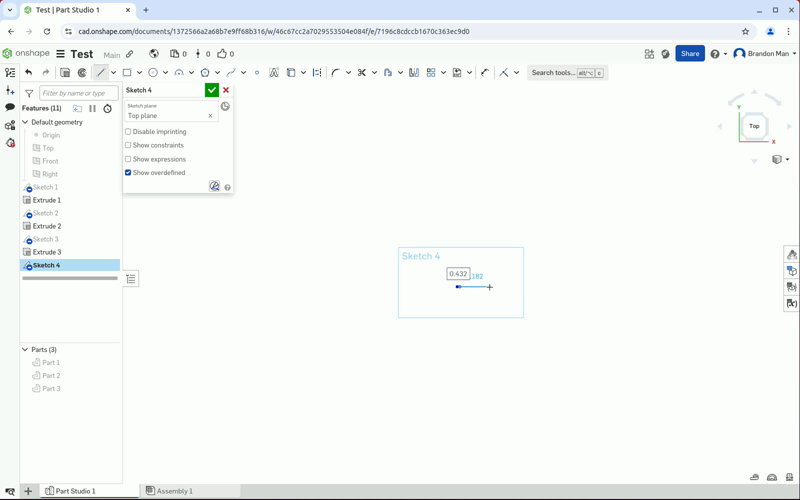
mouse_move(459, 284)
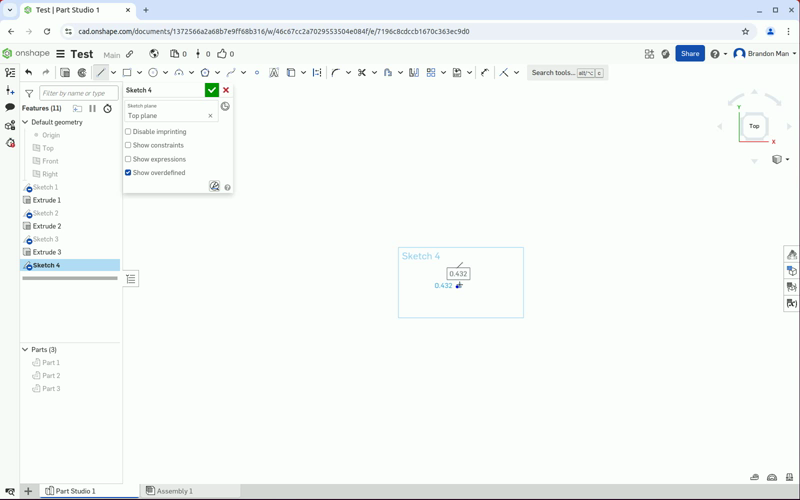
scroll(6)
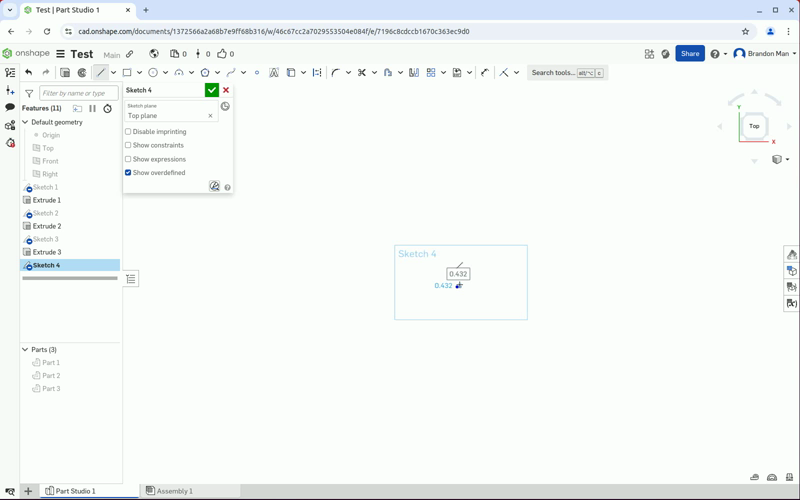
scroll(6)
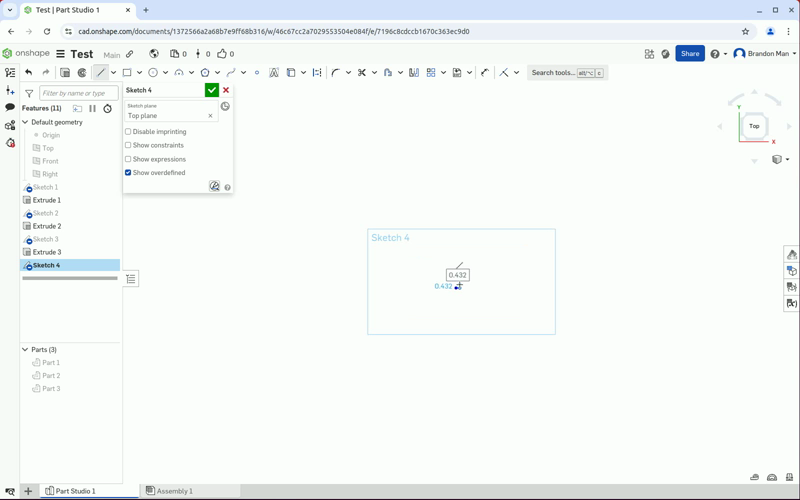
scroll(6)
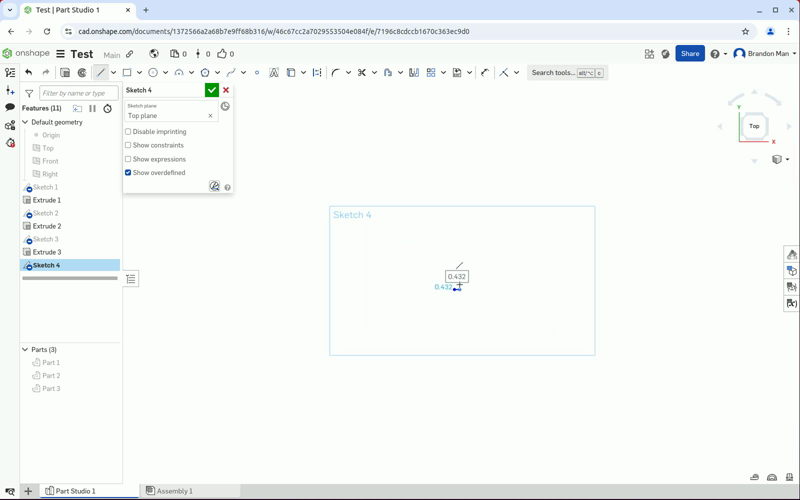
scroll(6)
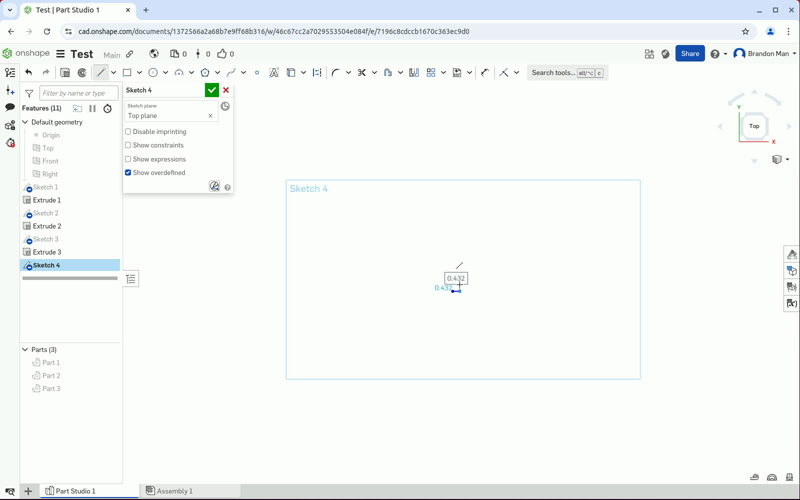
scroll(6)
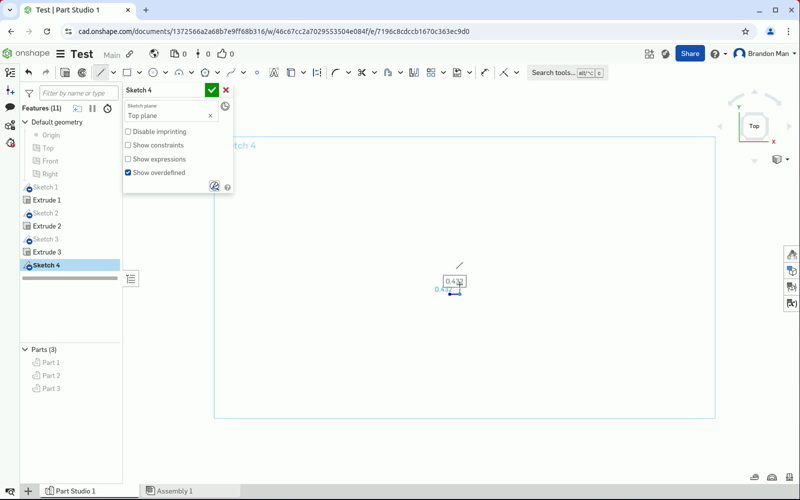
scroll(6)
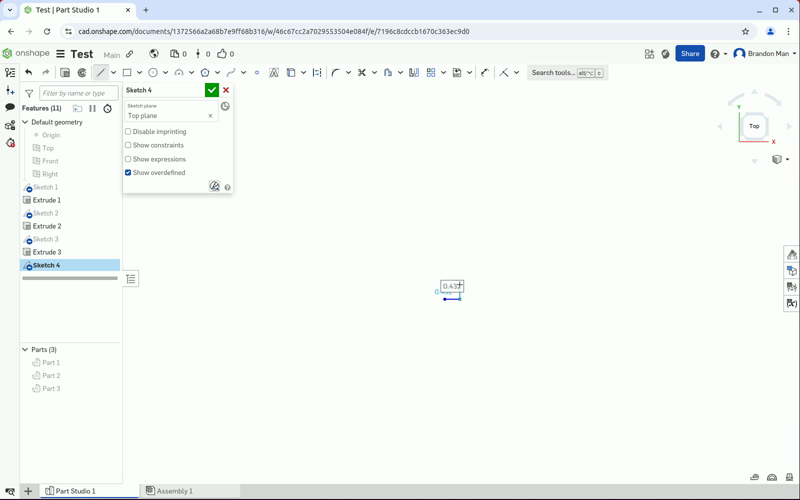
scroll(6)
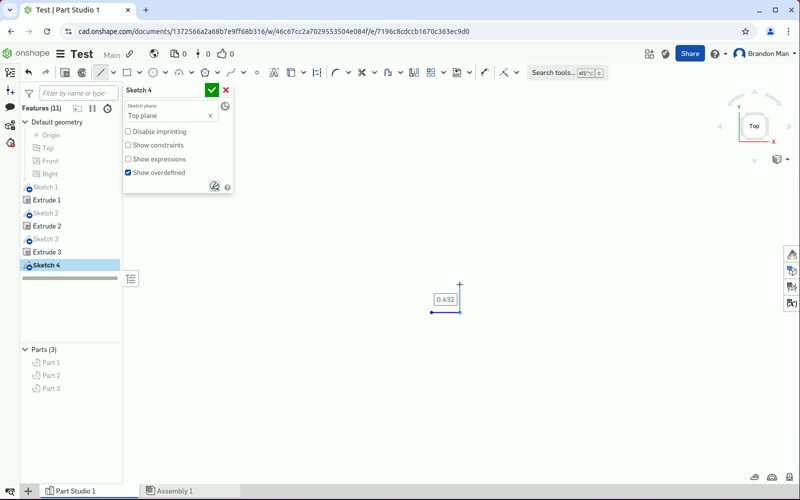
click(459, 284)
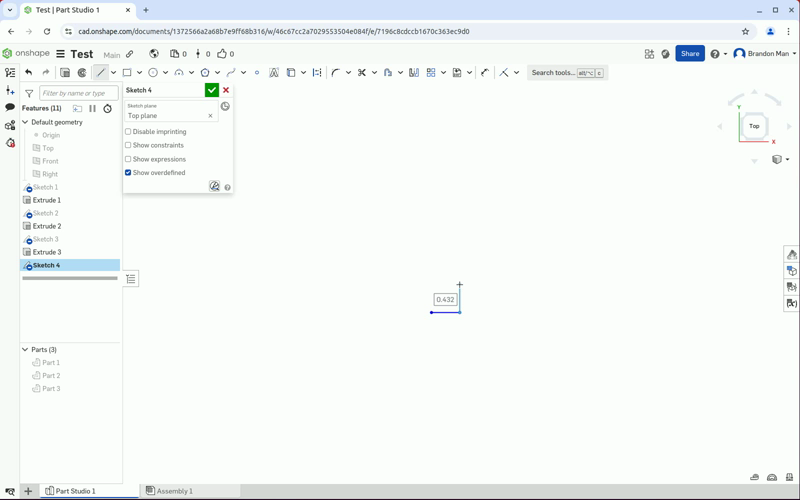
scroll(-6)
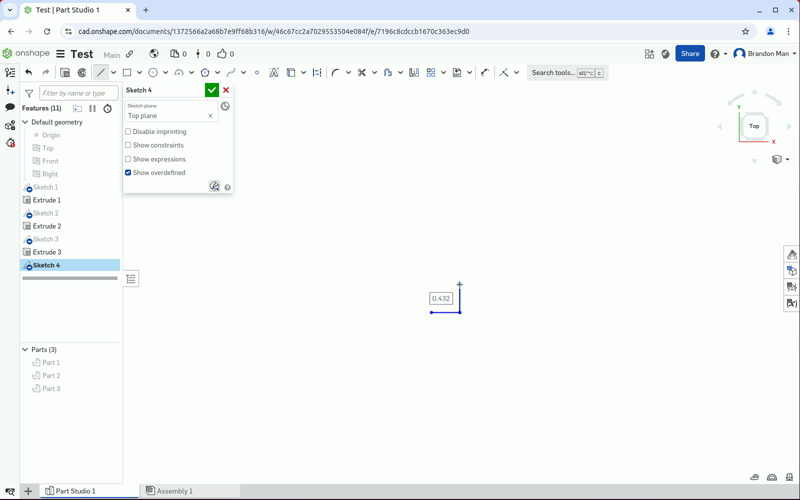
scroll(-6)
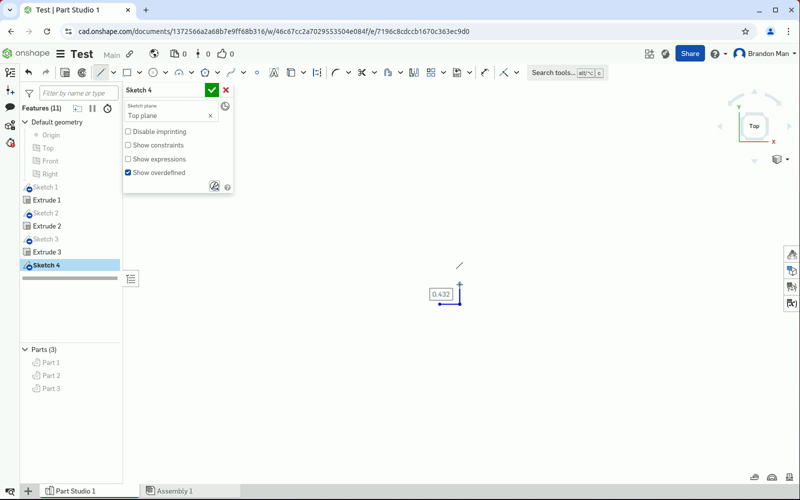
scroll(-6)
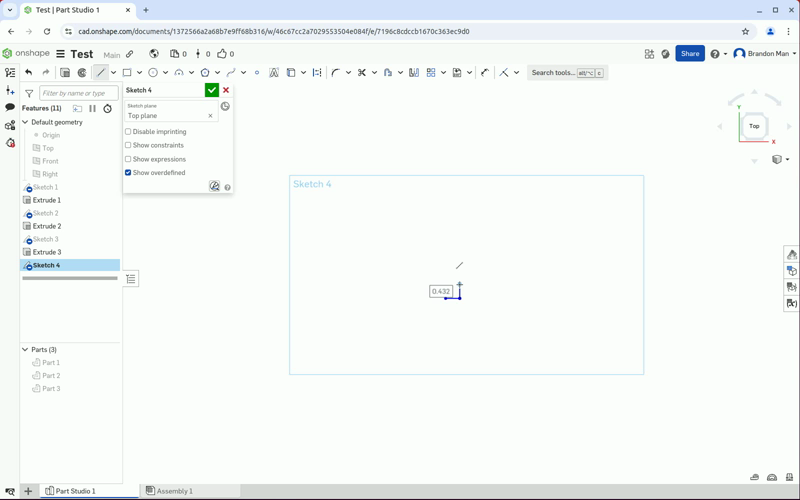
scroll(-6)
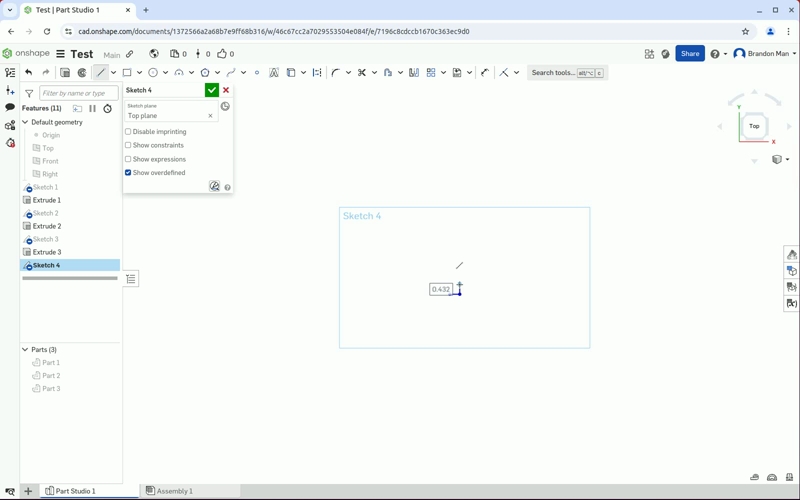
scroll(-6)
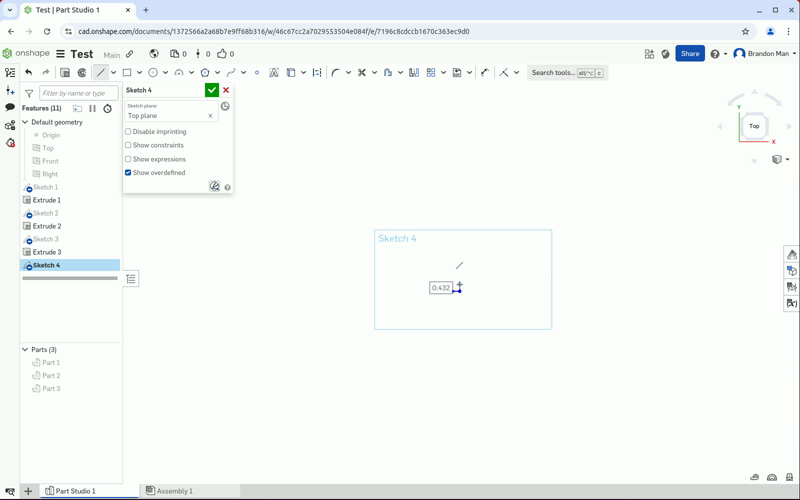
scroll(-6)
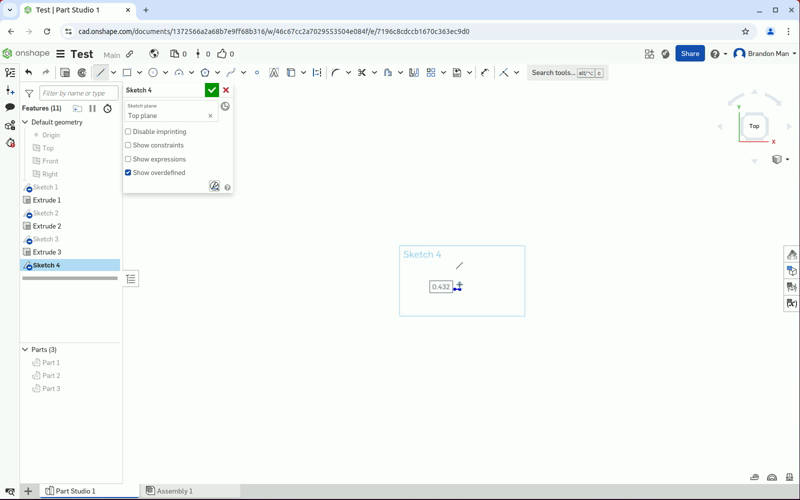
scroll(-6)
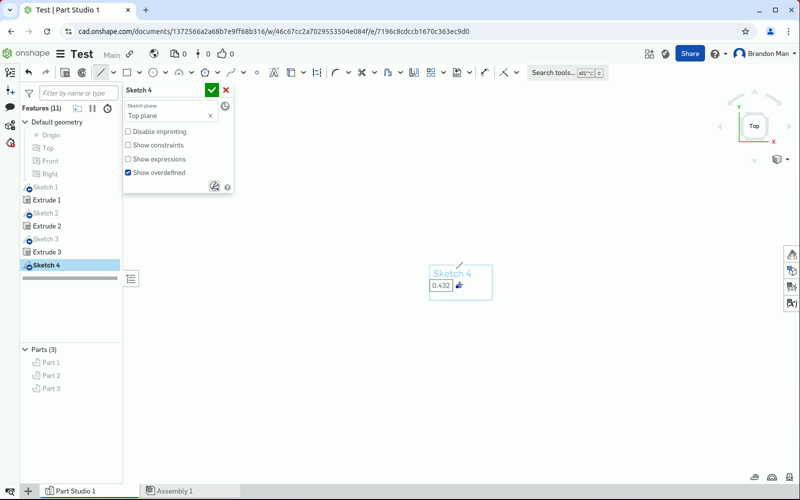
key_up(shift)
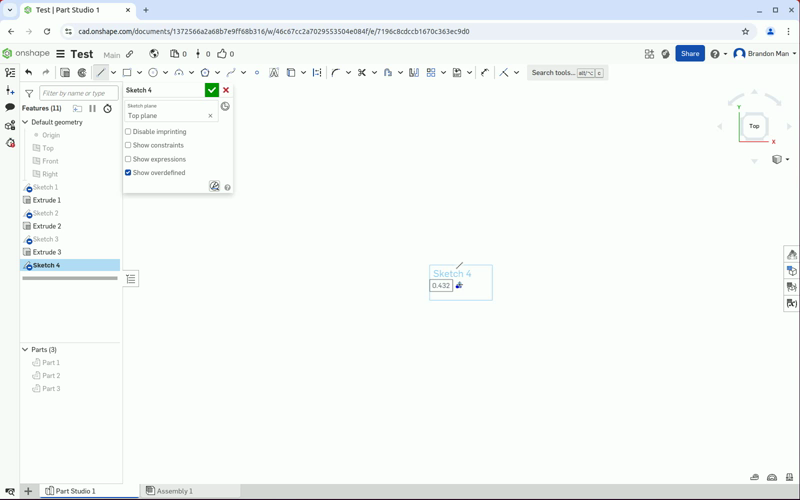
key_down(shift)
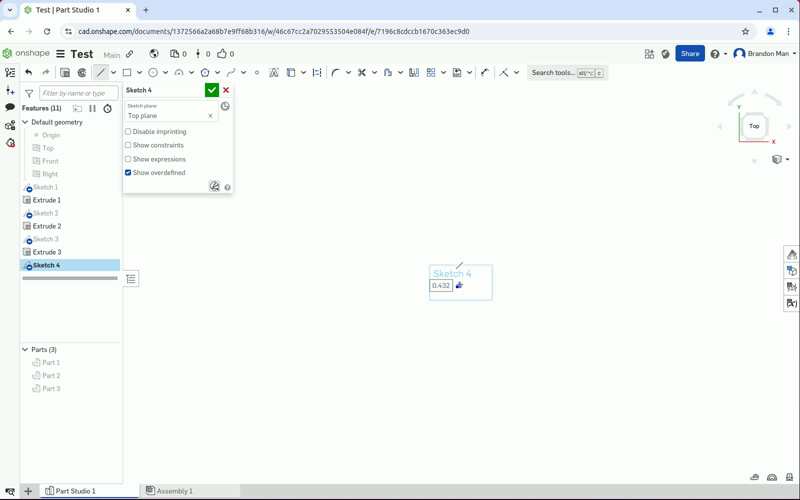
mouse_move(489, 284)
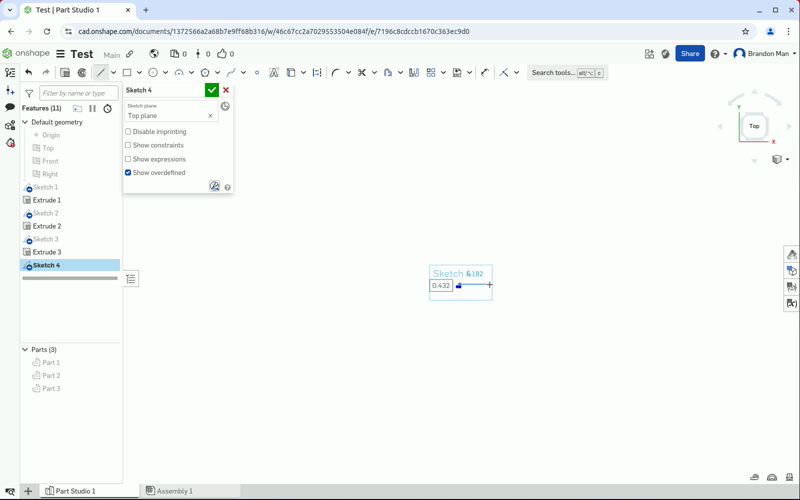
mouse_move(457, 284)
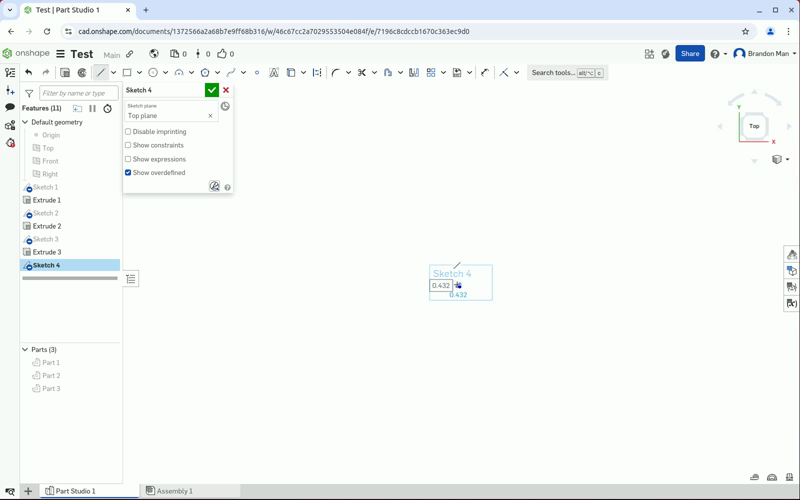
scroll(6)
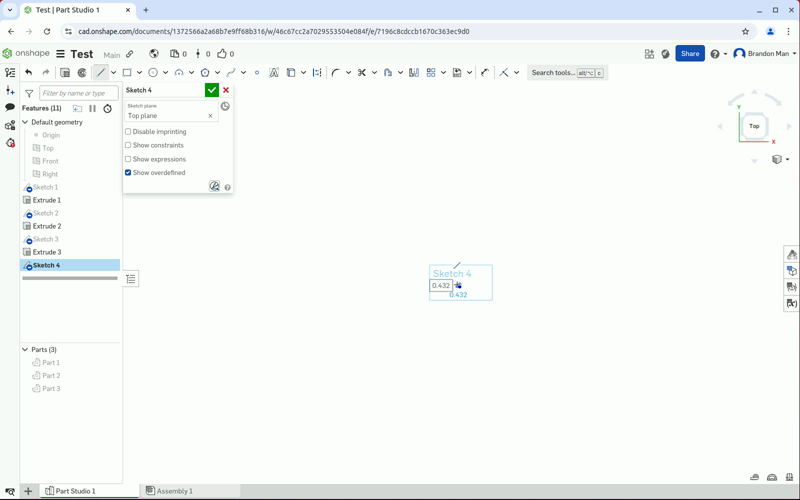
scroll(6)
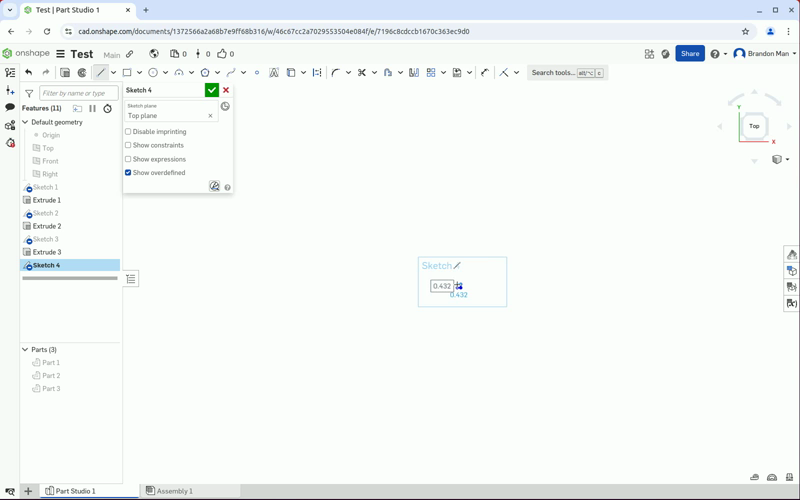
scroll(6)
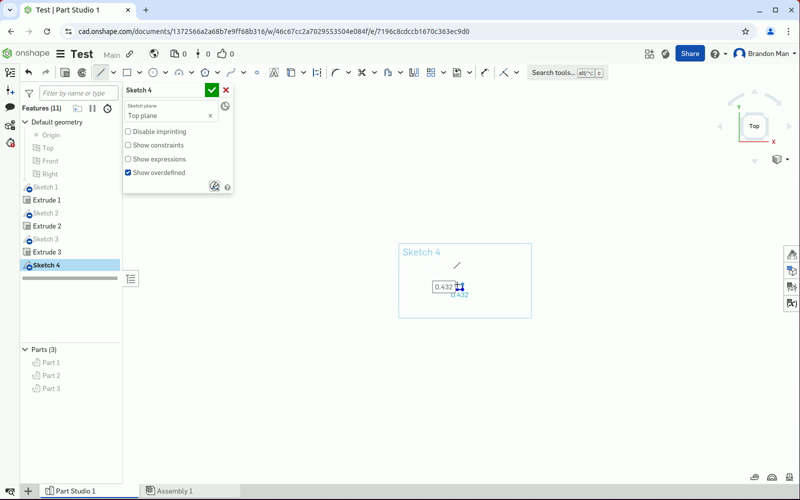
scroll(6)
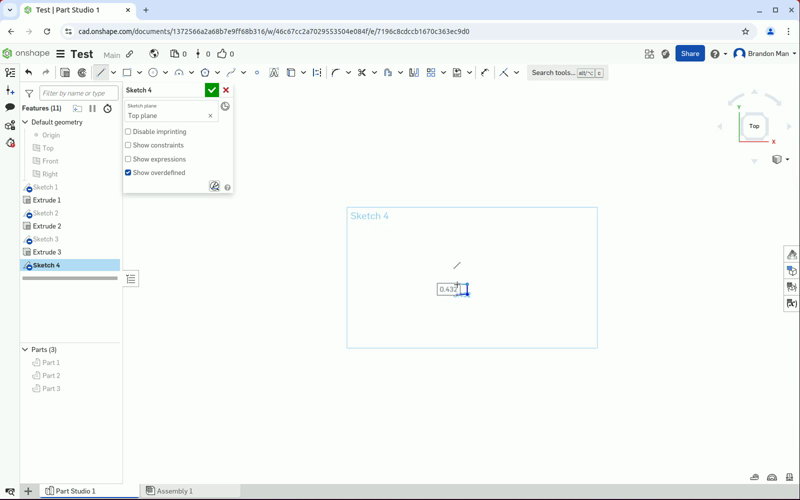
scroll(6)
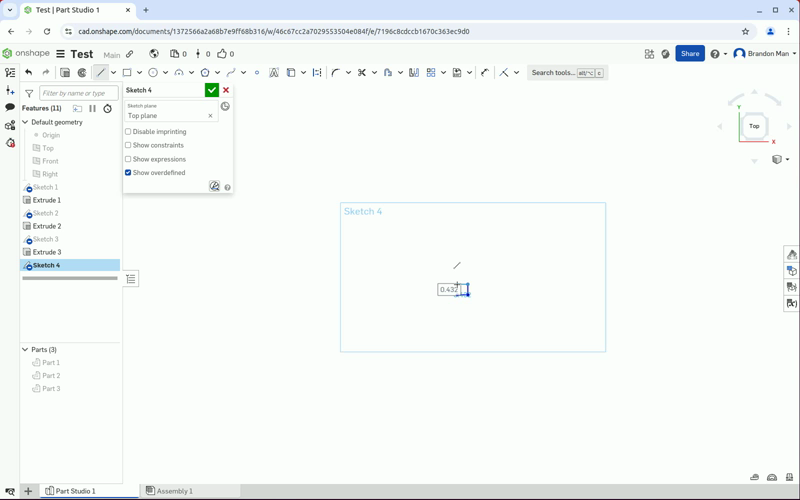
scroll(6)
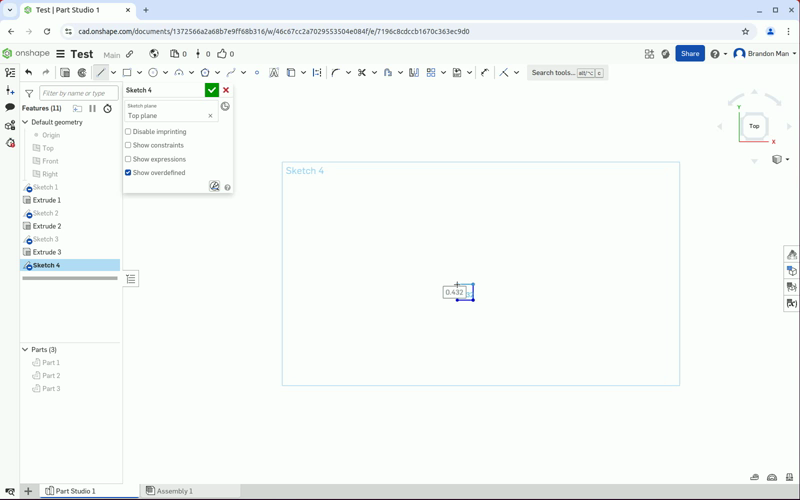
scroll(6)
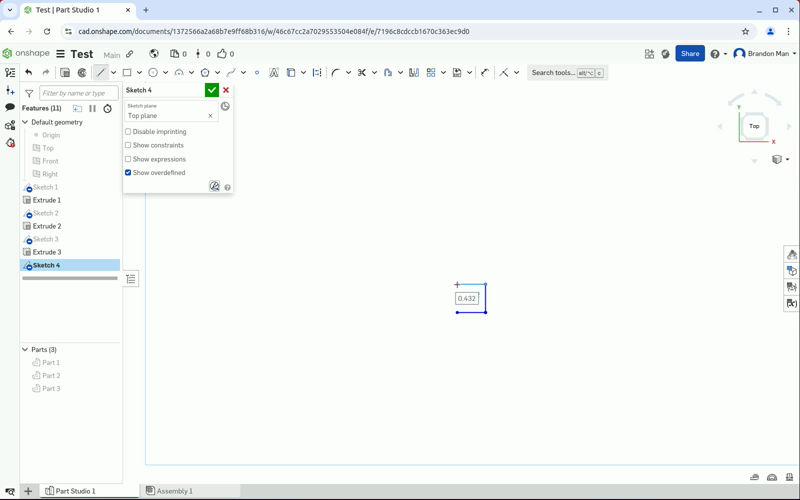
click(457, 284)
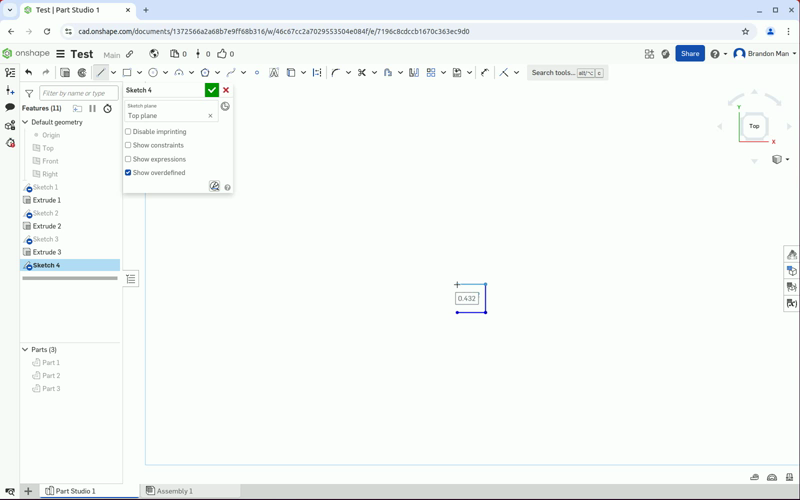
scroll(-6)
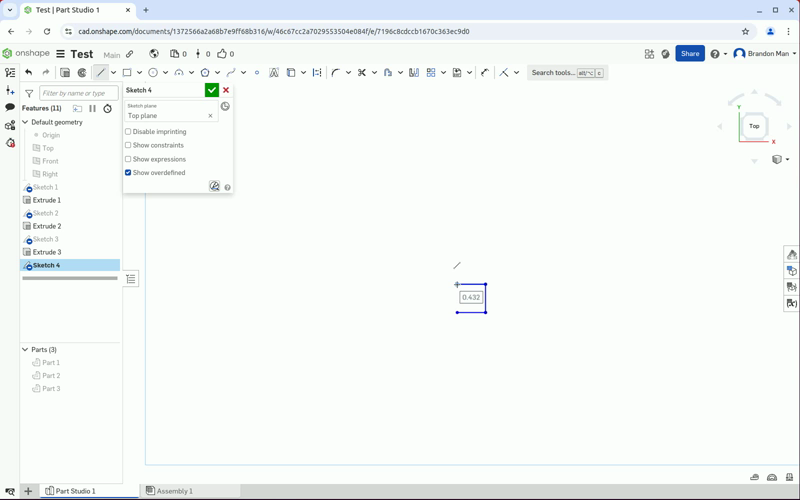
scroll(-6)
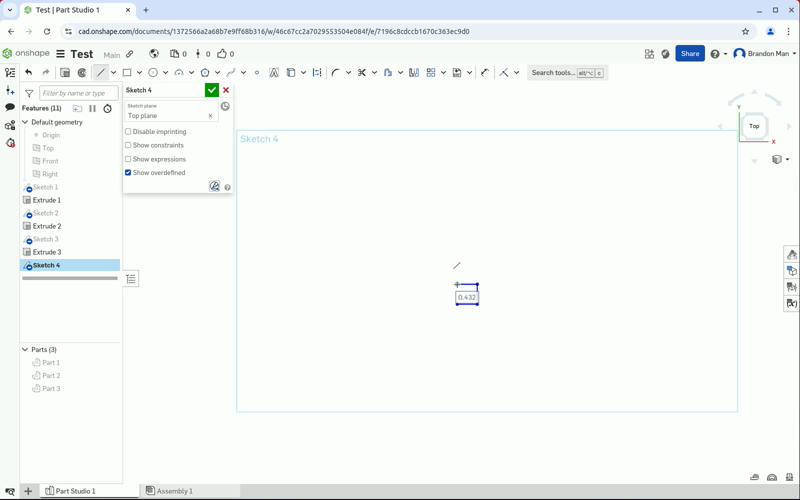
scroll(-6)
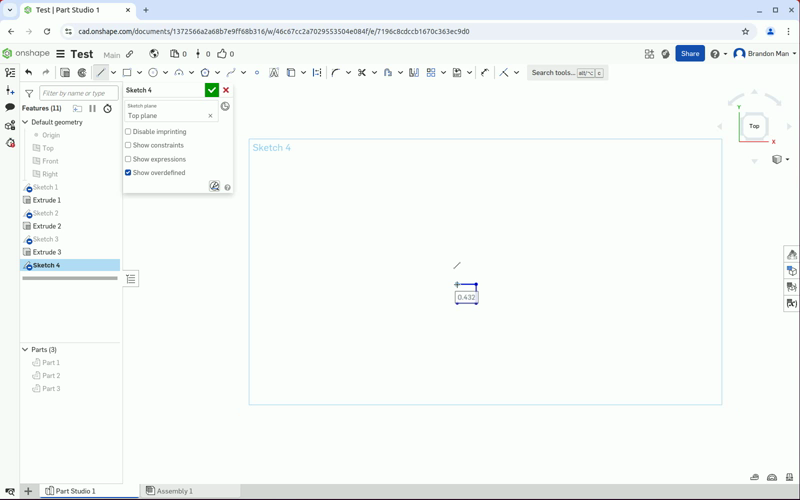
scroll(-6)
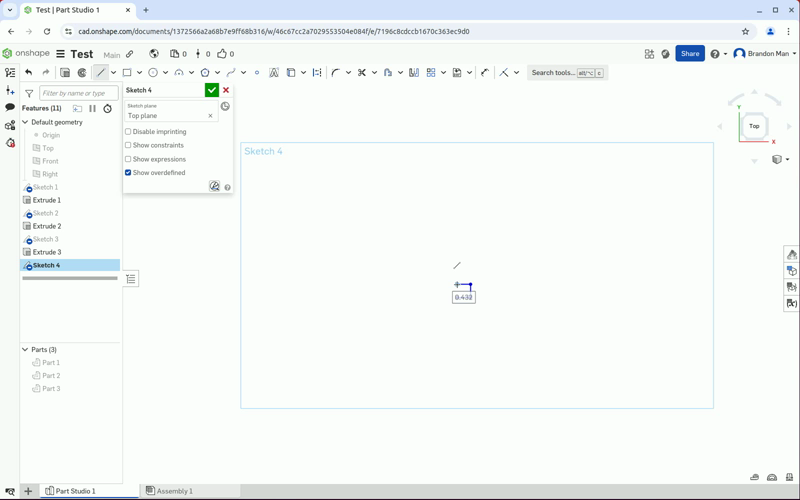
scroll(-6)
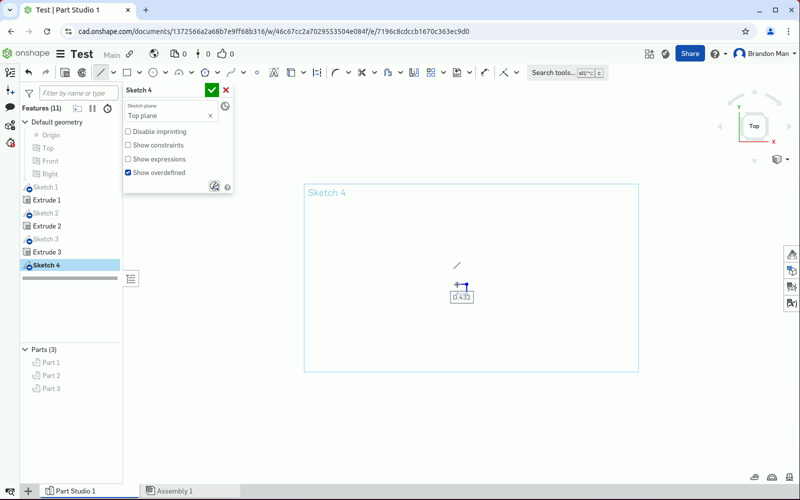
scroll(-6)
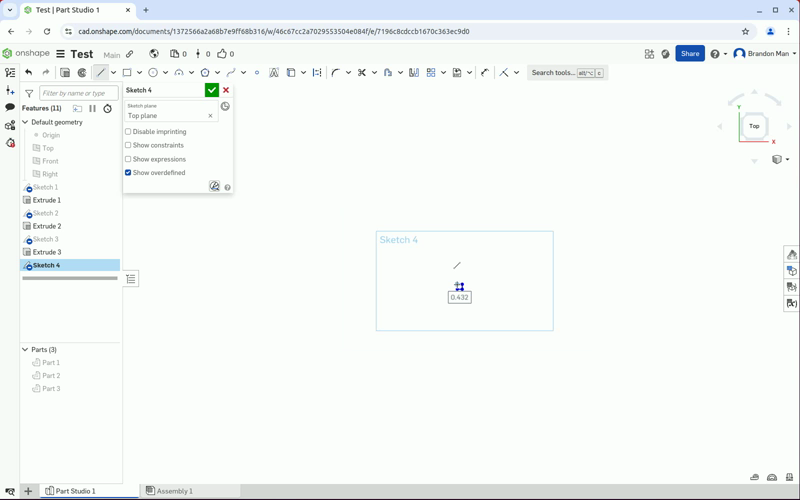
scroll(-6)
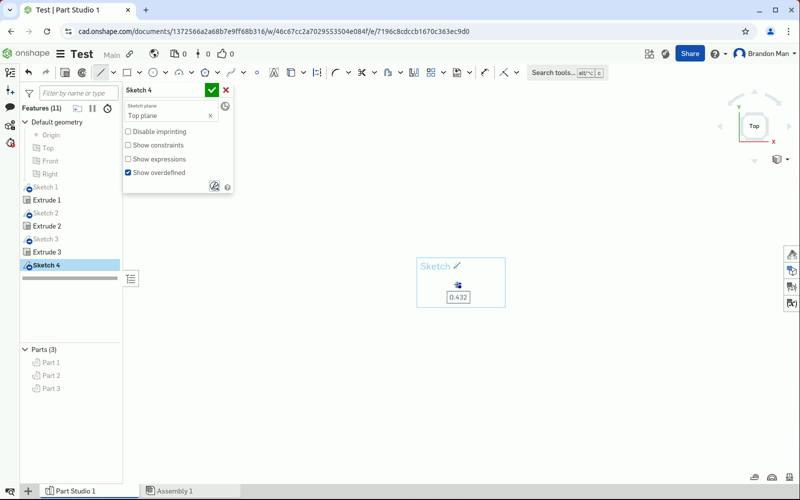
key_up(shift)
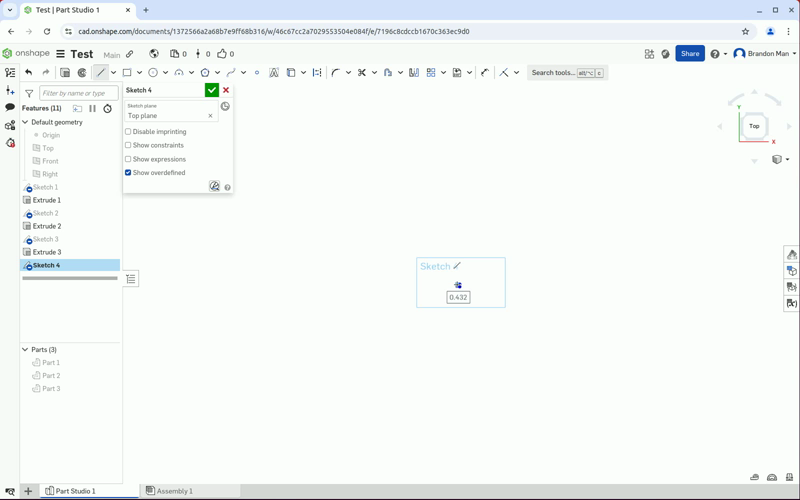
mouse_move(487, 284)
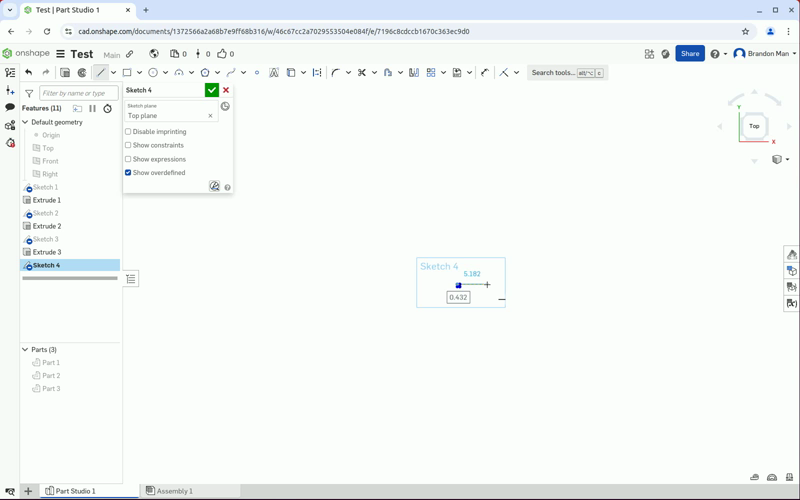
key_down(shift)
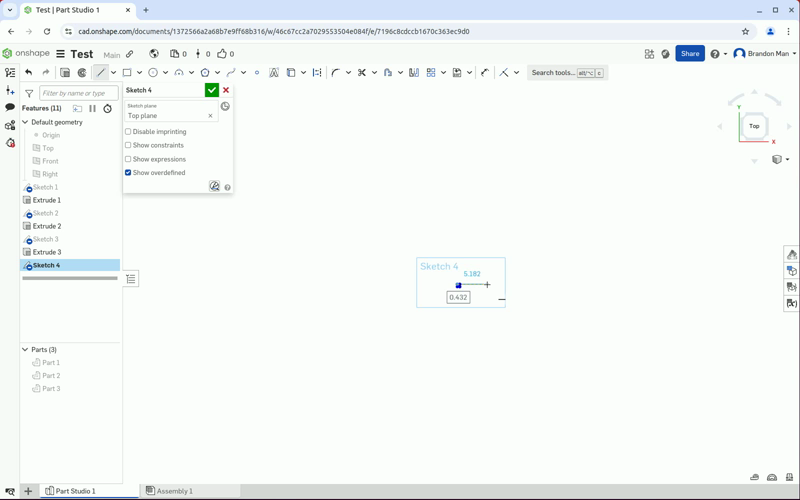
mouse_move(457, 286)
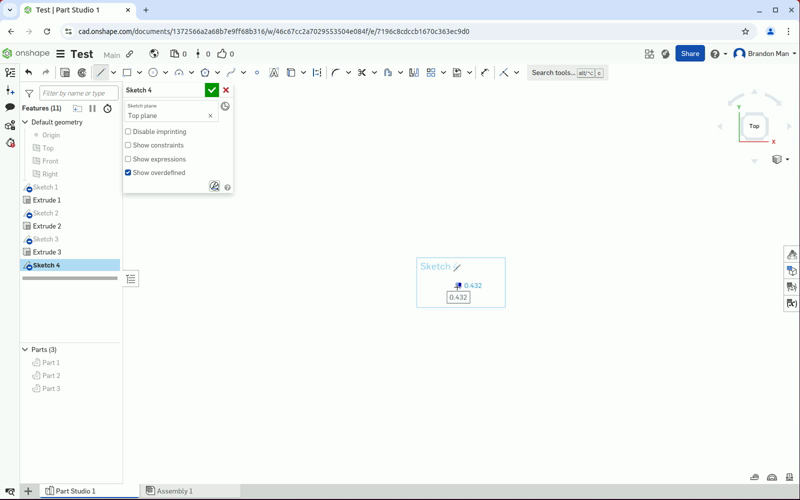
scroll(6)
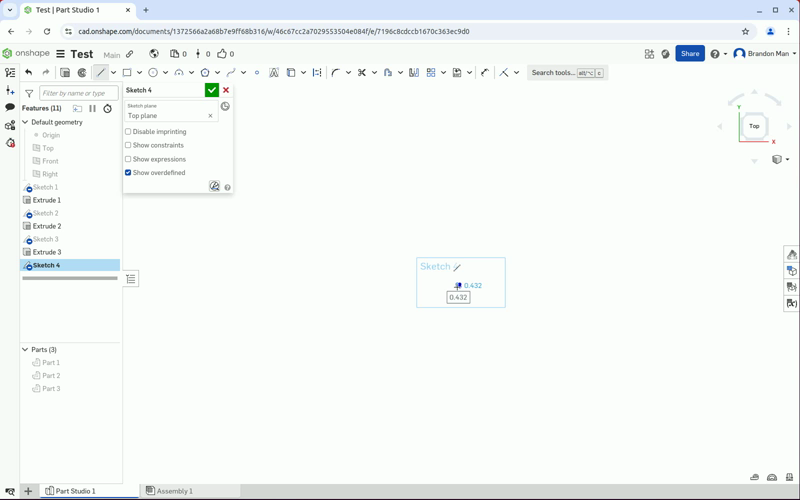
scroll(6)
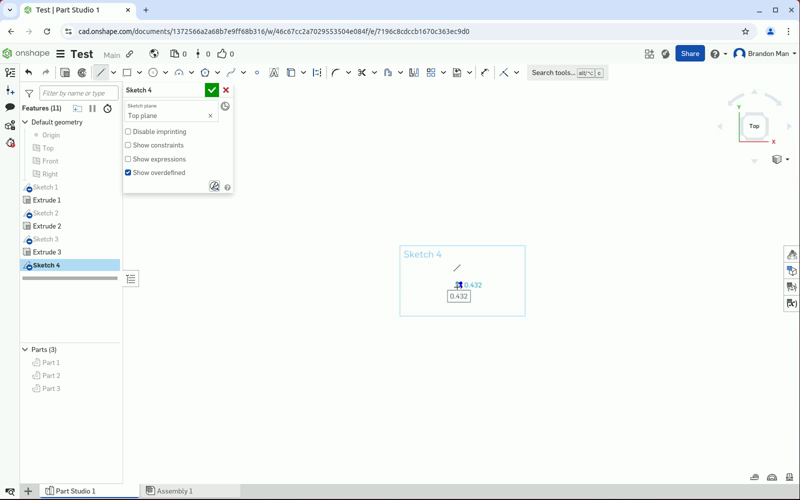
scroll(6)
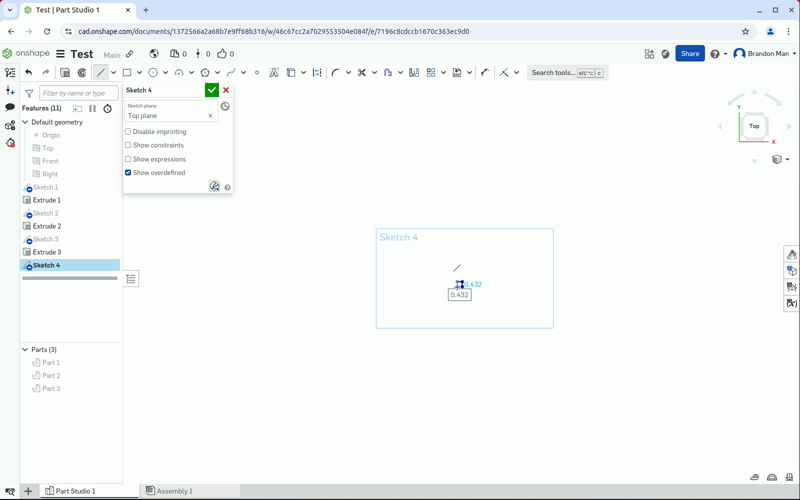
scroll(6)
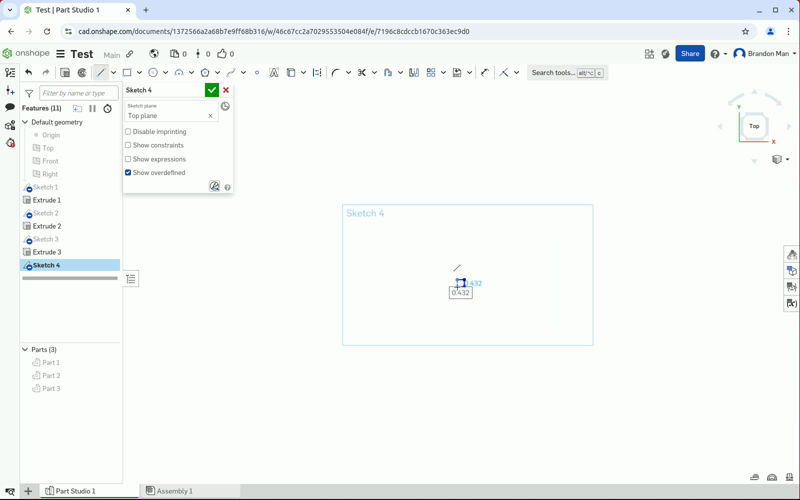
scroll(6)
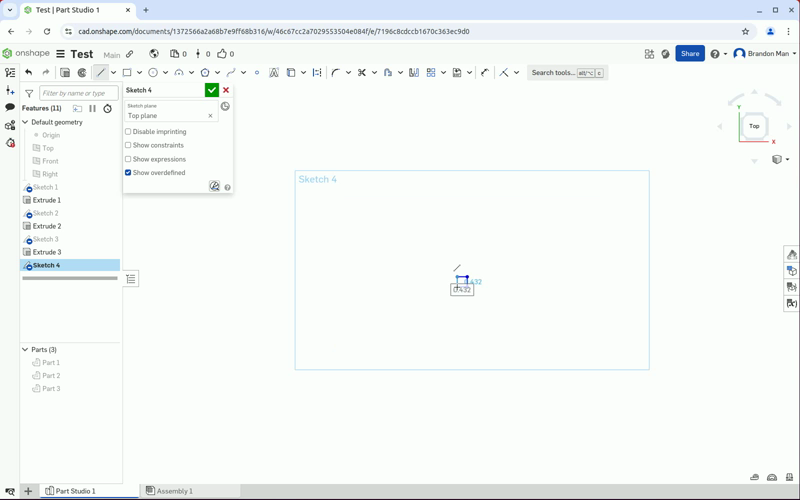
scroll(6)
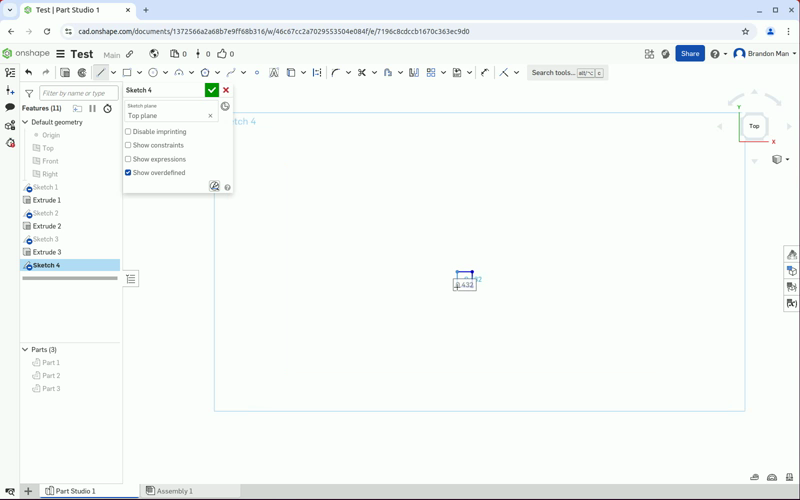
scroll(6)
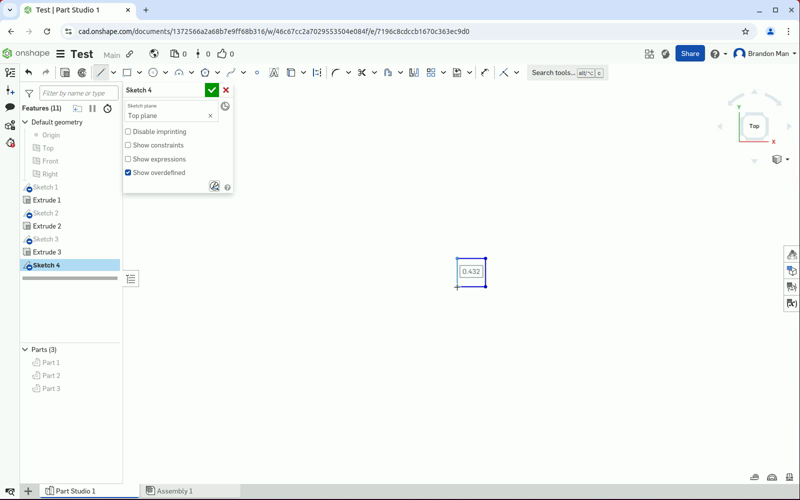
key_up(shift)
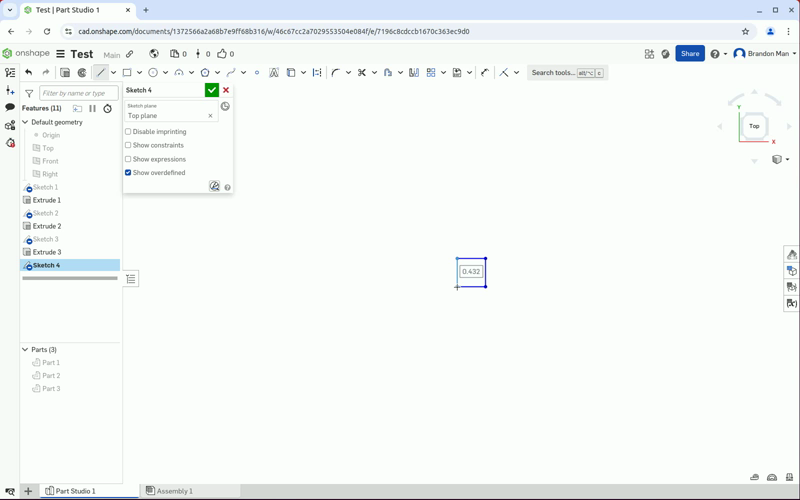
click(457, 286)
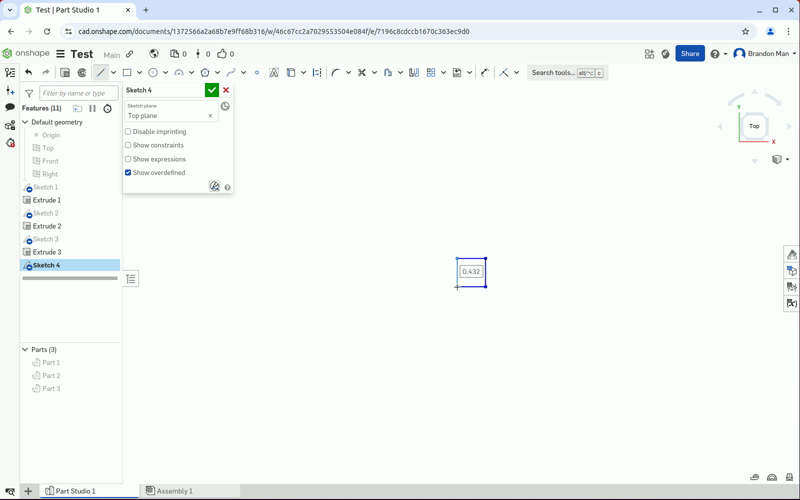
scroll(-6)
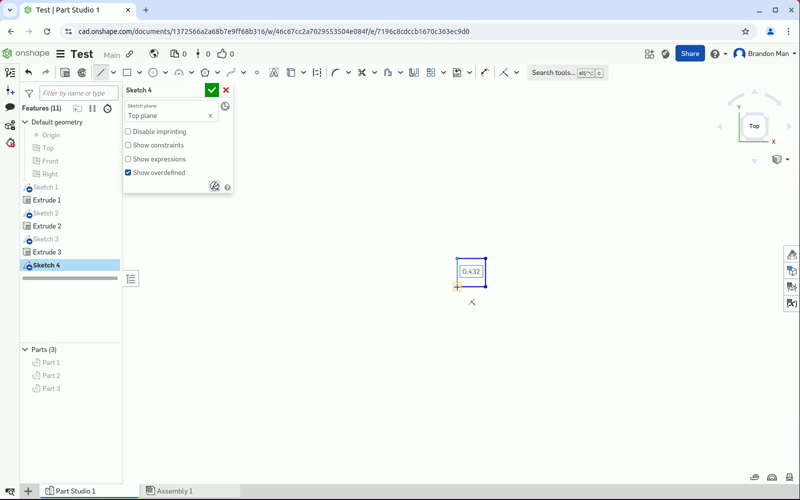
scroll(-6)
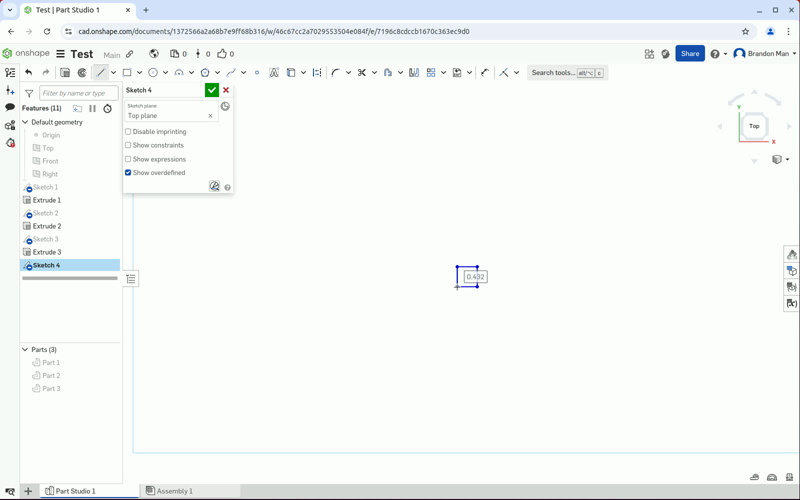
scroll(-6)
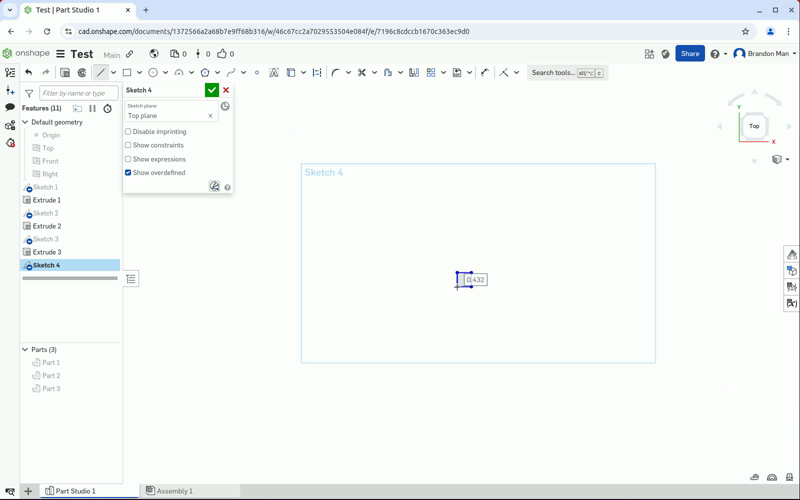
scroll(-6)
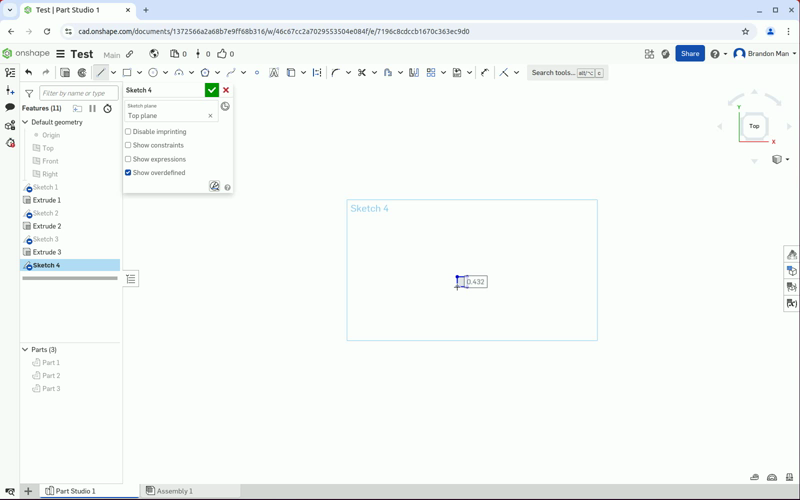
scroll(-6)
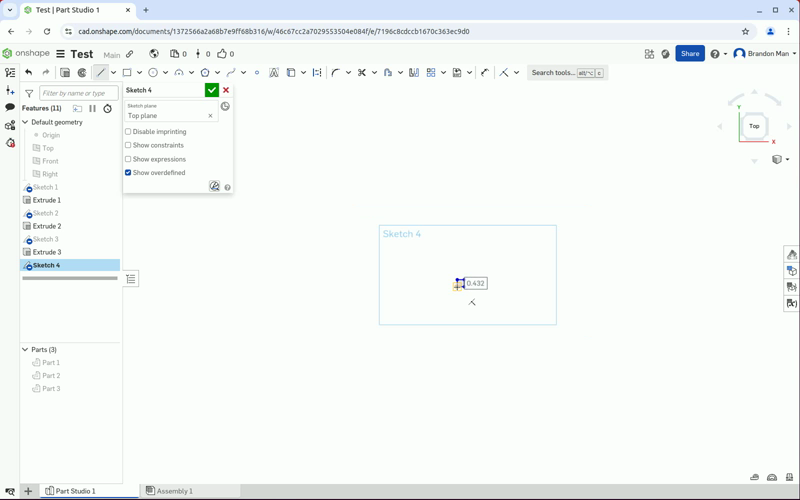
scroll(-6)
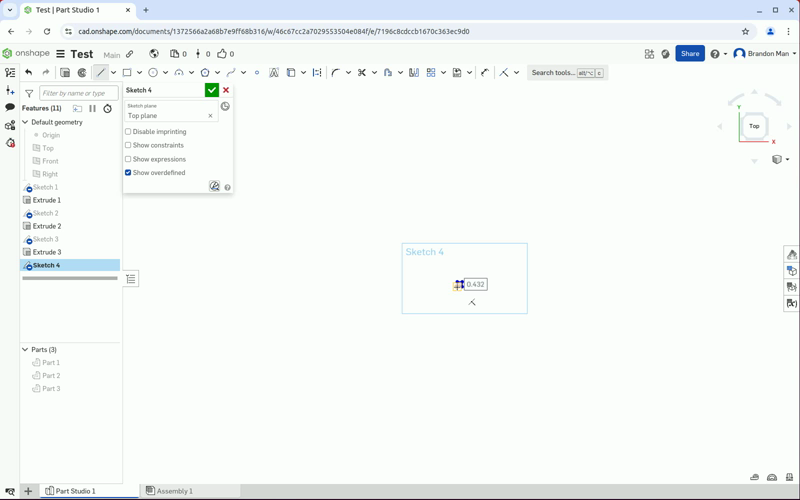
scroll(-6)
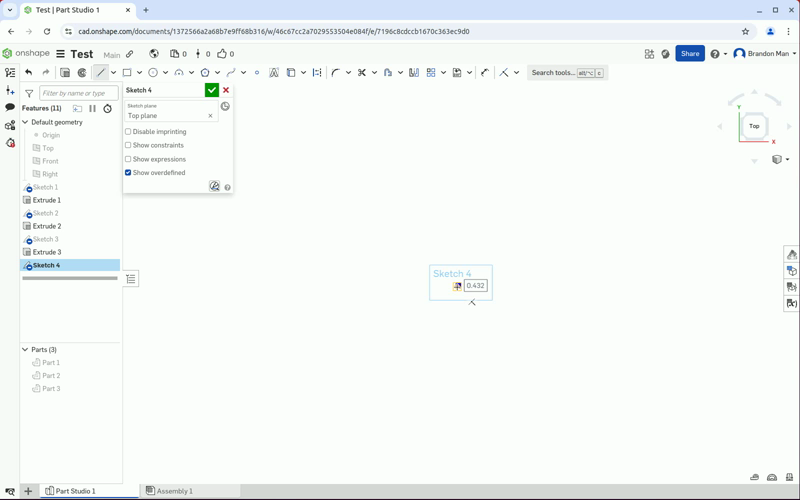
key(esc)
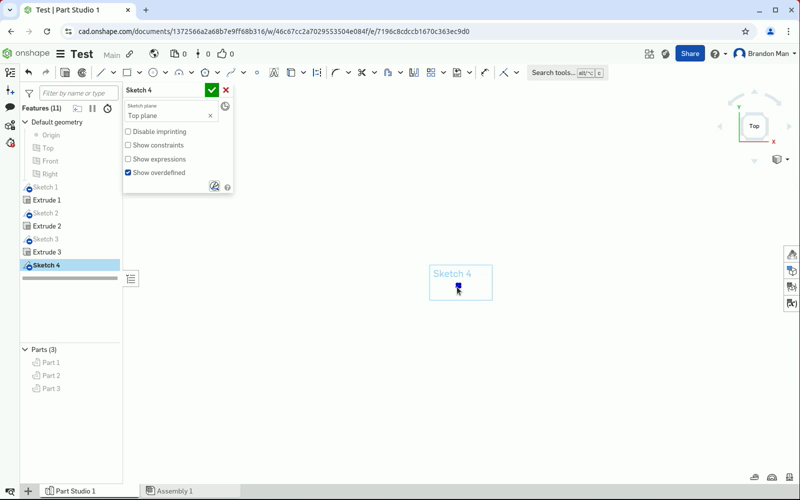
mouse_move(459, 284)
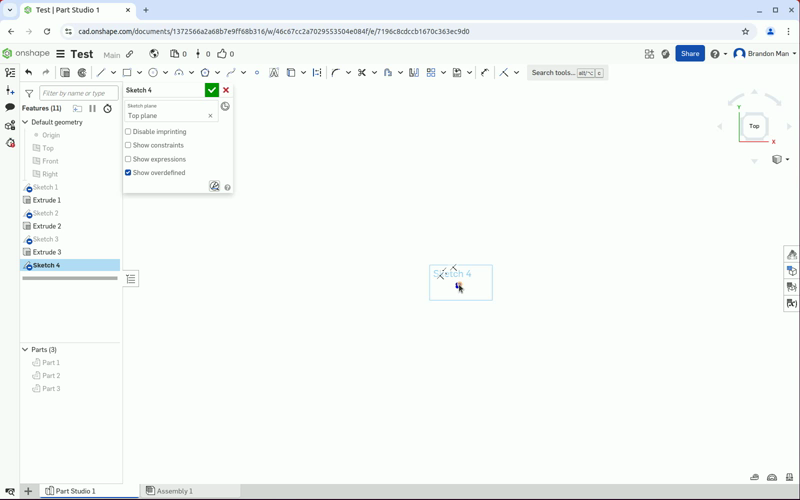
scroll(6)
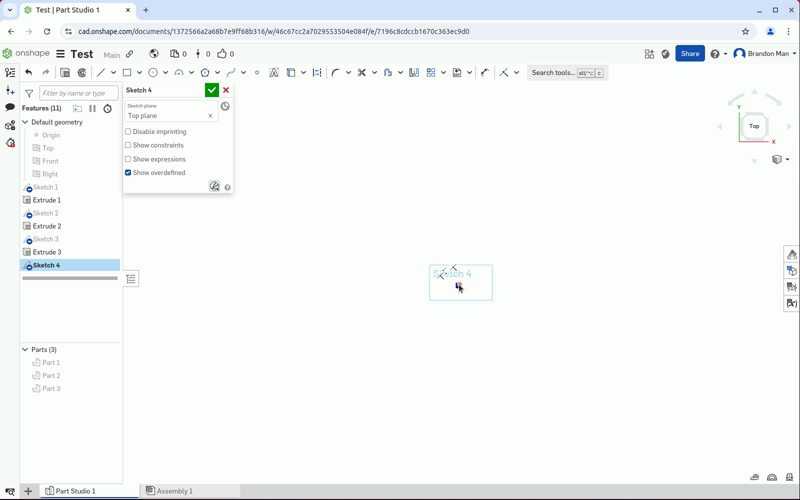
scroll(6)
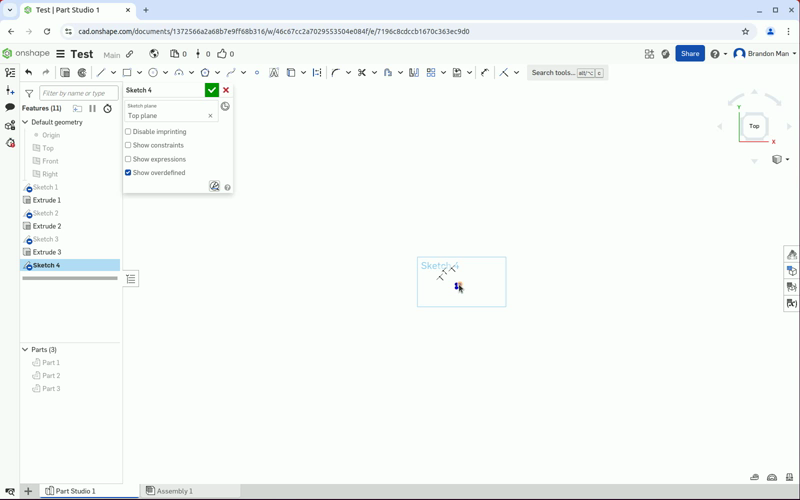
scroll(6)
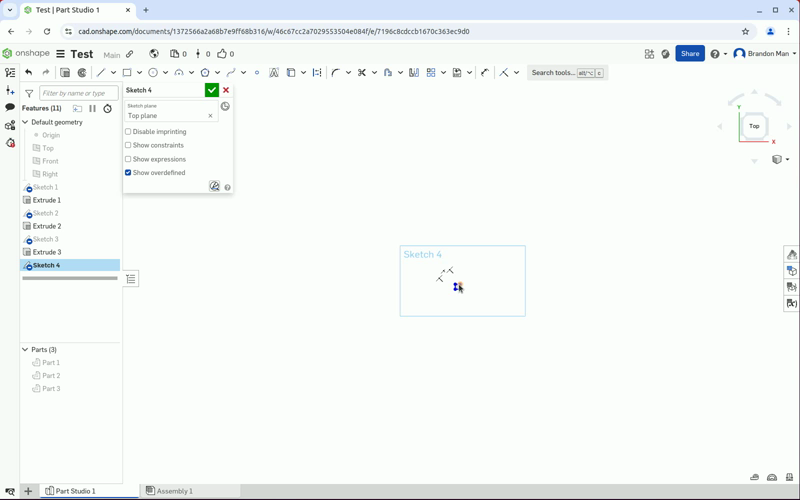
scroll(6)
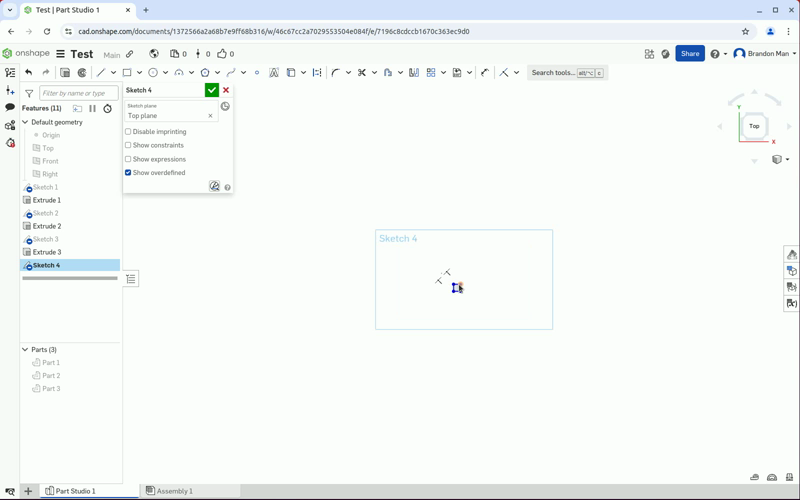
scroll(6)
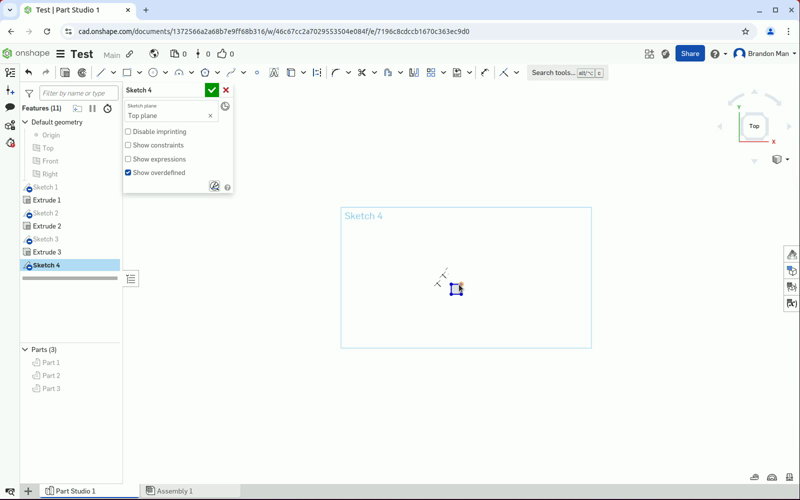
scroll(6)
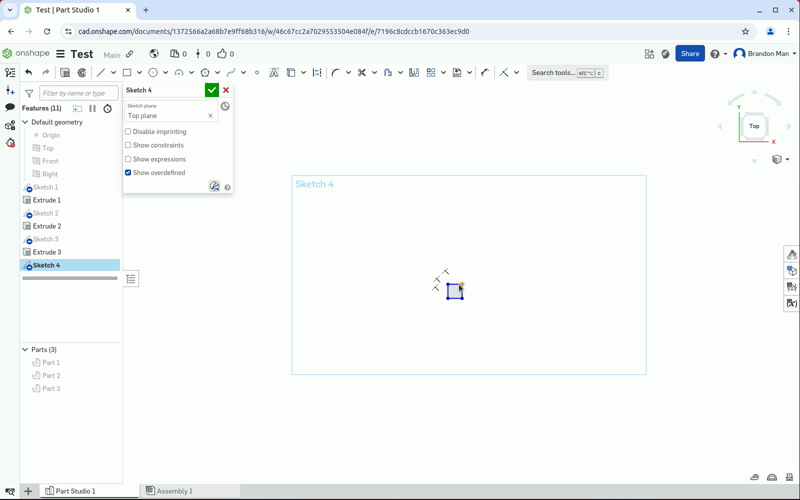
scroll(6)
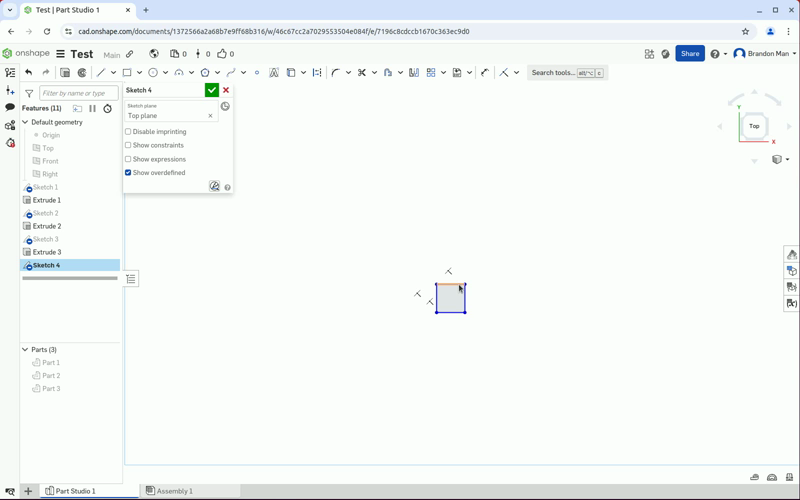
click(459, 284)
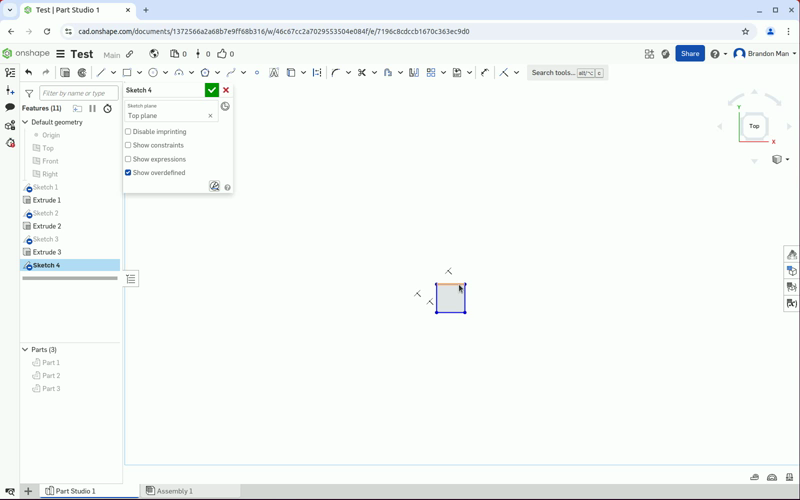
scroll(-6)
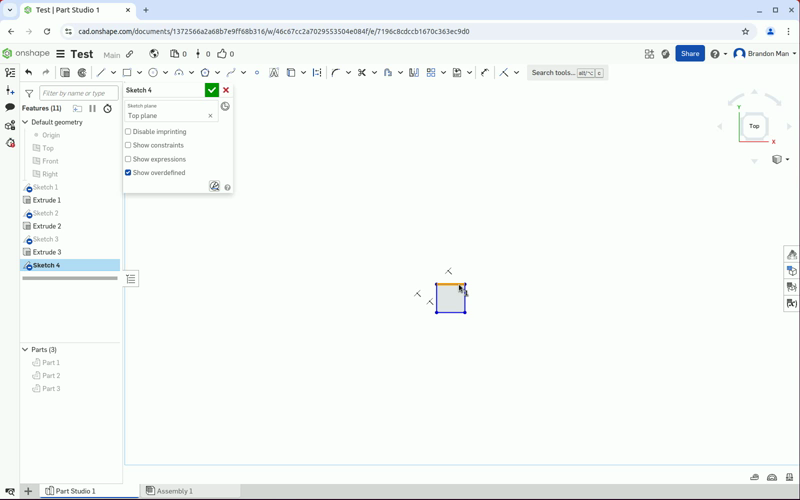
scroll(-6)
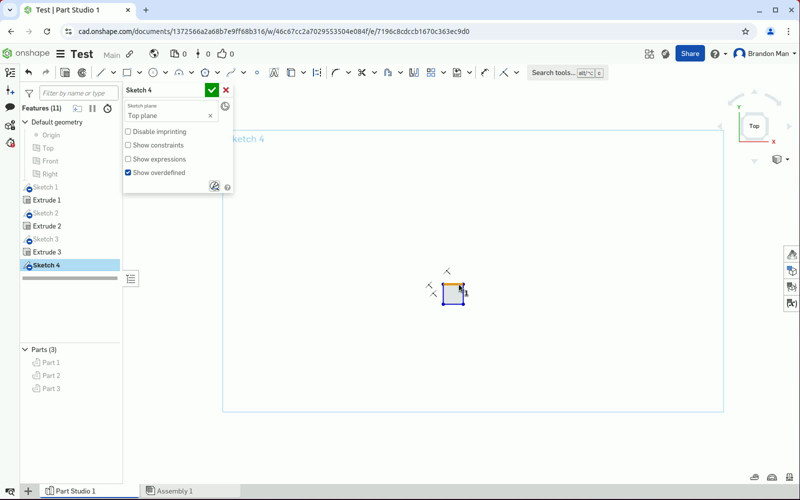
scroll(-6)
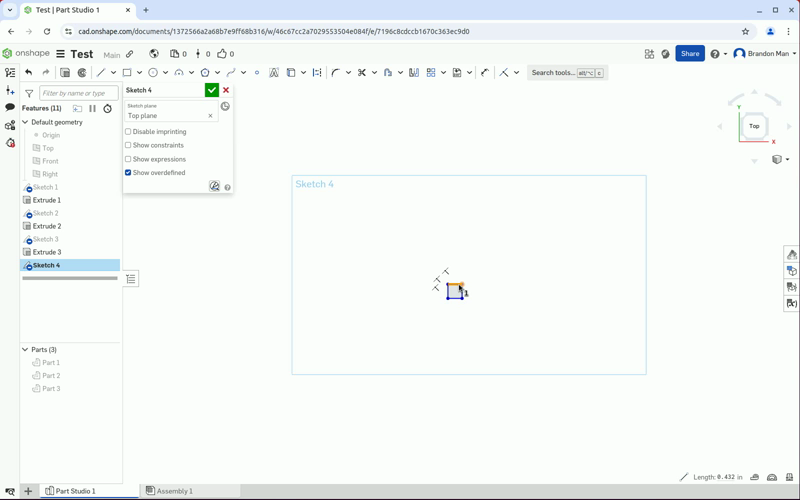
scroll(-6)
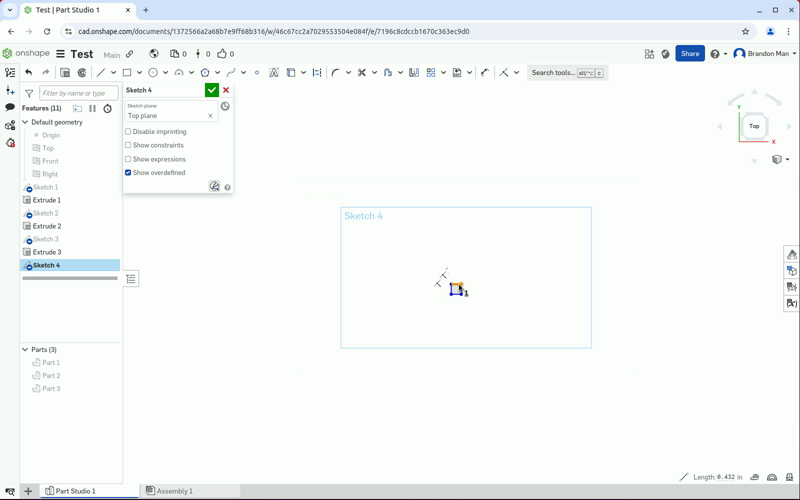
scroll(-6)
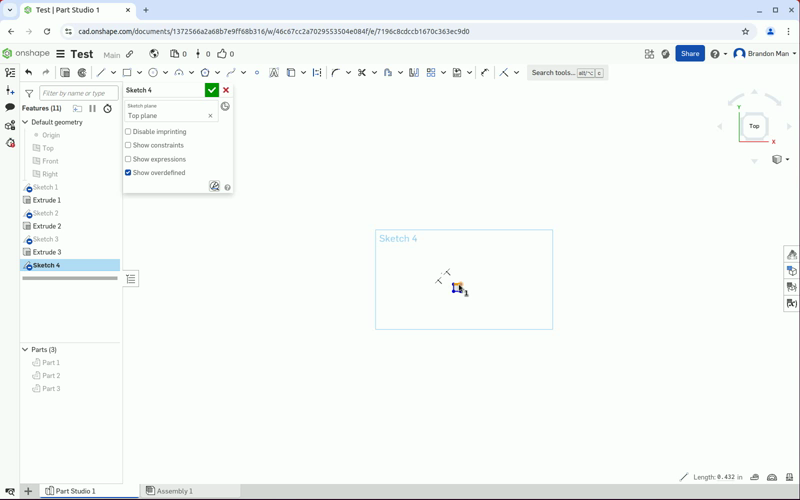
scroll(-6)
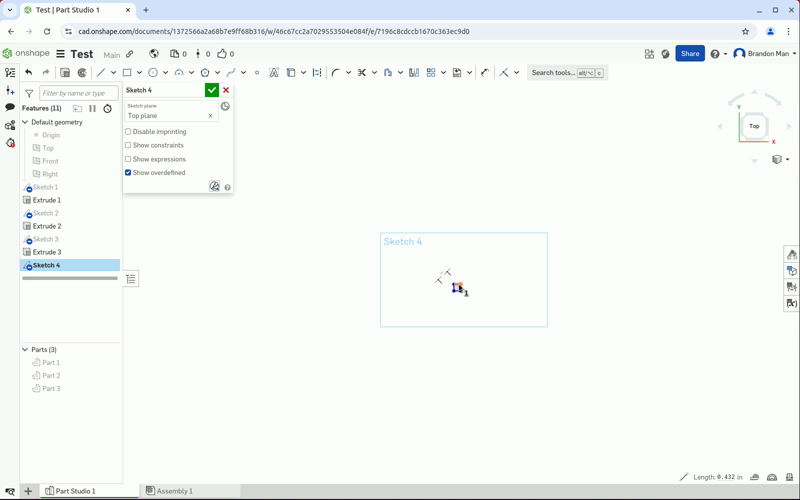
scroll(-6)
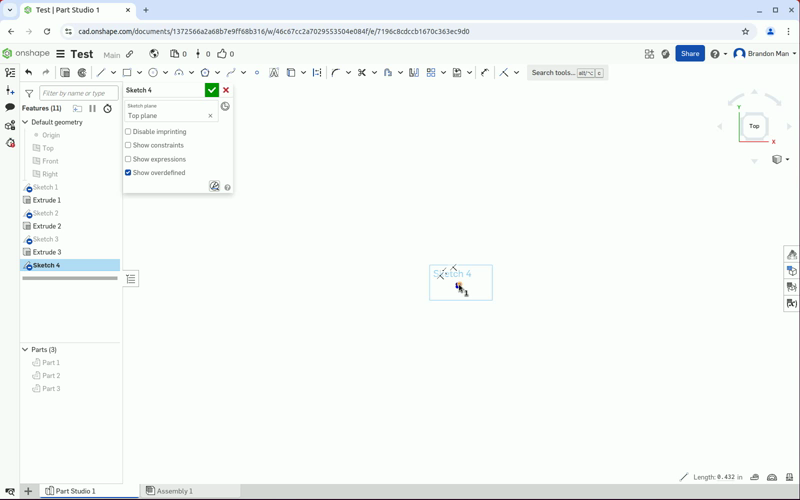
mouse_move(73, 352)
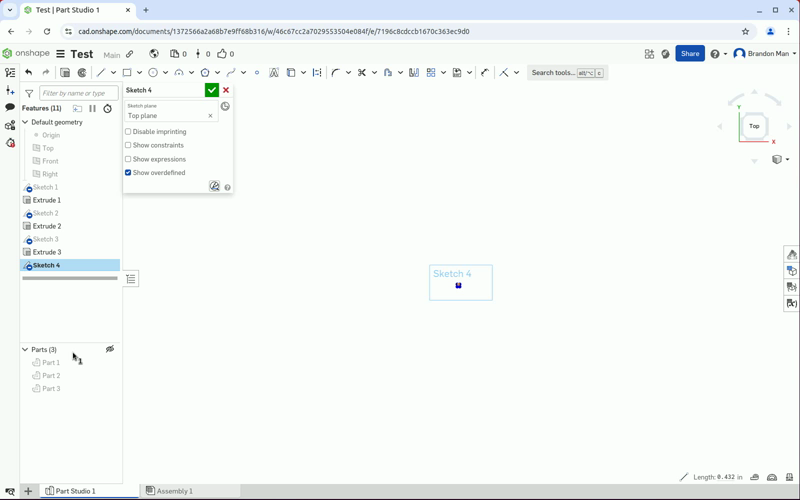
key(shift+y)
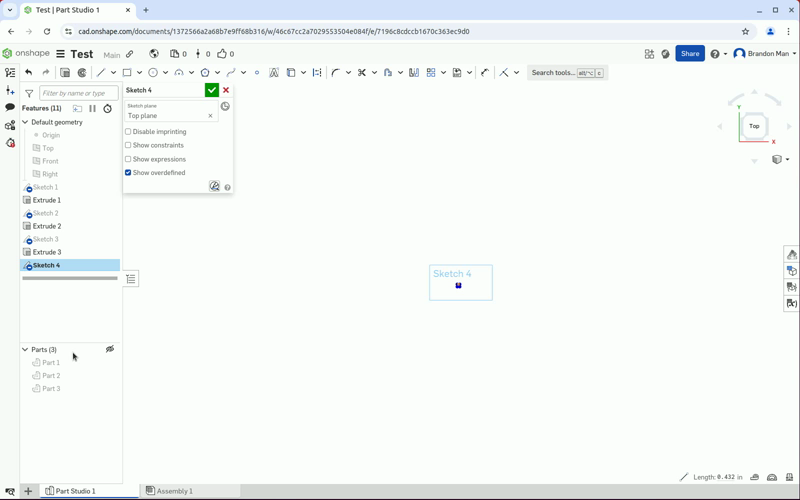
key(shift+e)
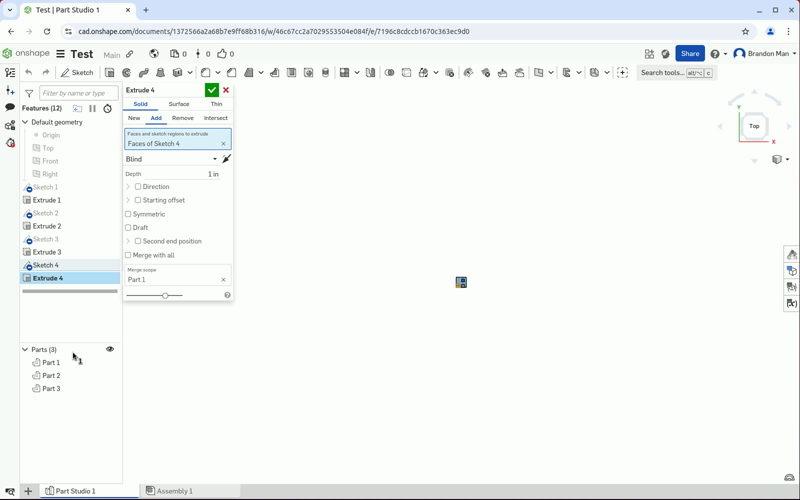
mouse_move(143, 106)
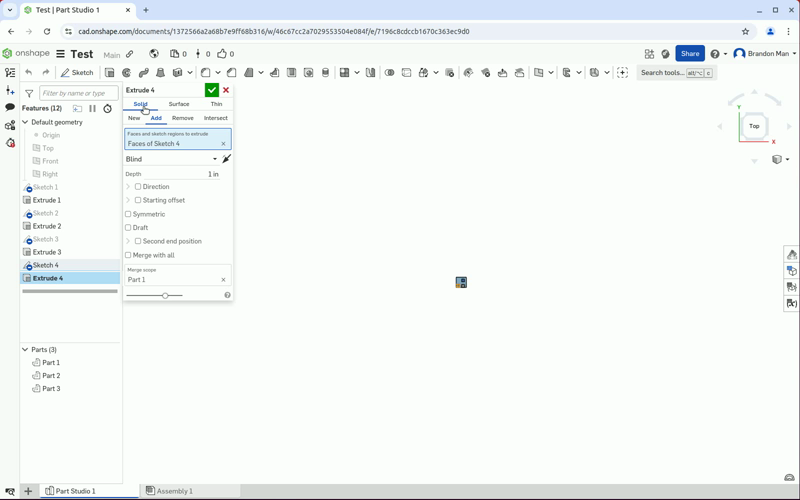
click(143, 106)
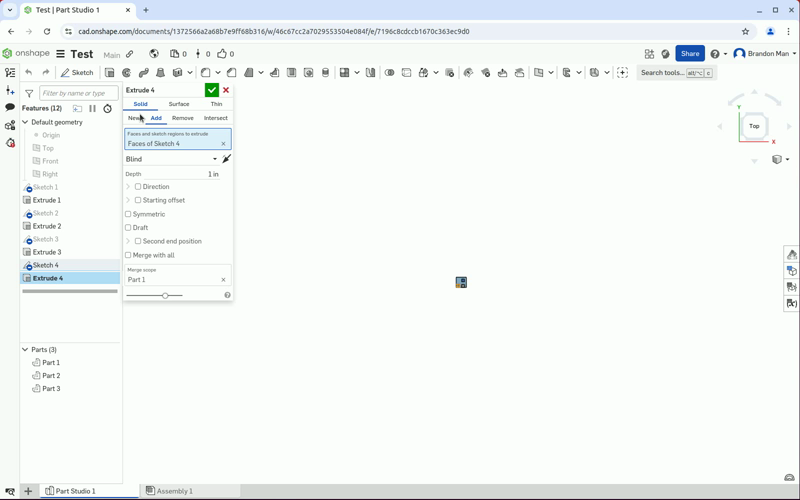
mouse_move(137, 120)
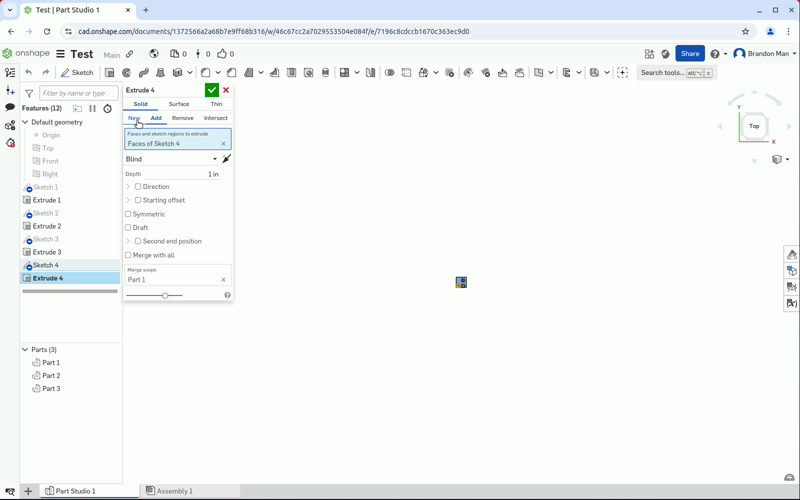
click(137, 120)
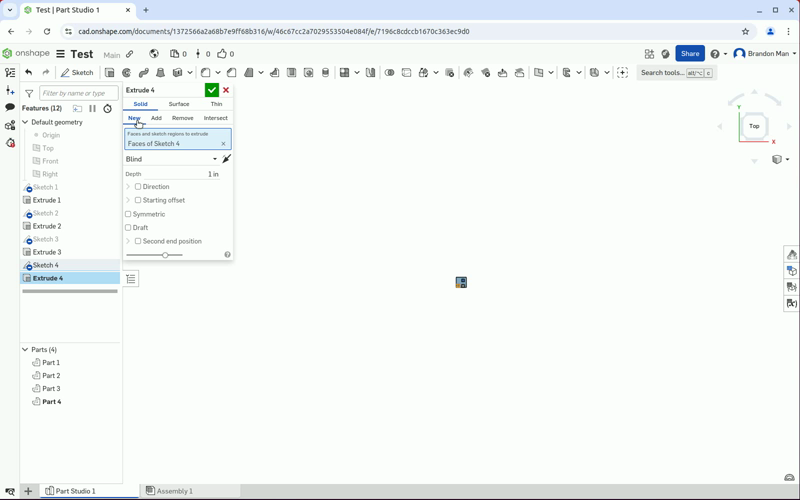
key(tab, 4)
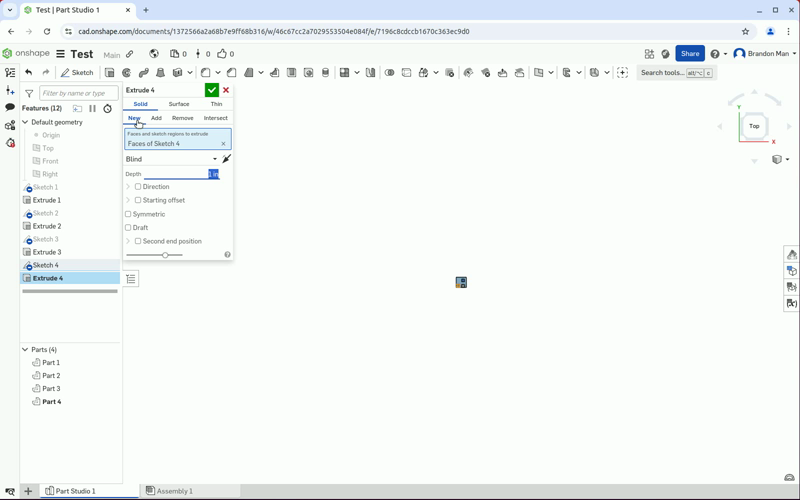
text(22.868)
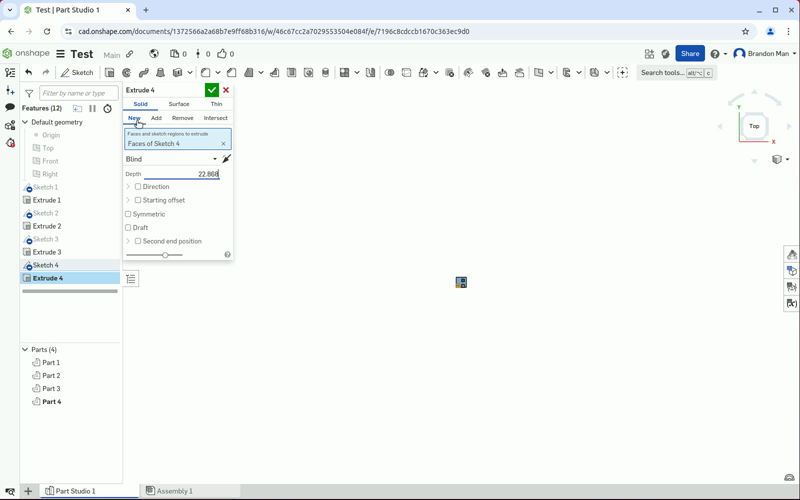
key(enter)
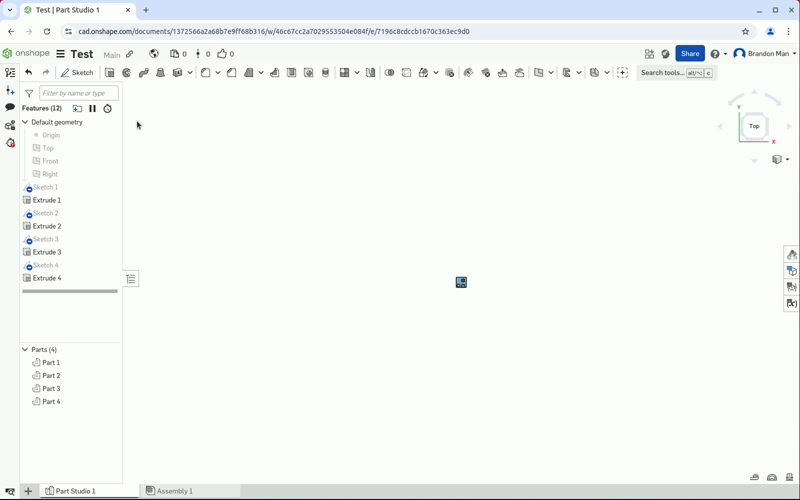
key(shift+h)
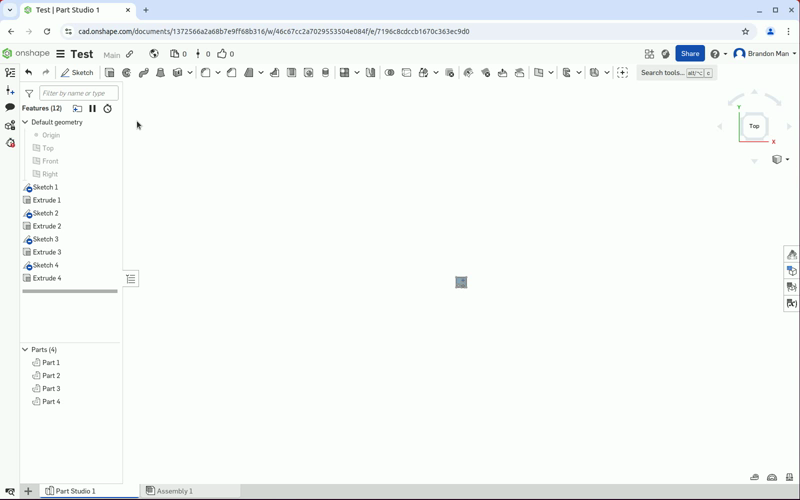
key(shift+h)
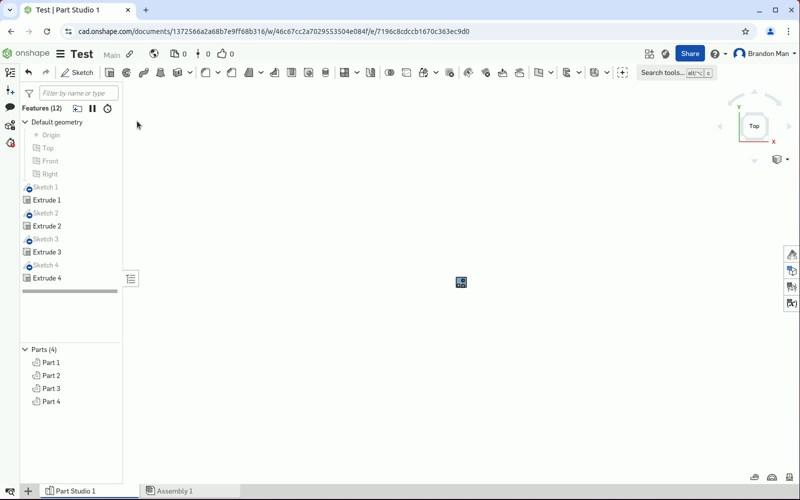
mouse_move(73, 189)
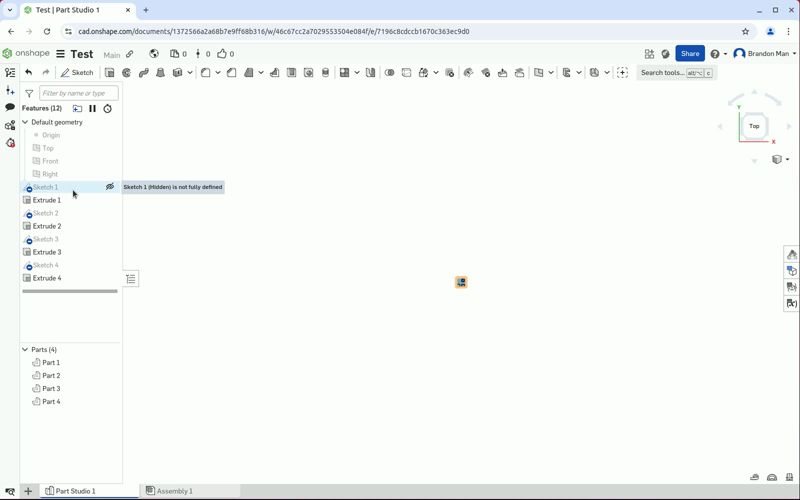
click(73, 189)
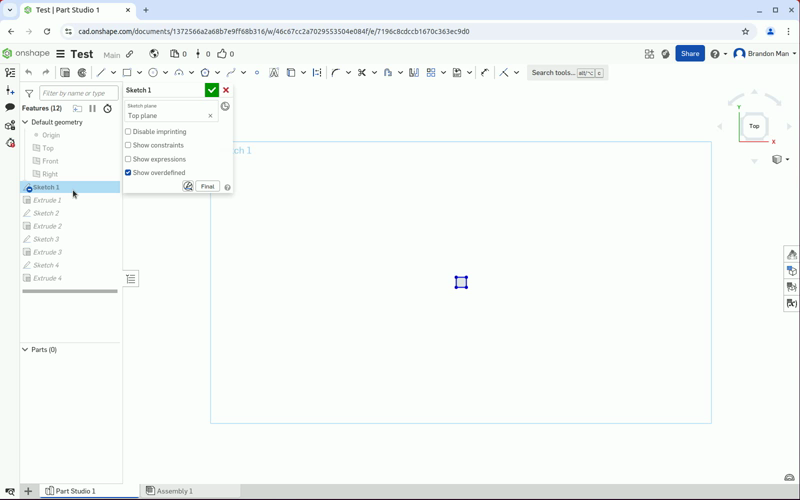
mouse_move(229, 92)
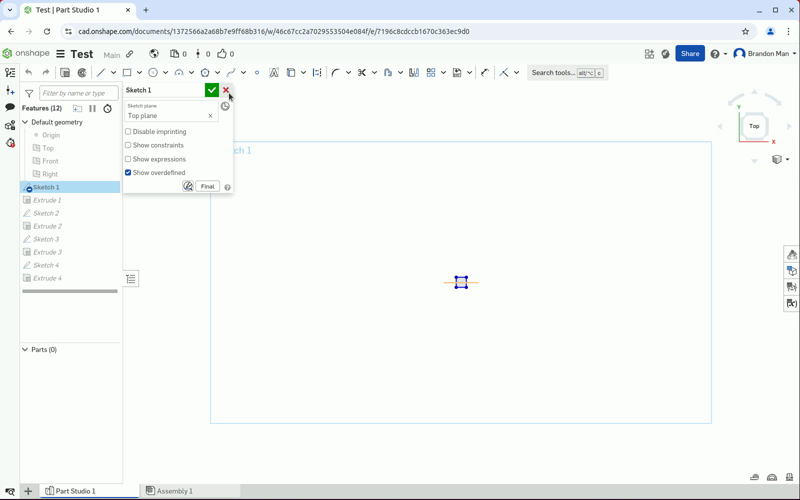
click(229, 92)
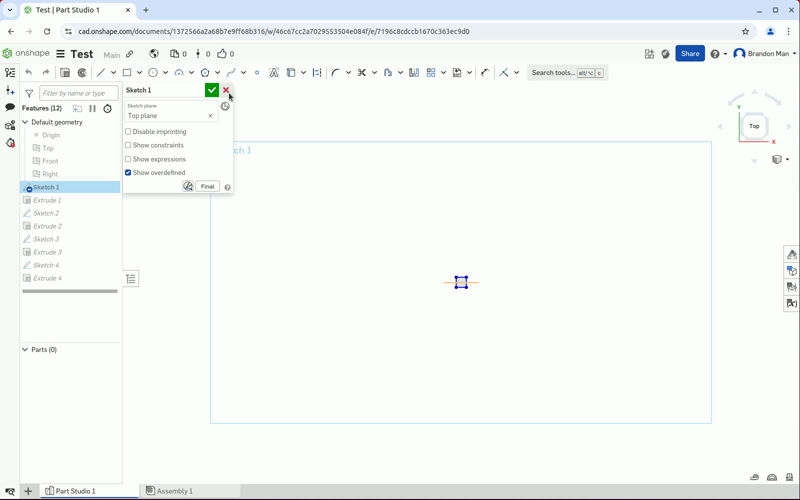
key(shift+s)
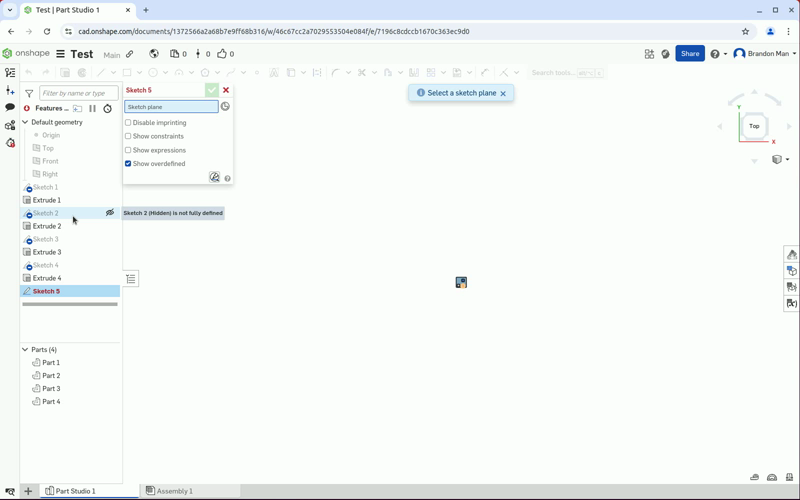
scroll(3)
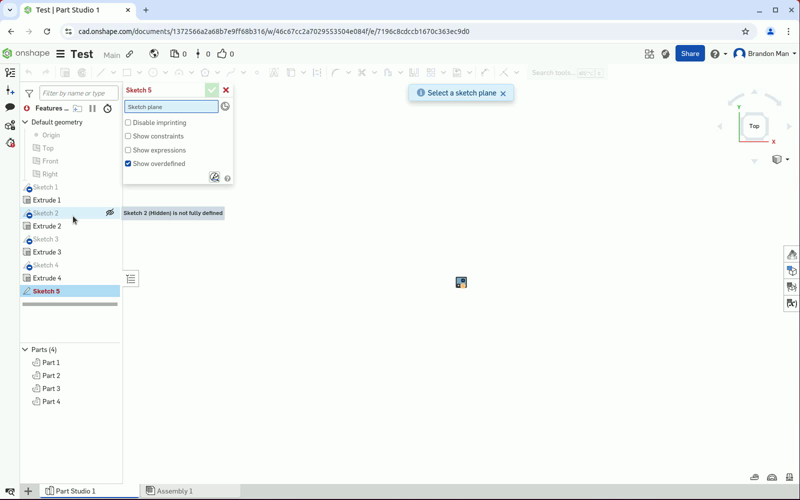
mouse_move(73, 150)
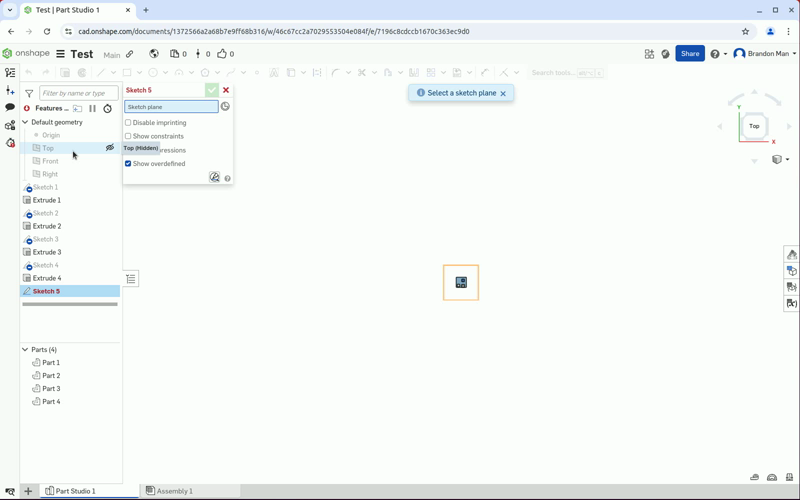
click(73, 150)
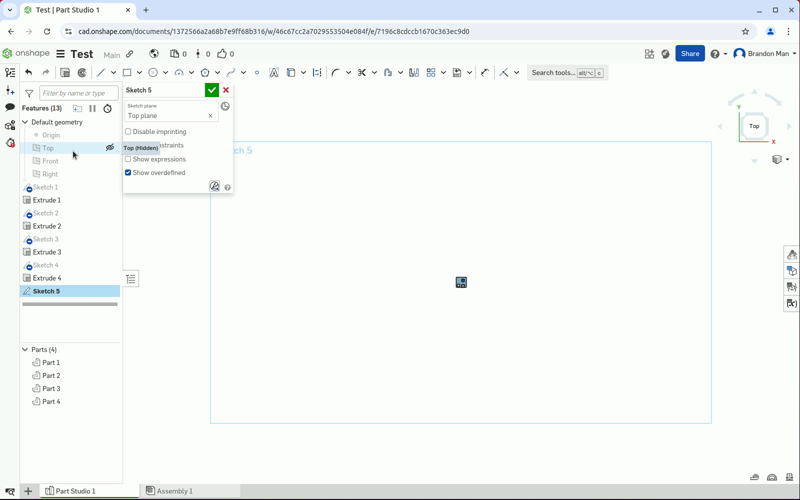
mouse_move(73, 352)
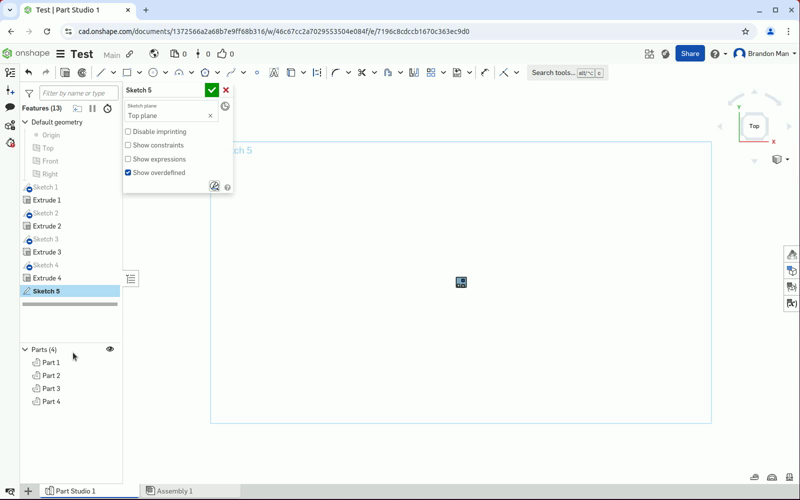
key(y)
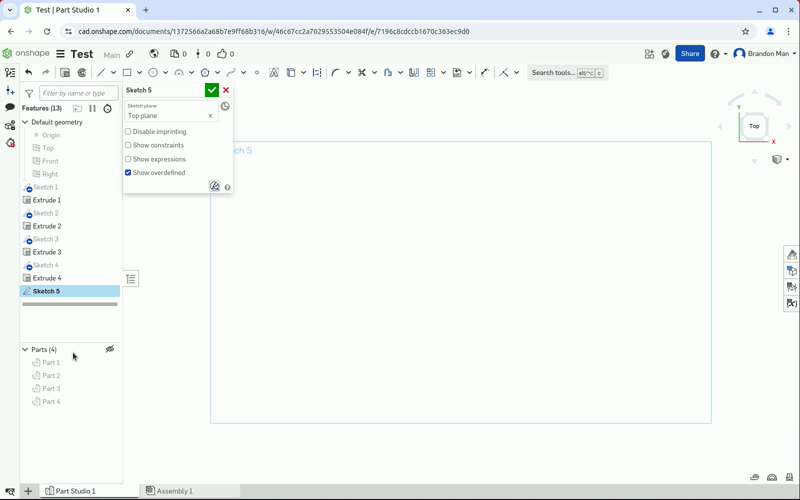
key(l)
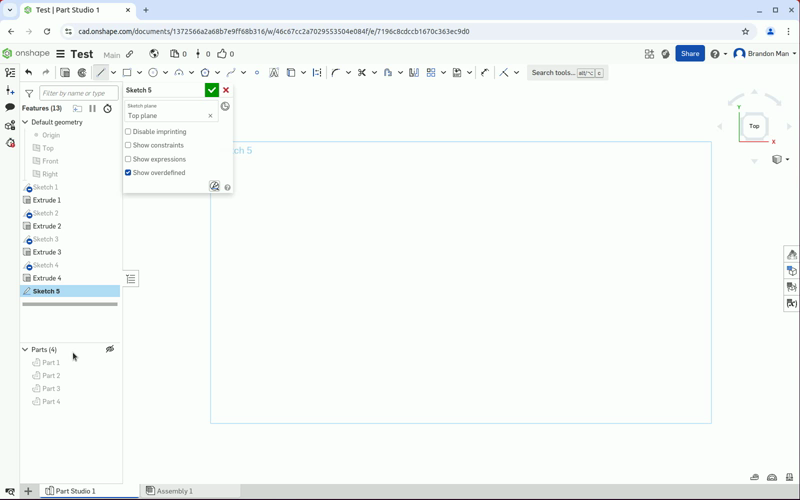
key_down(shift)
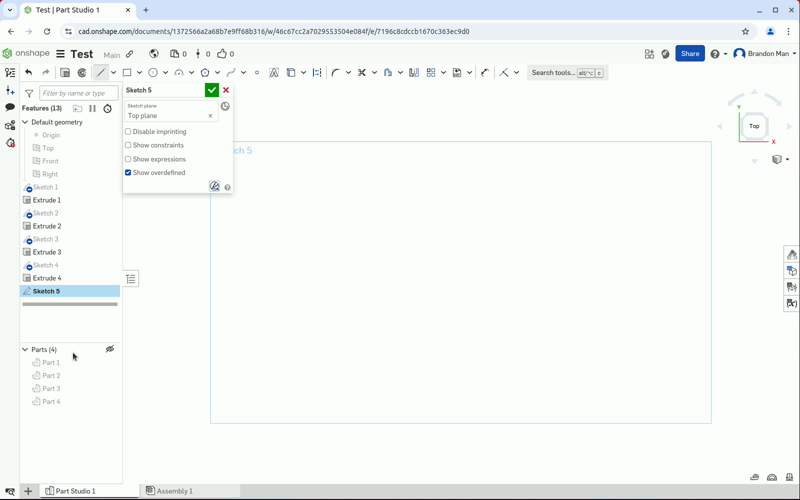
mouse_move(457, 281)
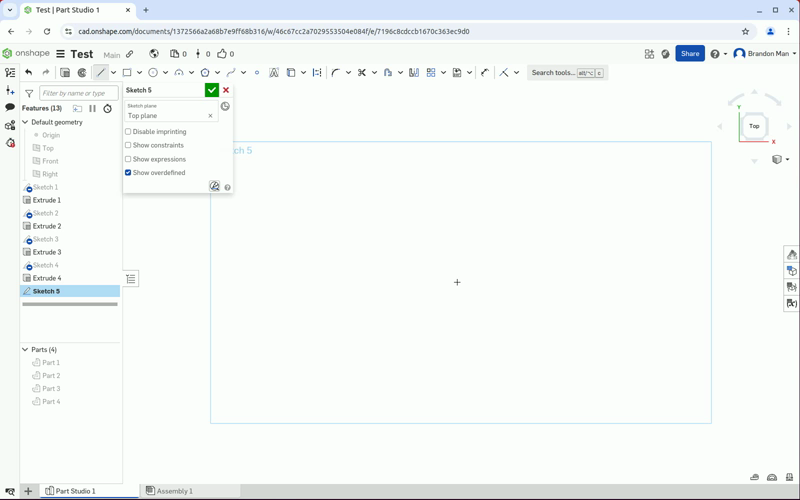
click(457, 281)
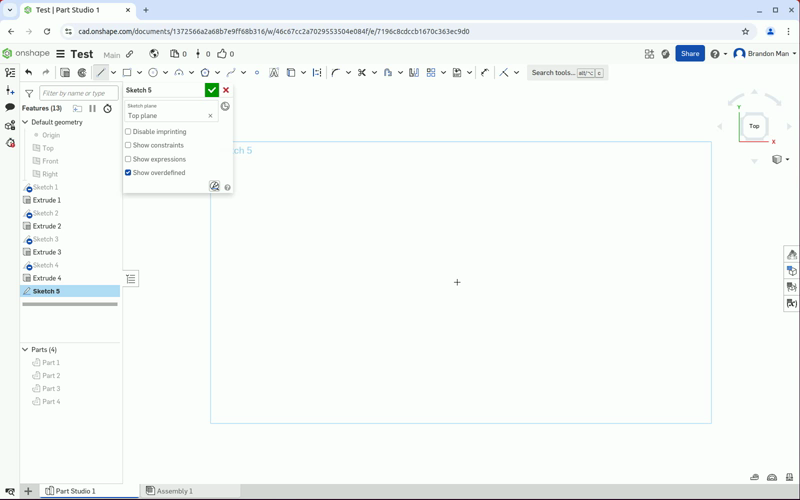
key_up(shift)
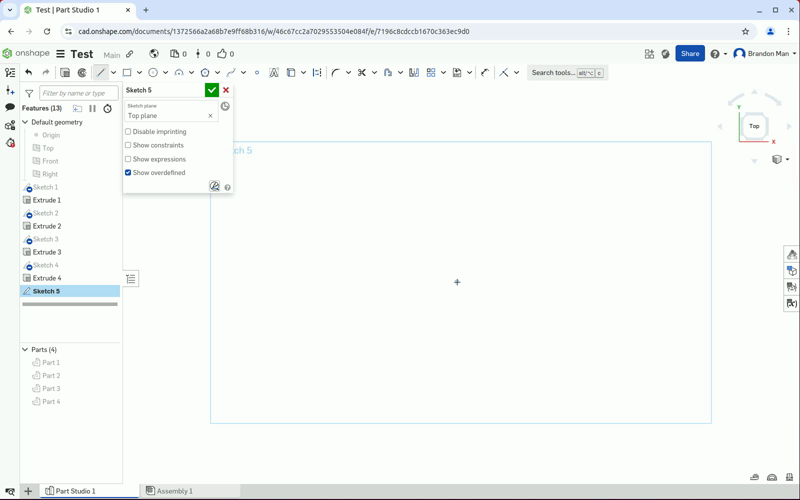
key_down(shift)
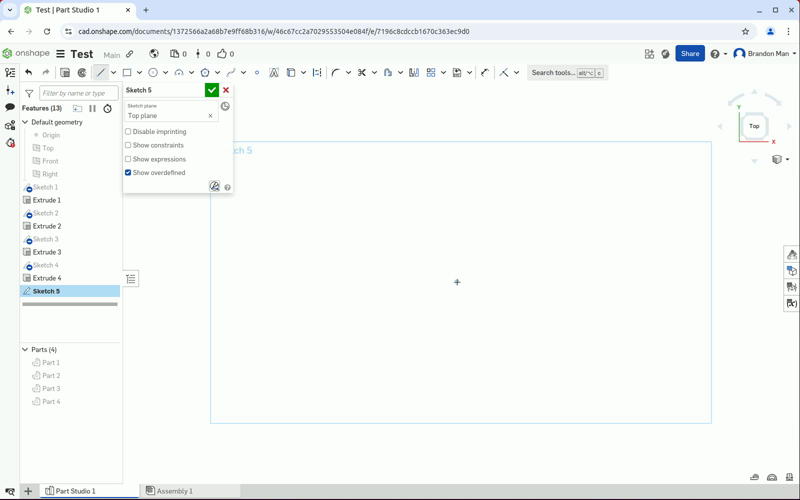
mouse_move(487, 281)
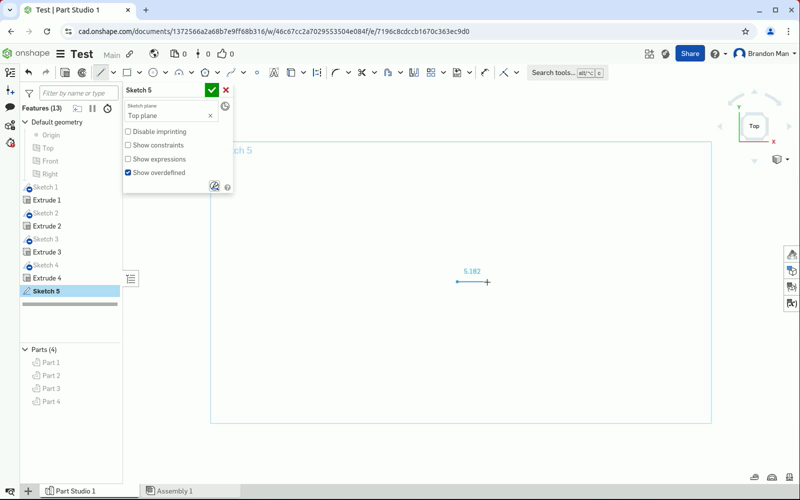
mouse_move(459, 281)
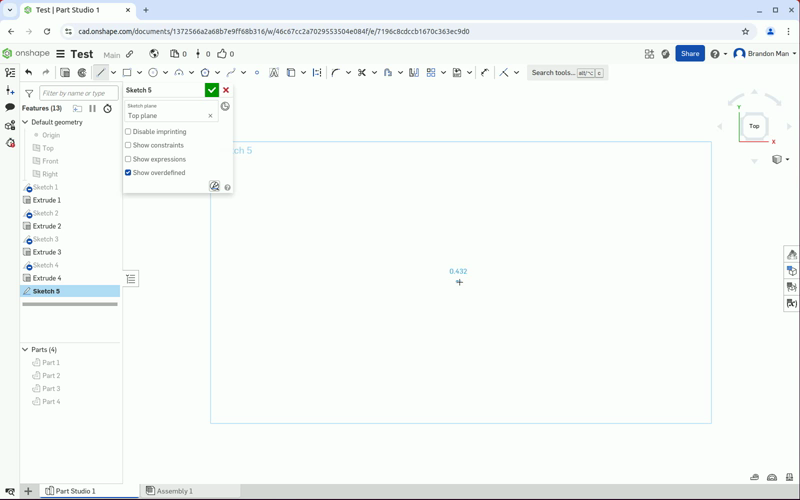
scroll(6)
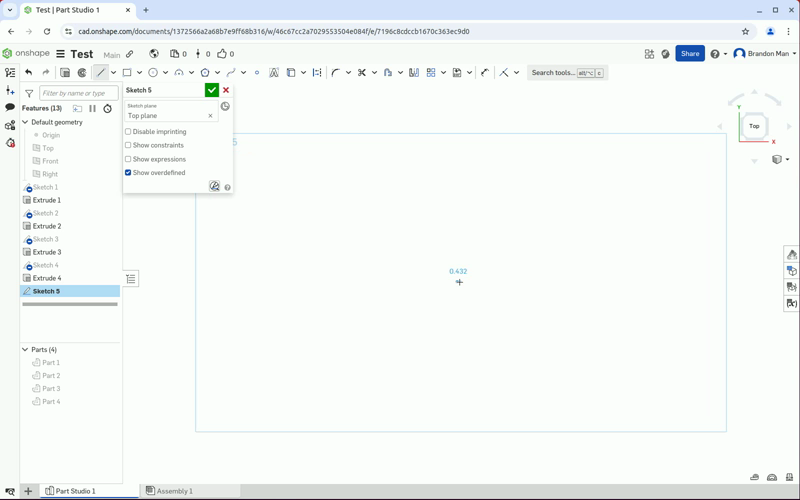
scroll(6)
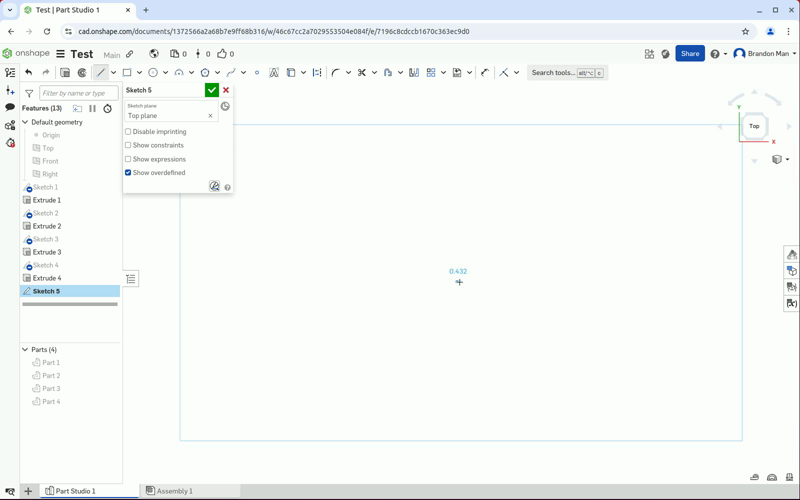
scroll(6)
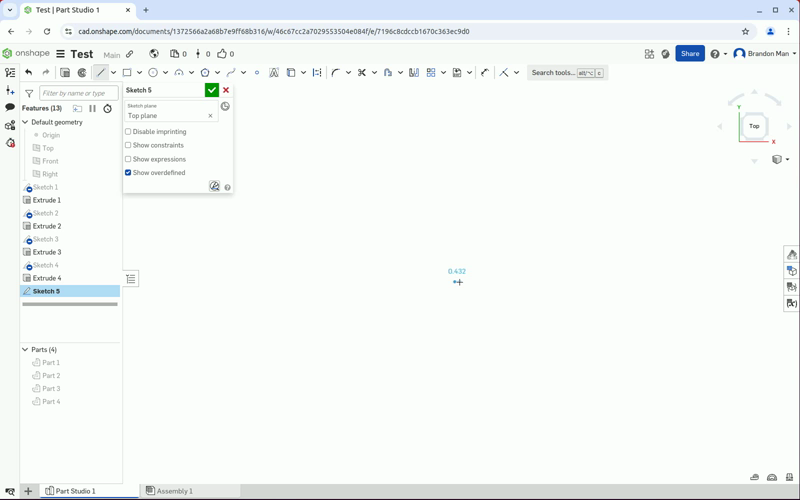
scroll(6)
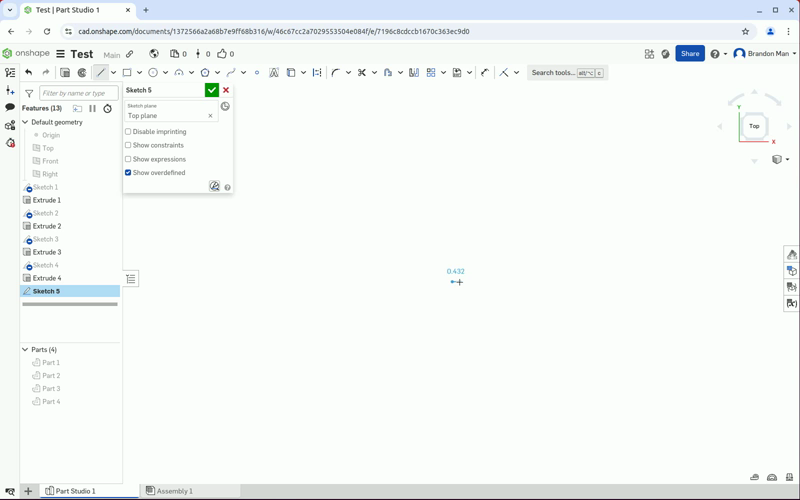
scroll(6)
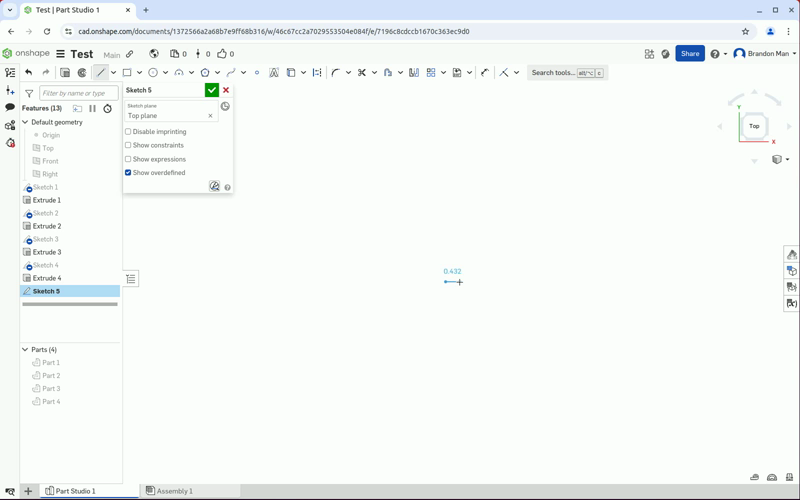
scroll(6)
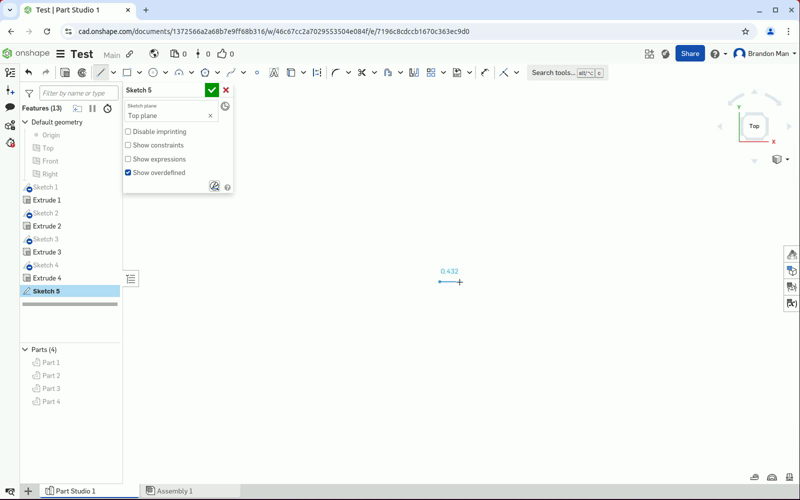
scroll(6)
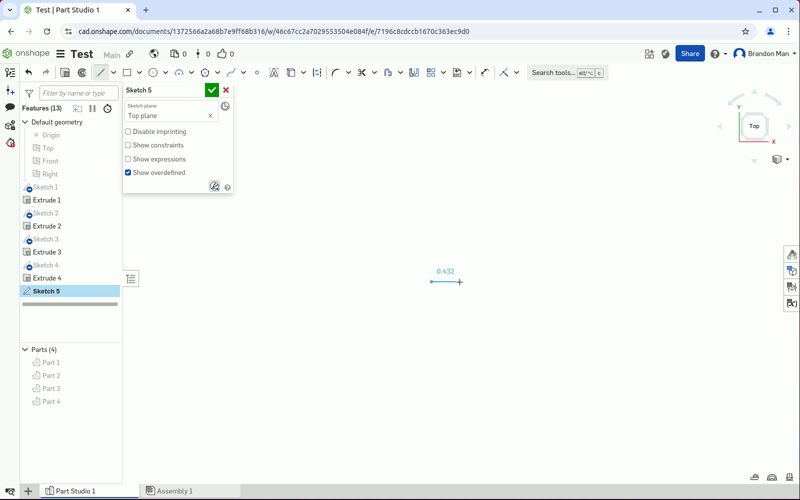
click(459, 281)
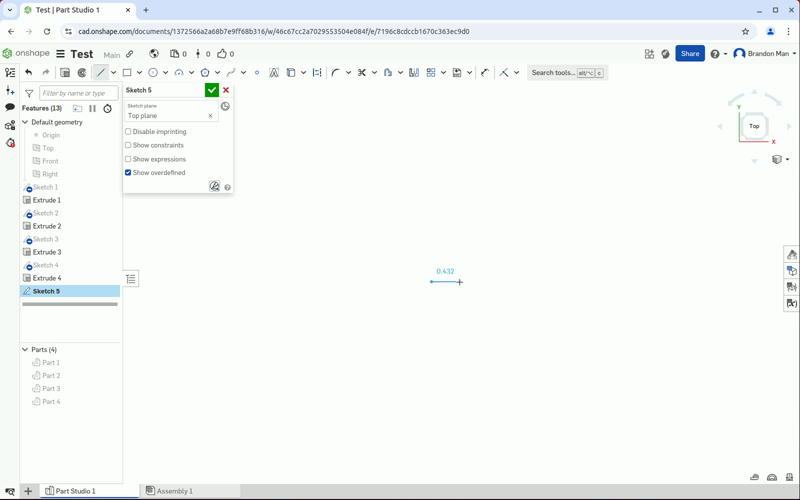
scroll(-6)
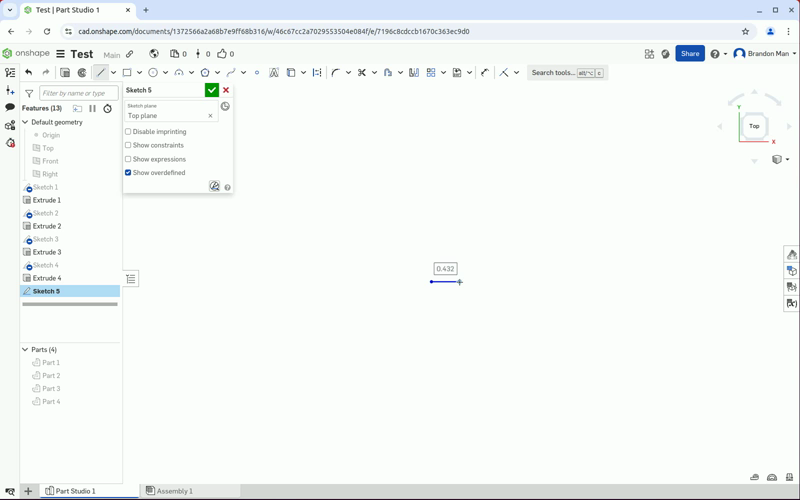
scroll(-6)
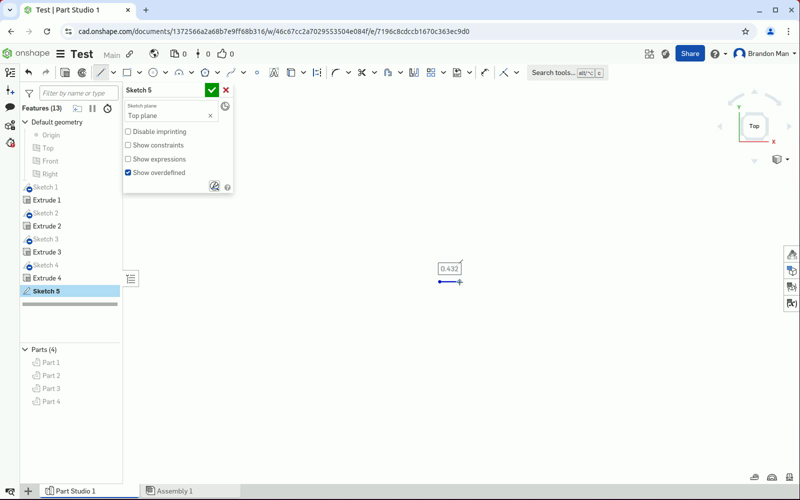
scroll(-6)
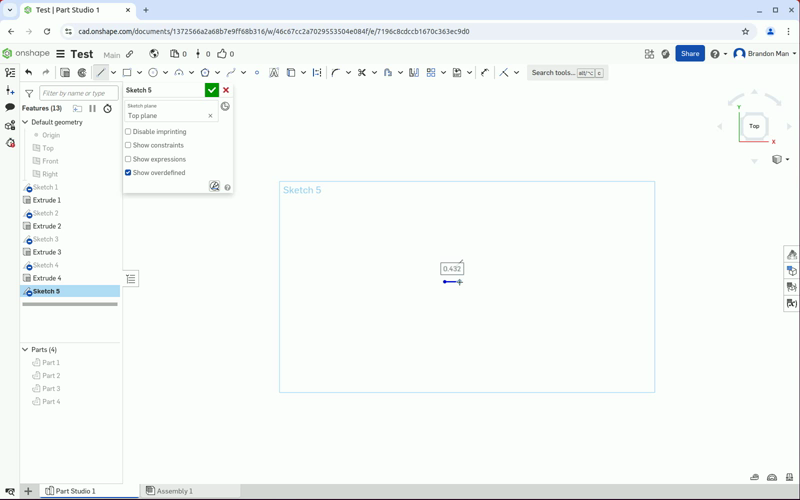
scroll(-6)
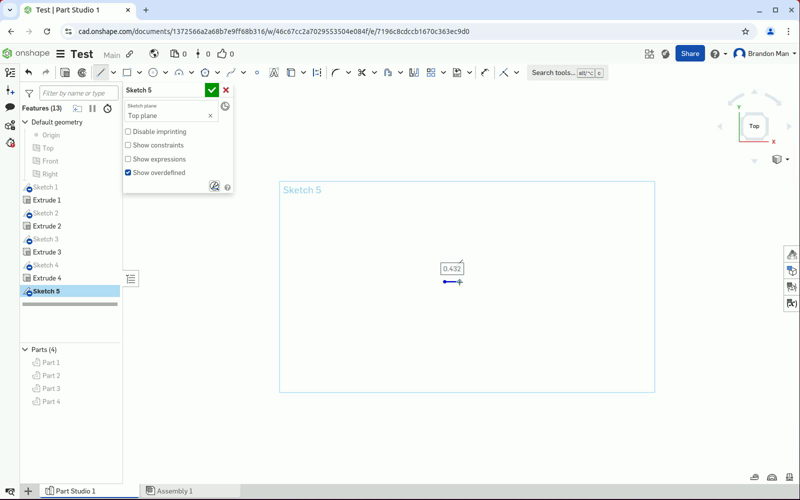
scroll(-6)
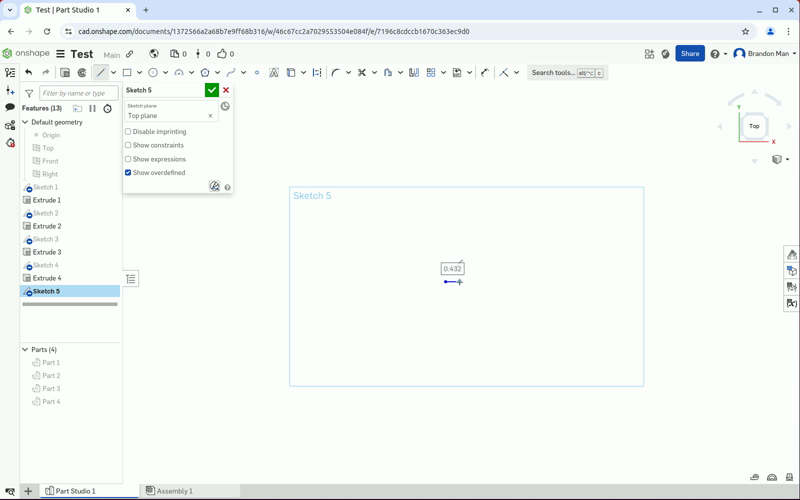
scroll(-6)
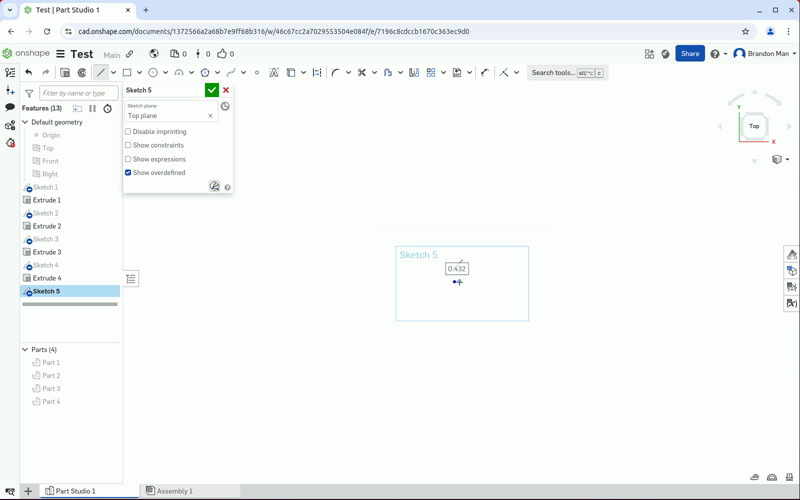
scroll(-6)
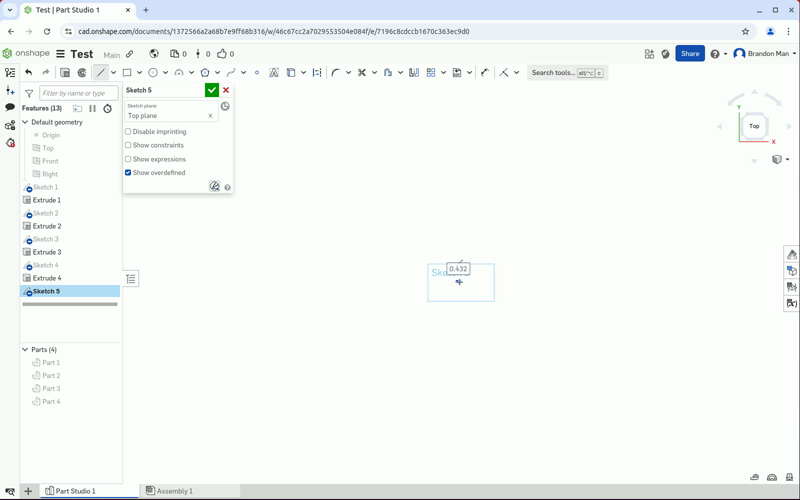
key_up(shift)
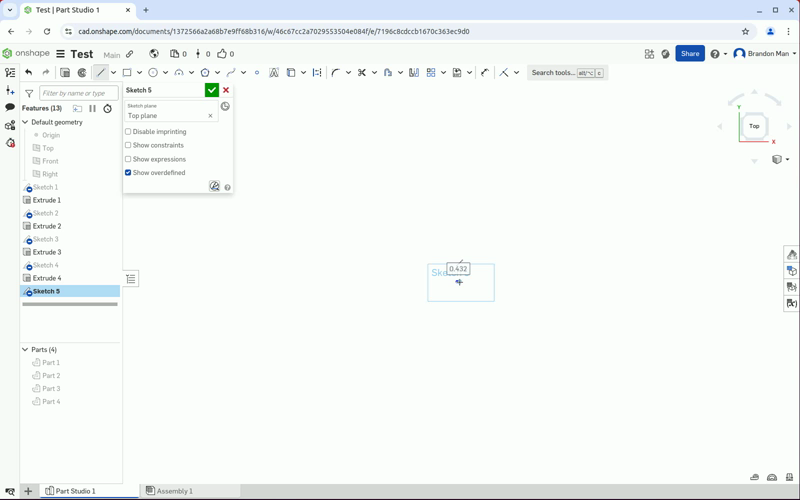
key_down(shift)
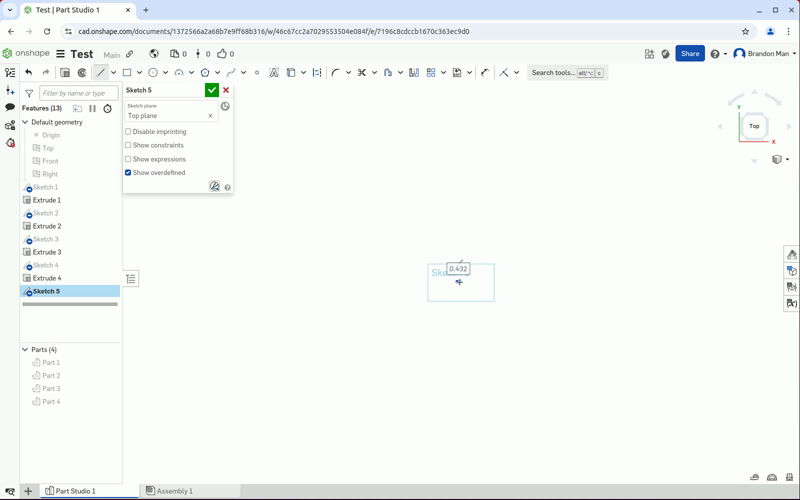
mouse_move(489, 281)
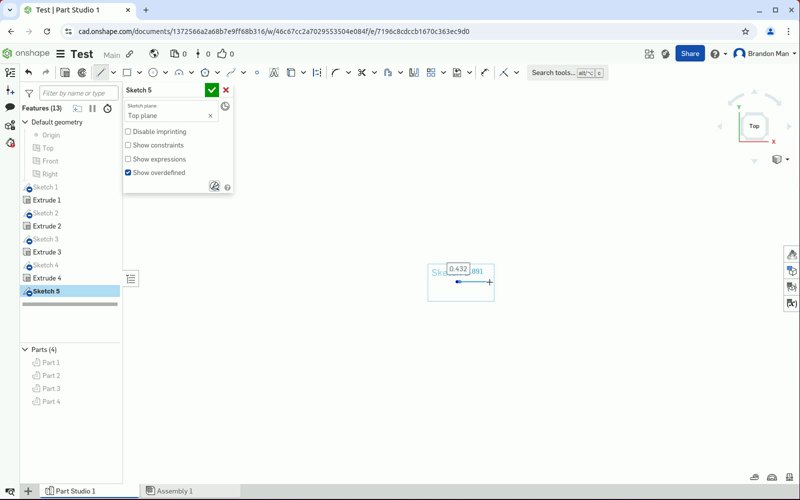
mouse_move(459, 279)
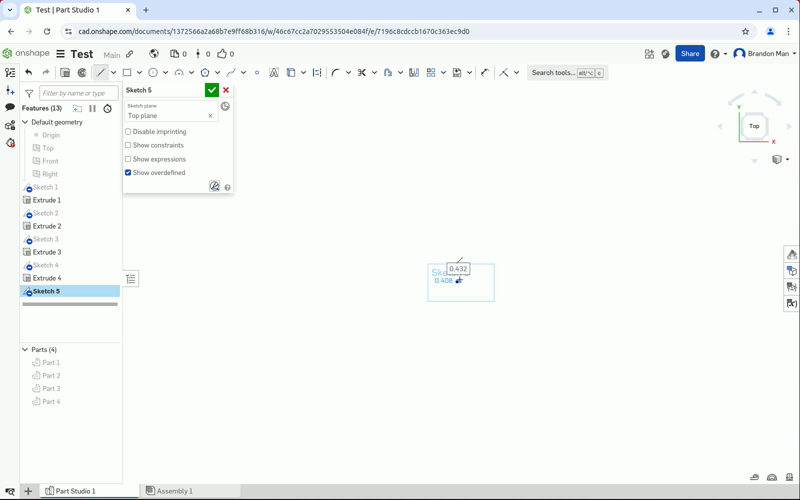
scroll(6)
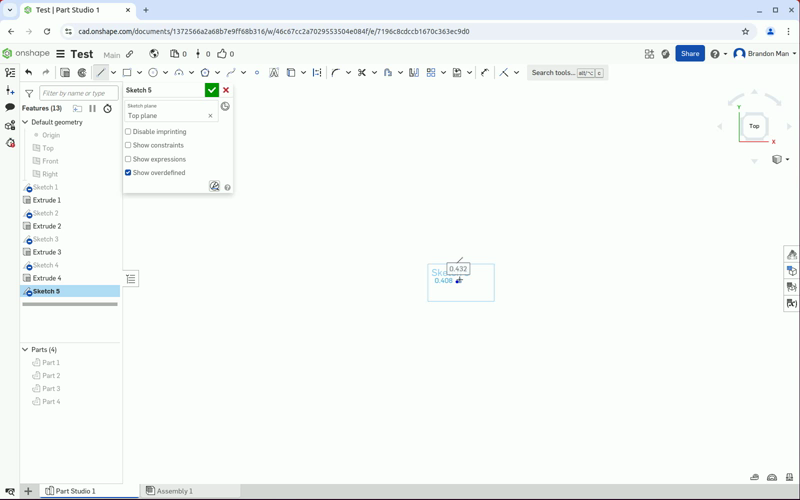
scroll(6)
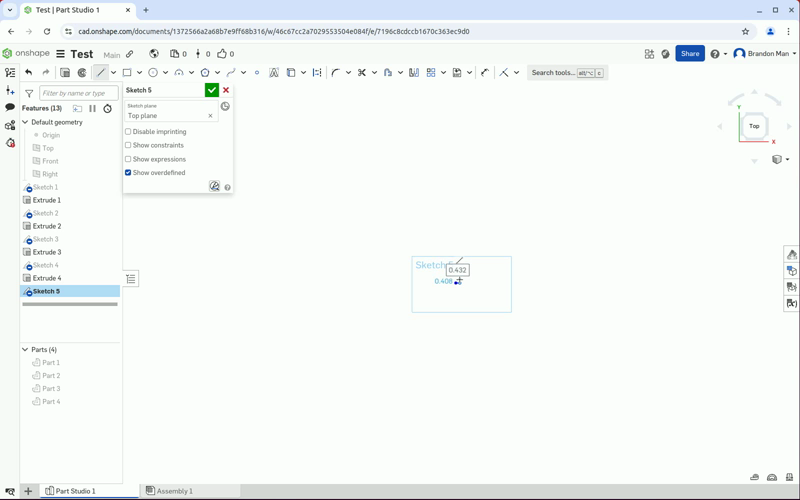
scroll(6)
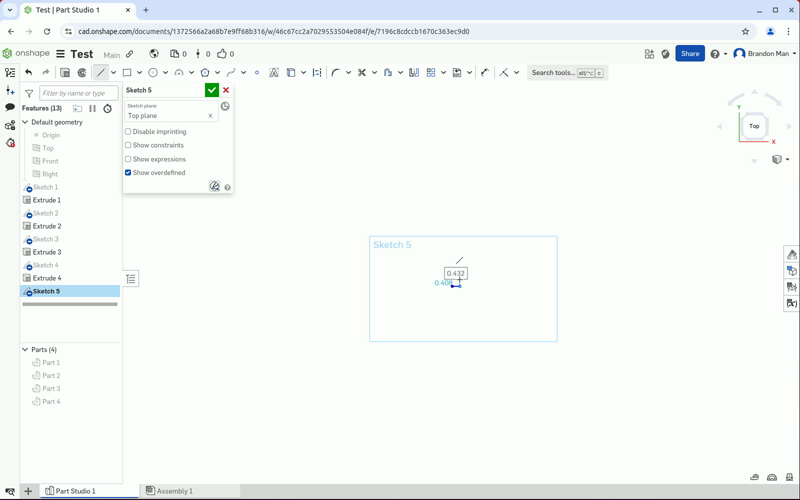
scroll(6)
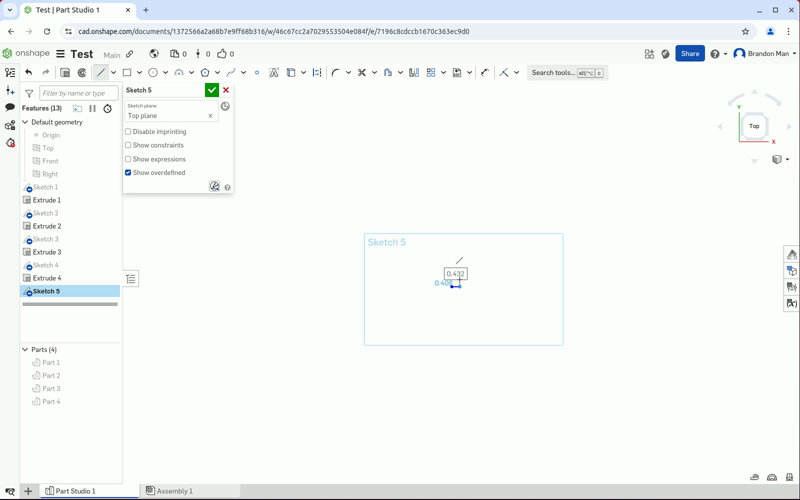
scroll(6)
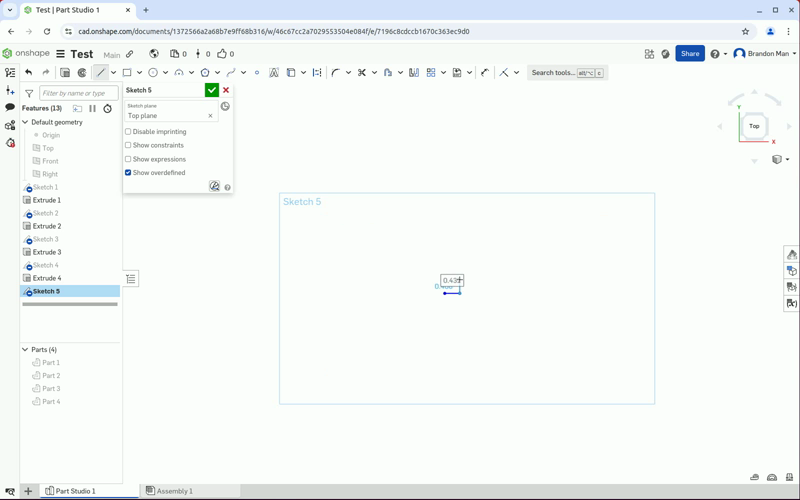
scroll(6)
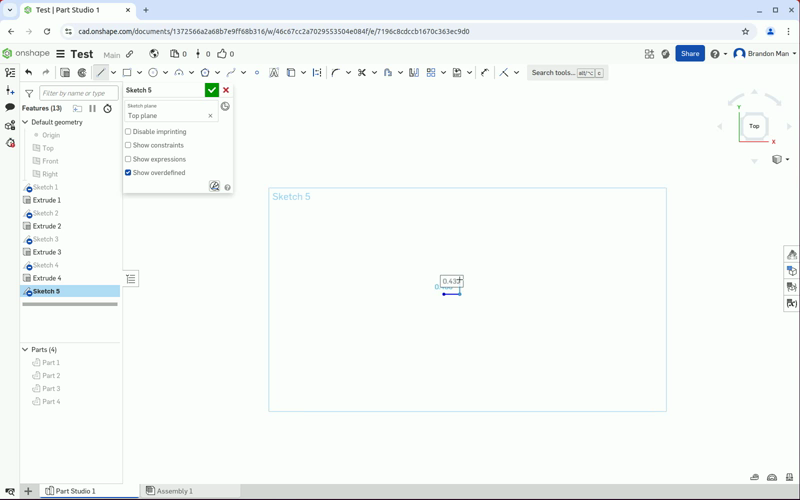
scroll(6)
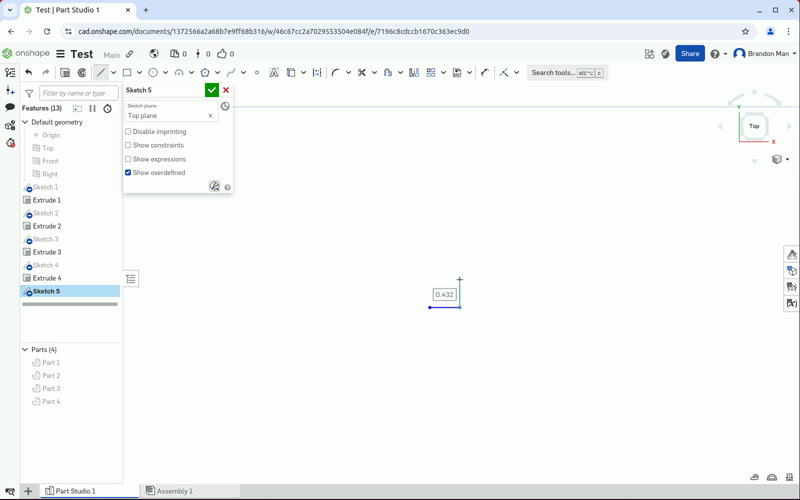
click(459, 279)
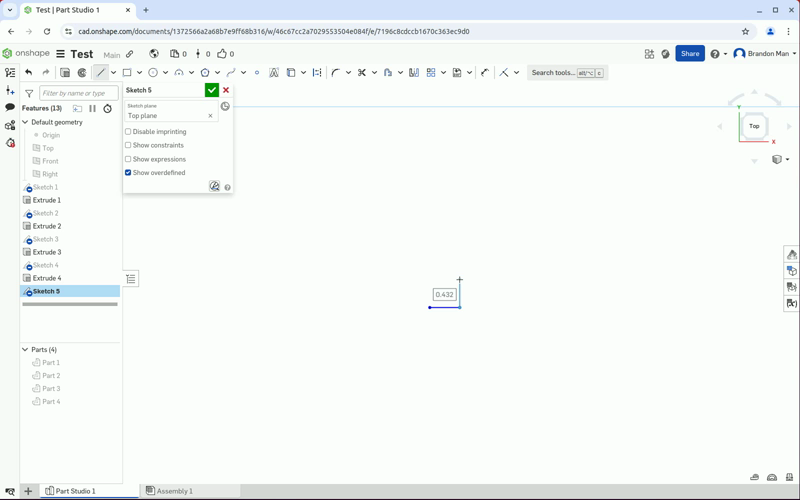
scroll(-6)
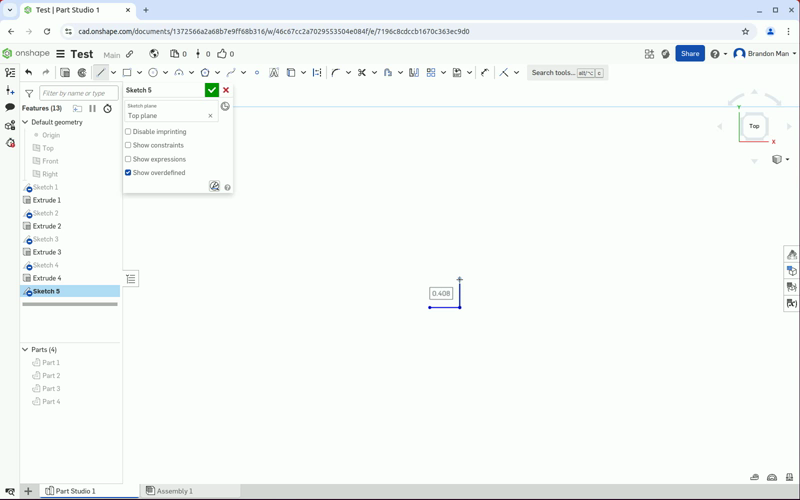
scroll(-6)
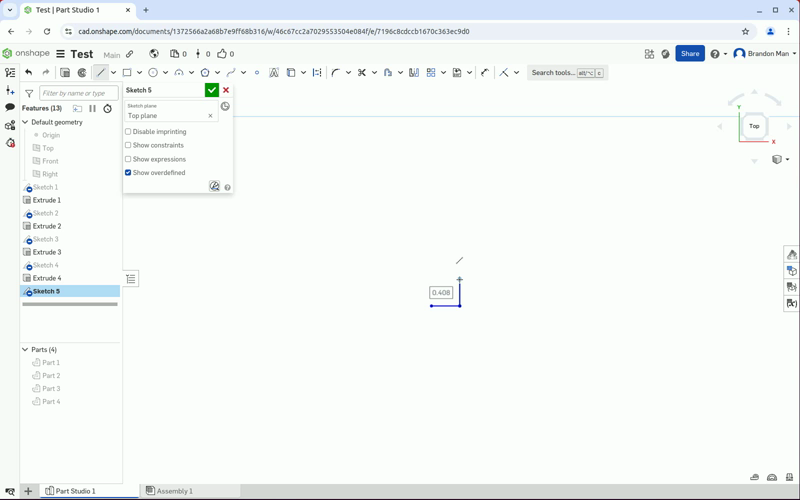
scroll(-6)
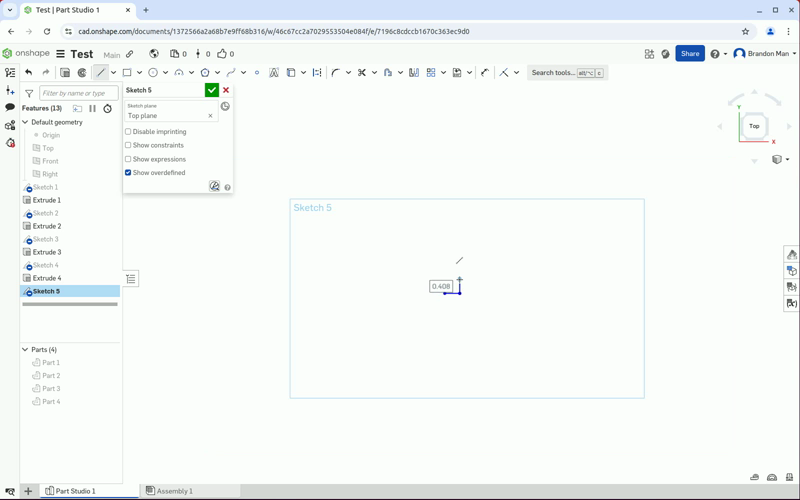
scroll(-6)
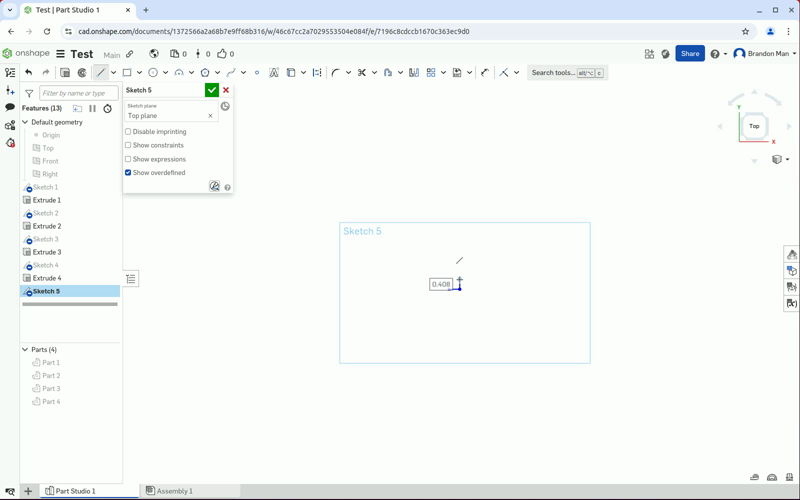
scroll(-6)
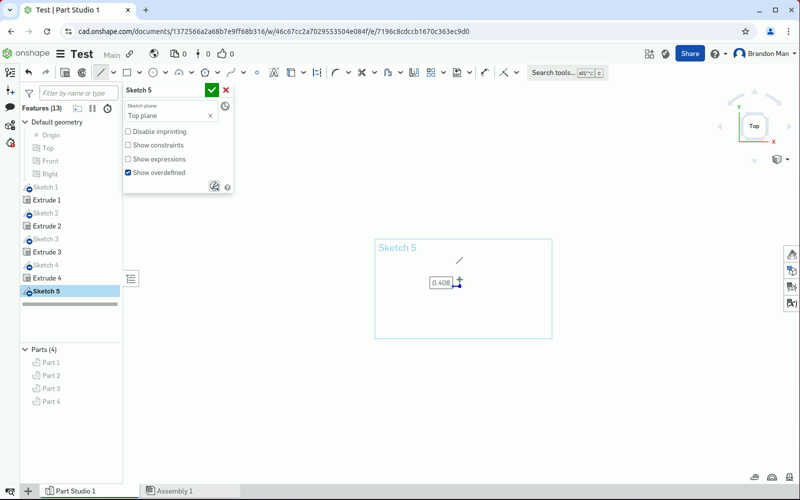
scroll(-6)
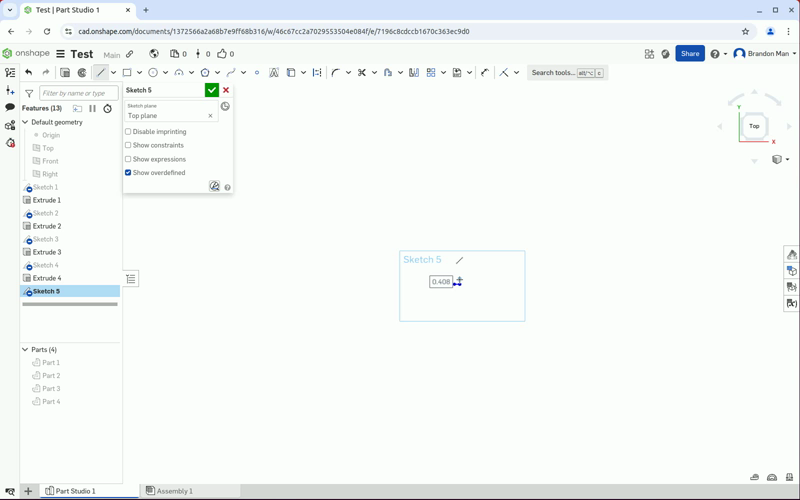
scroll(-6)
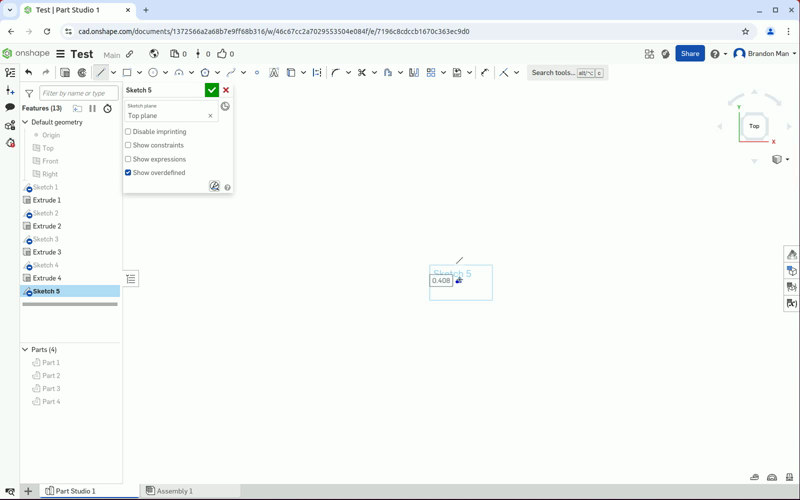
key_up(shift)
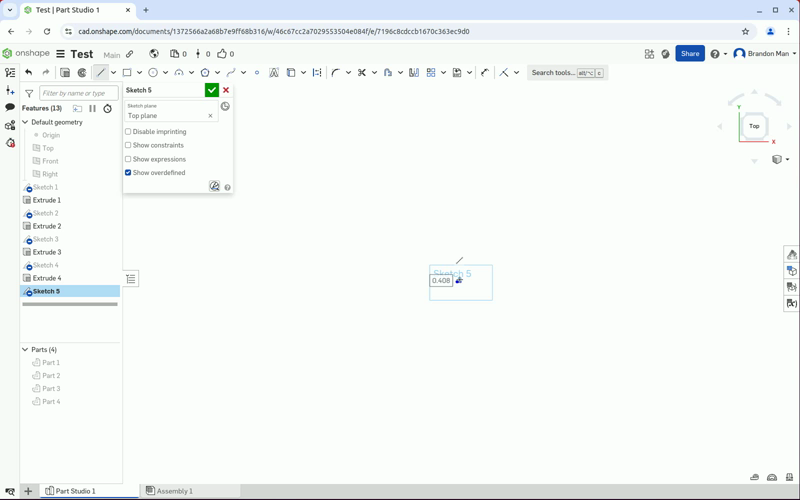
key_down(shift)
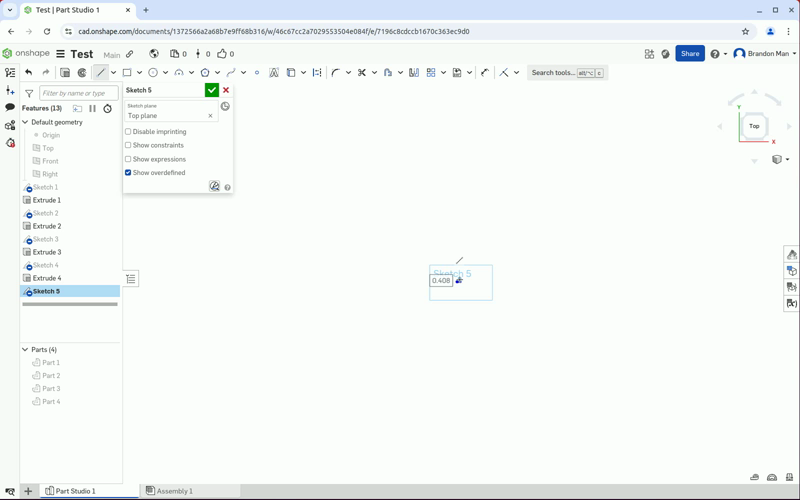
mouse_move(489, 279)
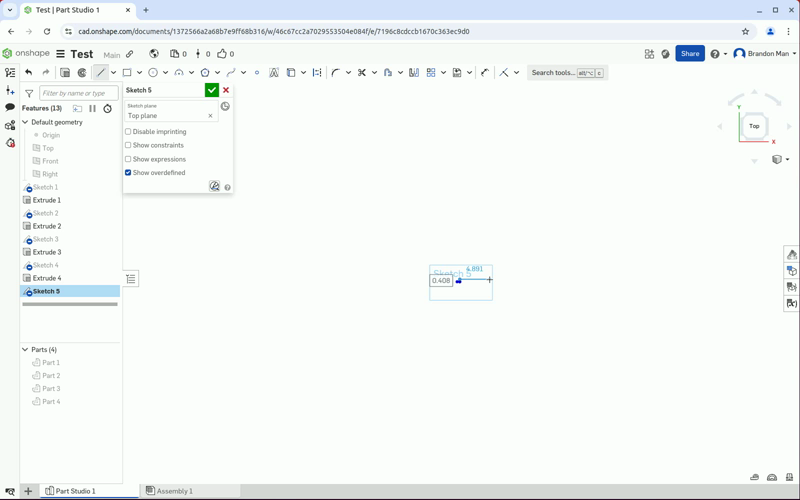
mouse_move(457, 279)
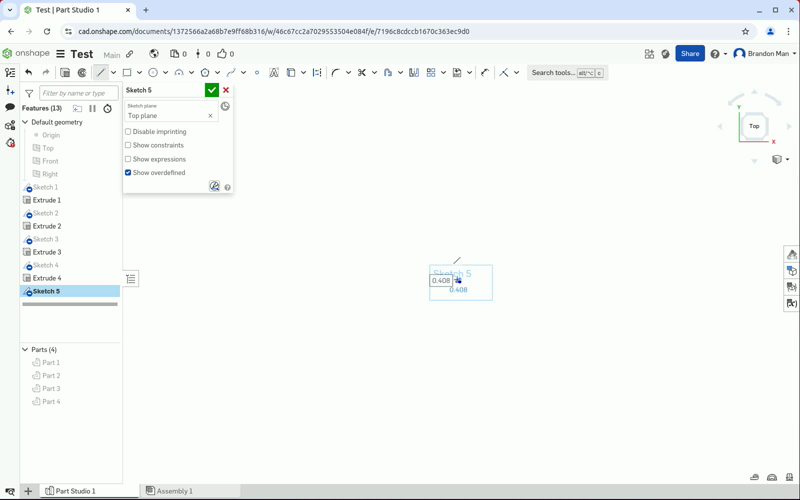
scroll(6)
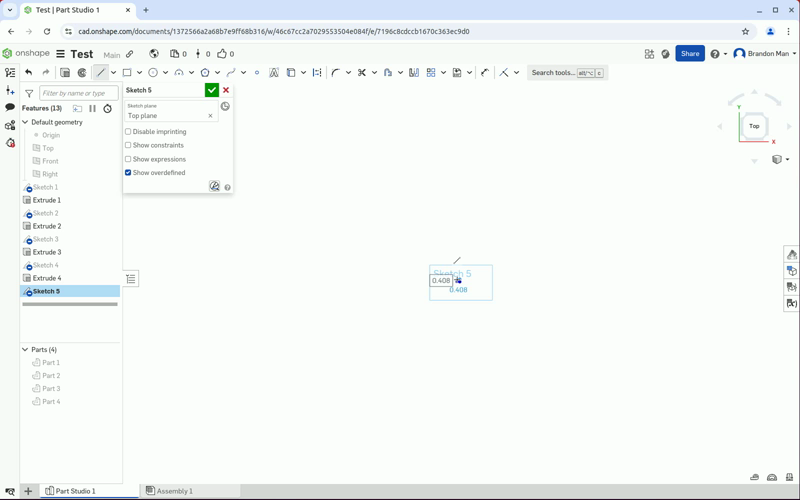
scroll(6)
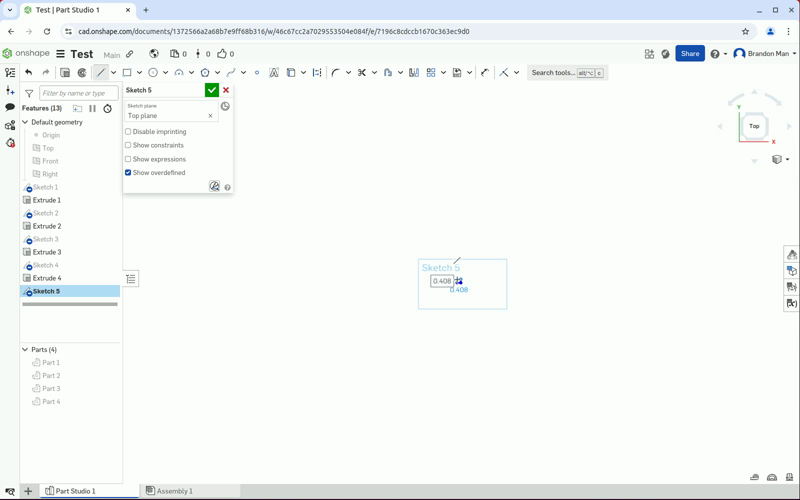
scroll(6)
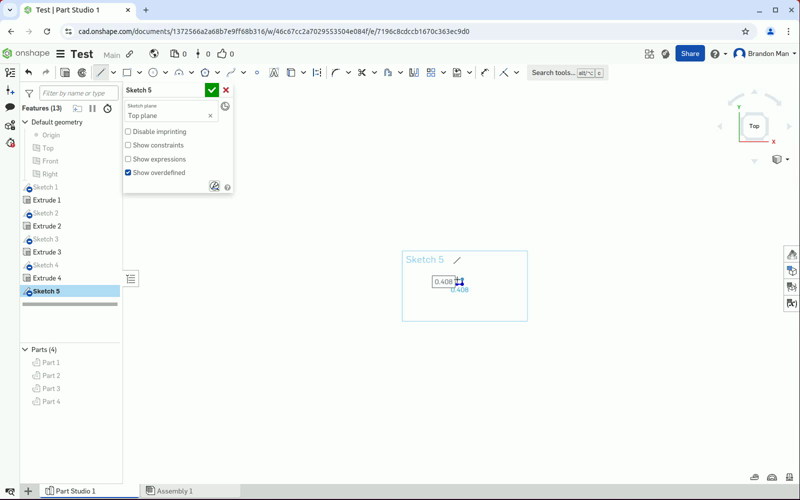
scroll(6)
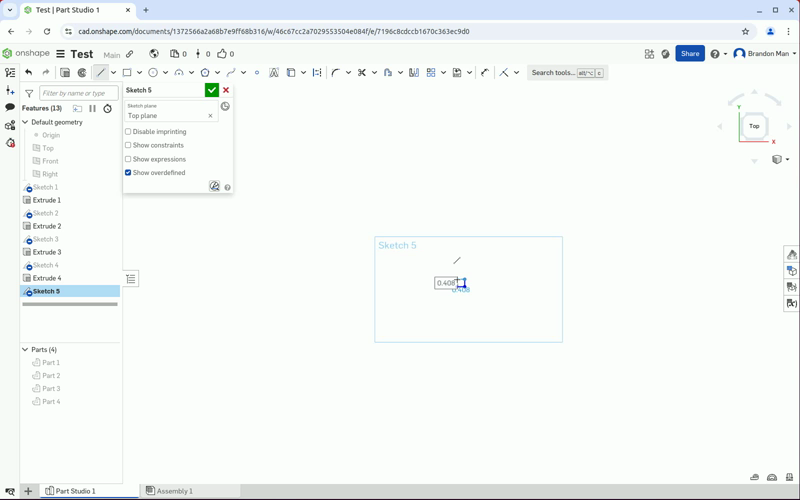
scroll(6)
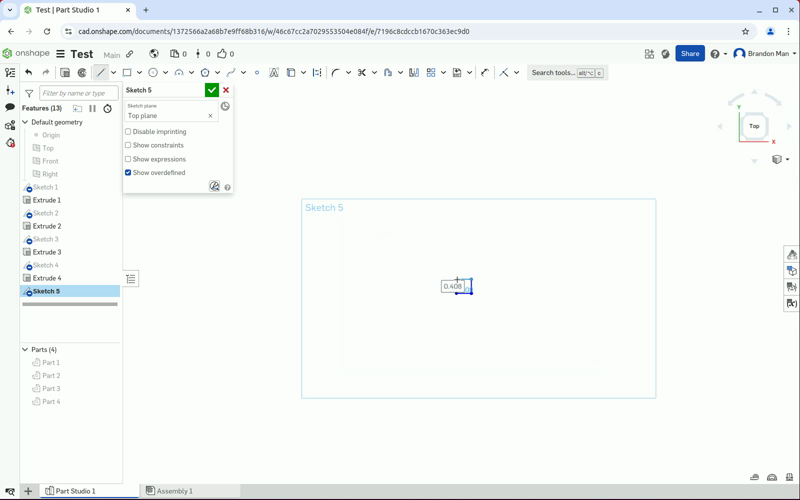
scroll(6)
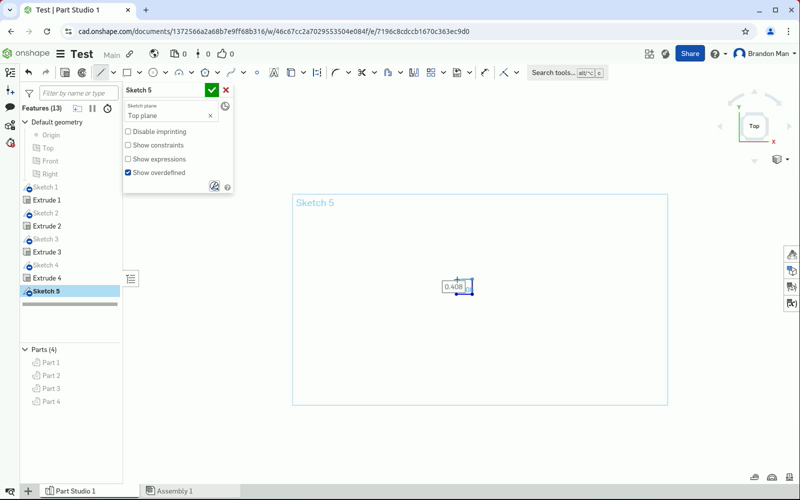
scroll(6)
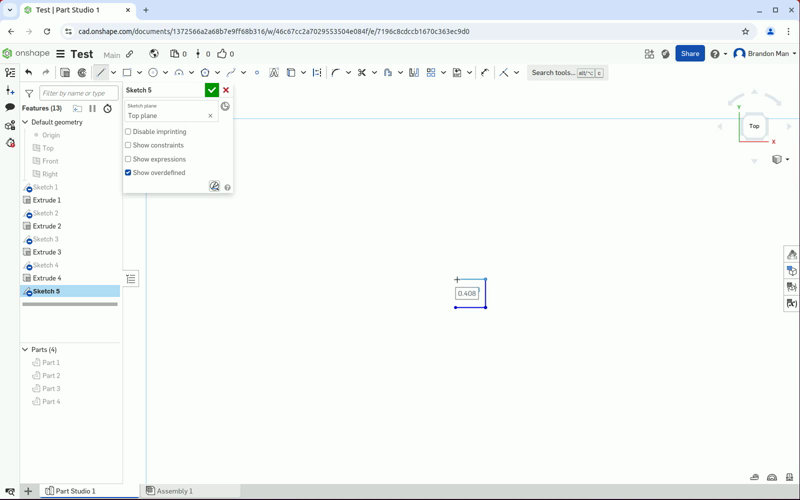
click(457, 279)
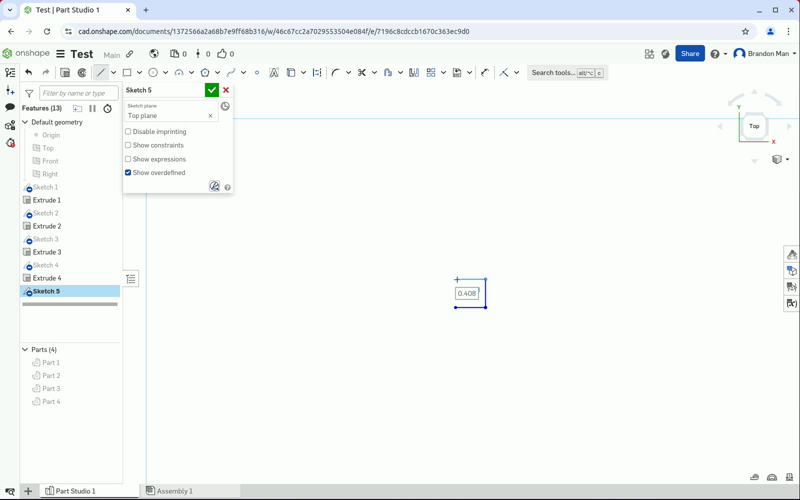
scroll(-6)
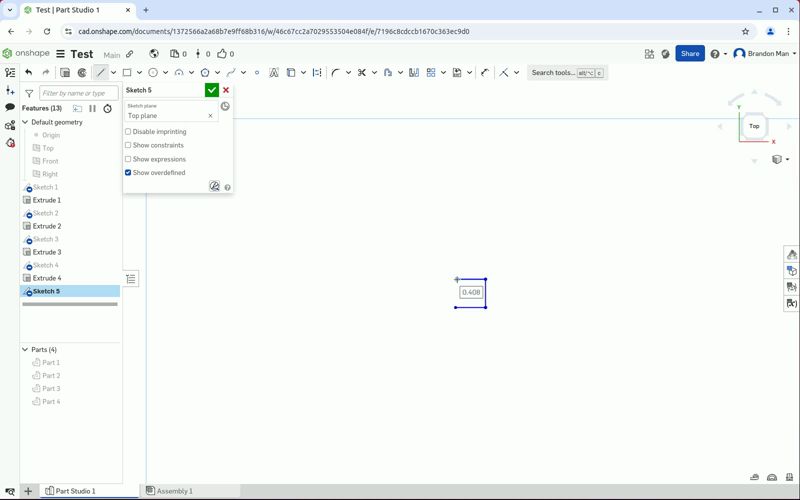
scroll(-6)
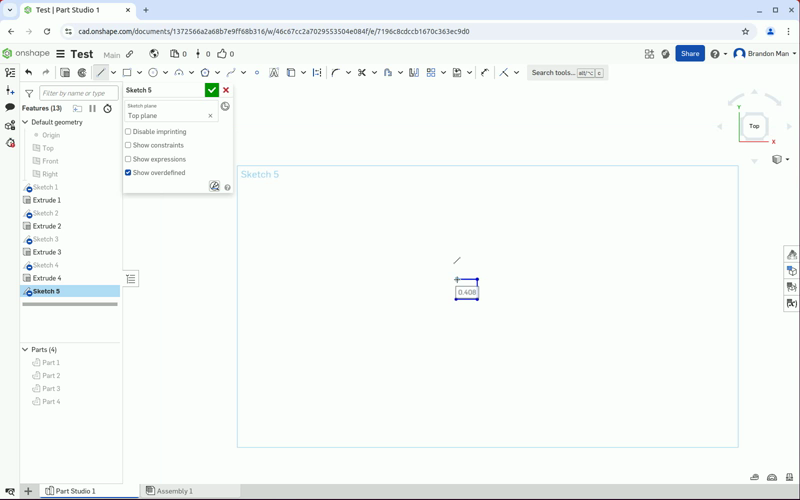
scroll(-6)
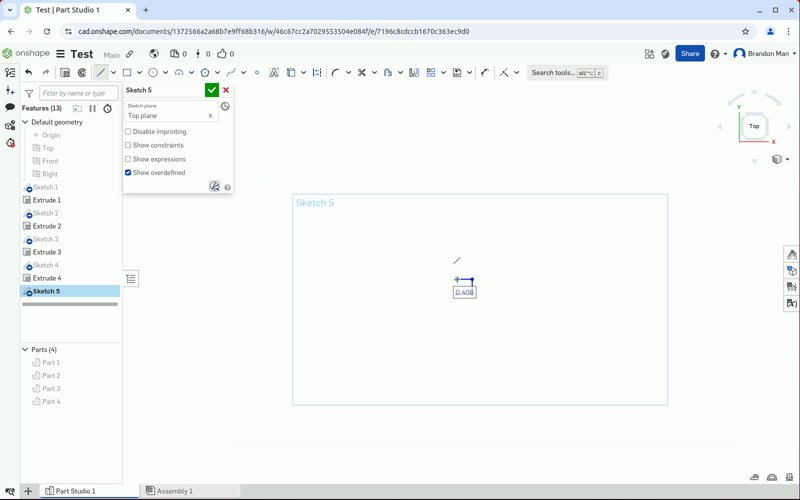
scroll(-6)
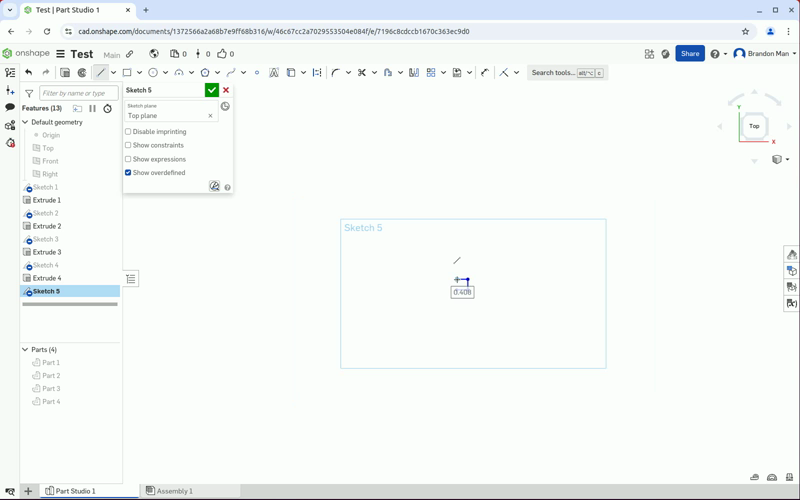
scroll(-6)
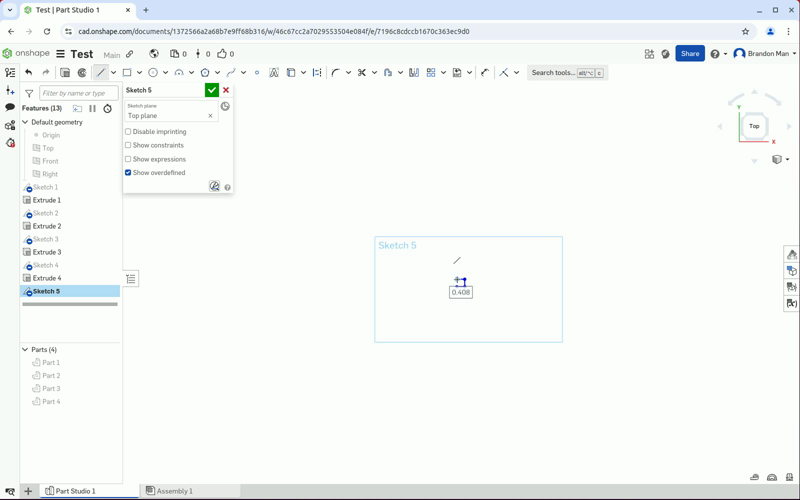
scroll(-6)
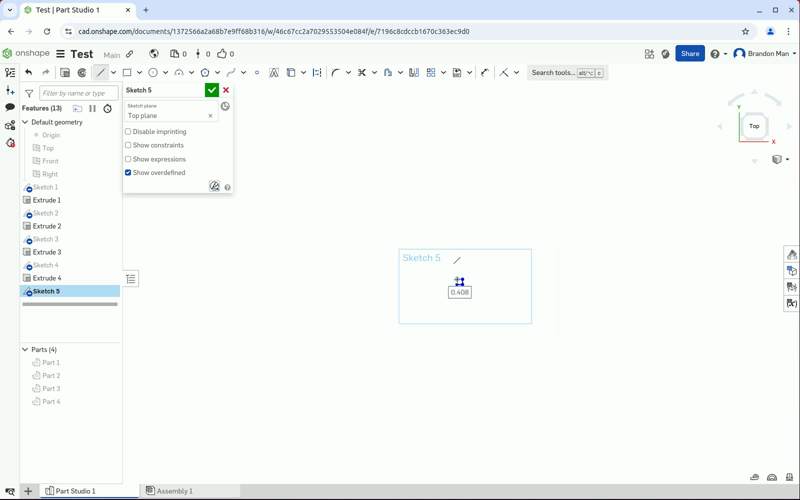
scroll(-6)
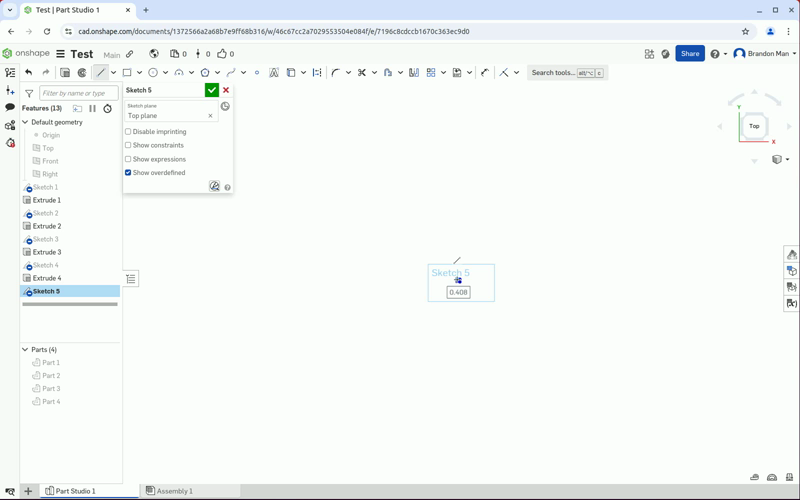
key_up(shift)
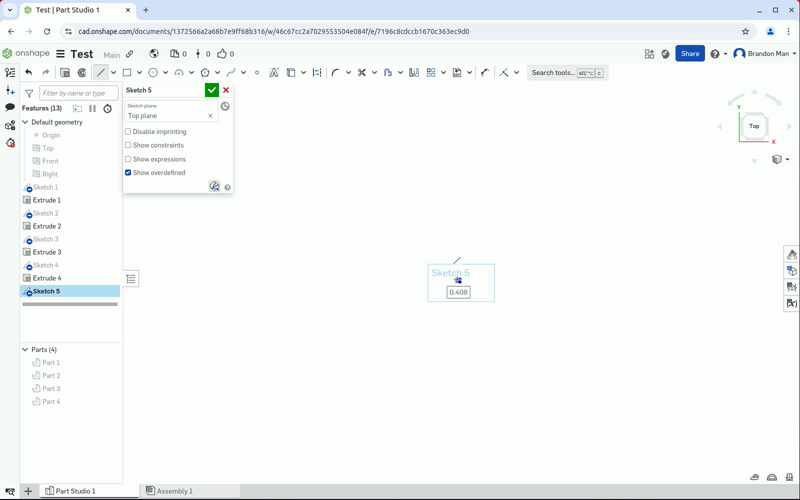
mouse_move(487, 279)
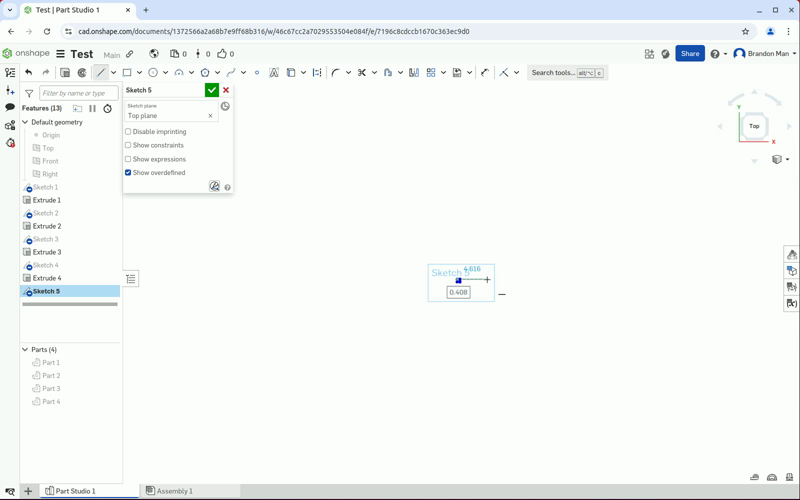
key_down(shift)
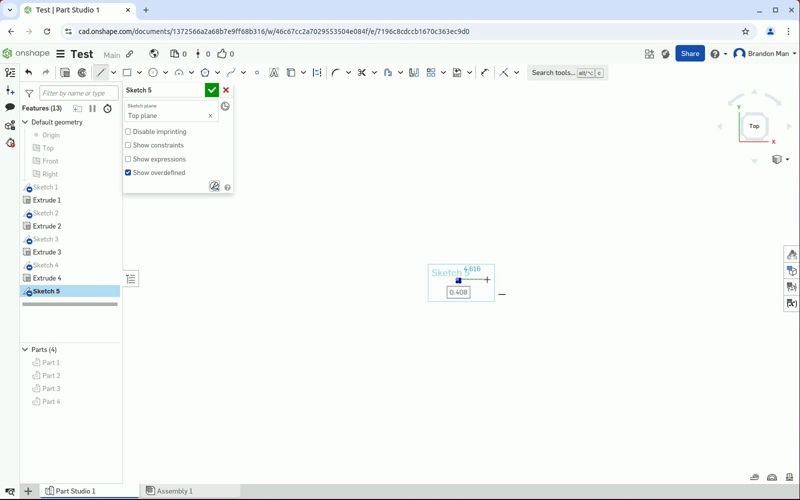
mouse_move(457, 281)
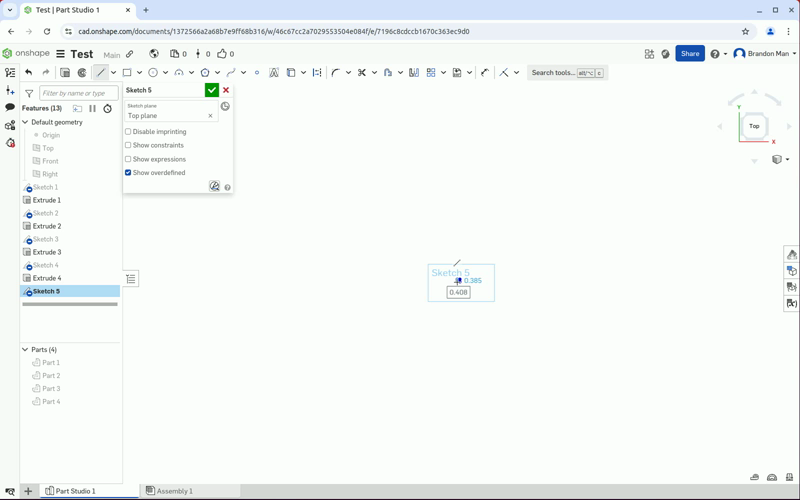
scroll(6)
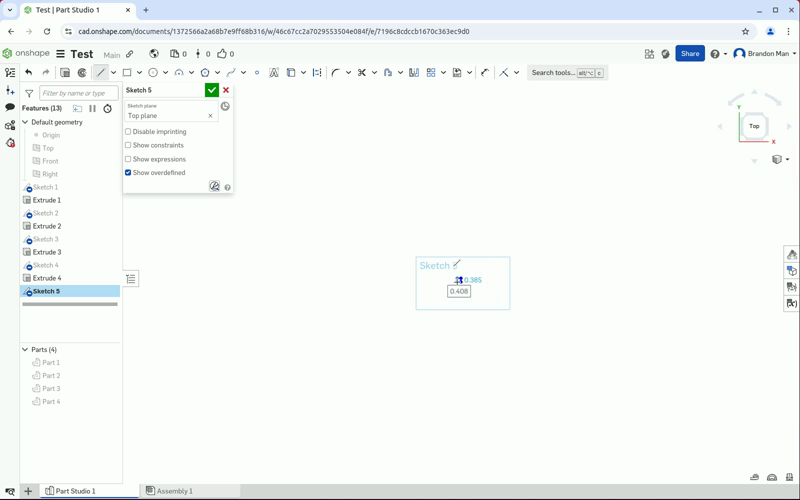
scroll(6)
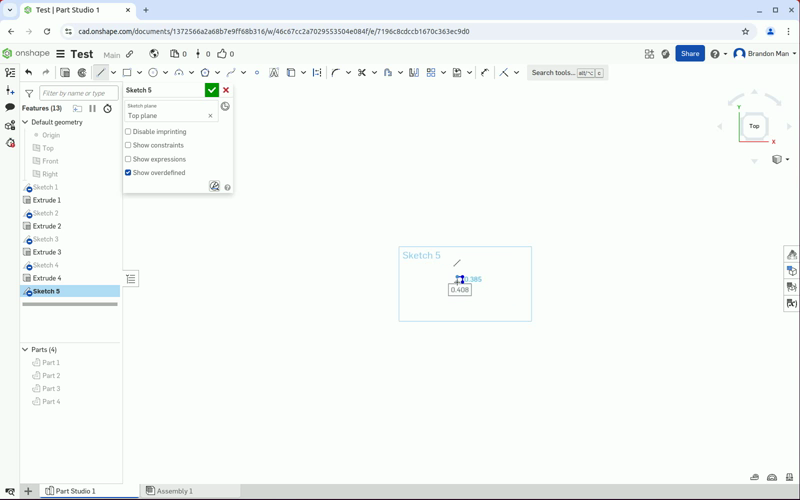
scroll(6)
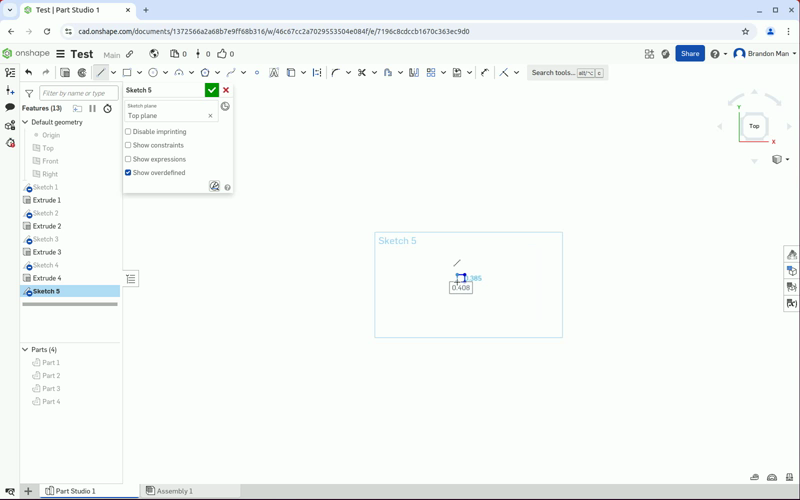
scroll(6)
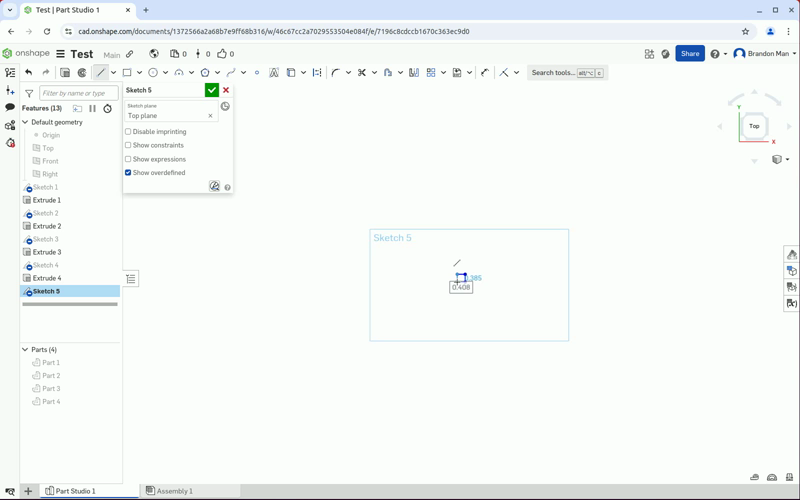
scroll(6)
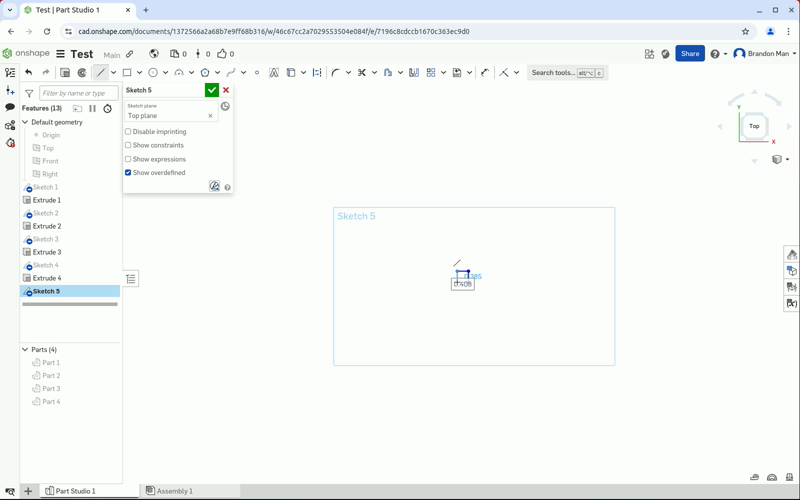
scroll(6)
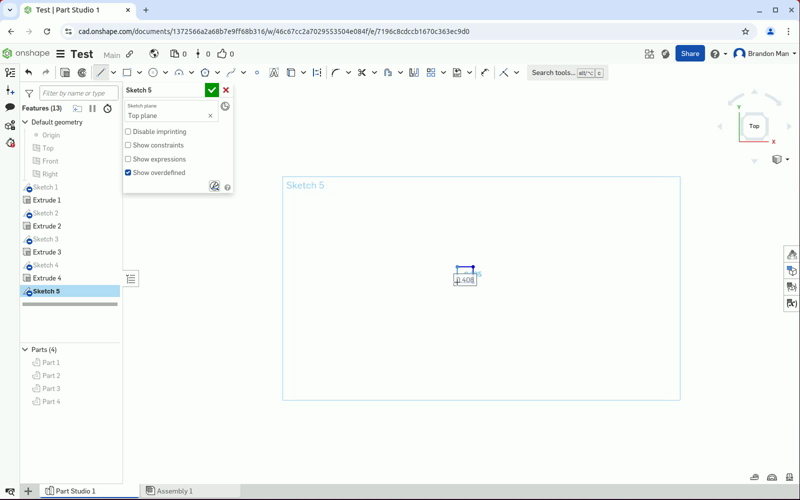
scroll(6)
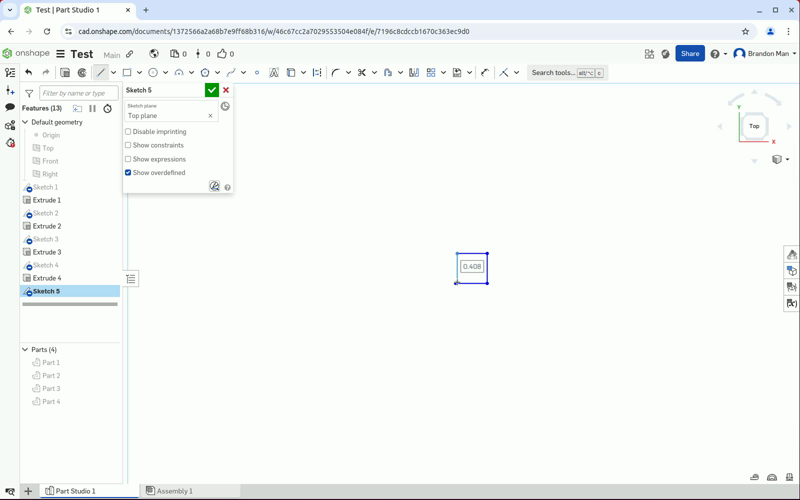
key_up(shift)
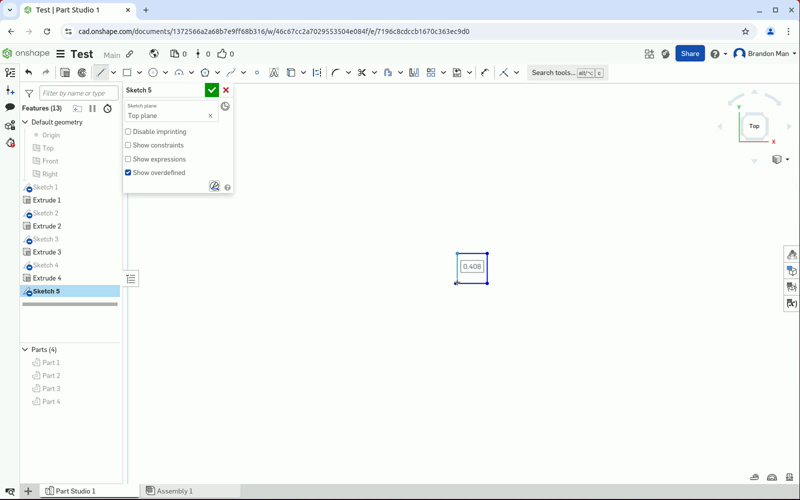
click(457, 281)
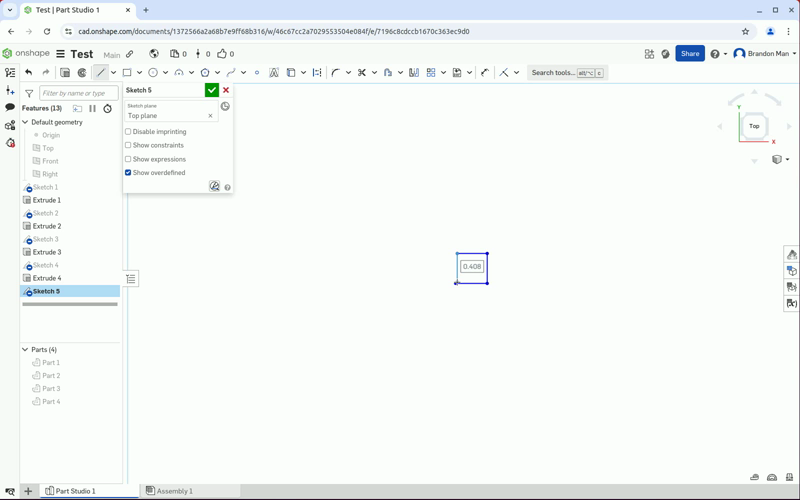
scroll(-6)
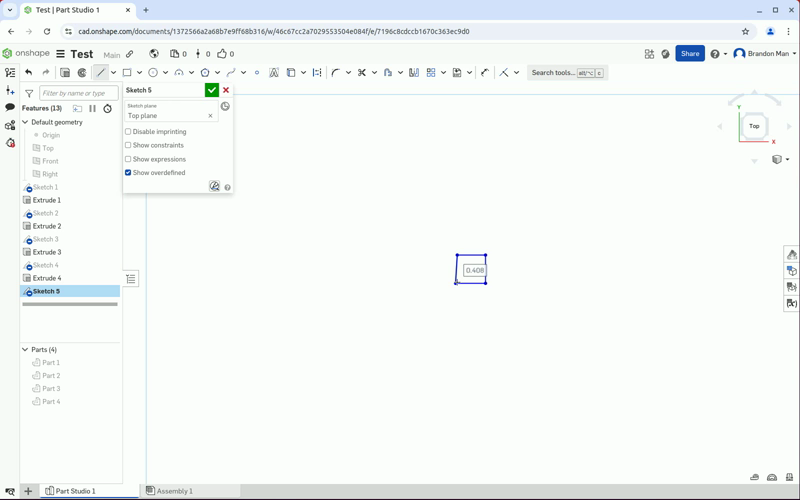
scroll(-6)
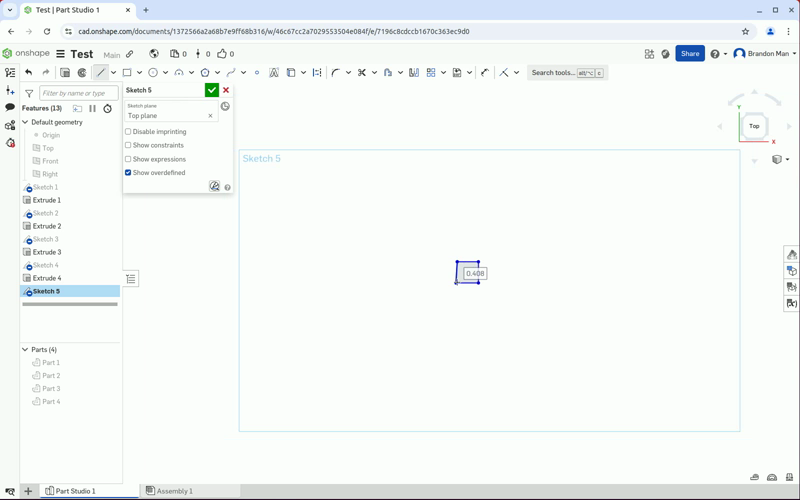
scroll(-6)
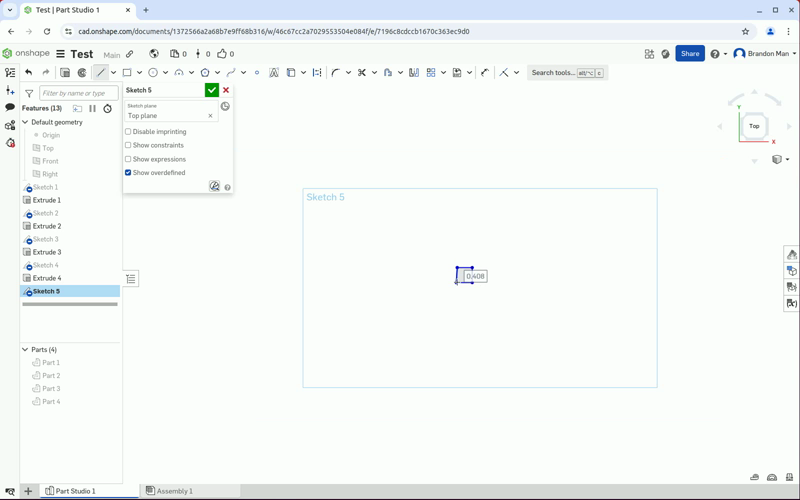
scroll(-6)
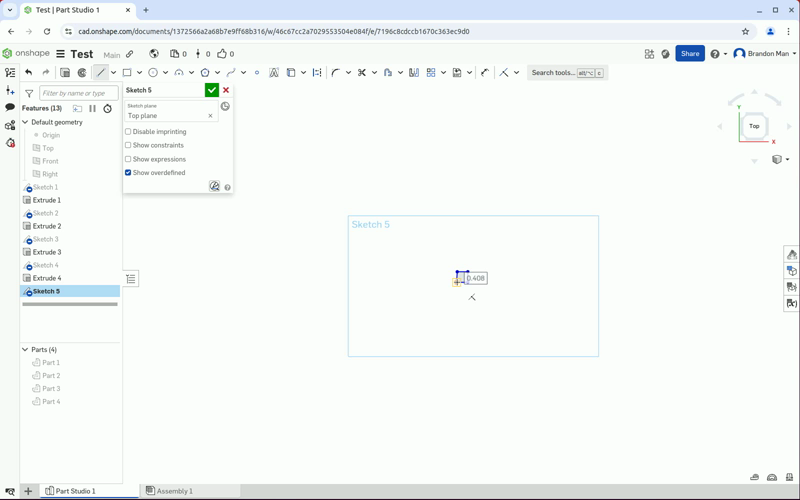
scroll(-6)
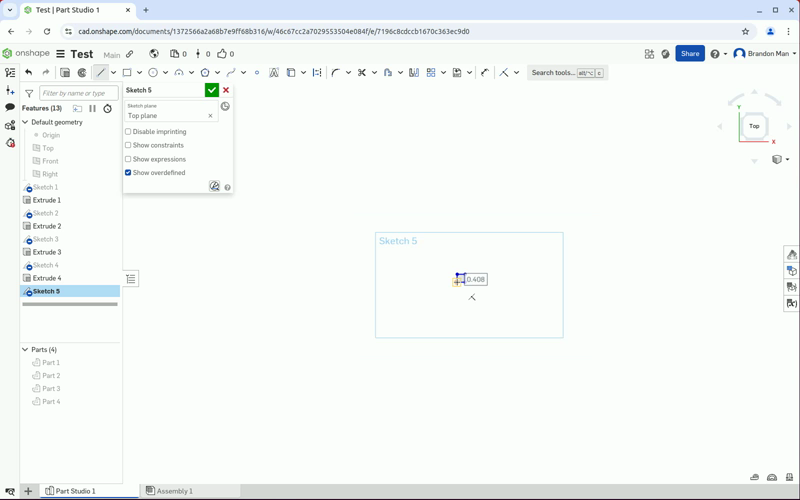
scroll(-6)
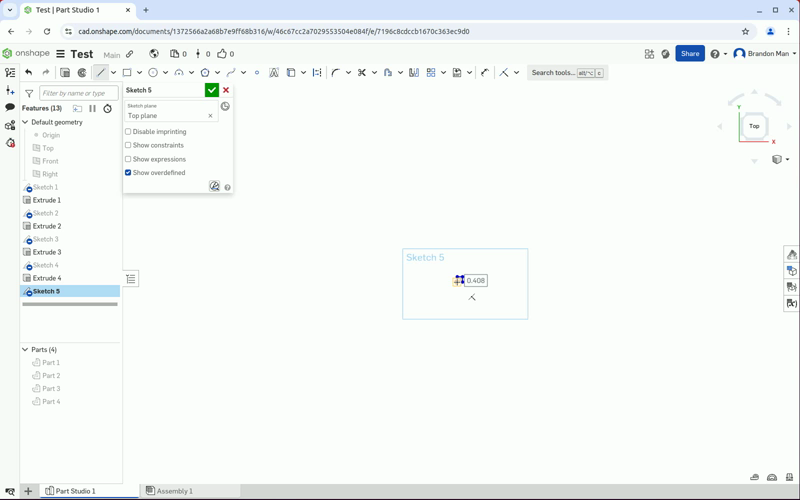
scroll(-6)
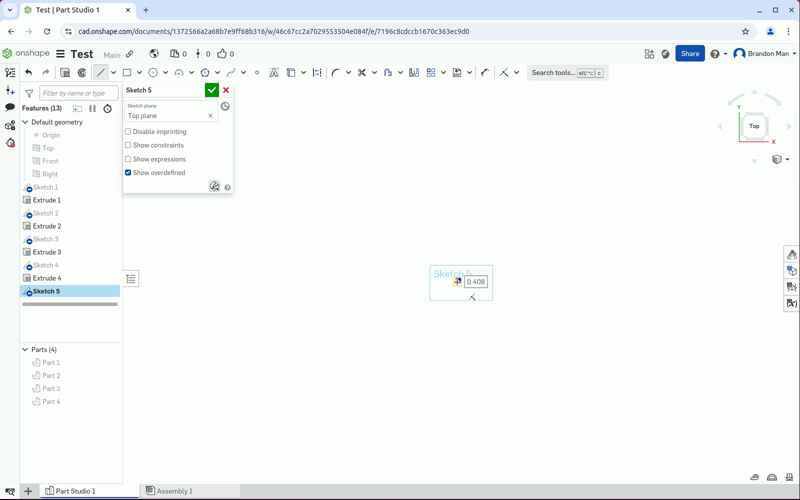
key(esc)
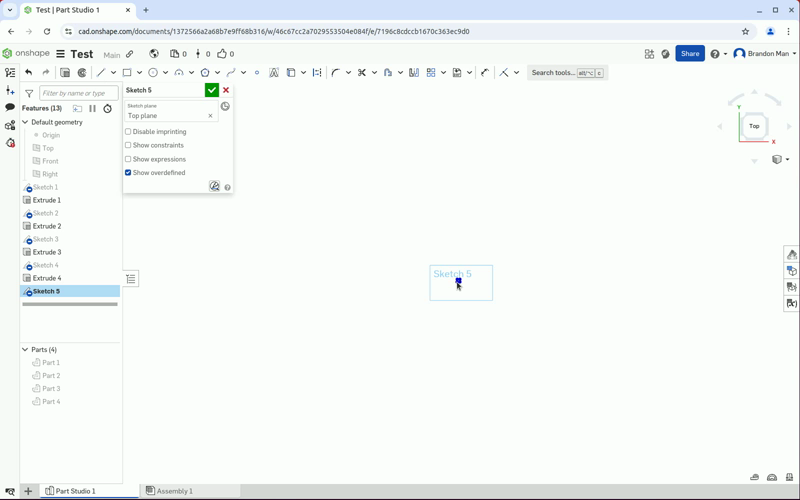
mouse_move(458, 280)
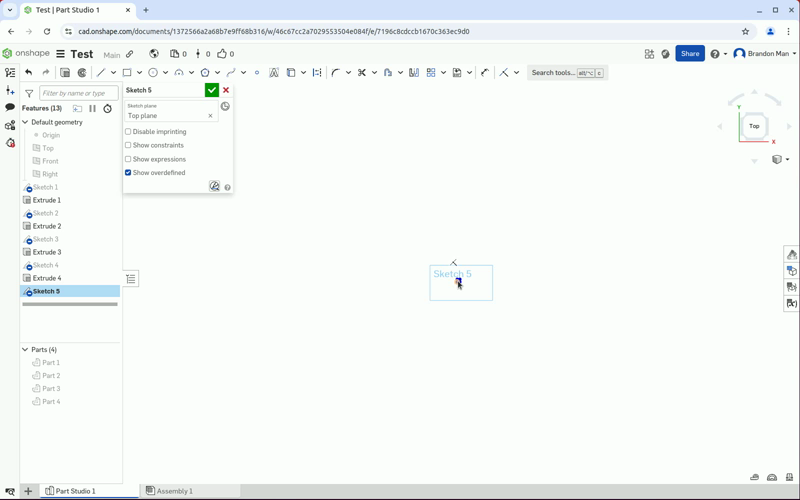
scroll(6)
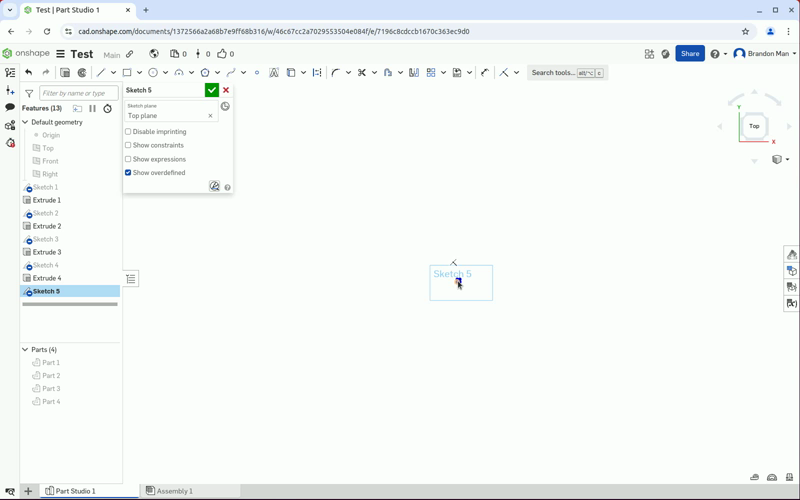
scroll(6)
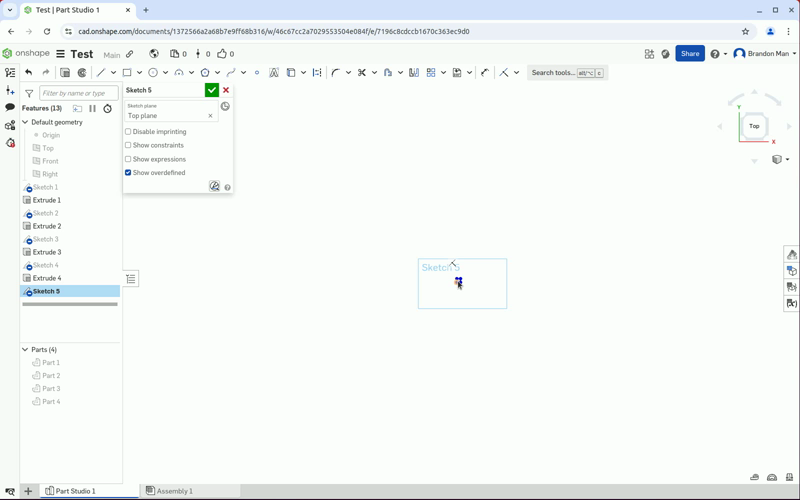
scroll(6)
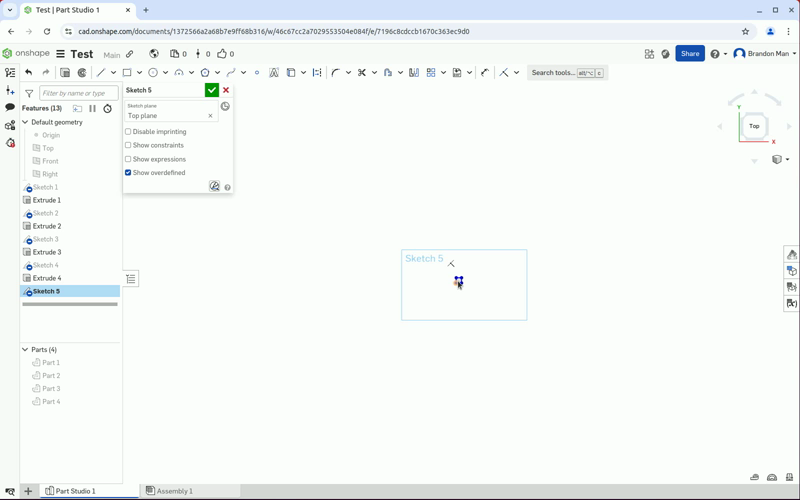
scroll(6)
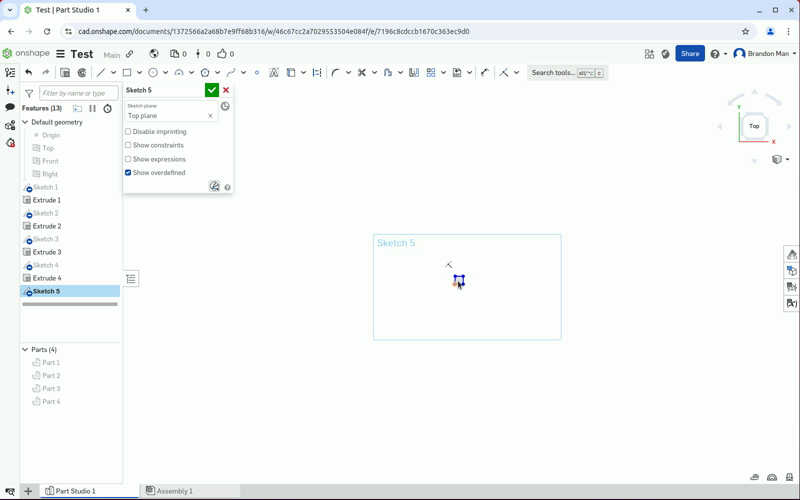
scroll(6)
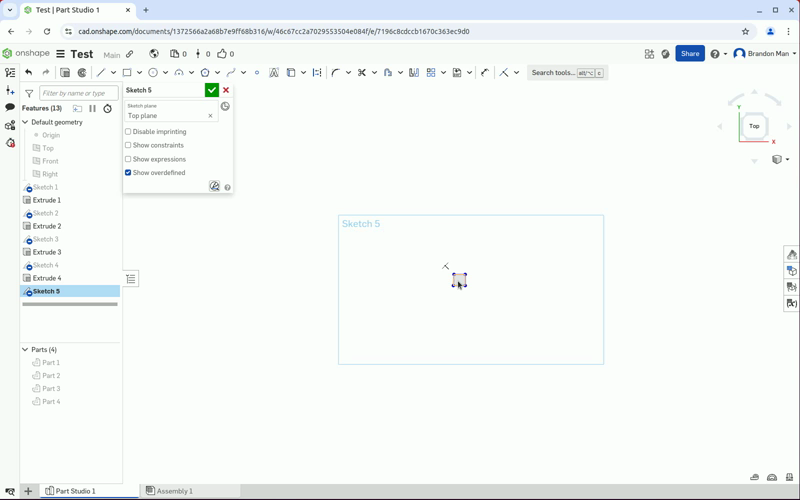
scroll(6)
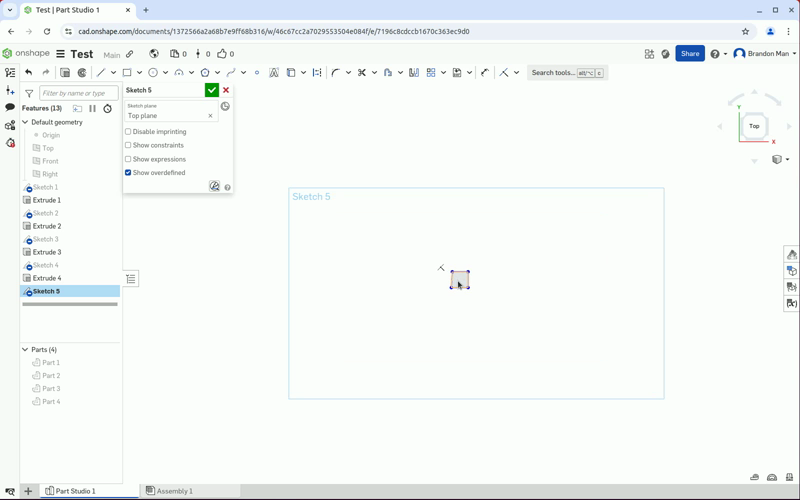
scroll(6)
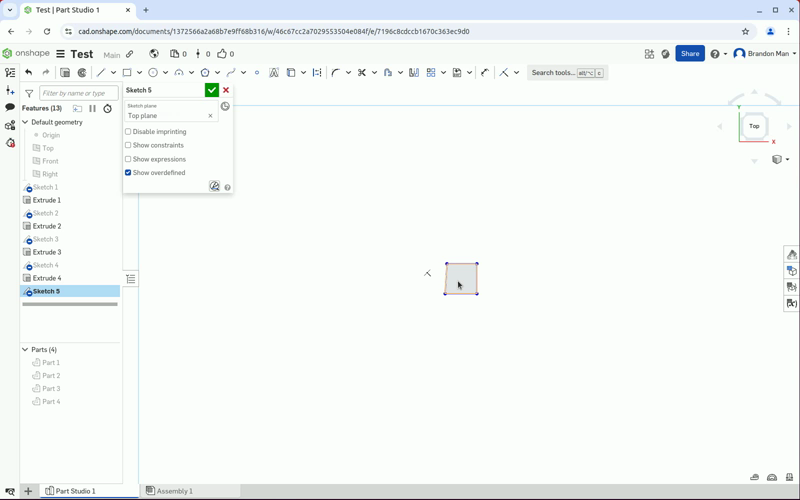
click(458, 280)
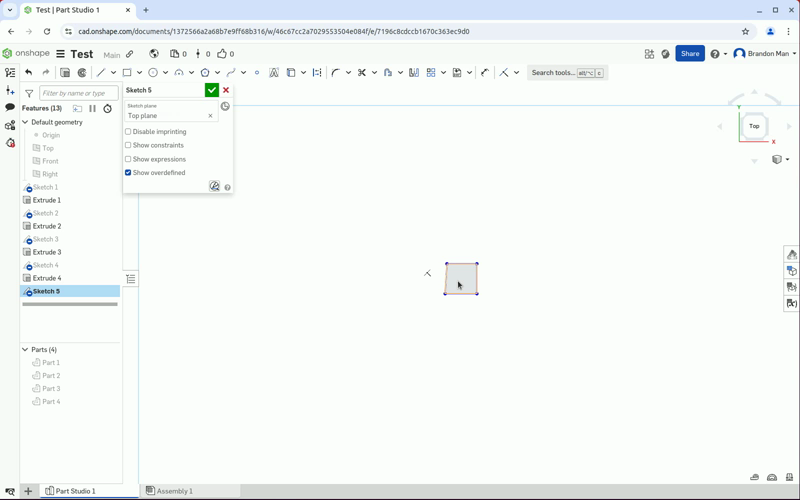
scroll(-6)
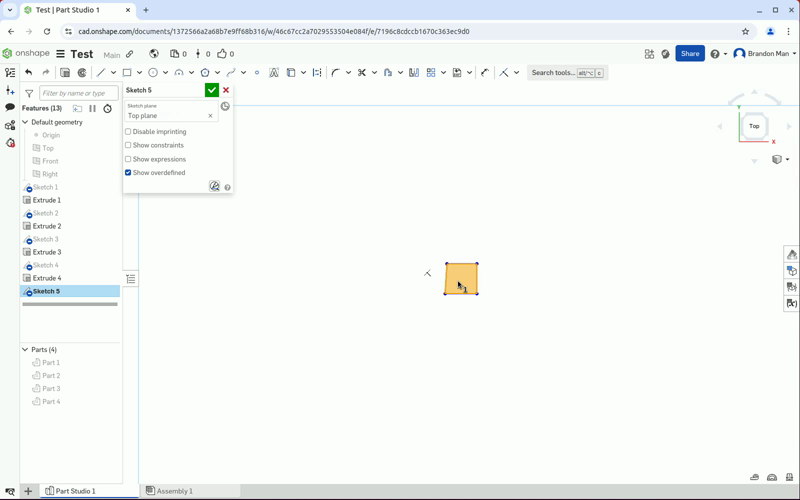
scroll(-6)
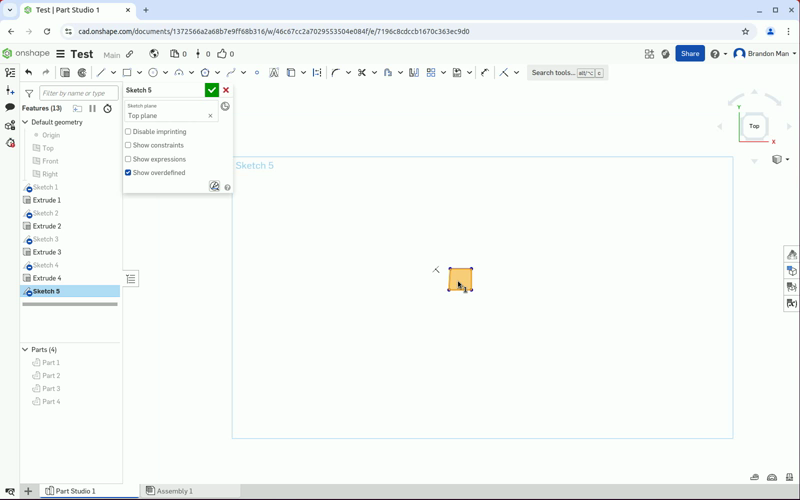
scroll(-6)
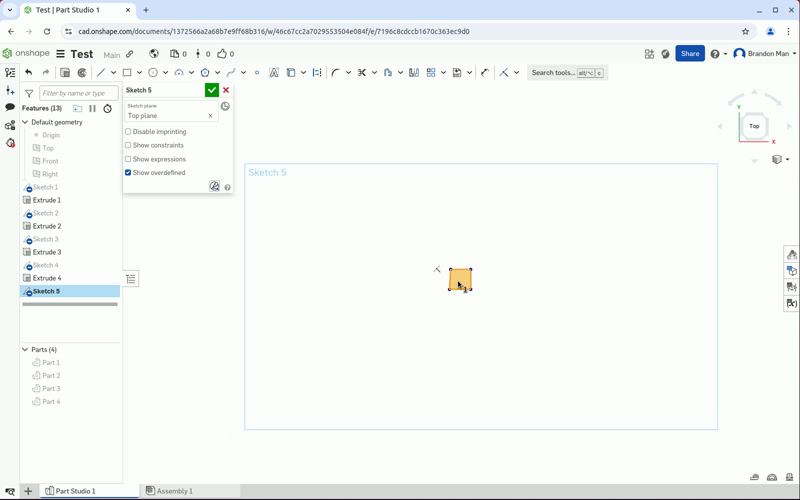
scroll(-6)
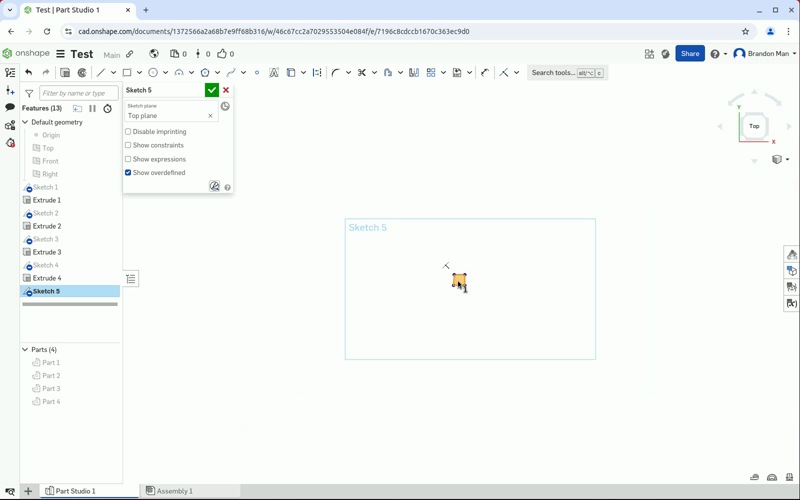
scroll(-6)
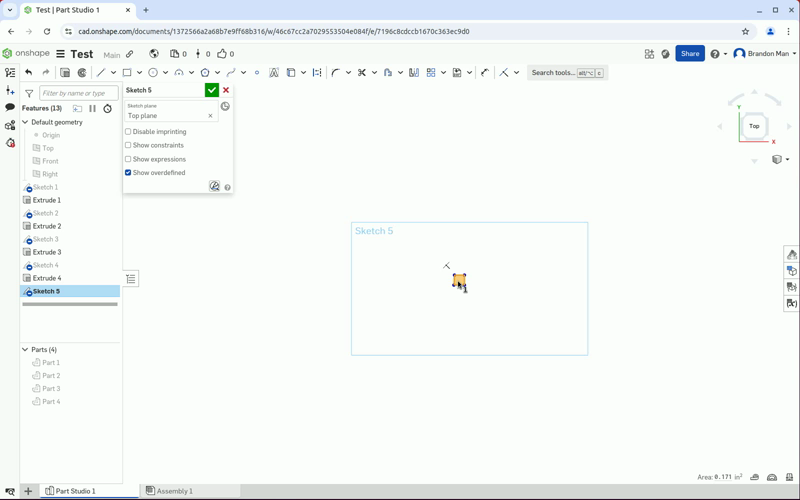
scroll(-6)
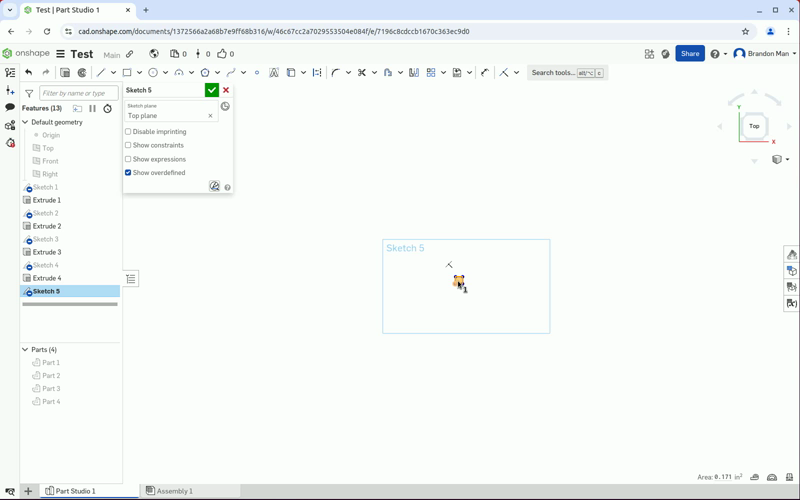
scroll(-6)
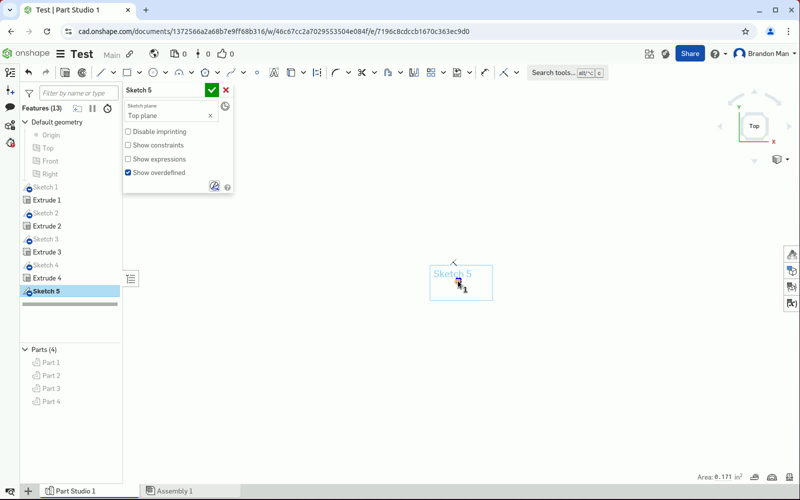
mouse_move(73, 352)
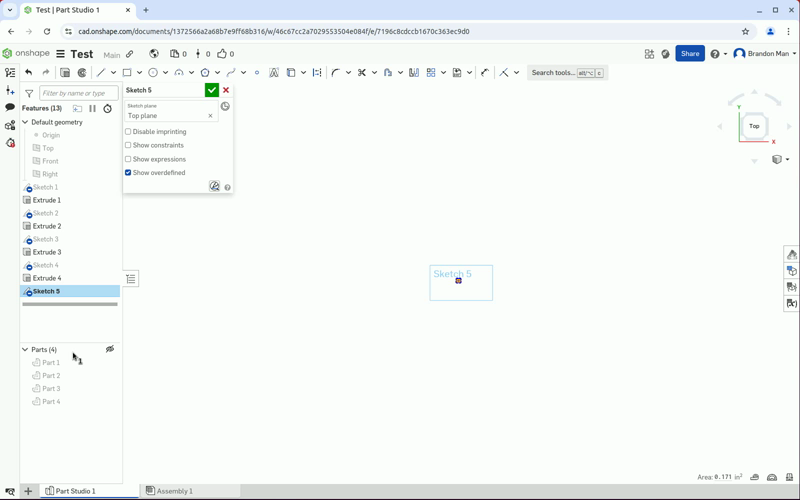
key(shift+y)
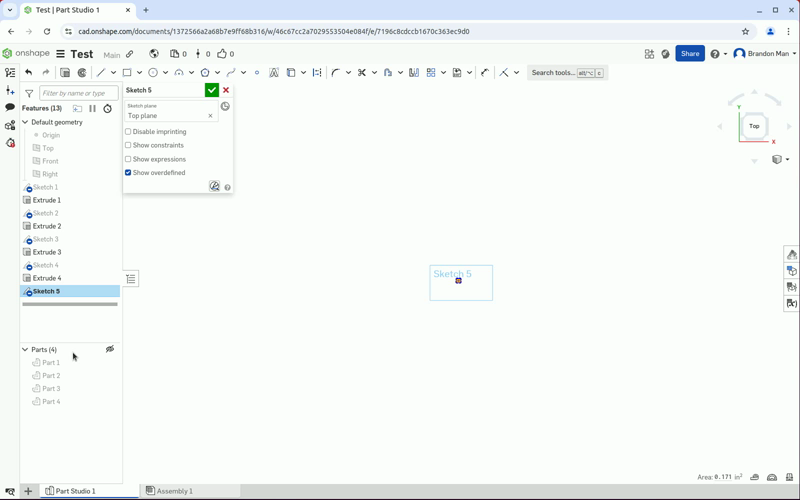
key(shift+e)
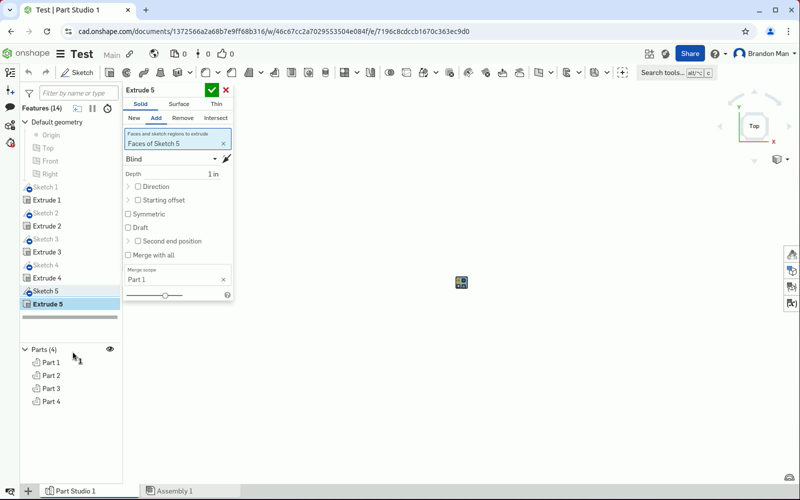
mouse_move(143, 106)
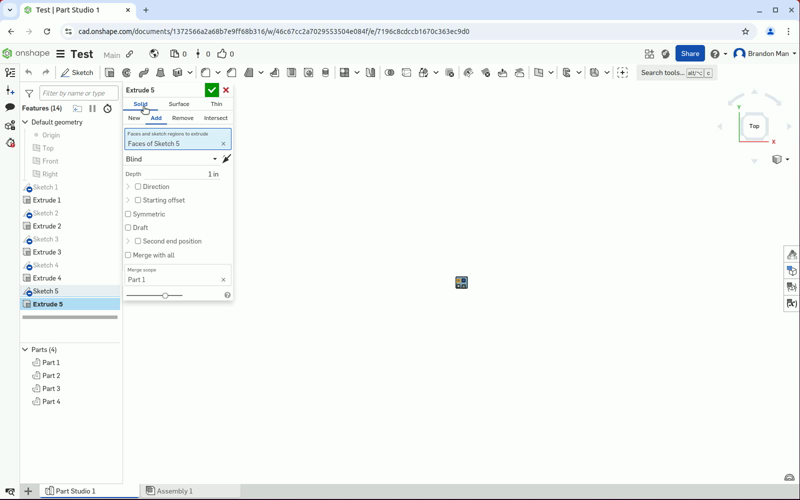
click(143, 106)
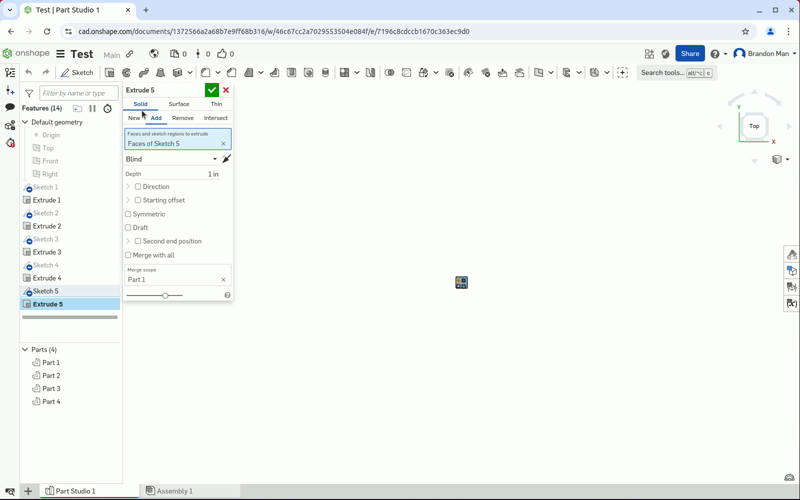
mouse_move(137, 120)
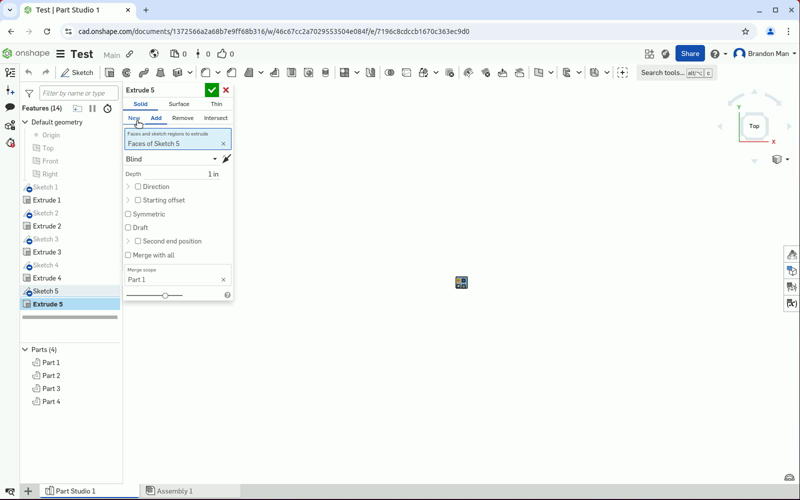
click(137, 120)
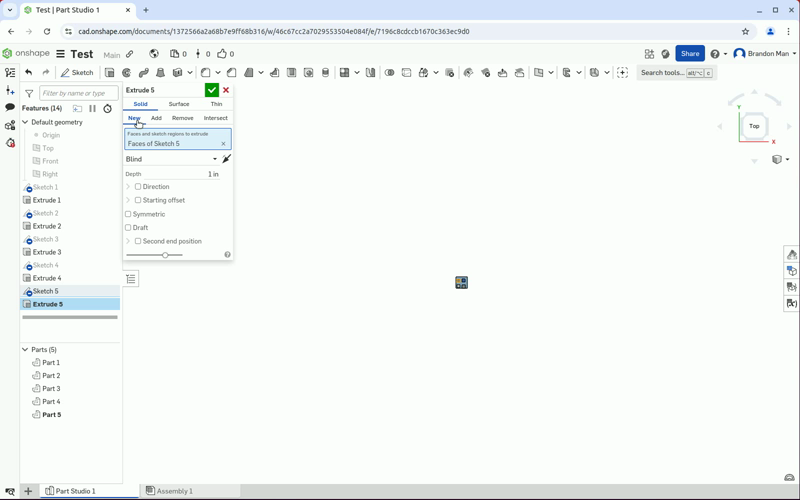
key(tab, 4)
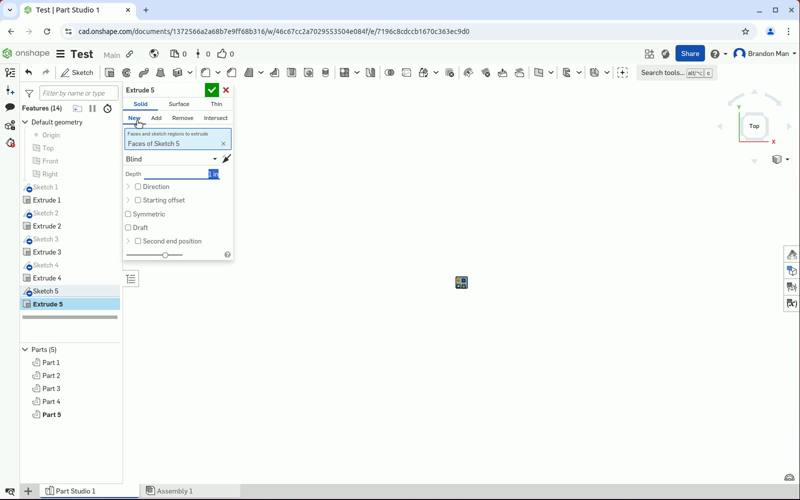
text(22.868)
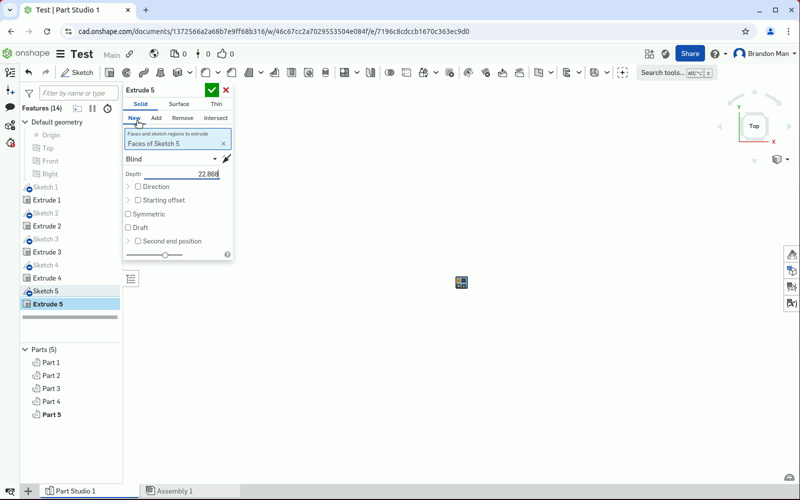
key(enter)
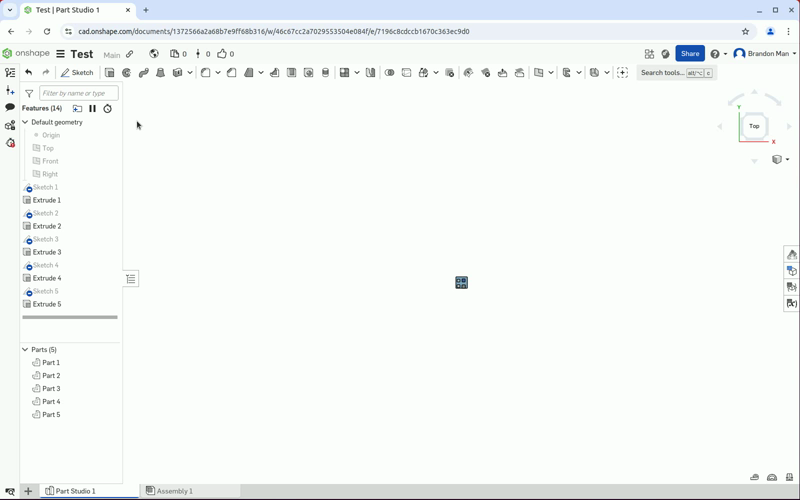
key(shift+h)
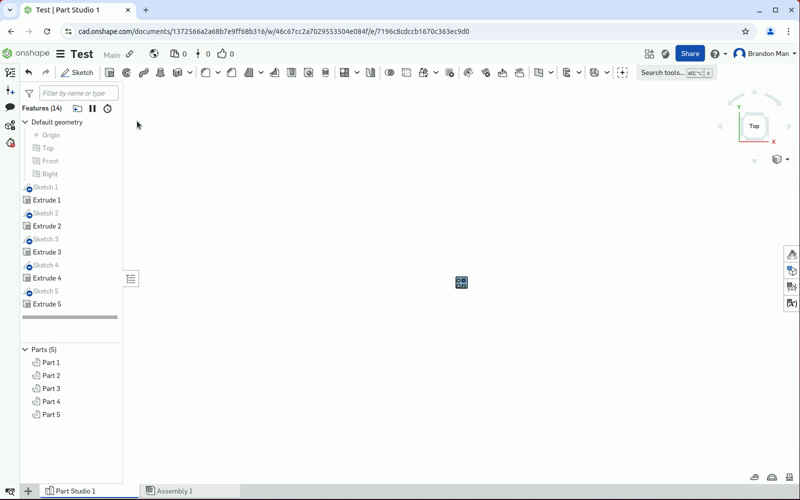
key(shift+h)
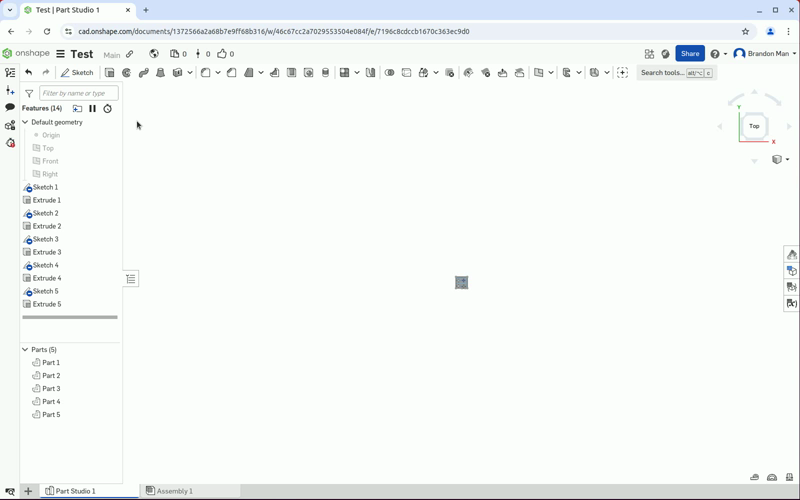
key(shift+7)
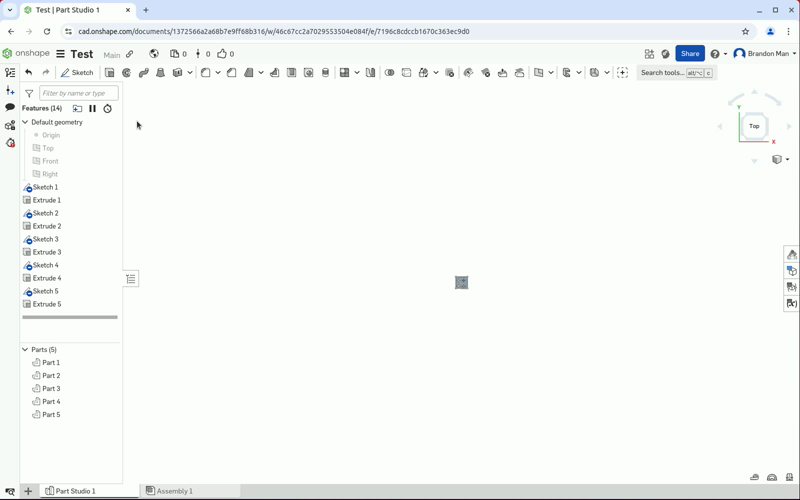
key(up, 3)
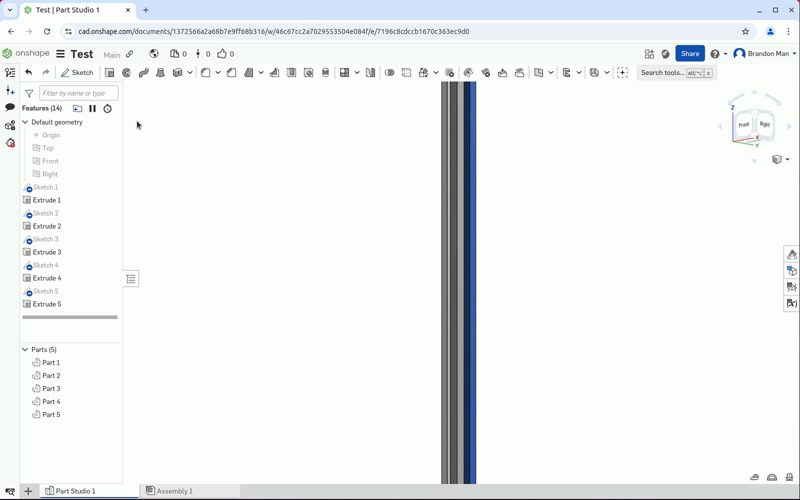
key(left, 3)
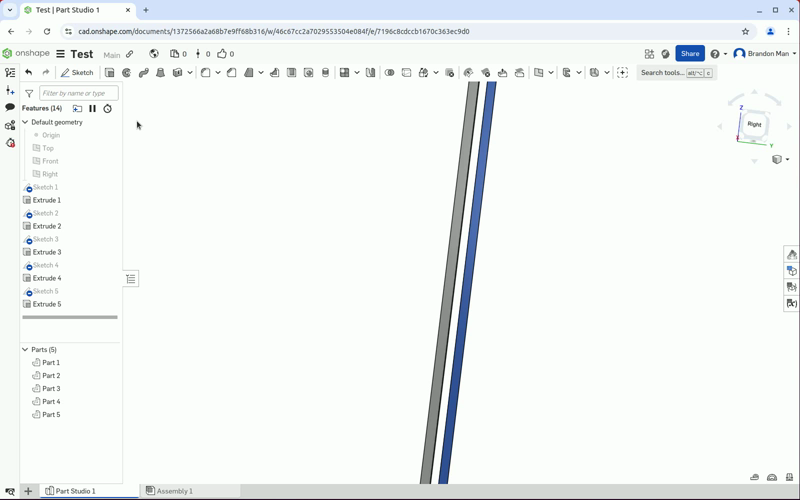
key(right, 3)
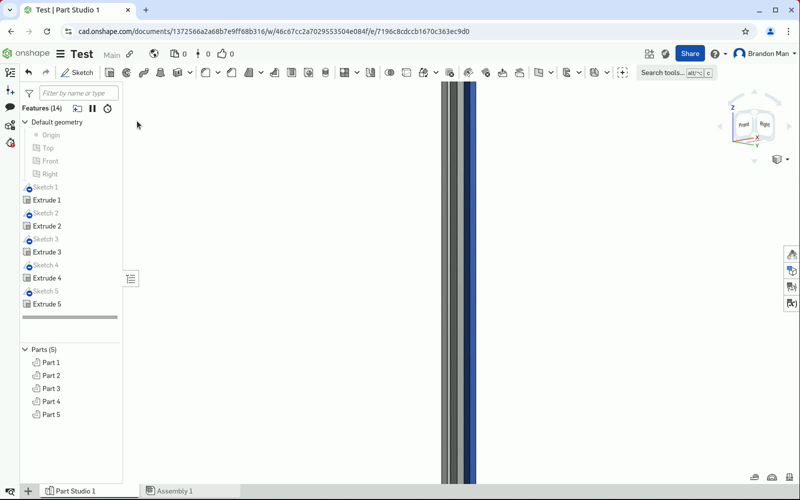
key(down, 3)
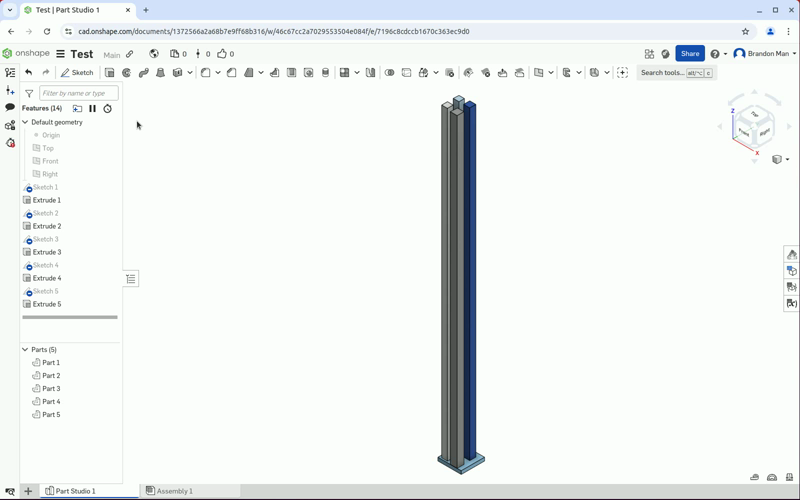
mouse_move(73, 189)
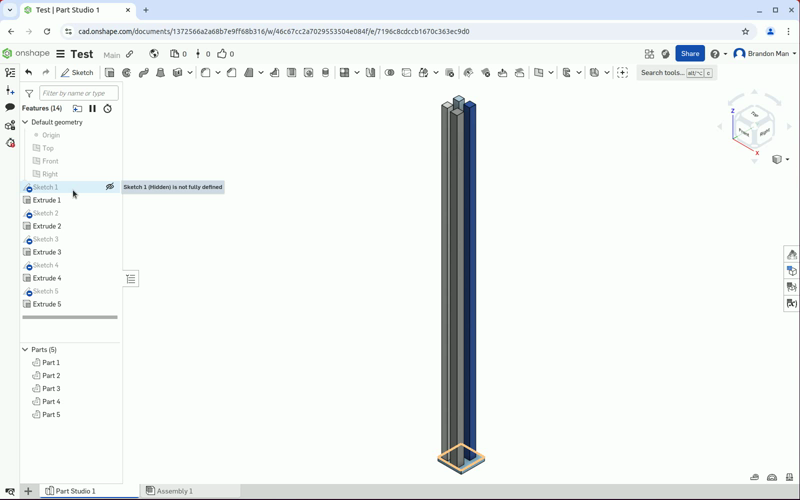
click(73, 189)